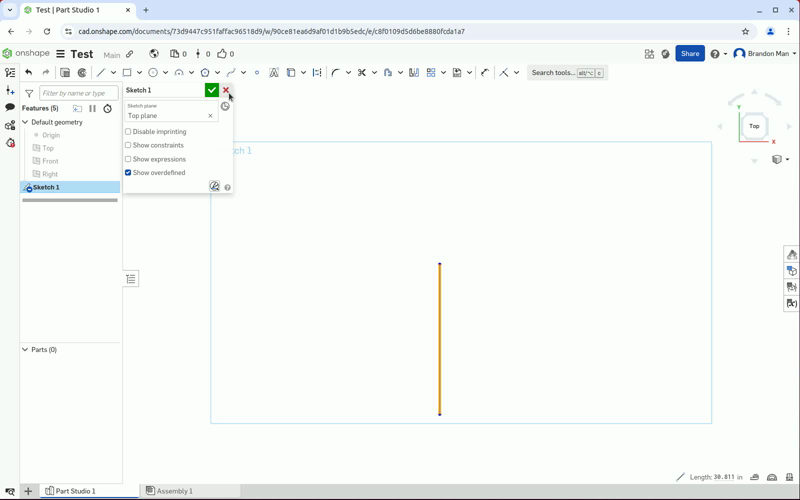
key(shift+h)
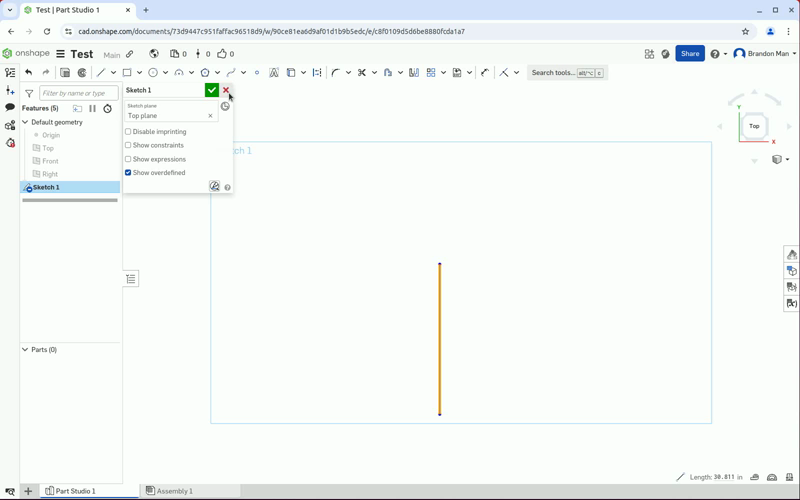
key(shift+s)
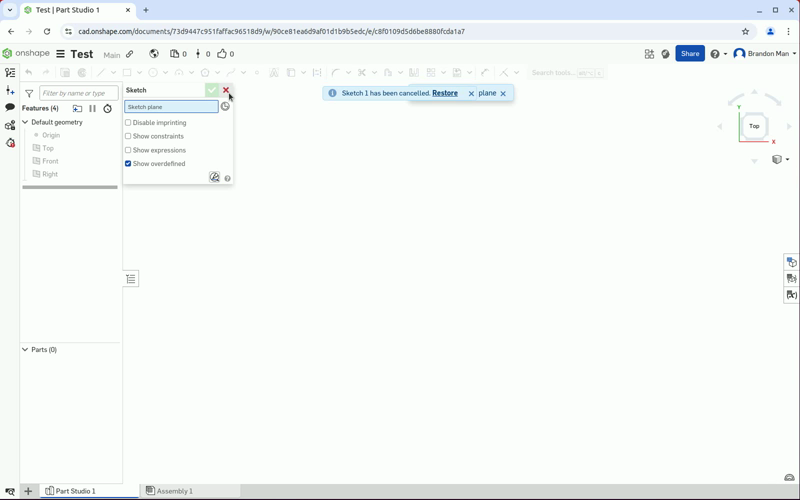
mouse_move(73, 150)
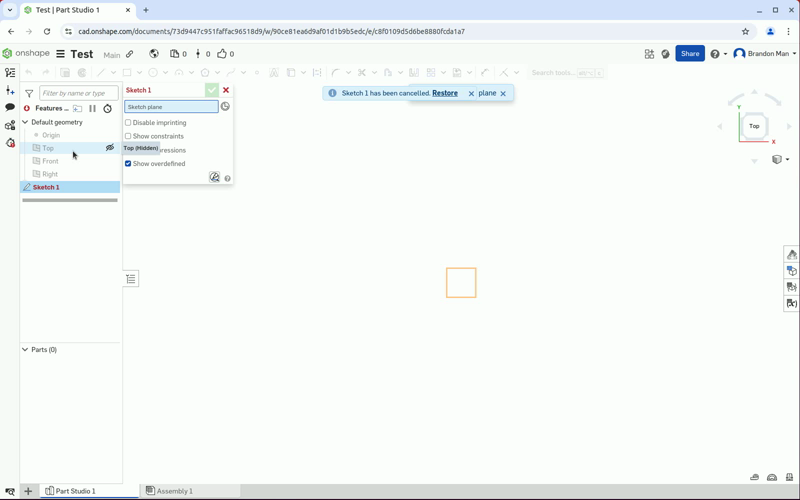
click(73, 150)
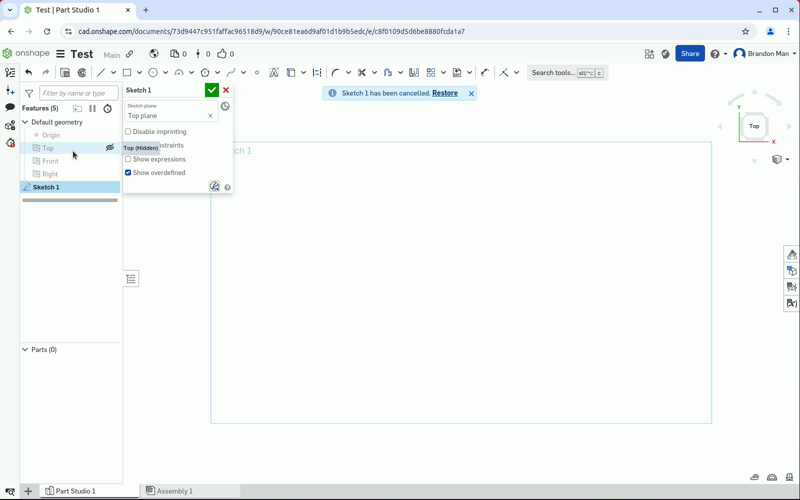
mouse_move(73, 352)
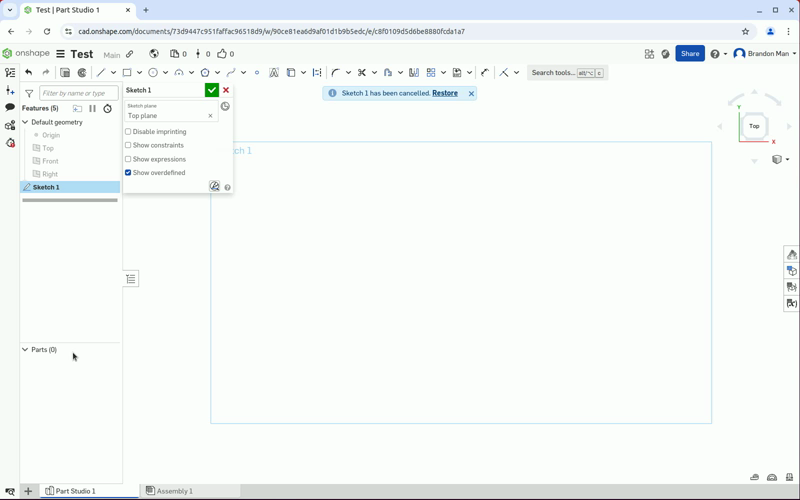
key(y)
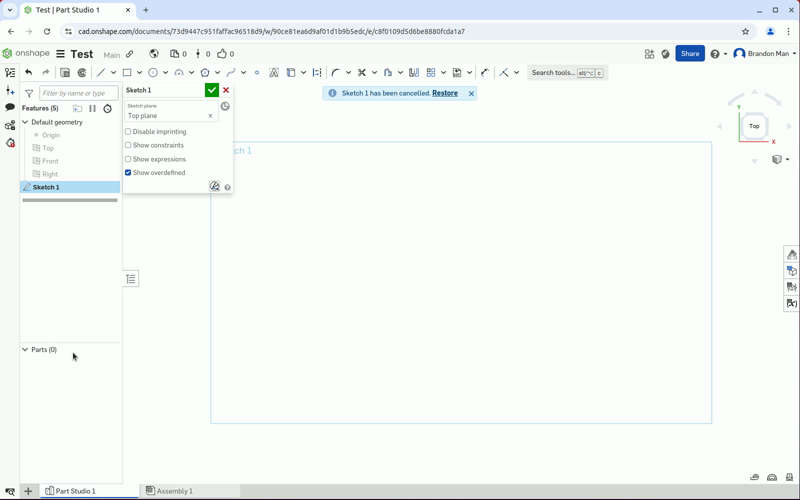
key(c)
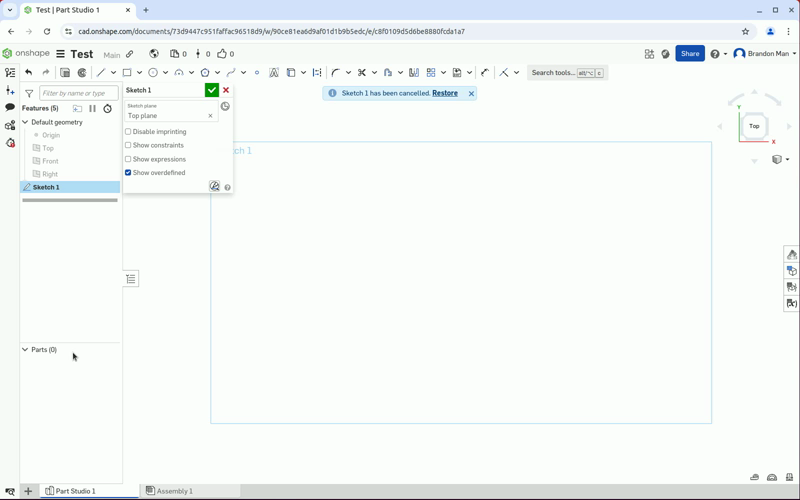
key_down(shift)
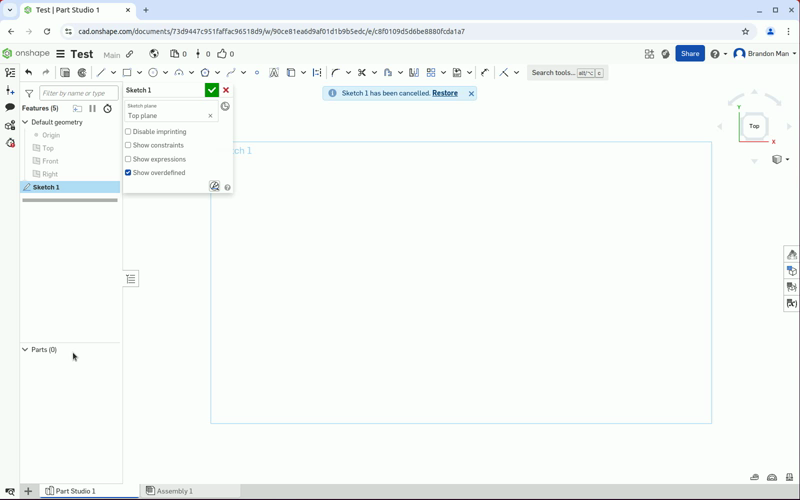
mouse_move(524, 312)
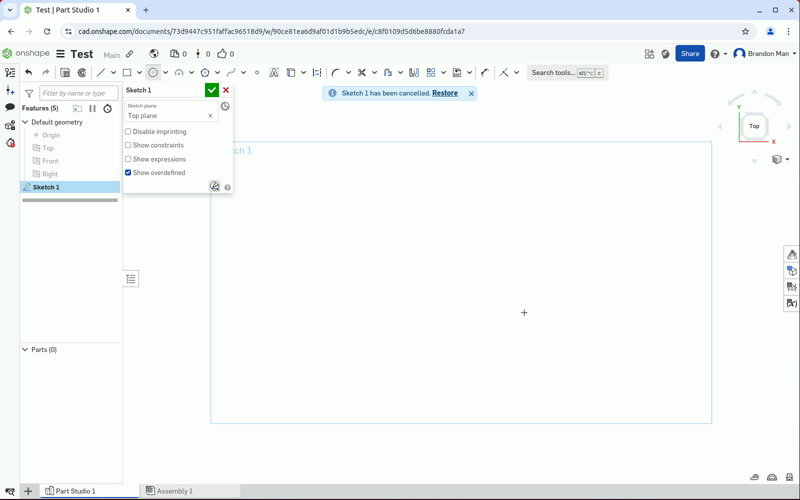
click(524, 312)
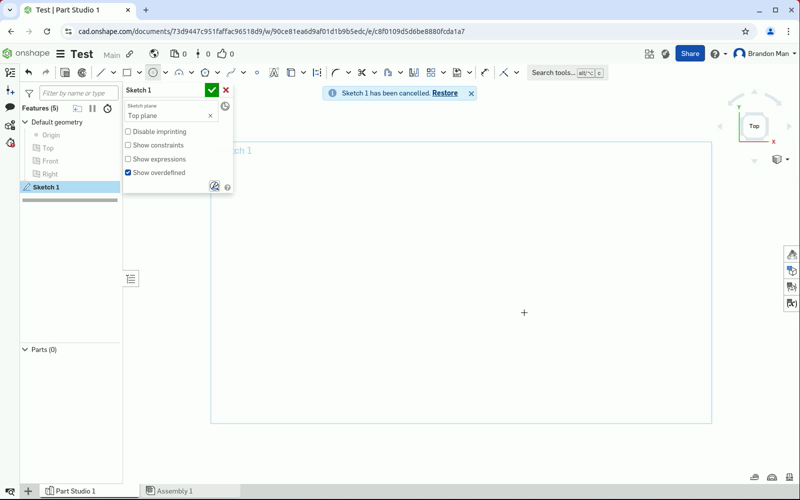
key_up(shift)
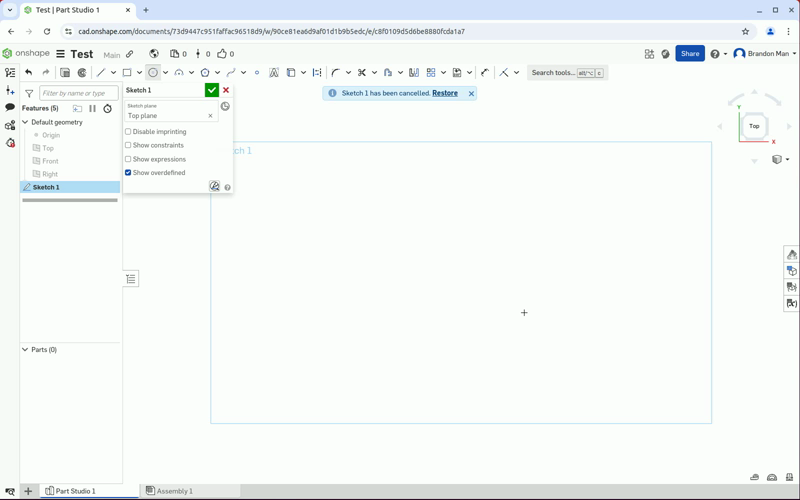
mouse_move(527, 312)
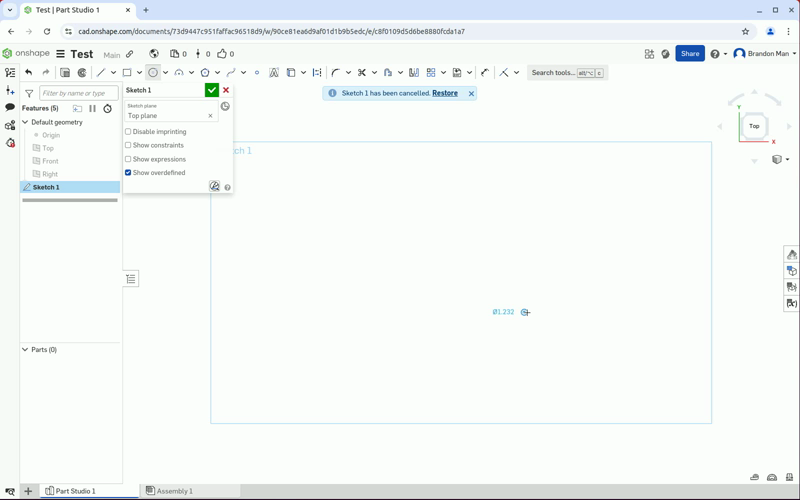
click(527, 312)
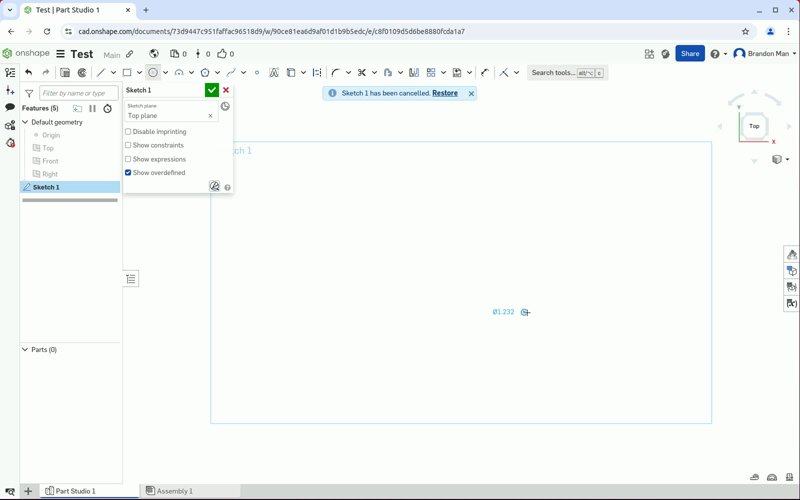
key(esc)
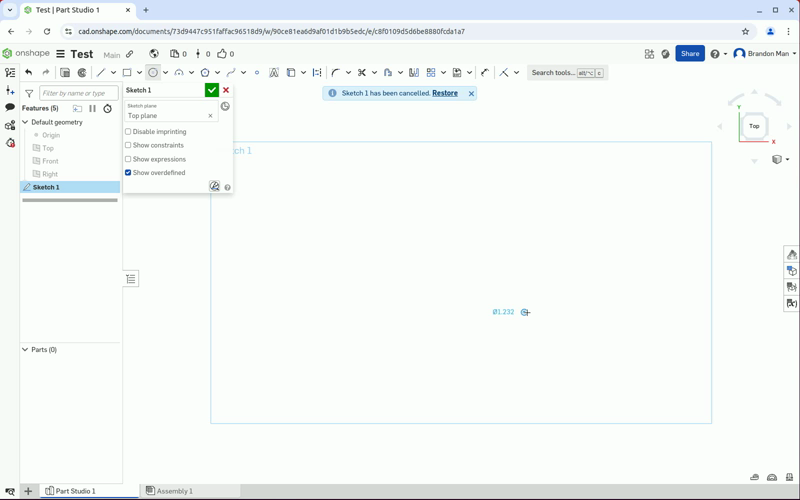
mouse_move(523, 309)
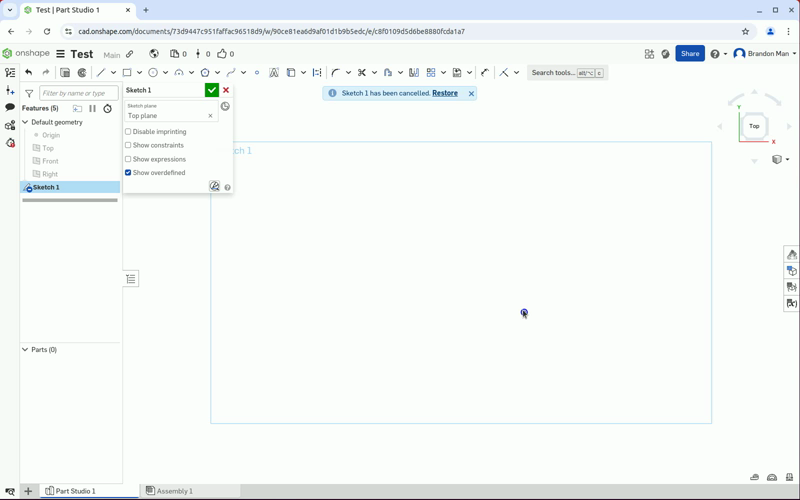
scroll(6)
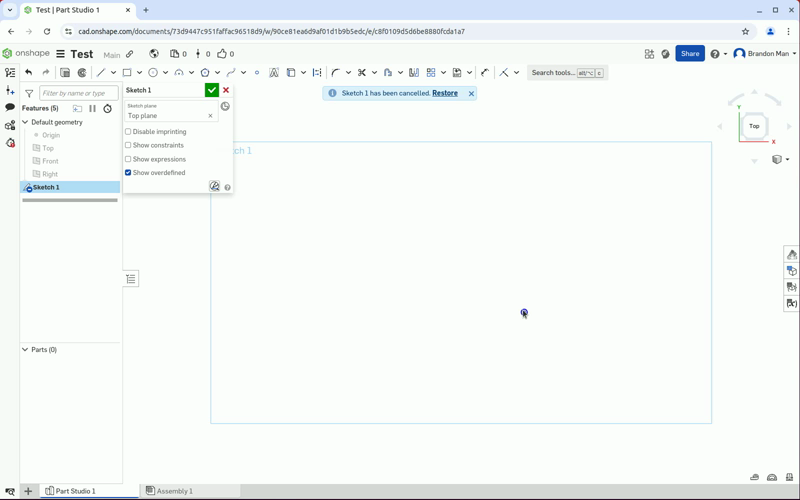
scroll(6)
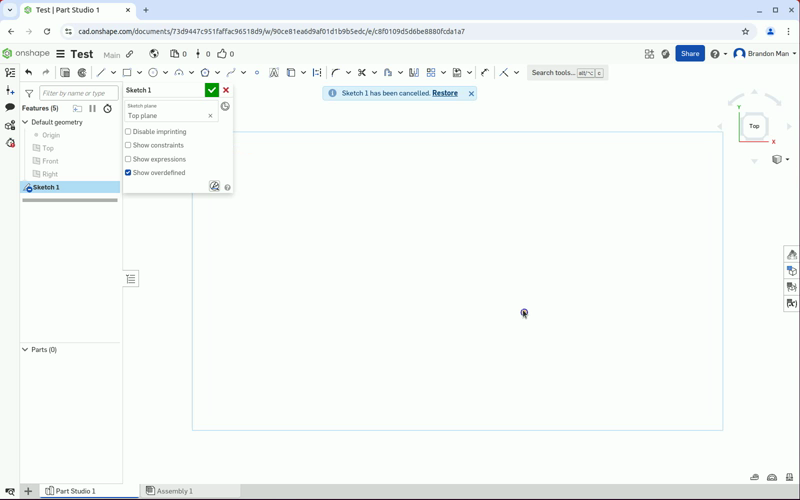
scroll(6)
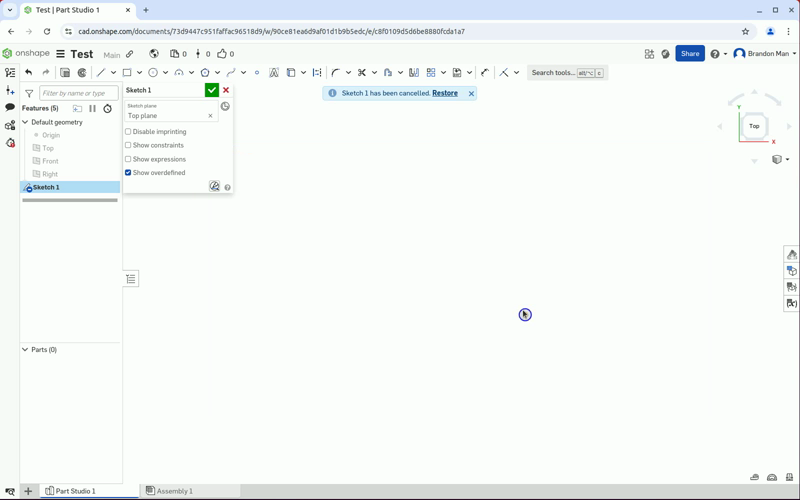
scroll(6)
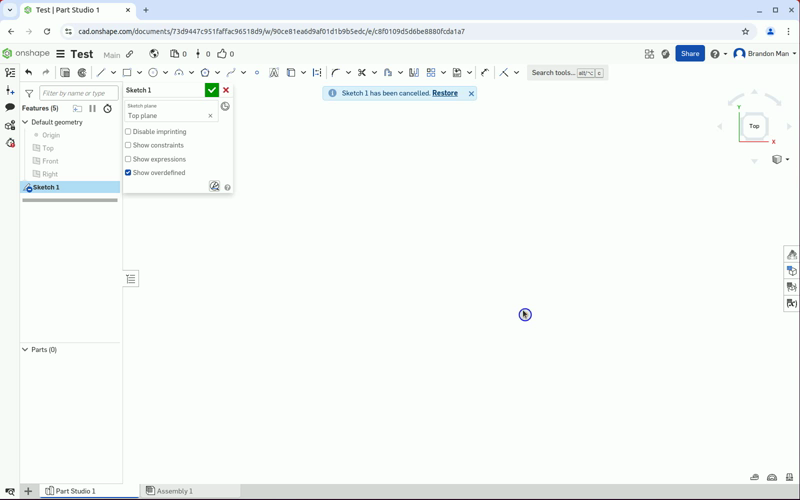
scroll(6)
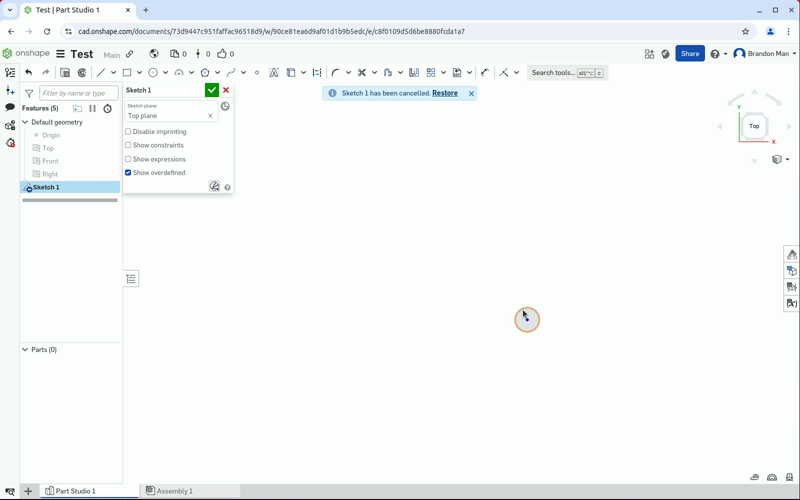
scroll(6)
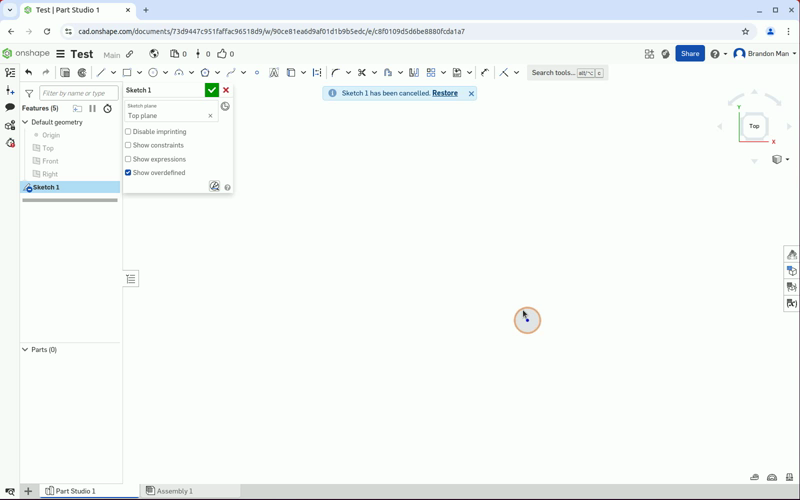
scroll(6)
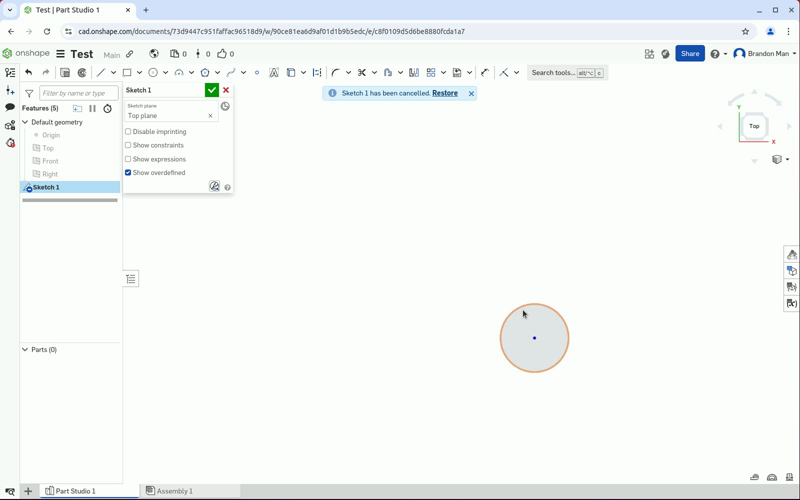
click(523, 309)
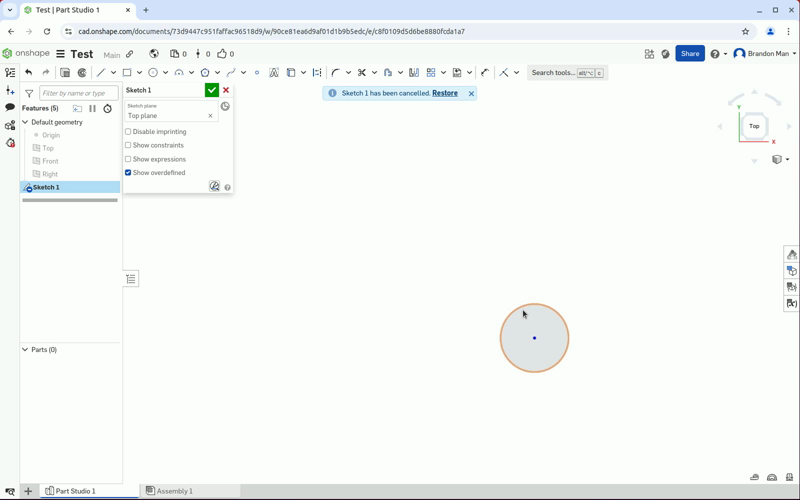
scroll(-6)
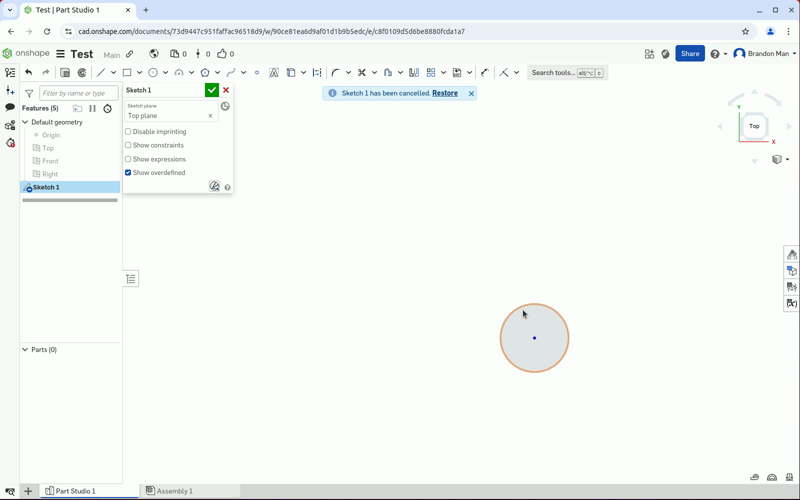
scroll(-6)
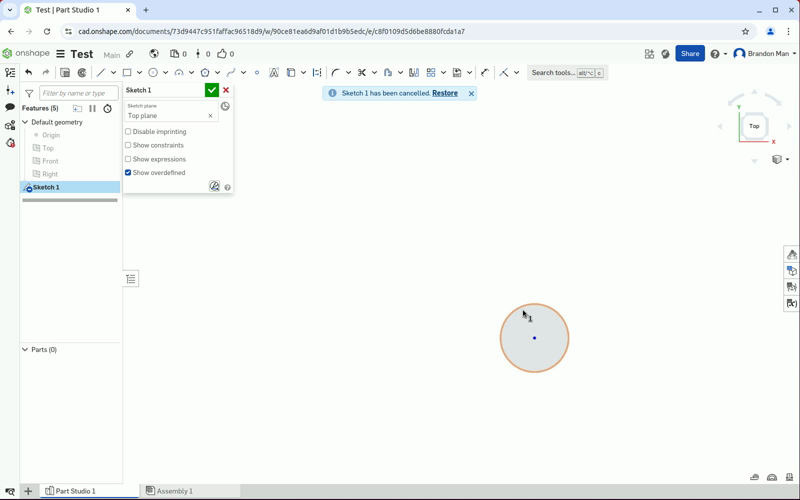
scroll(-6)
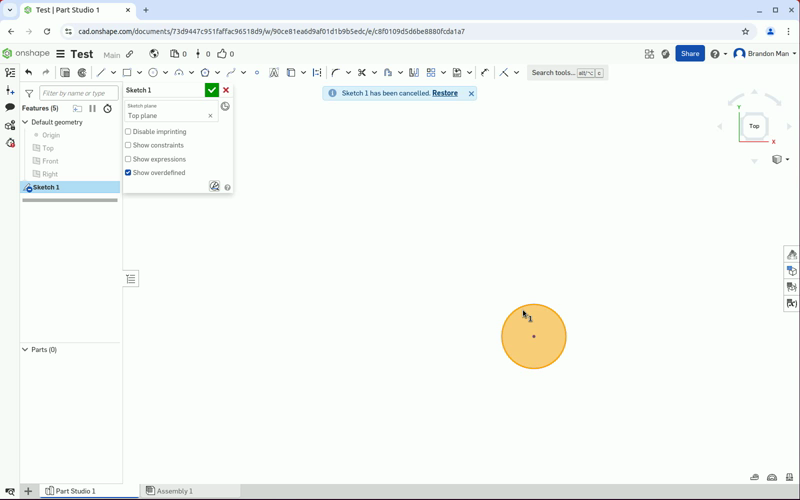
scroll(-6)
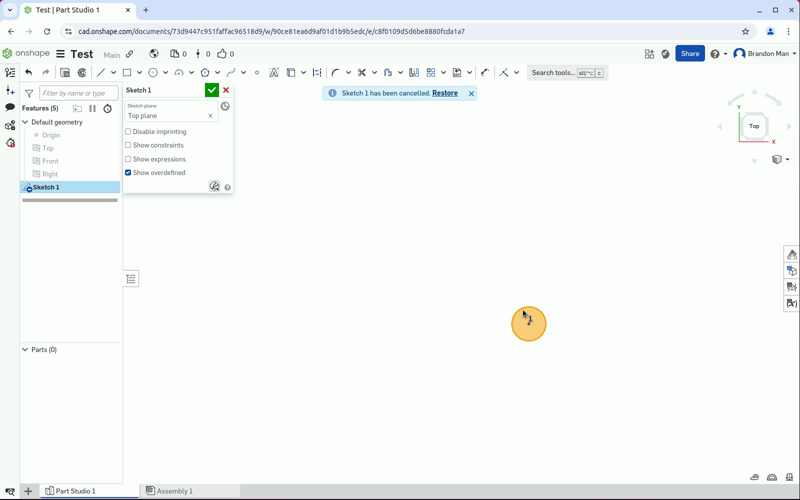
scroll(-6)
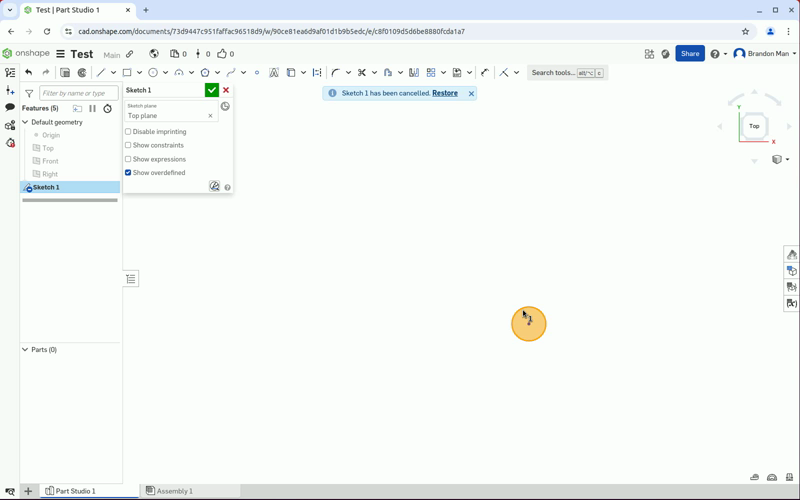
scroll(-6)
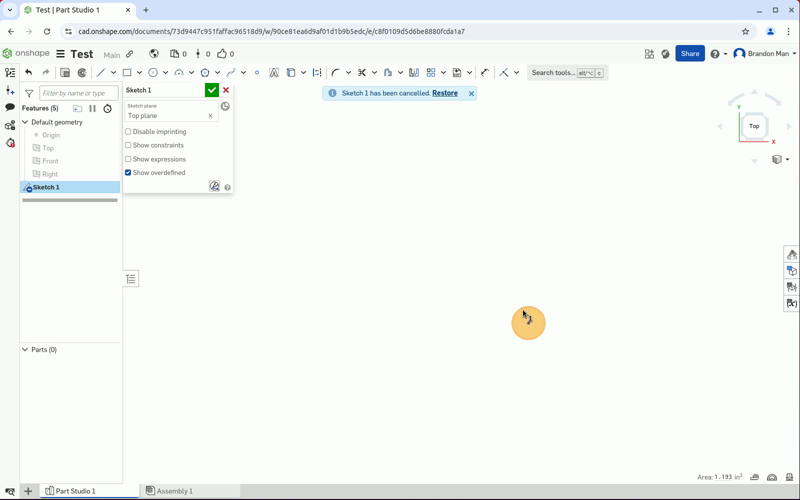
scroll(-6)
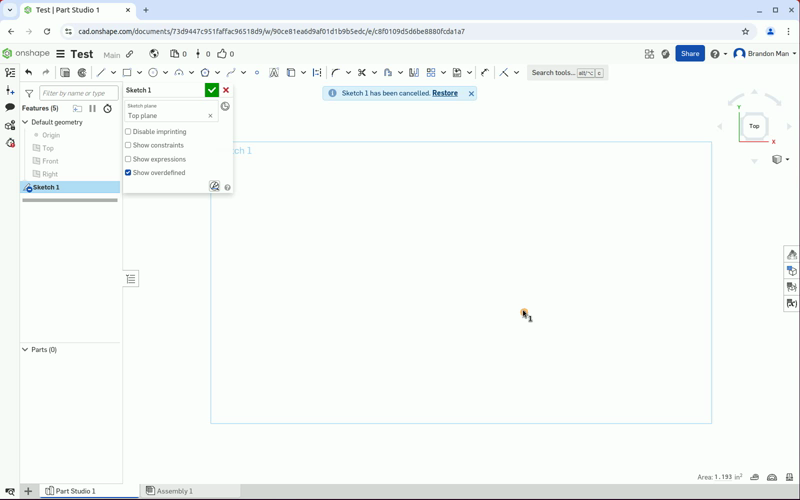
mouse_move(73, 352)
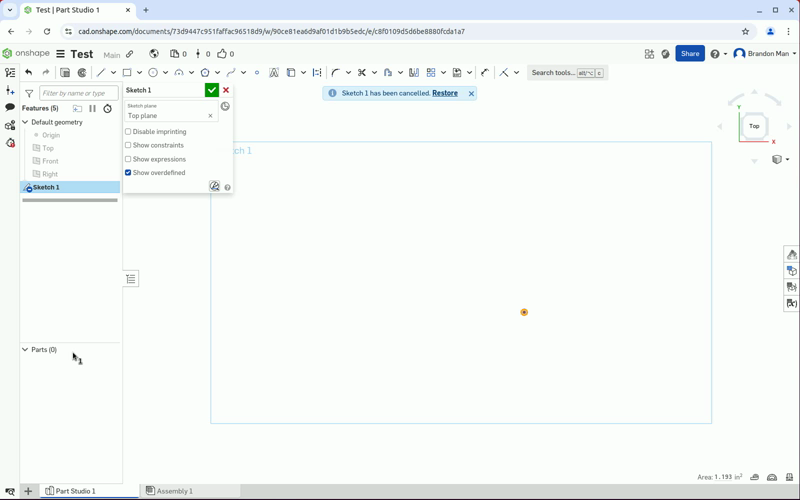
key(shift+y)
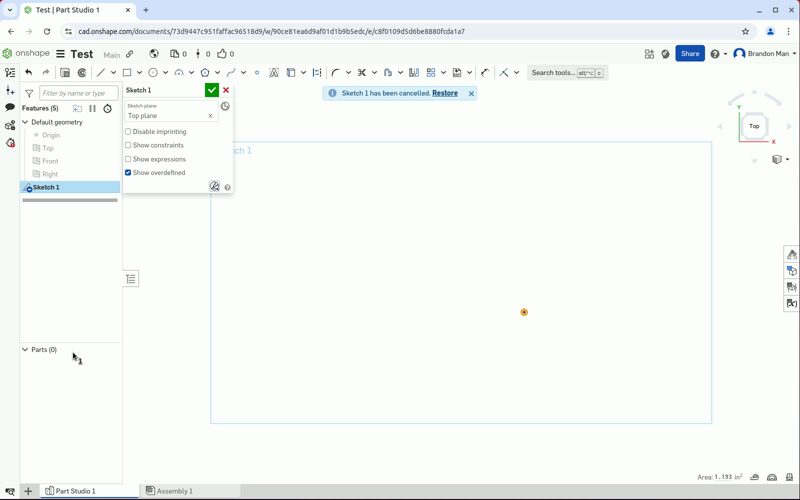
key(shift+e)
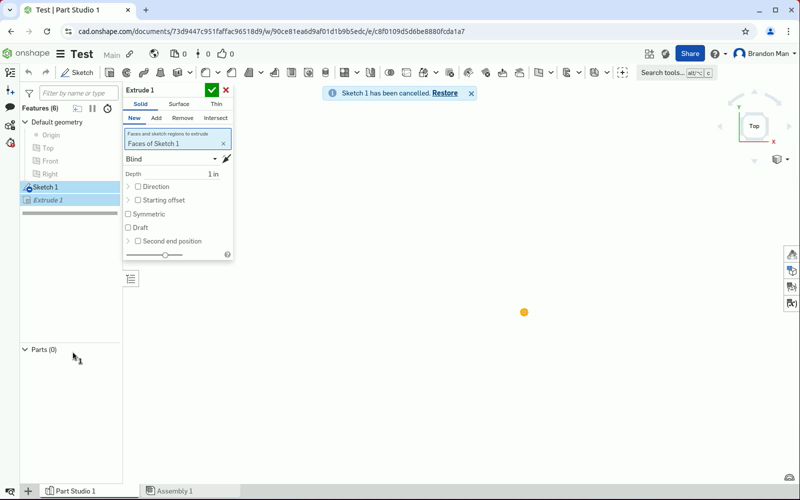
mouse_move(143, 106)
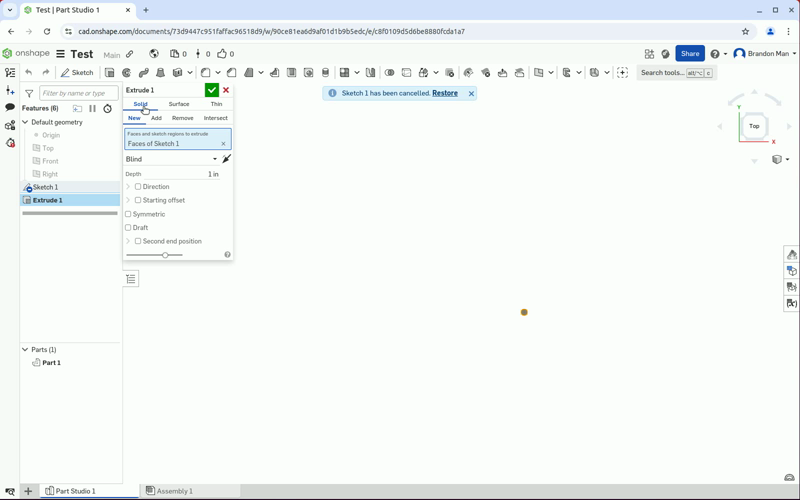
click(143, 106)
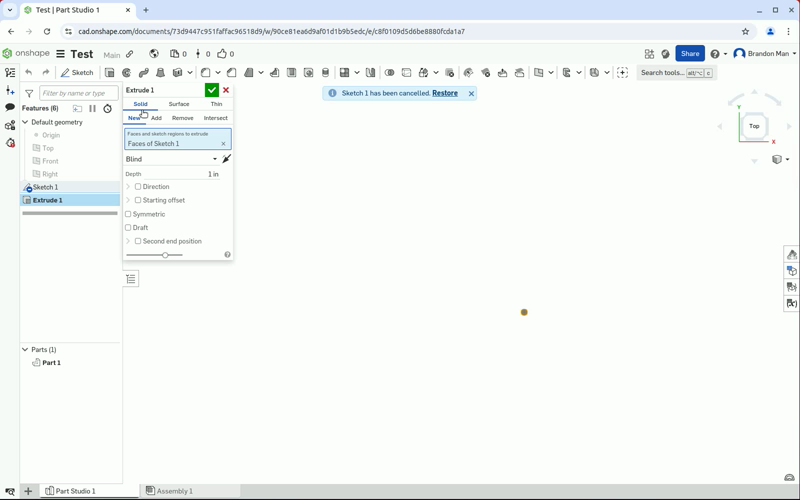
mouse_move(137, 120)
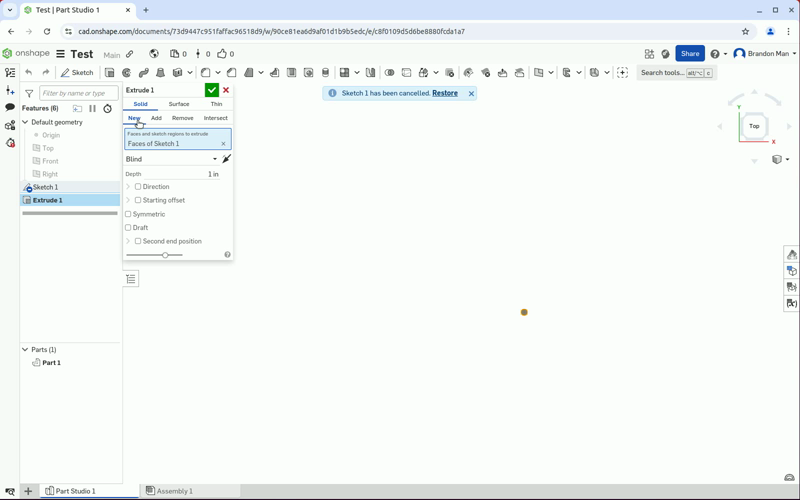
click(137, 120)
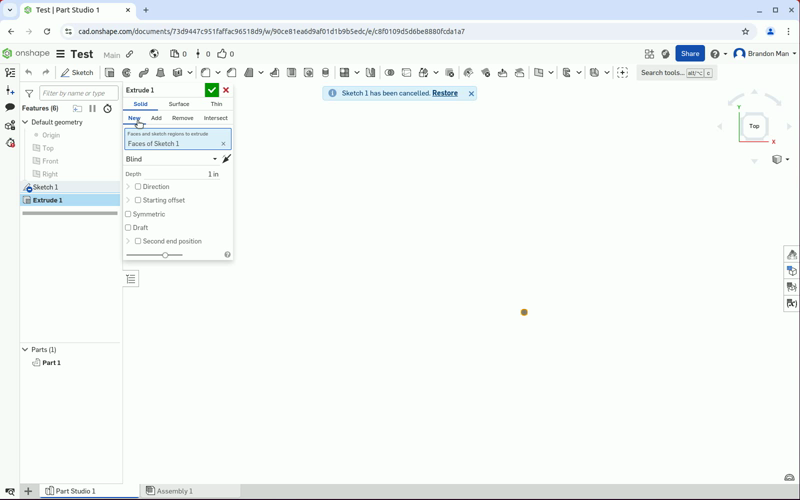
key(tab, 4)
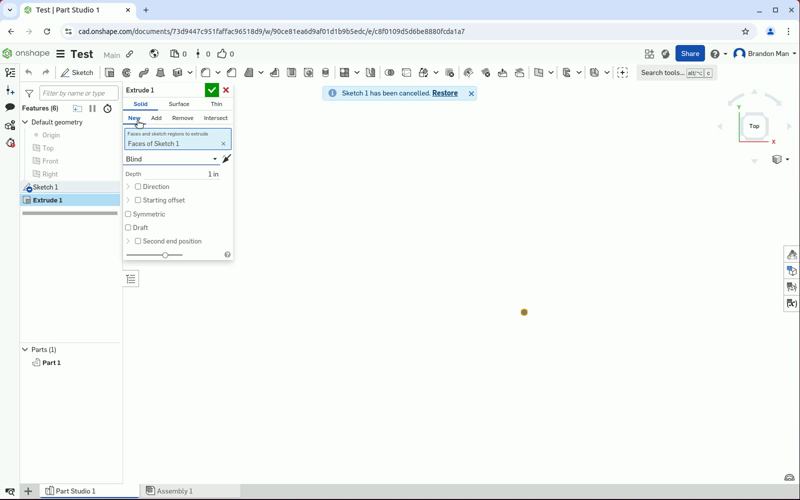
text(0.481)
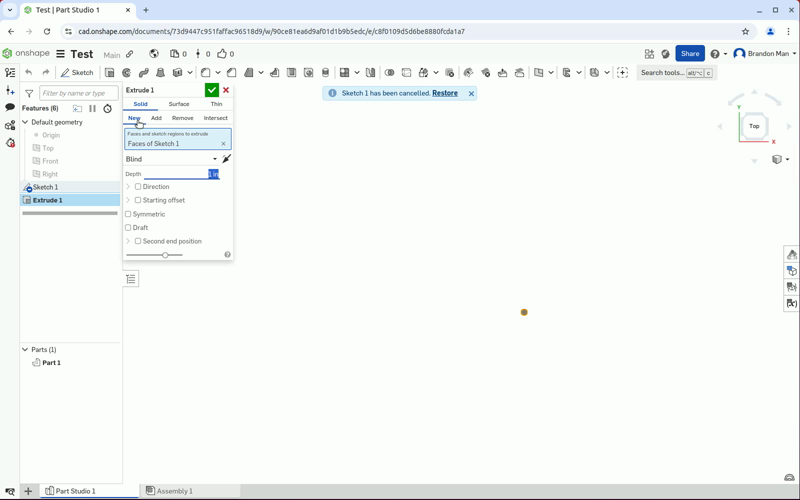
key(enter)
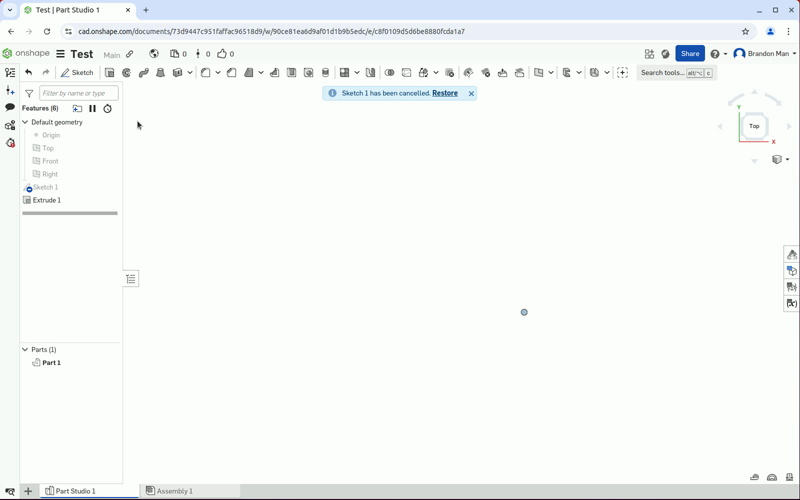
key(shift+h)
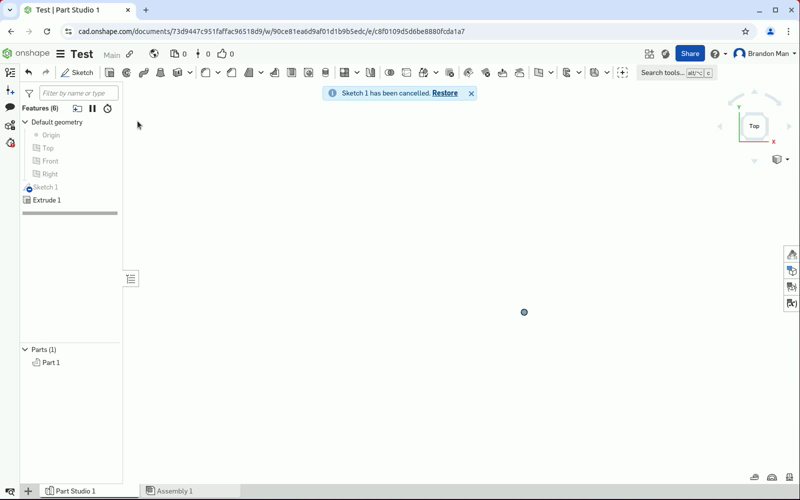
key(shift+h)
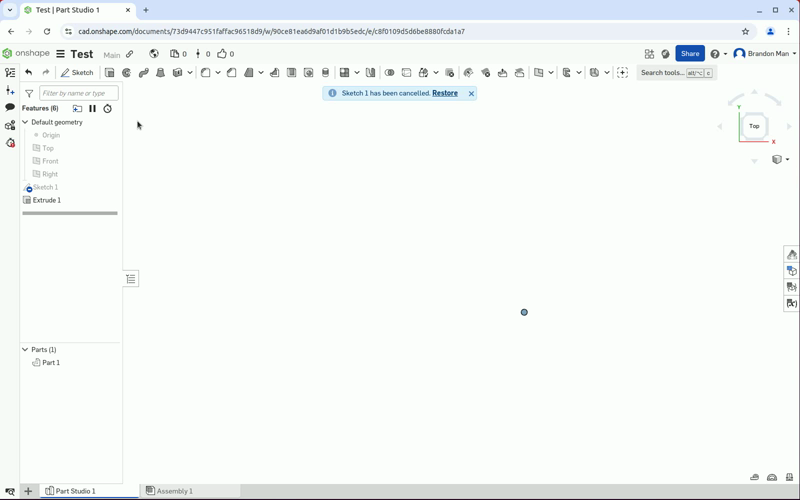
mouse_move(73, 189)
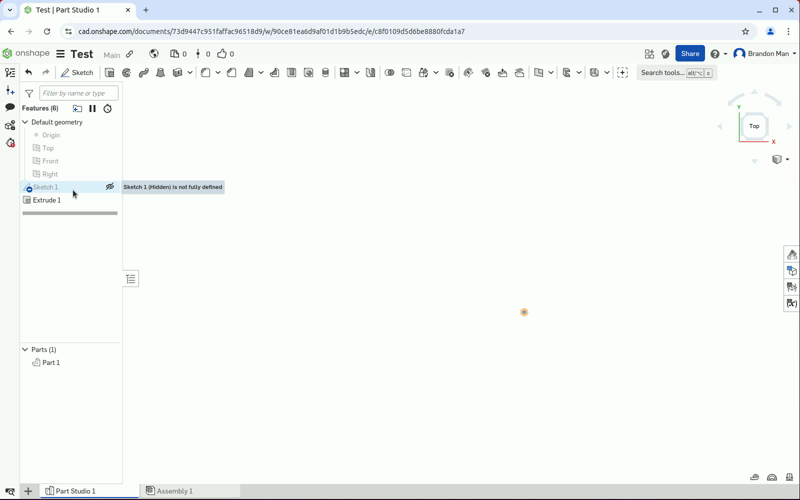
click(73, 189)
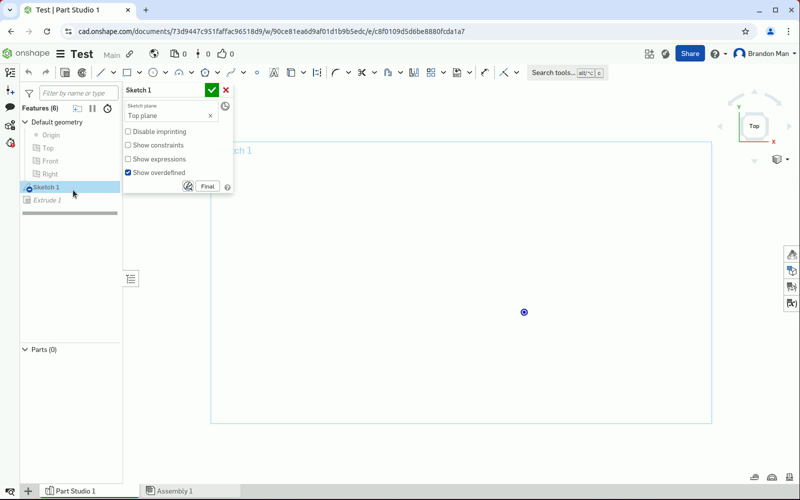
mouse_move(229, 92)
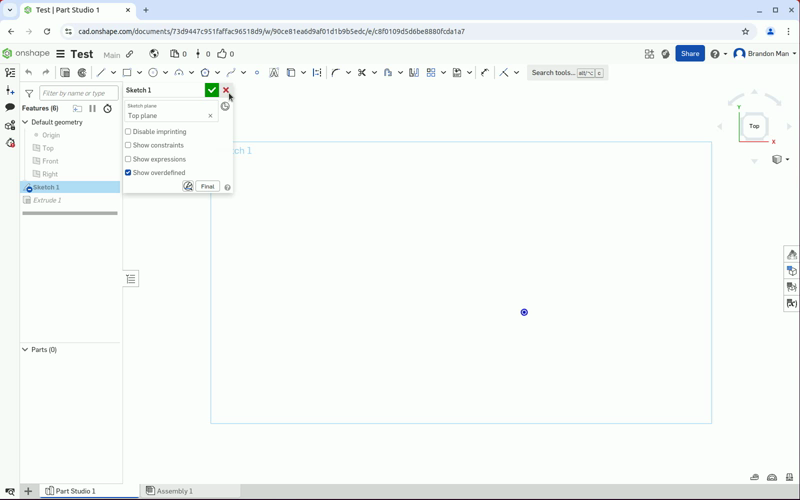
click(229, 92)
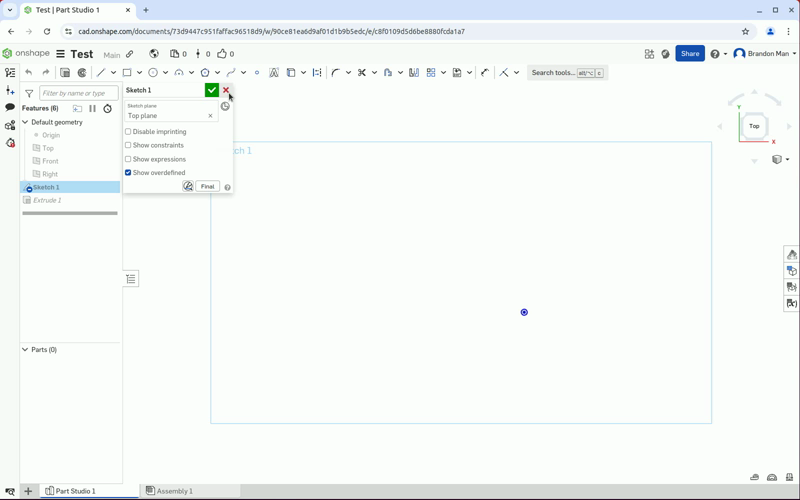
key(shift+s)
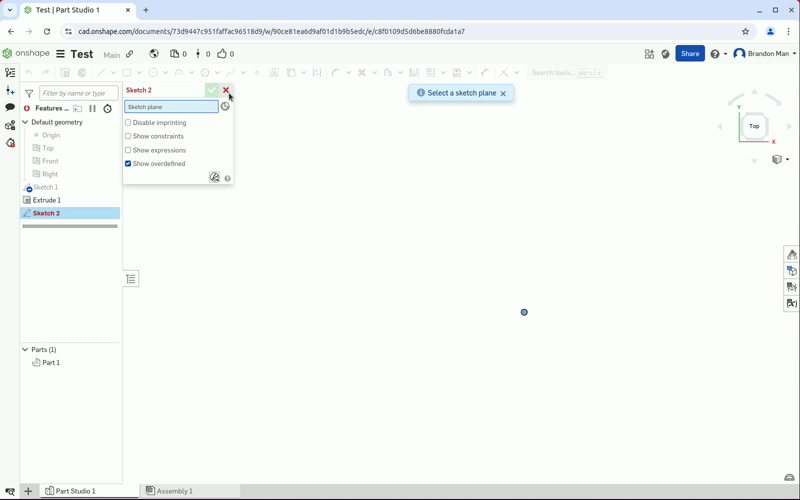
mouse_move(73, 150)
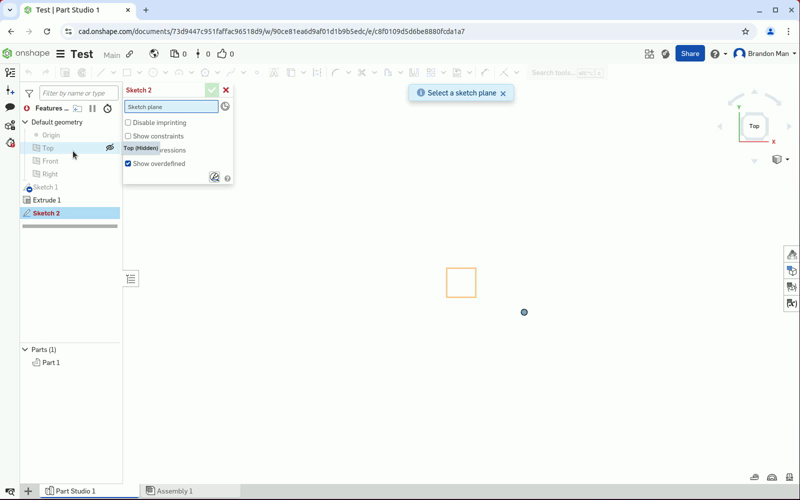
click(73, 150)
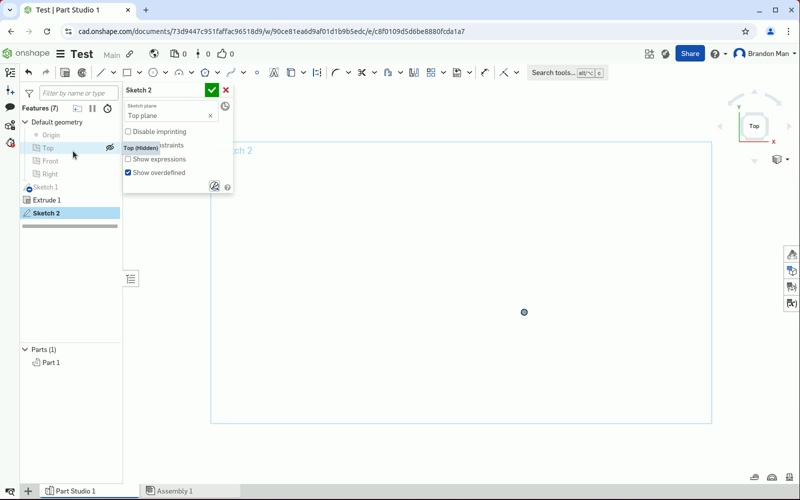
mouse_move(73, 352)
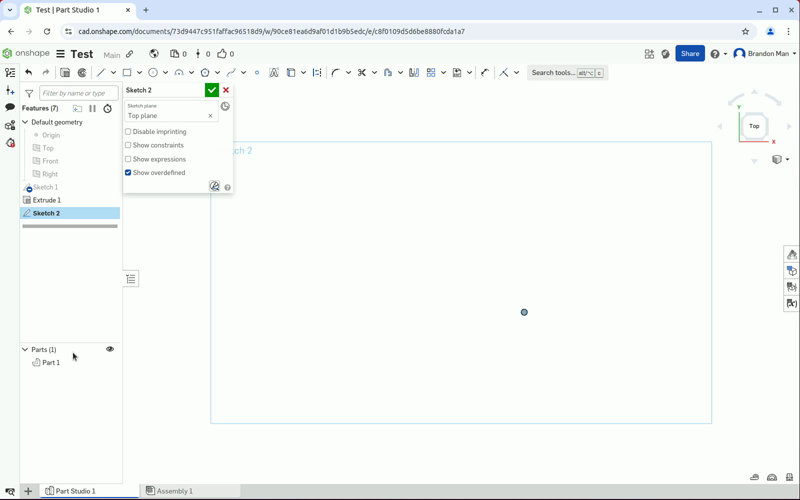
key(y)
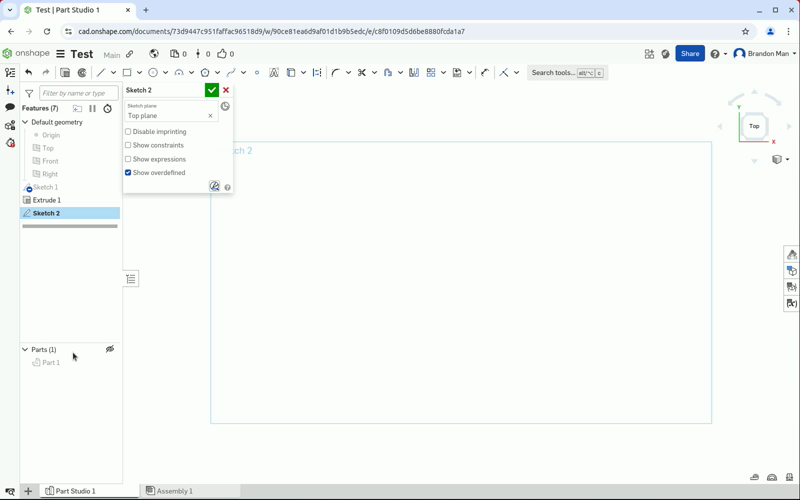
key(c)
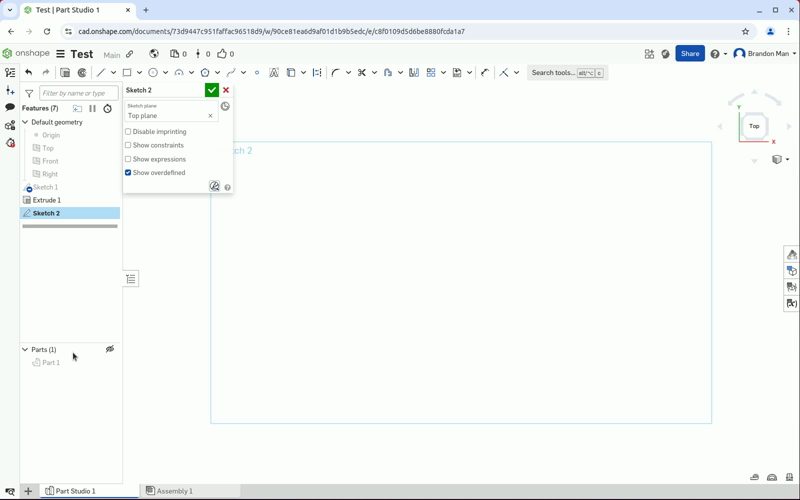
key_down(shift)
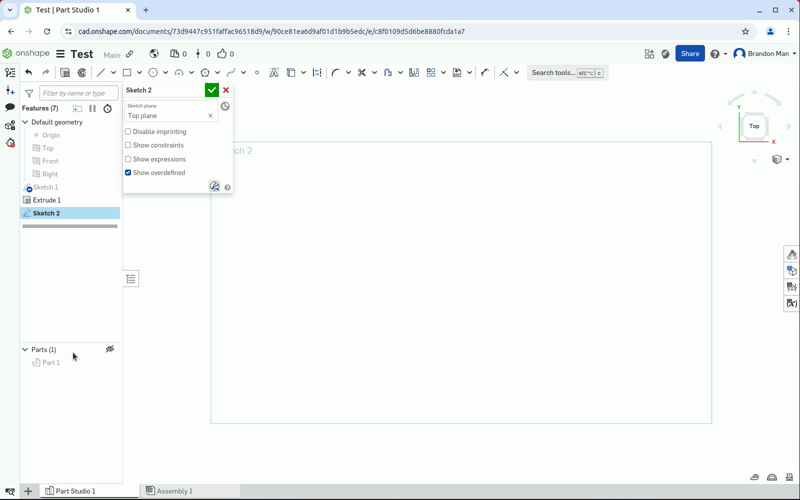
mouse_move(511, 355)
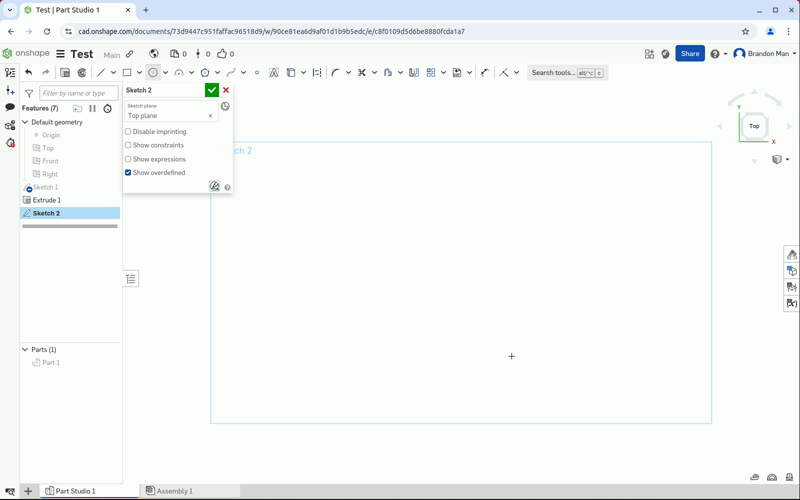
click(511, 355)
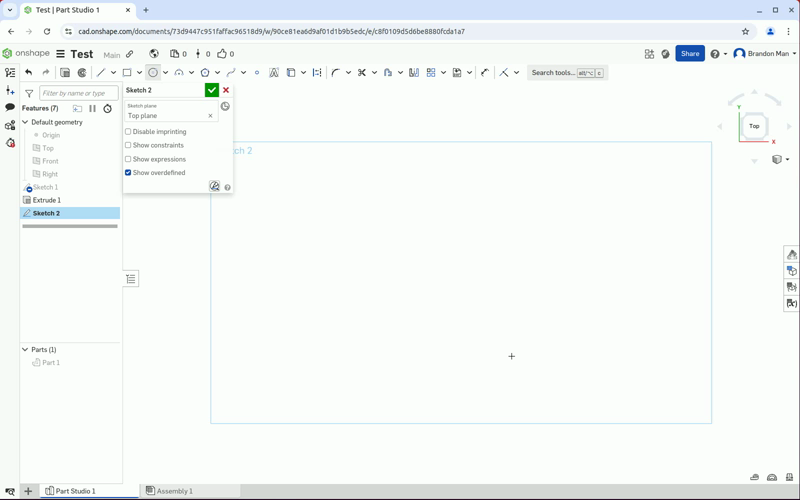
key_up(shift)
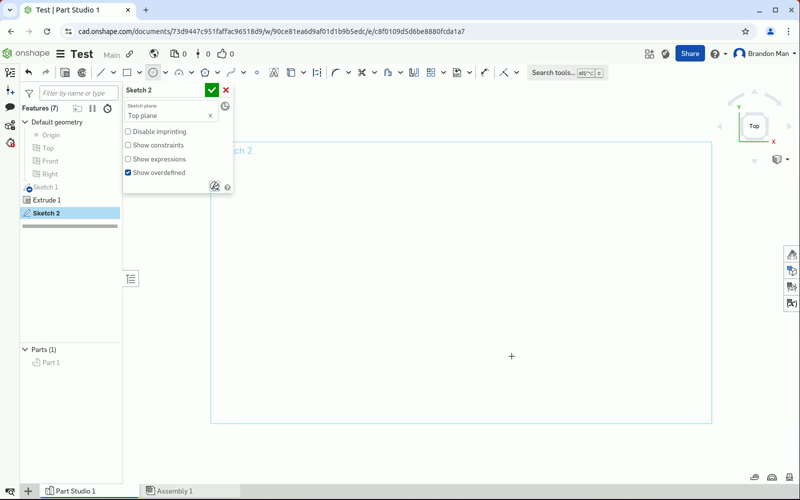
mouse_move(540, 355)
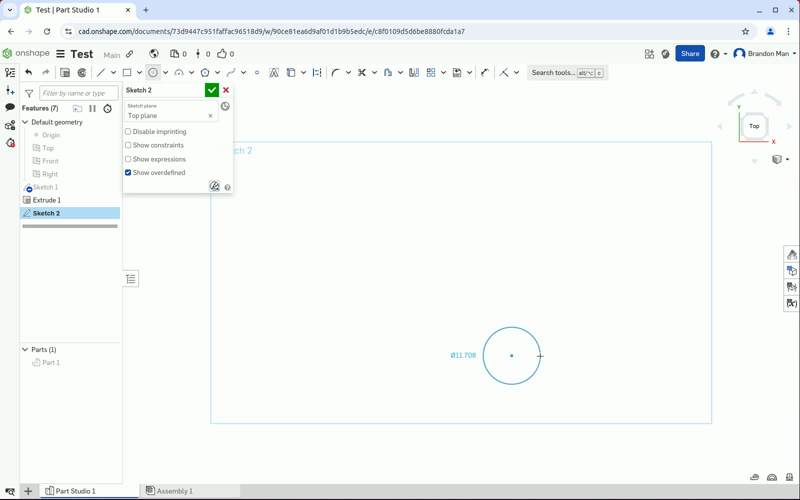
click(540, 355)
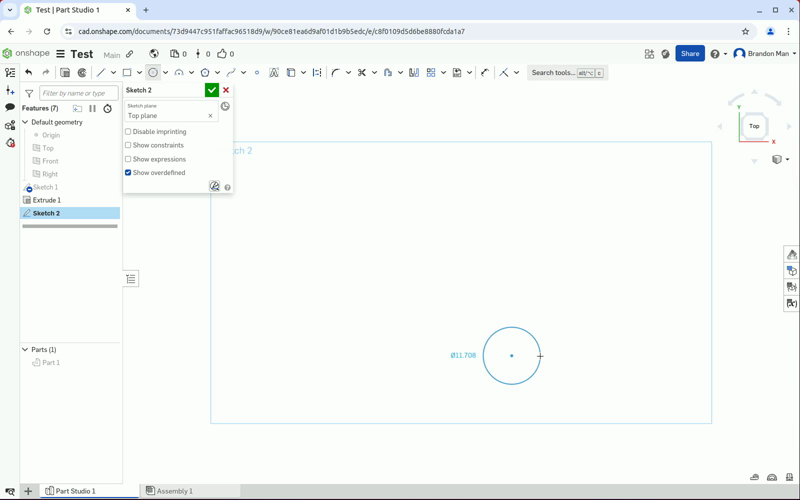
key(esc)
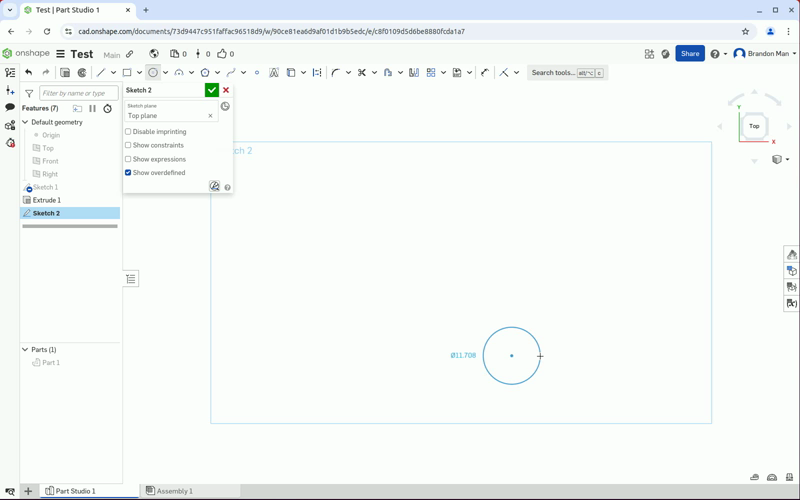
key(c)
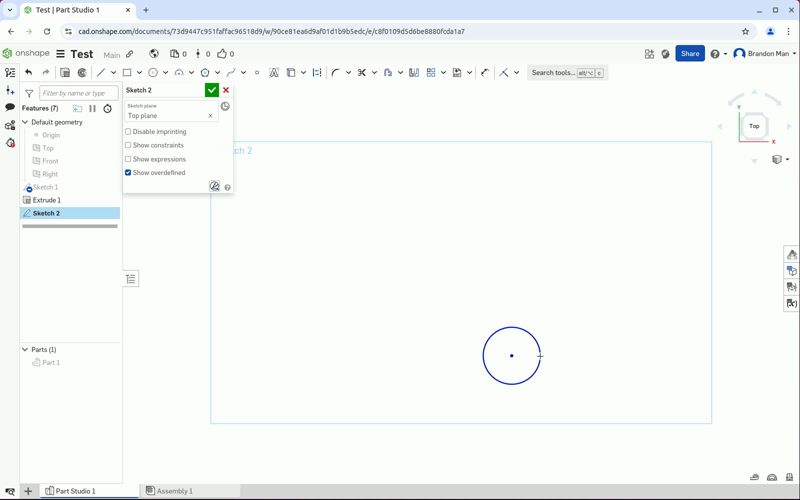
key_down(shift)
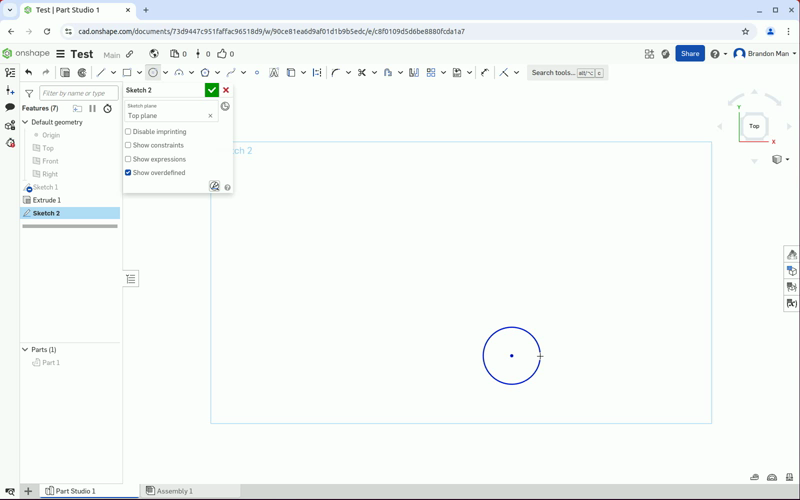
mouse_move(511, 355)
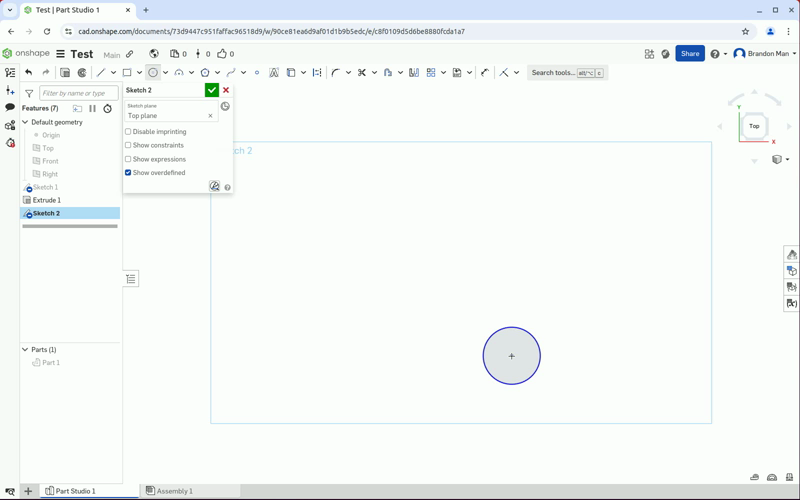
click(511, 355)
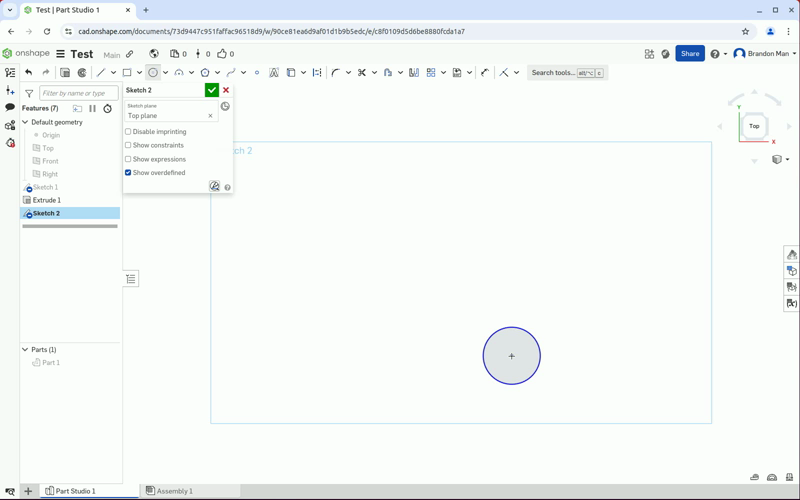
key_up(shift)
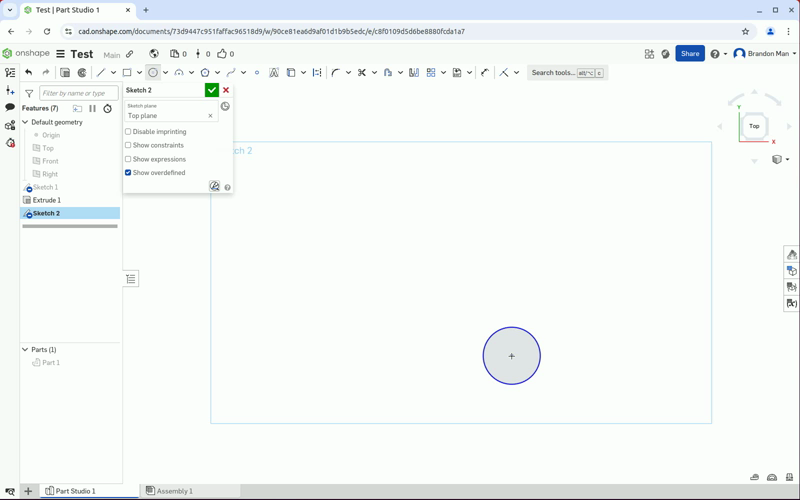
mouse_move(538, 355)
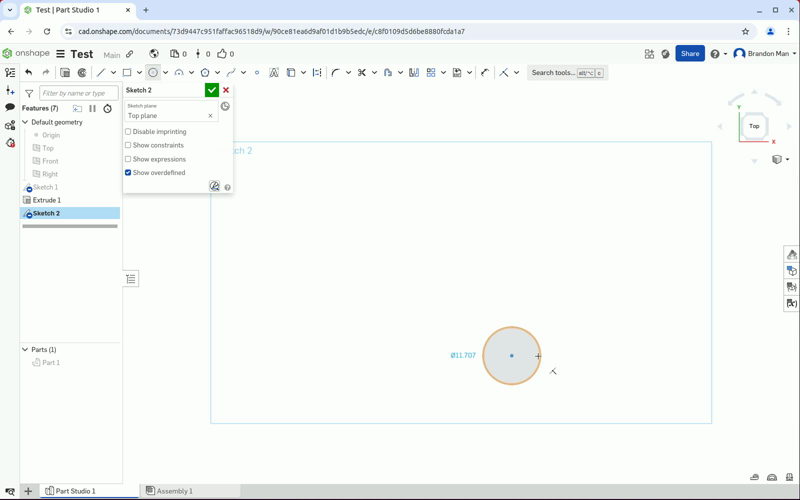
scroll(6)
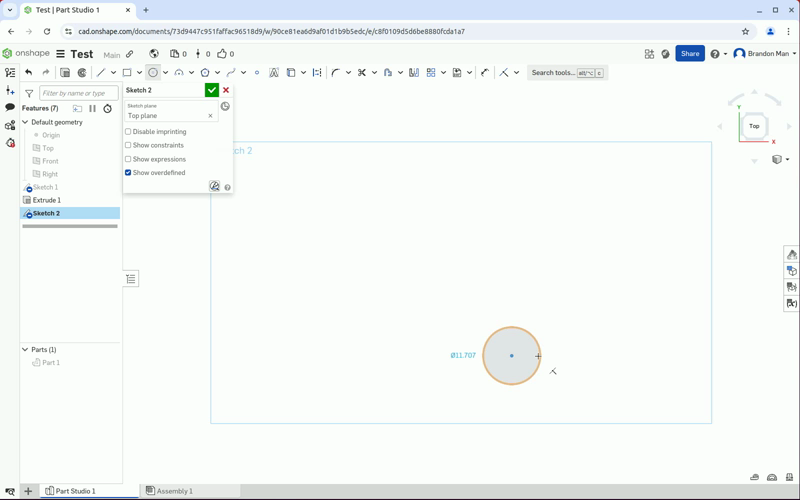
scroll(6)
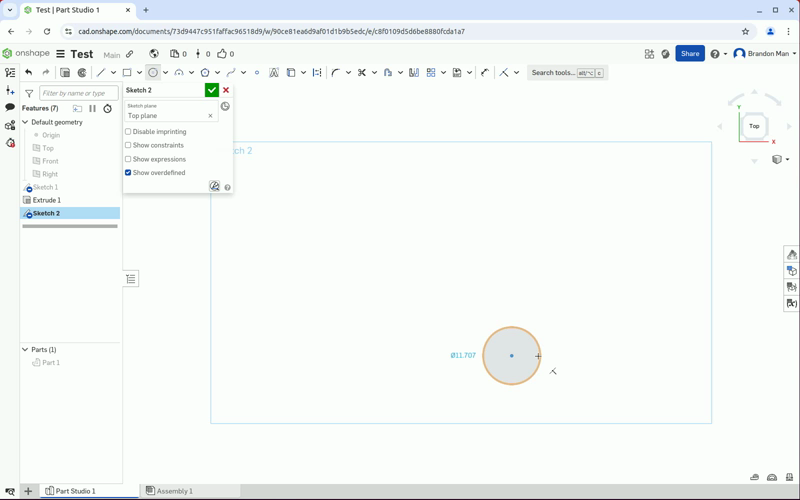
scroll(6)
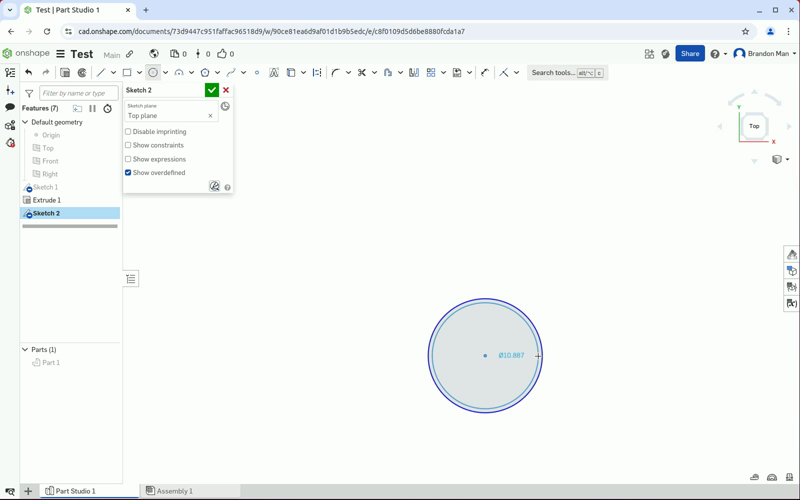
scroll(6)
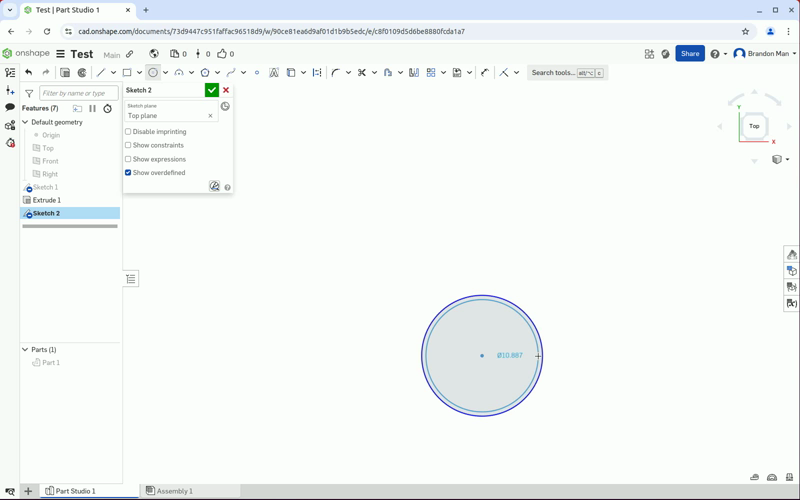
scroll(6)
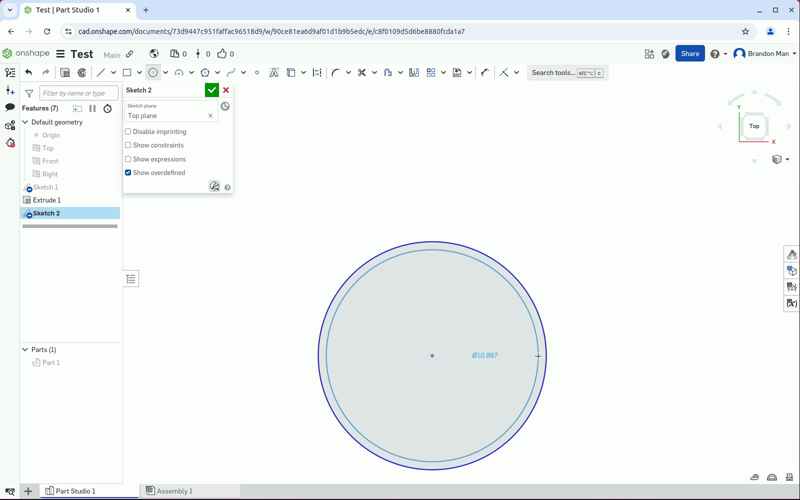
scroll(6)
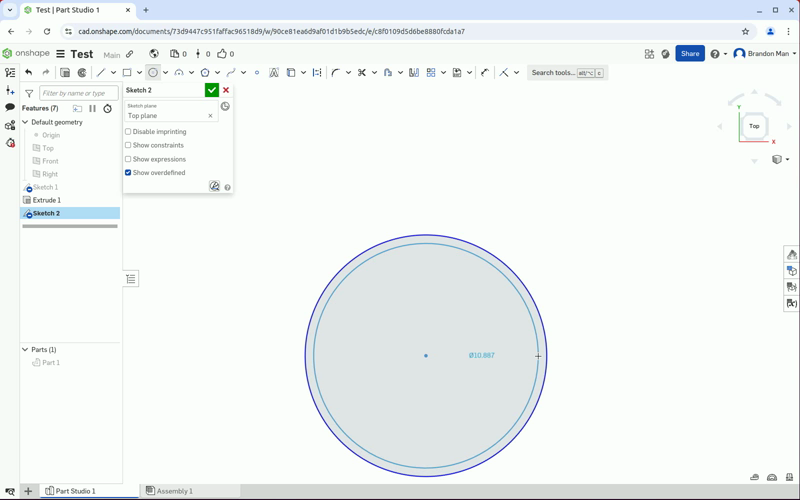
scroll(6)
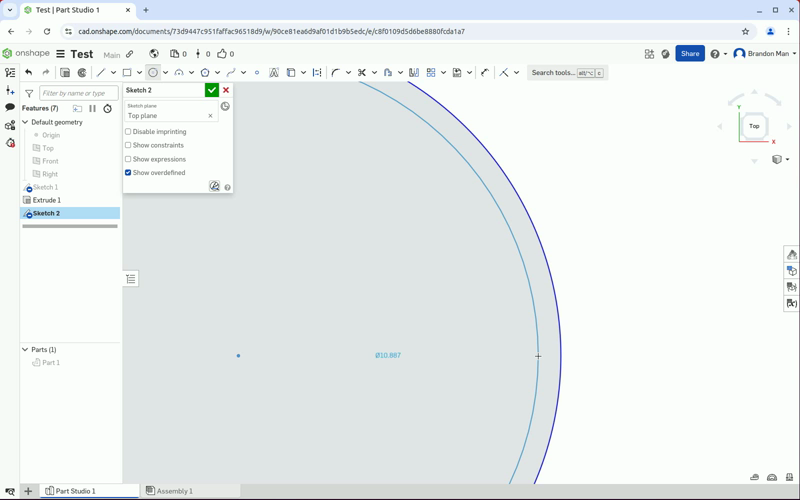
click(538, 355)
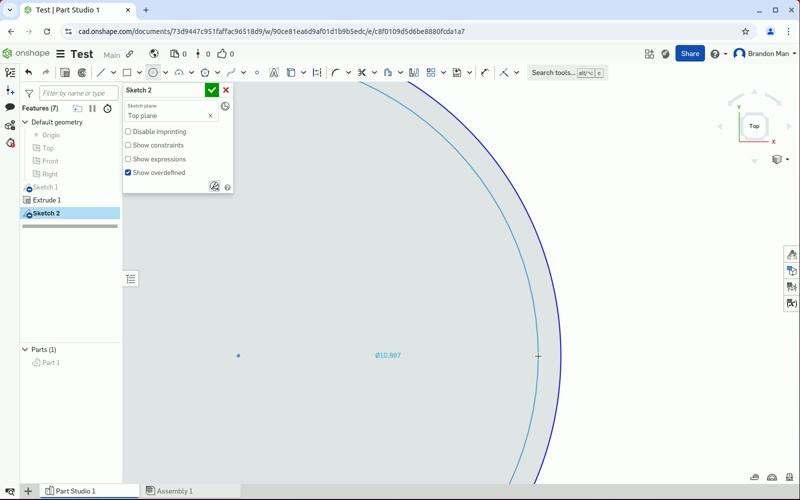
scroll(-6)
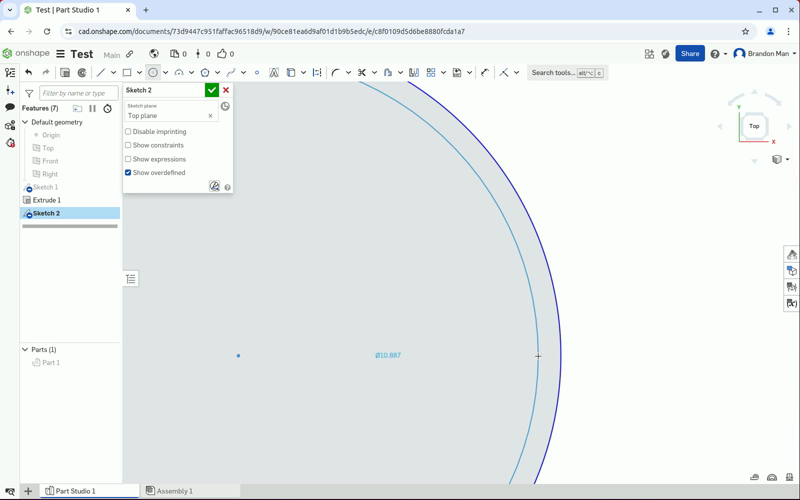
scroll(-6)
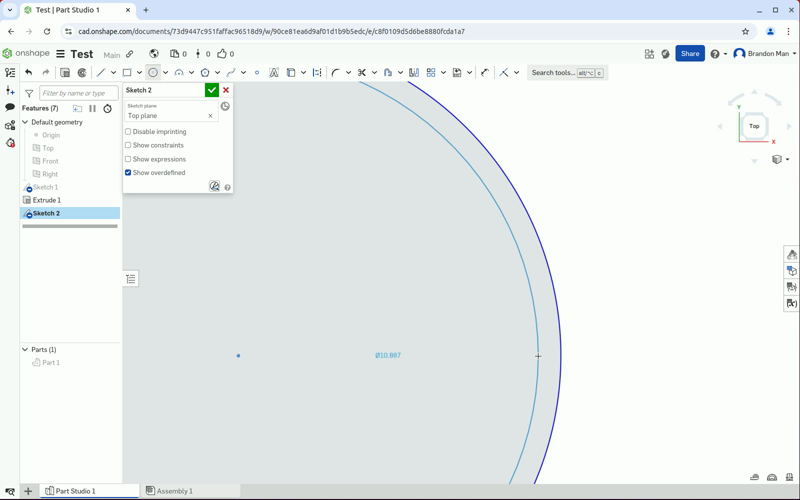
scroll(-6)
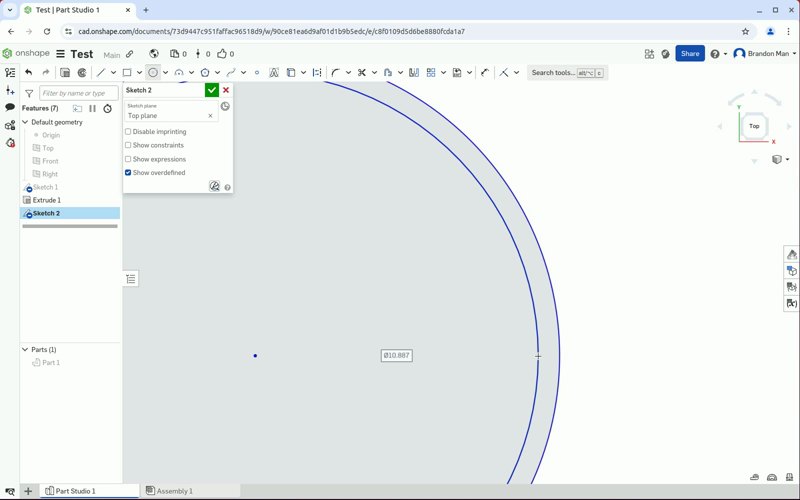
scroll(-6)
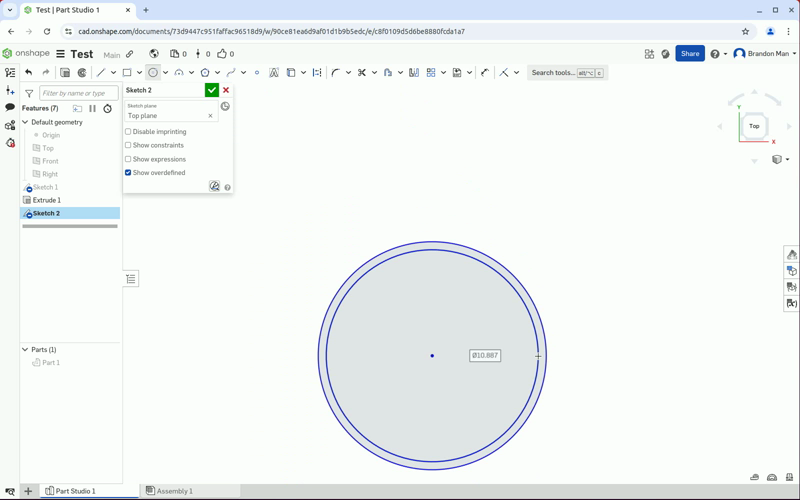
scroll(-6)
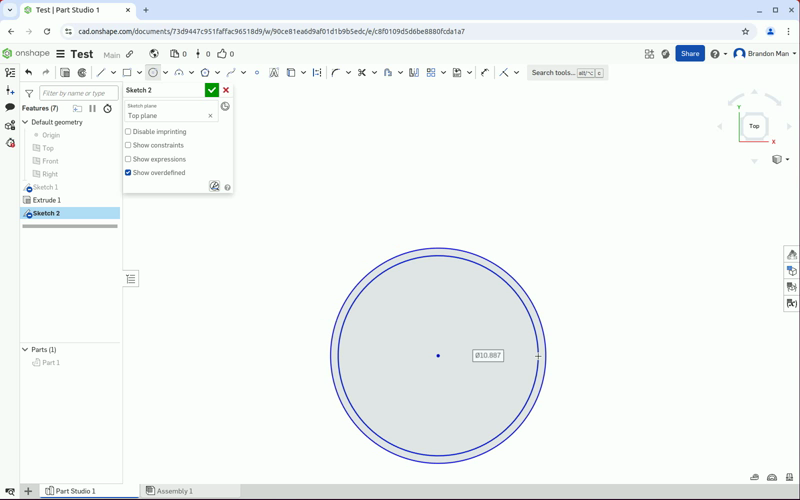
scroll(-6)
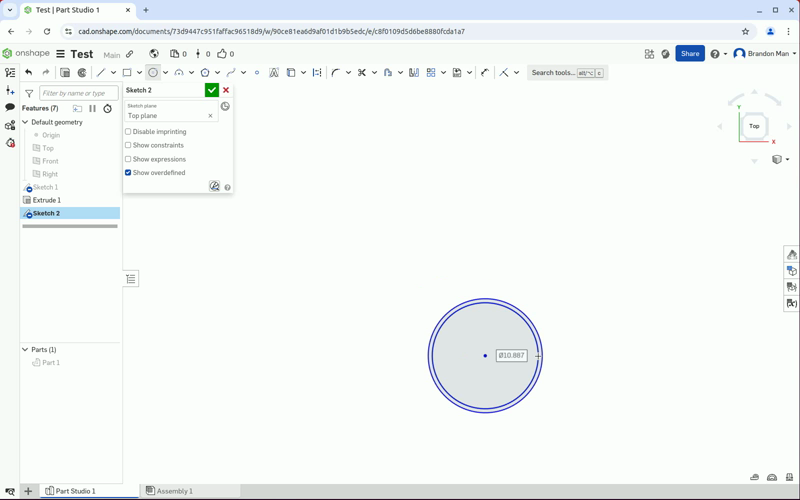
scroll(-6)
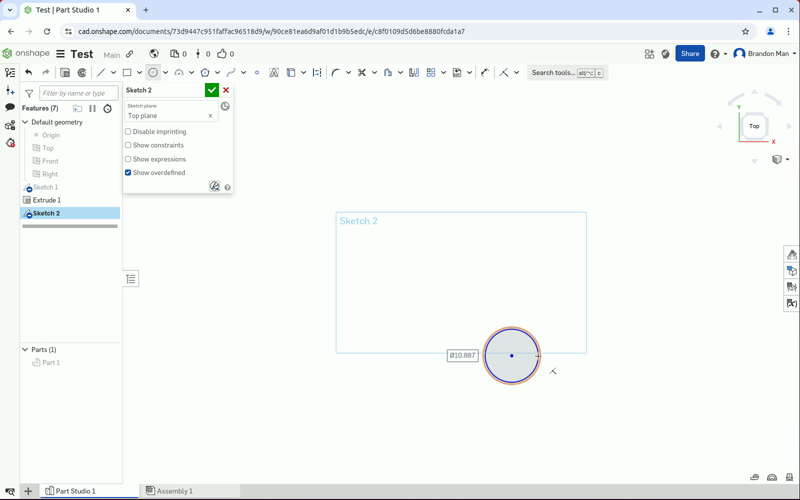
key(esc)
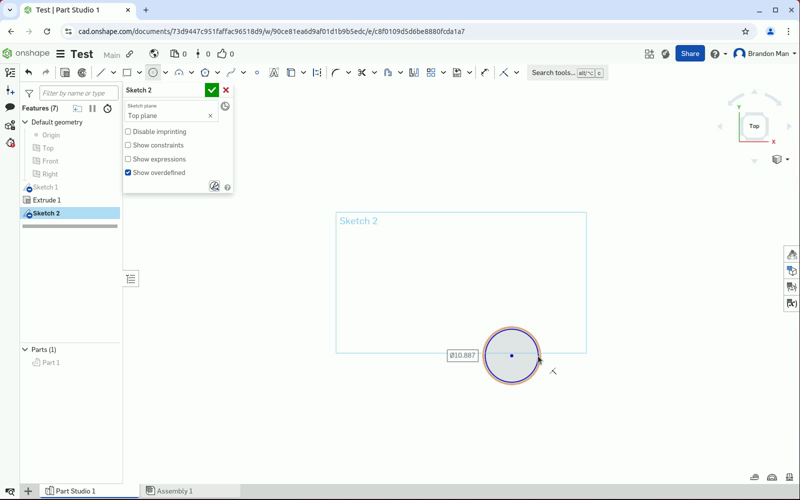
mouse_move(506, 382)
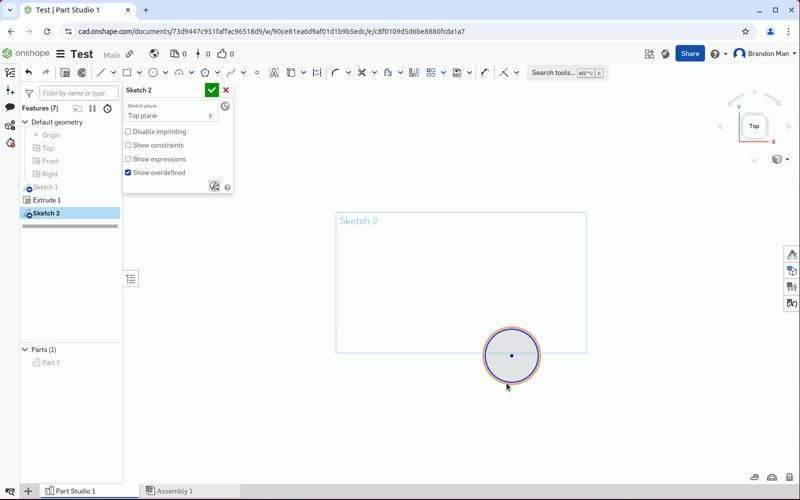
scroll(6)
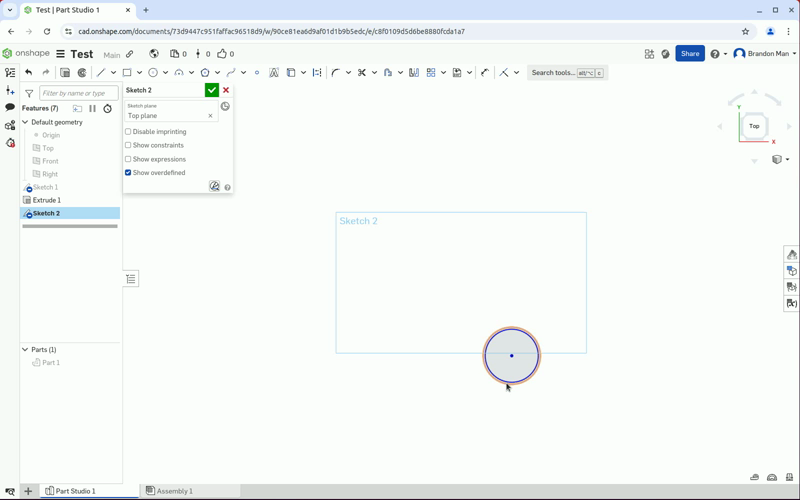
scroll(6)
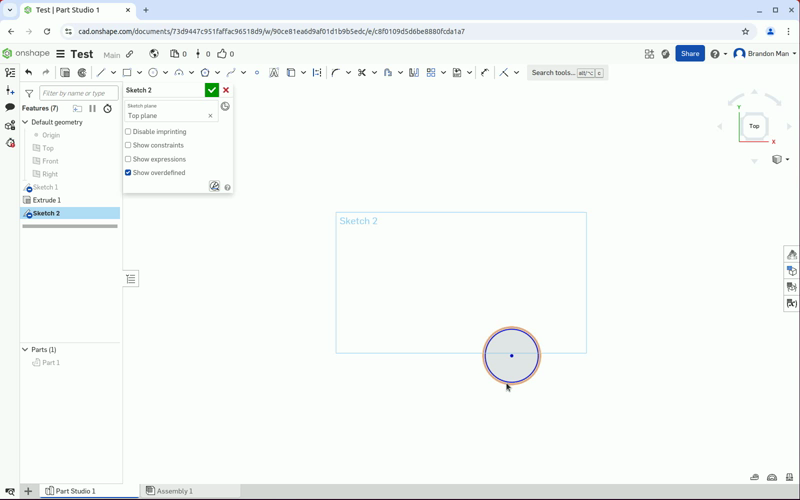
scroll(6)
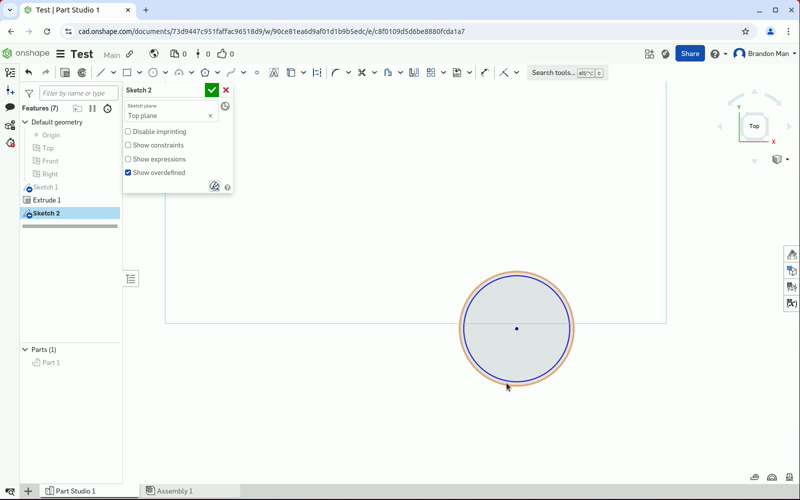
scroll(6)
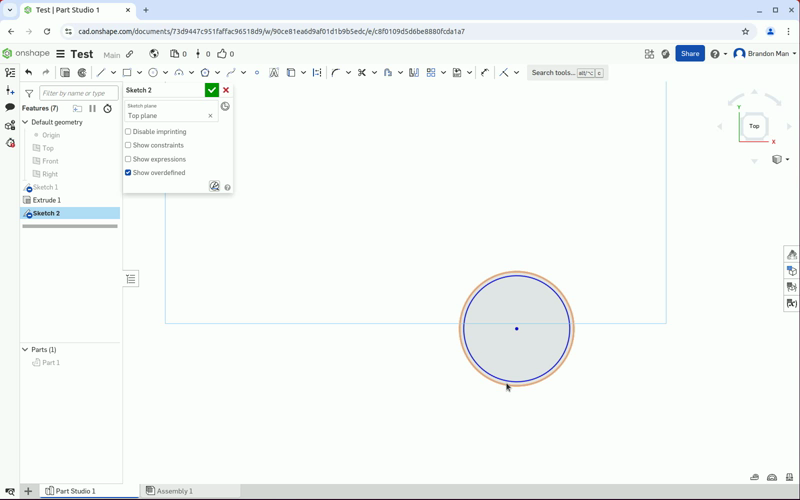
scroll(6)
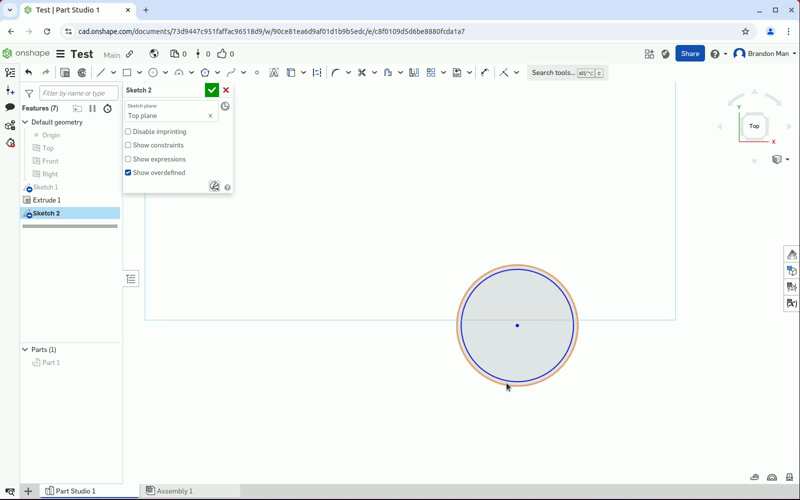
scroll(6)
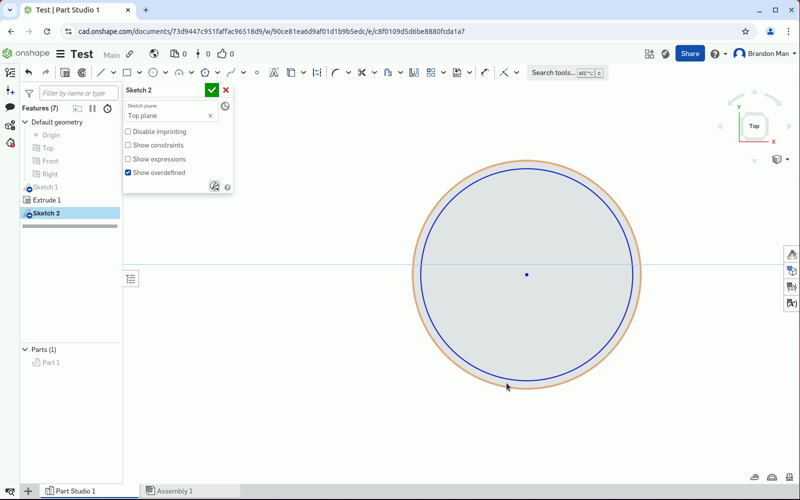
scroll(6)
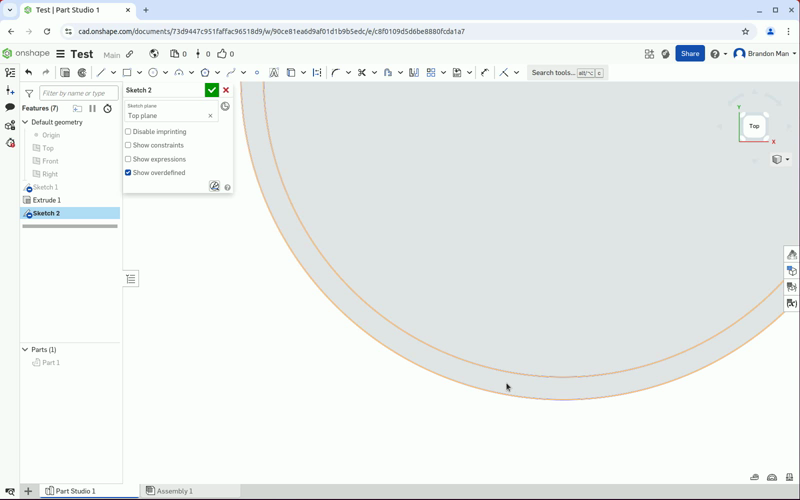
click(506, 382)
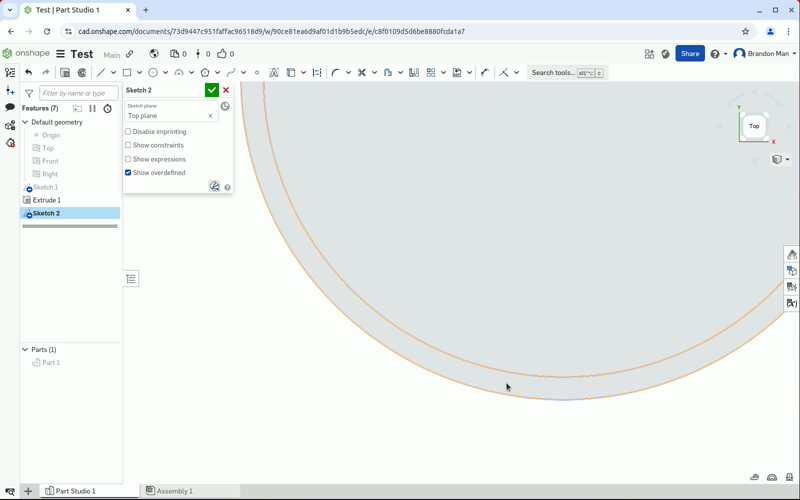
scroll(-6)
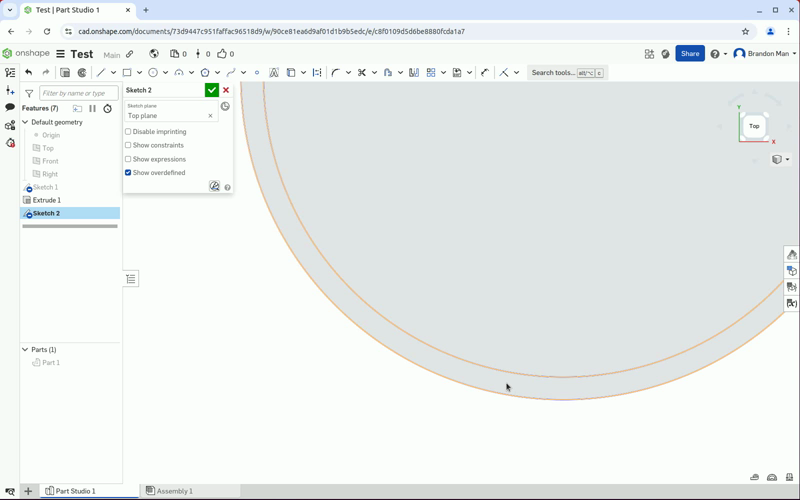
scroll(-6)
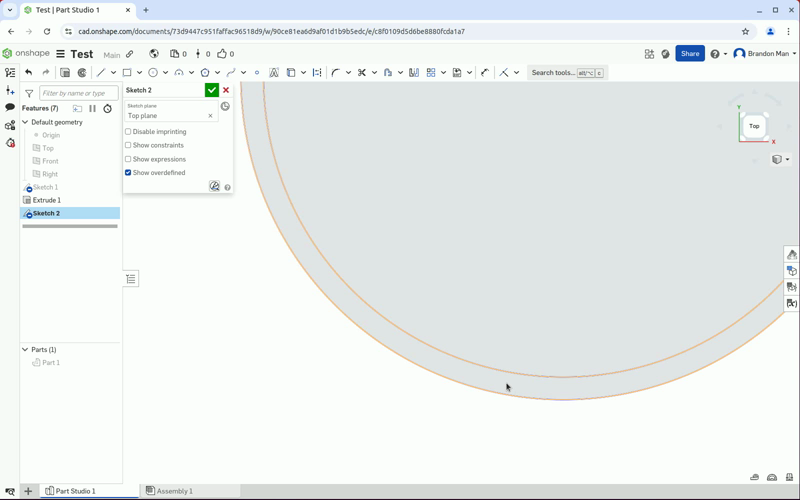
scroll(-6)
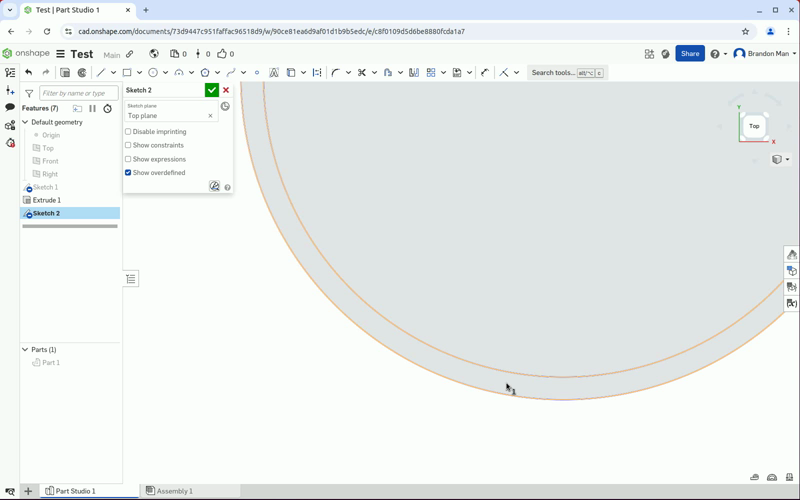
scroll(-6)
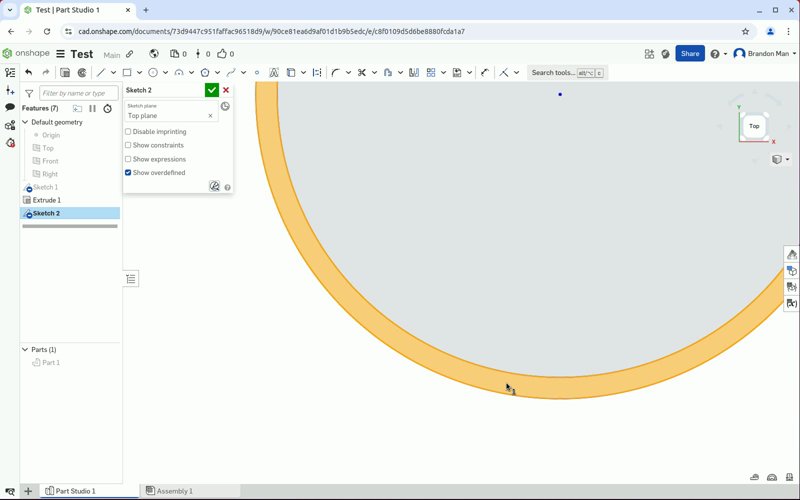
scroll(-6)
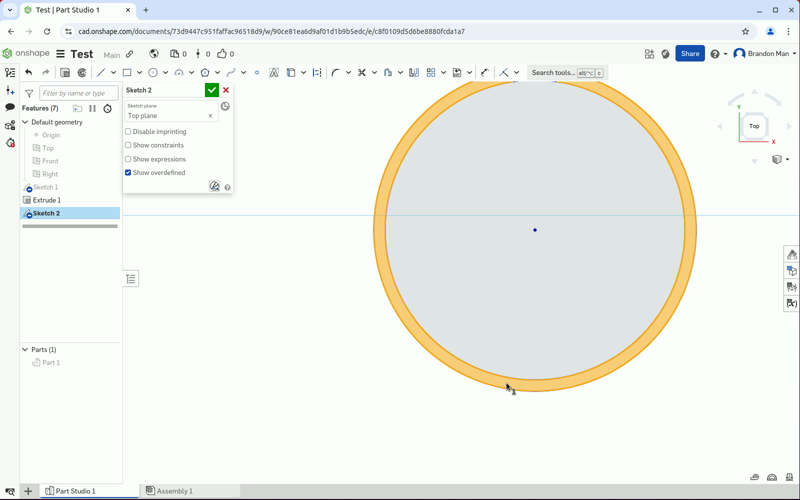
scroll(-6)
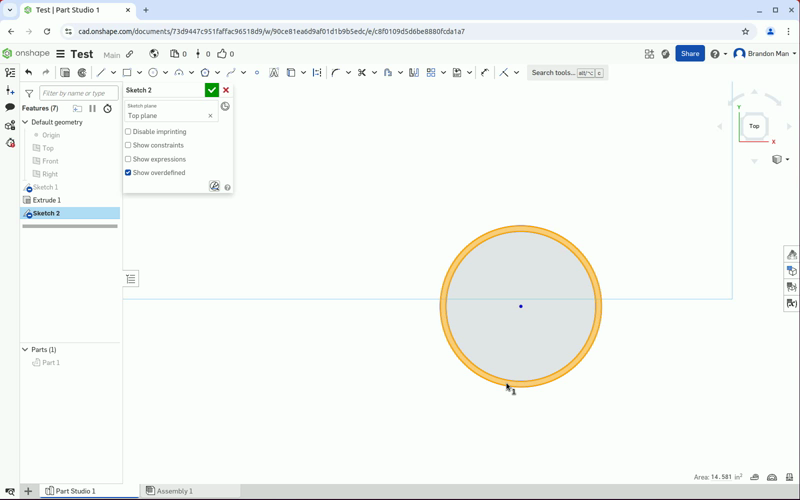
scroll(-6)
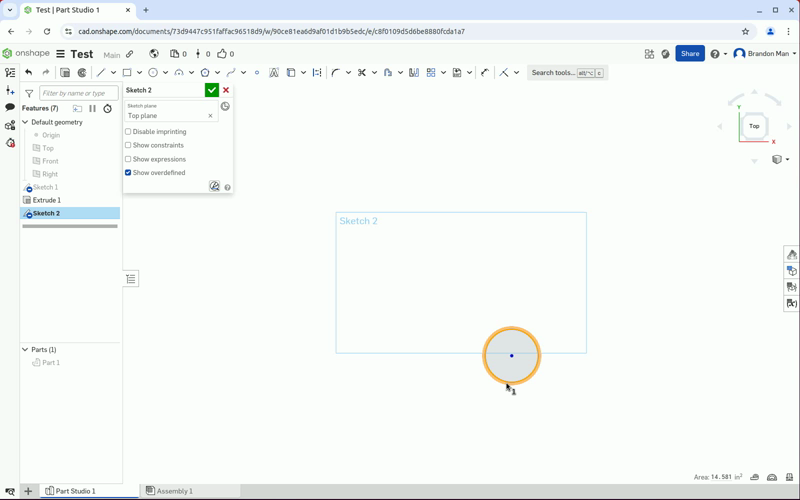
mouse_move(73, 352)
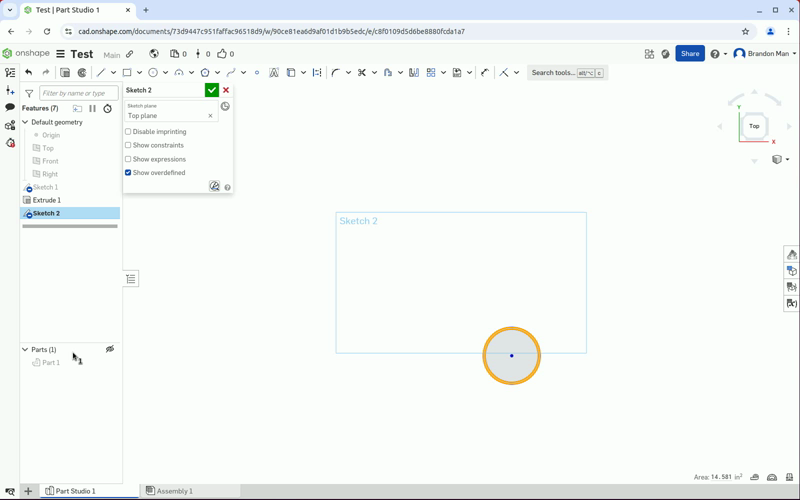
key(shift+y)
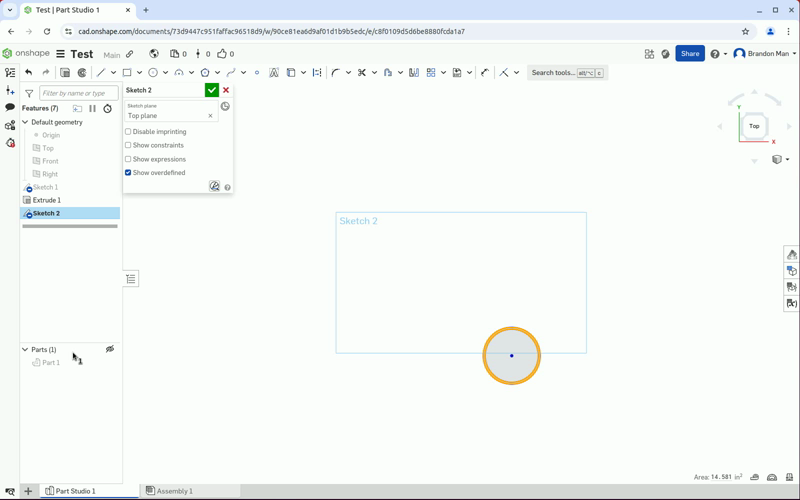
key(shift+e)
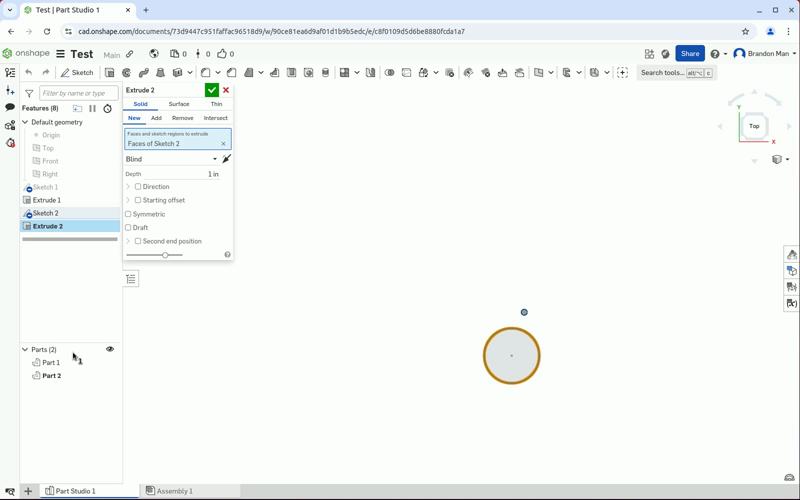
mouse_move(143, 106)
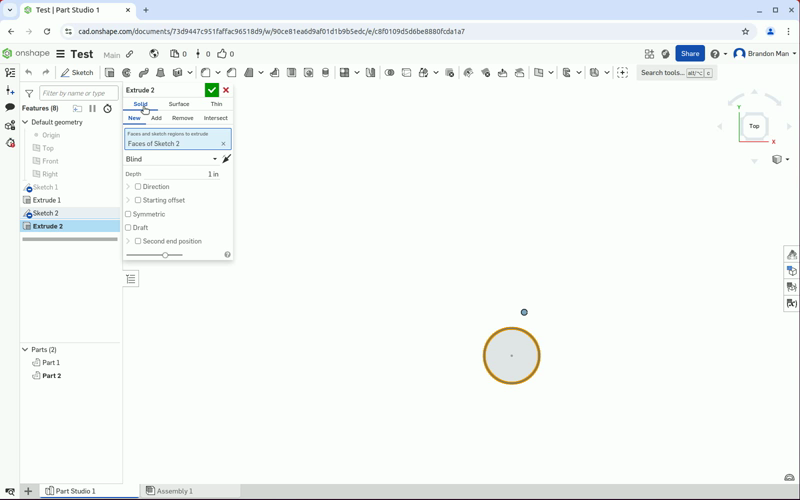
click(143, 106)
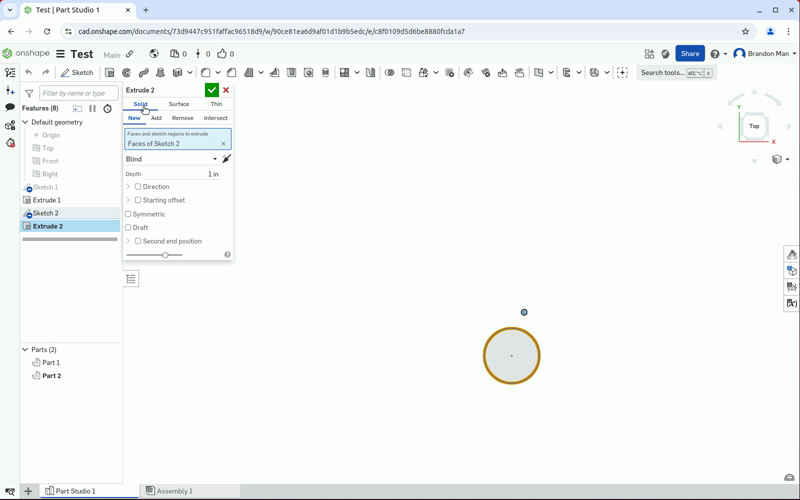
mouse_move(137, 120)
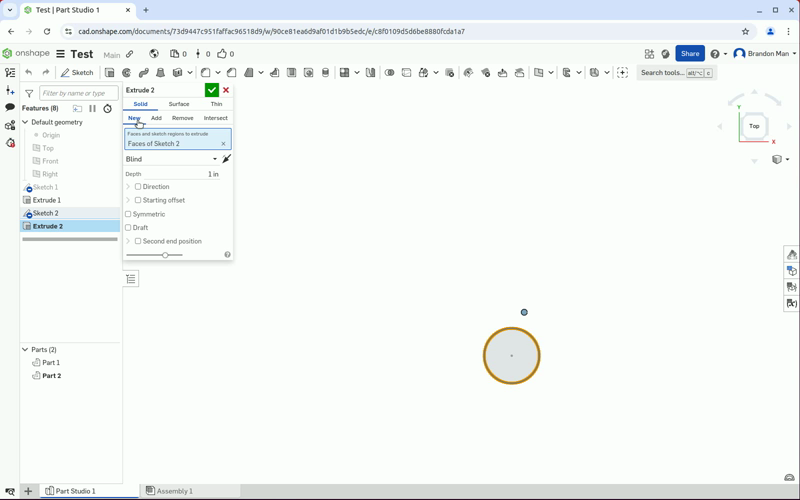
click(137, 120)
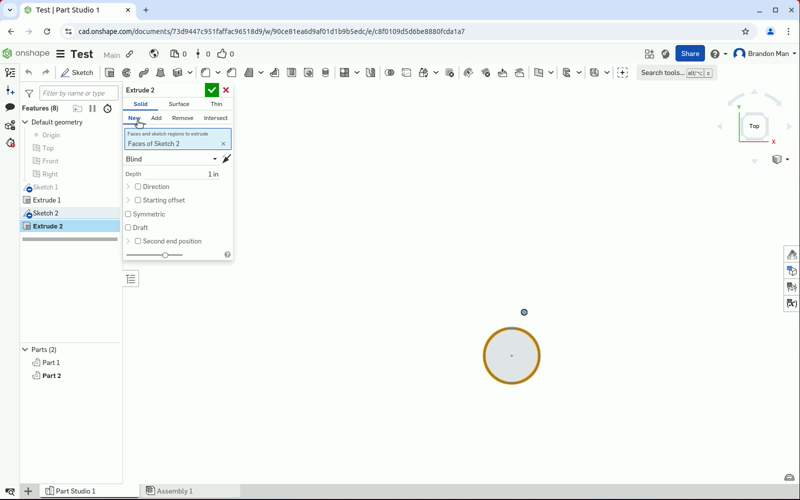
key(tab, 4)
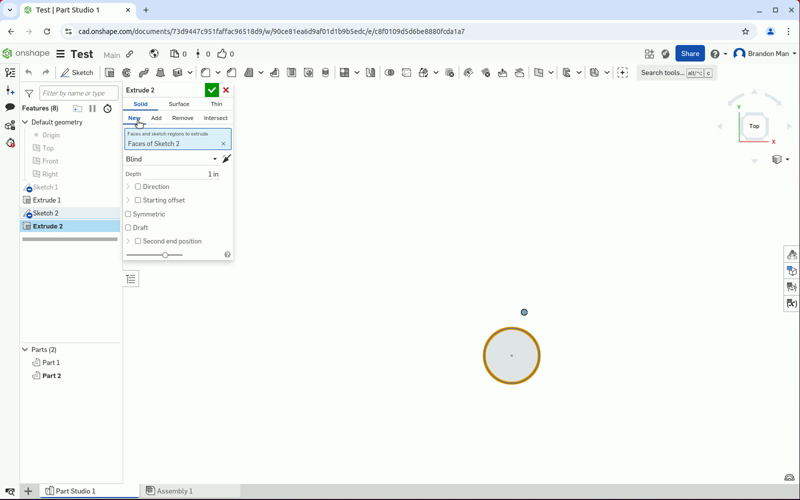
text(0.481)
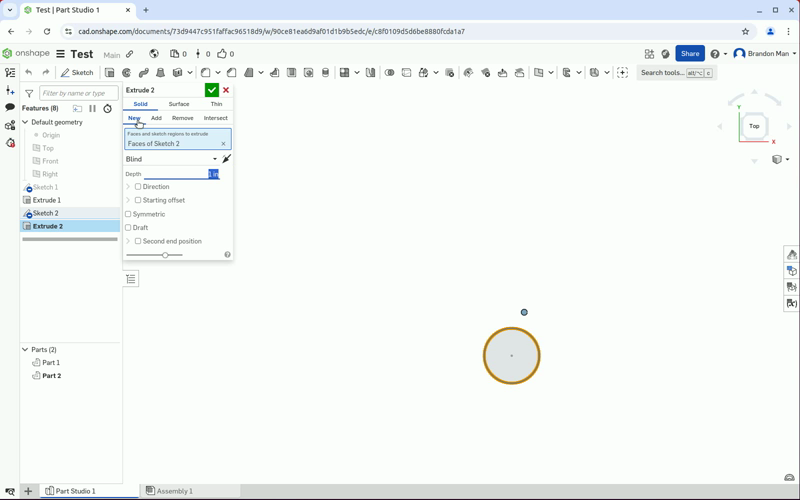
key(enter)
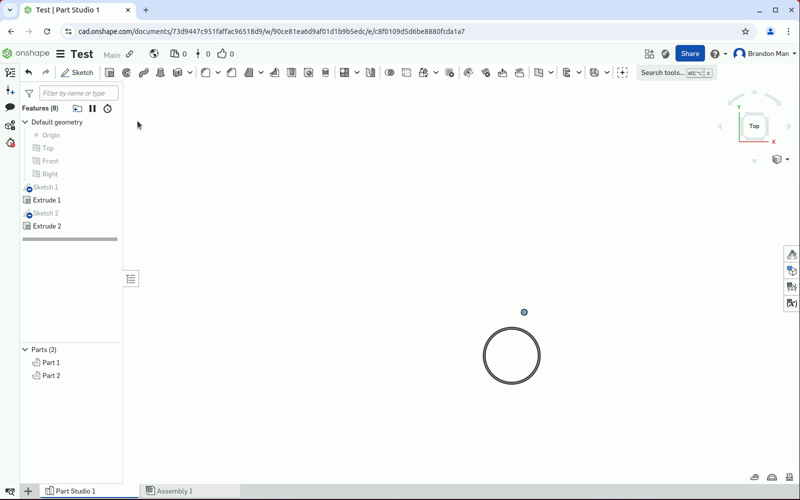
key(shift+h)
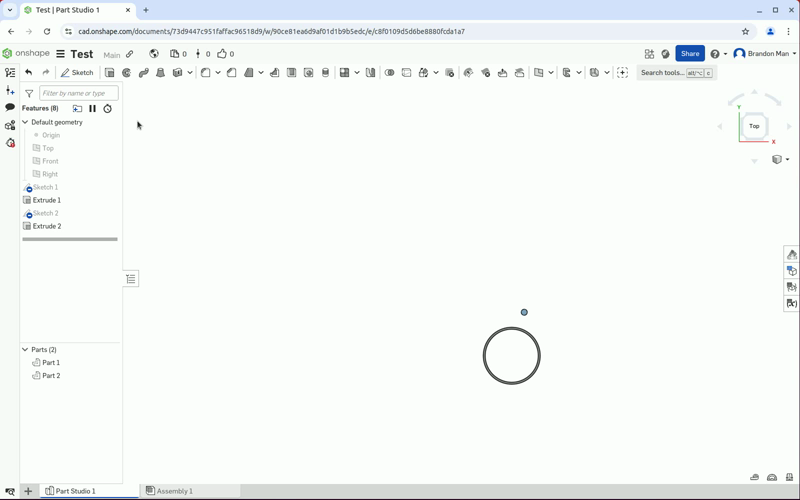
key(shift+h)
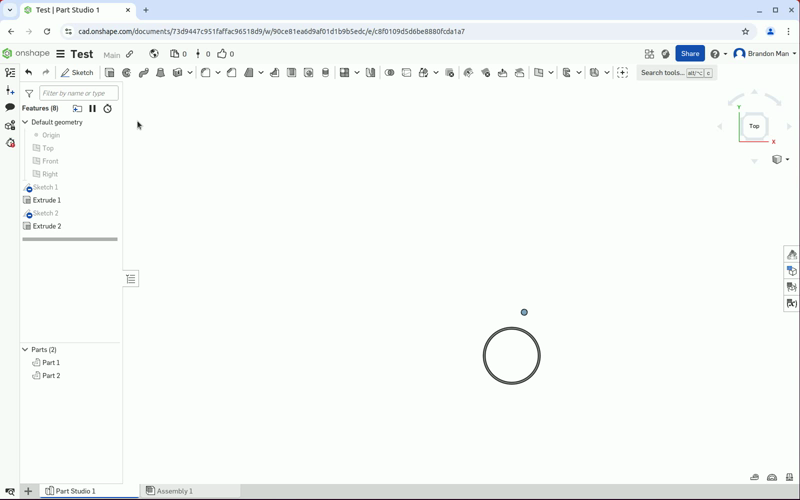
mouse_move(73, 189)
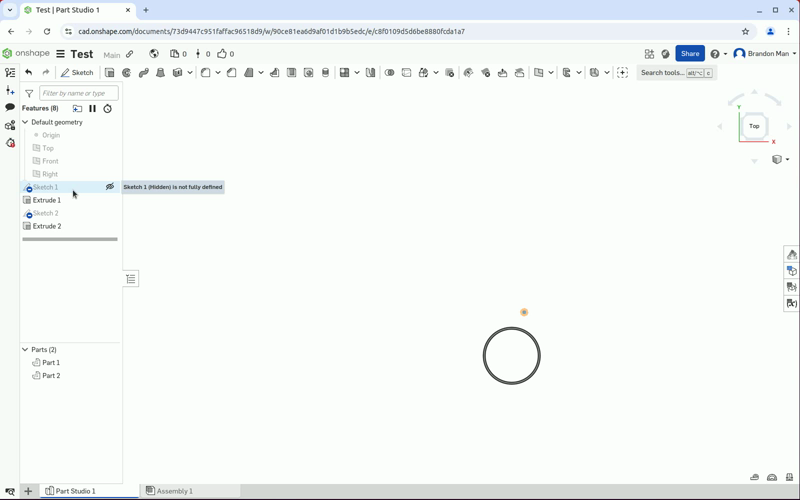
click(73, 189)
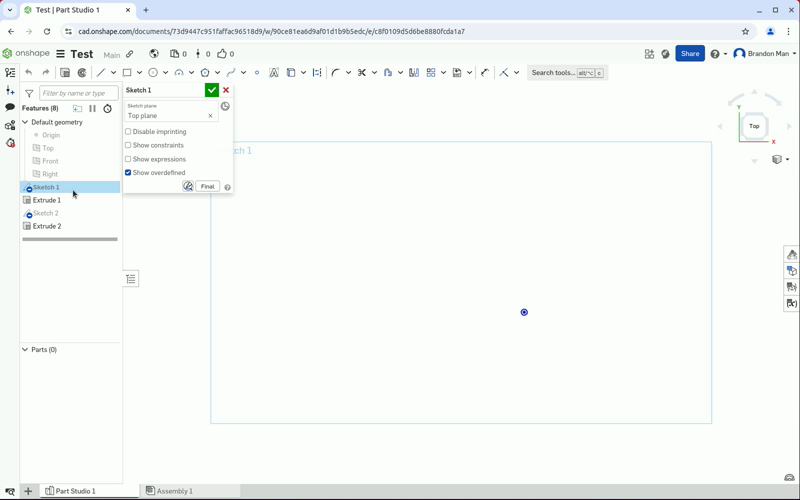
mouse_move(229, 92)
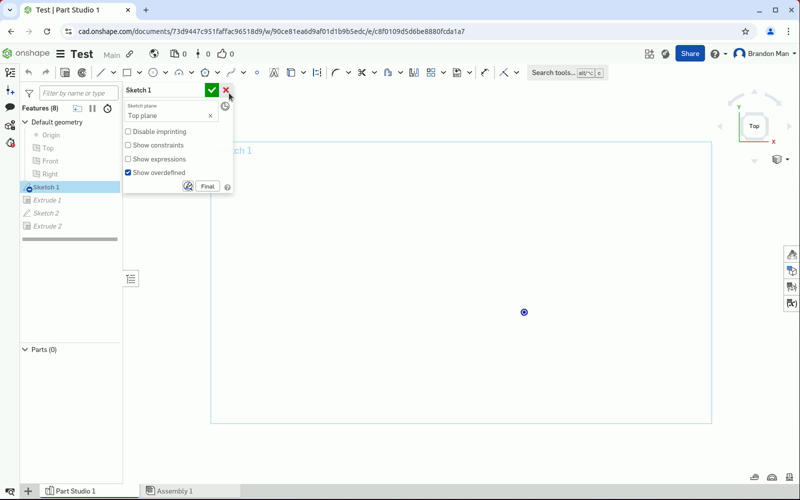
click(229, 92)
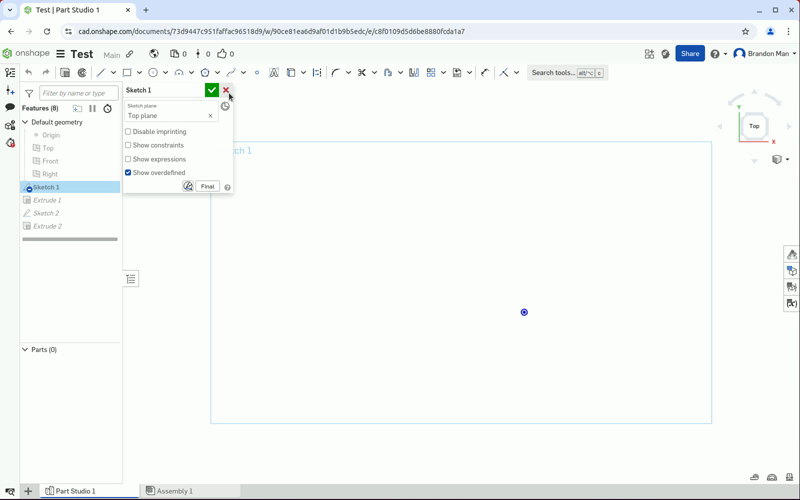
key(shift+s)
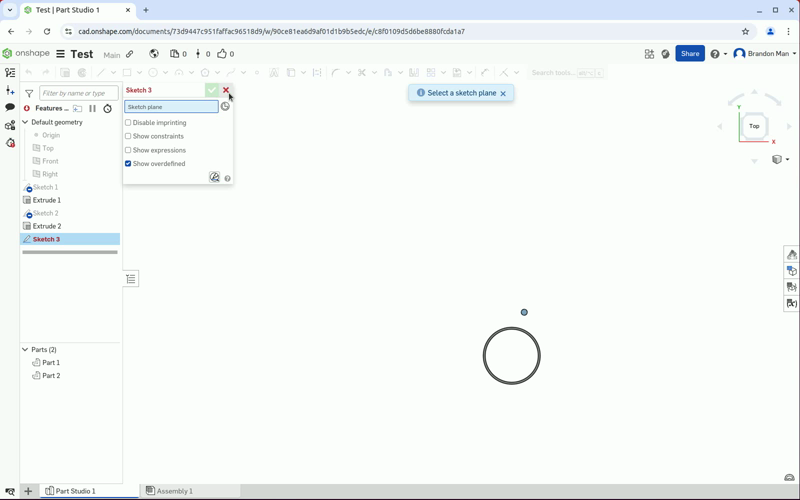
mouse_move(73, 150)
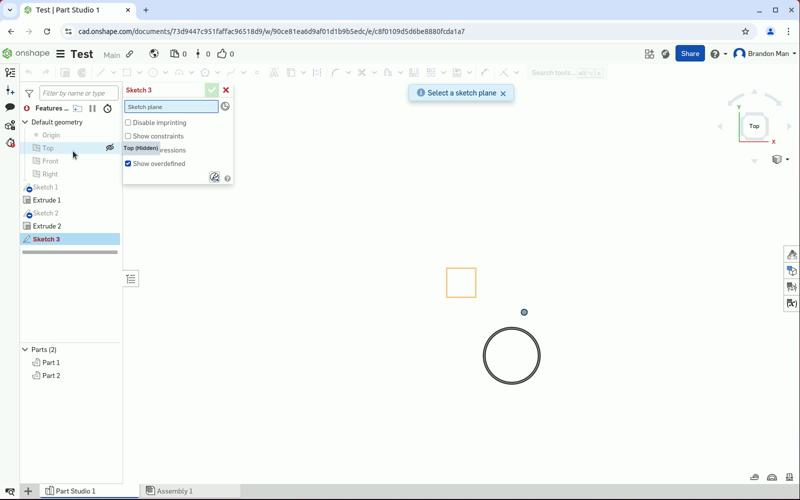
click(73, 150)
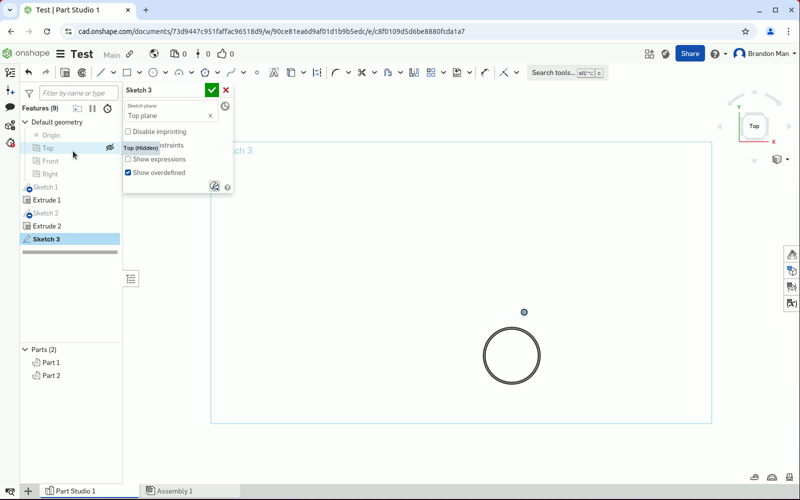
mouse_move(73, 352)
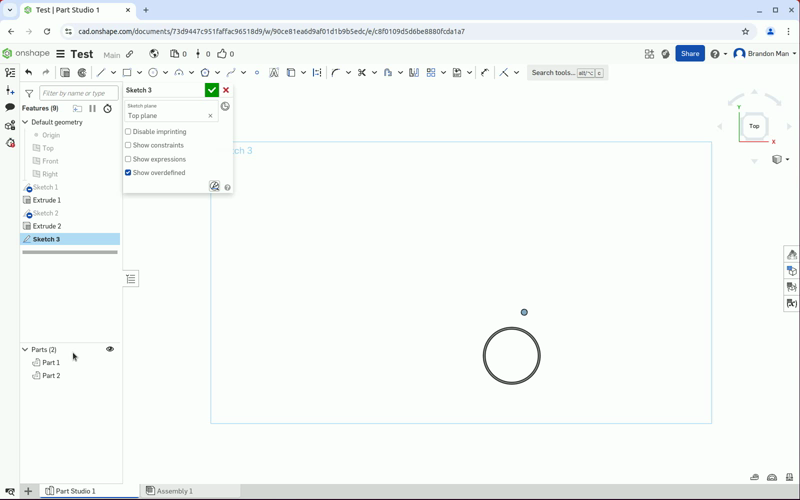
key(y)
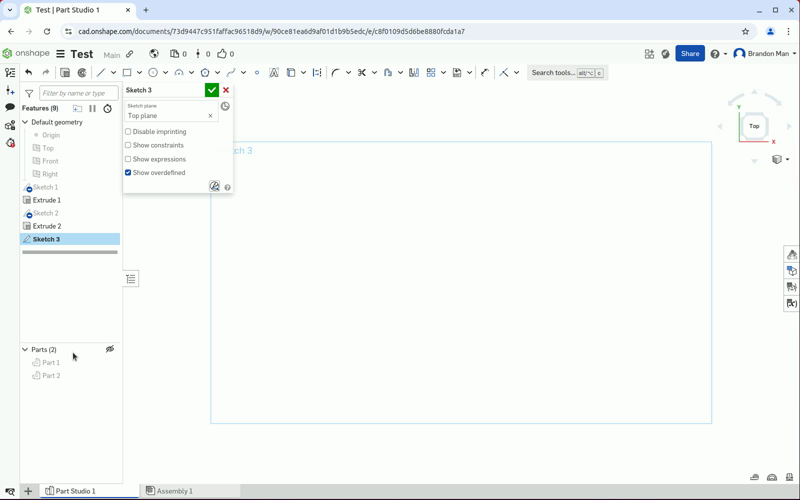
key(c)
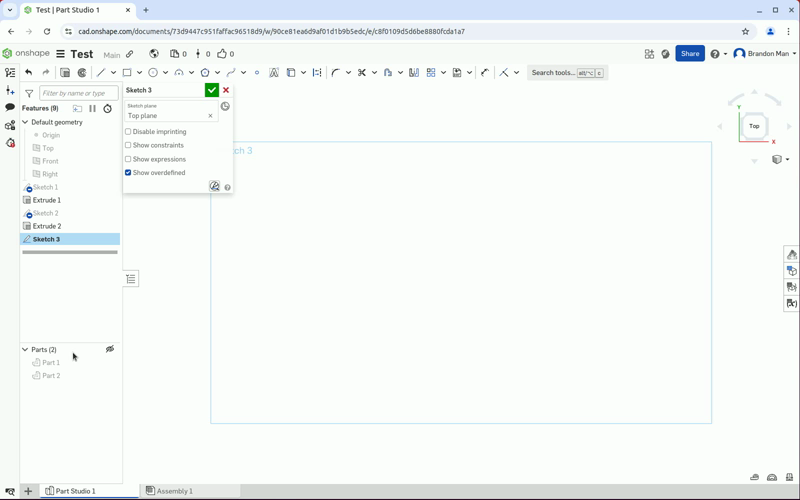
key_down(shift)
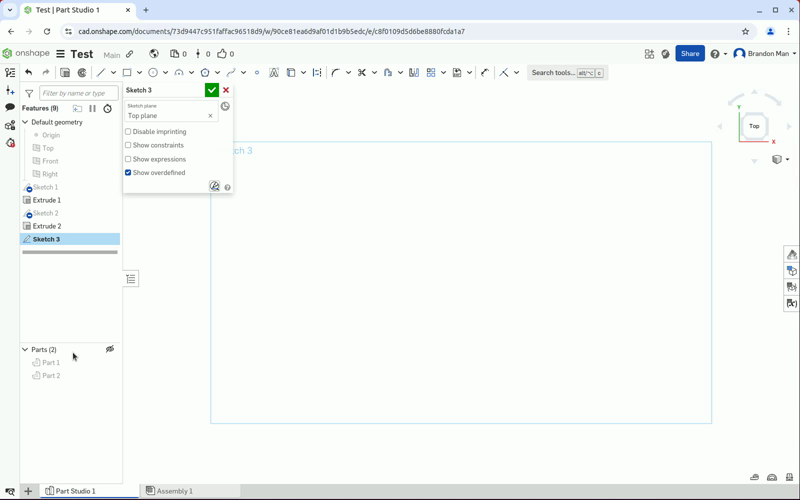
mouse_move(423, 351)
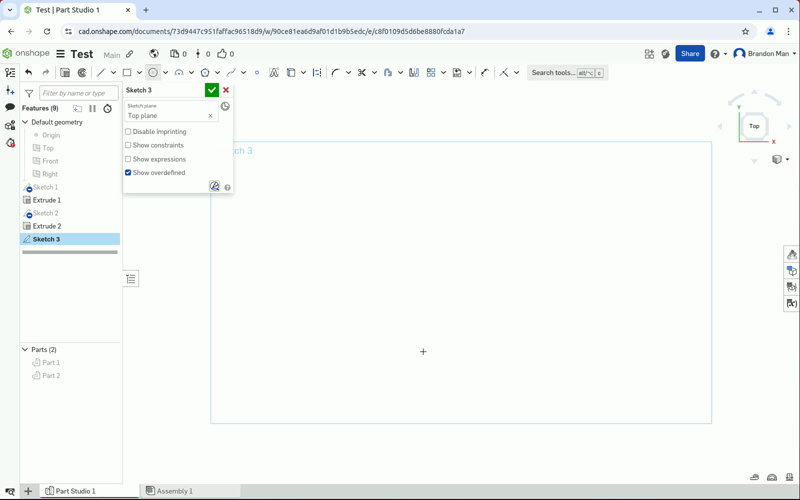
click(423, 351)
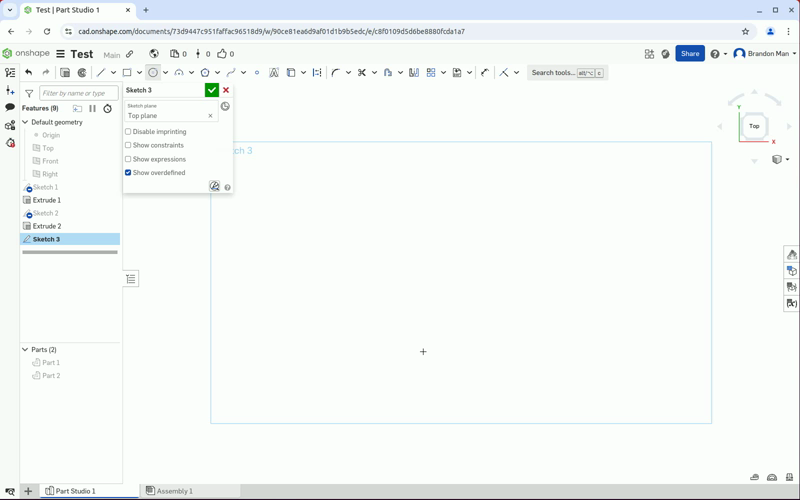
key_up(shift)
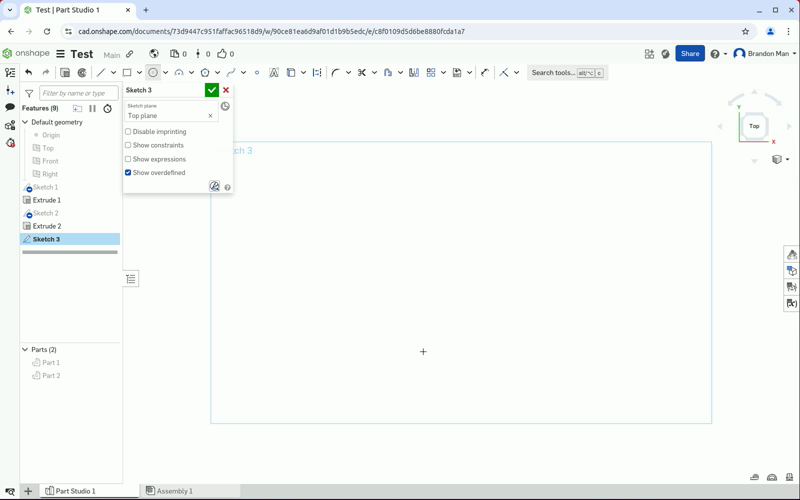
mouse_move(428, 351)
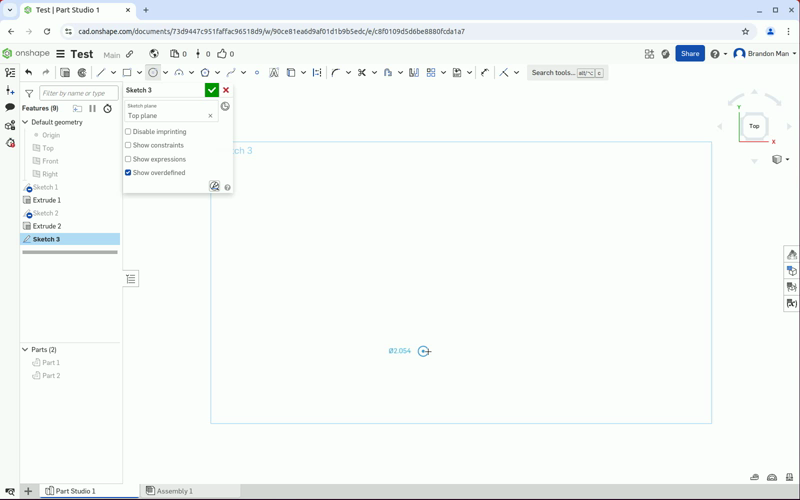
click(428, 351)
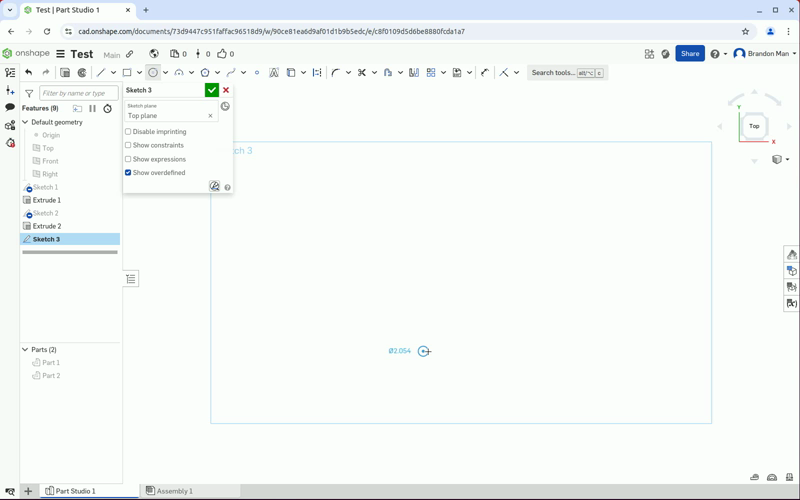
key(esc)
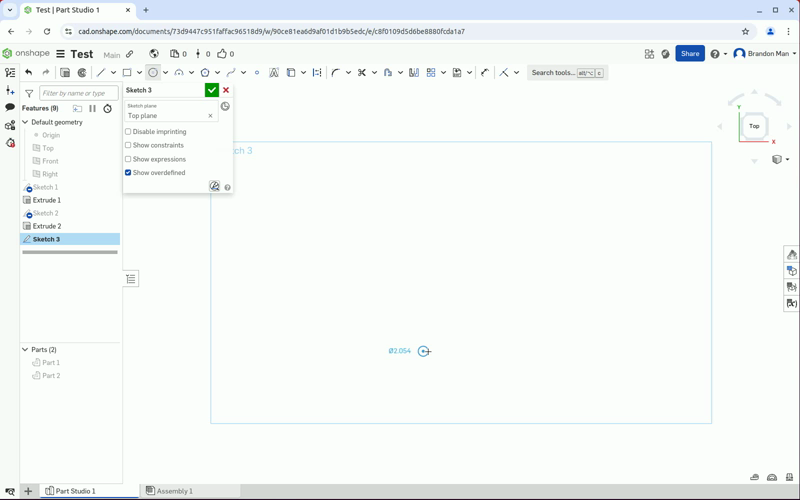
key(c)
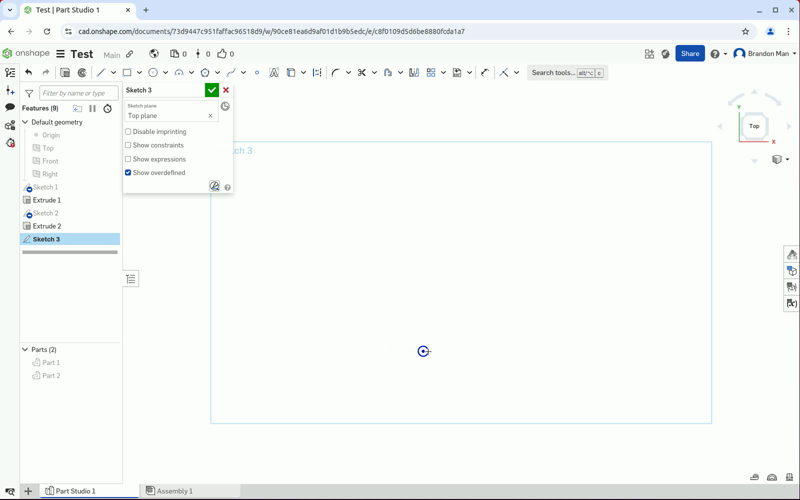
key_down(shift)
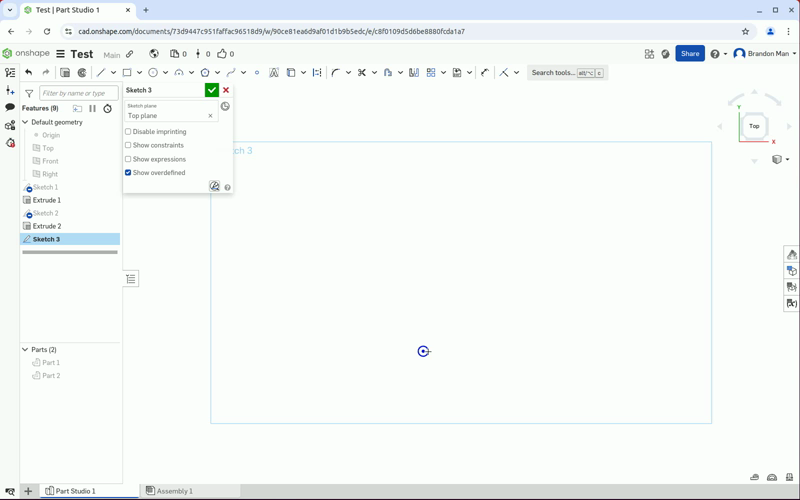
mouse_move(423, 351)
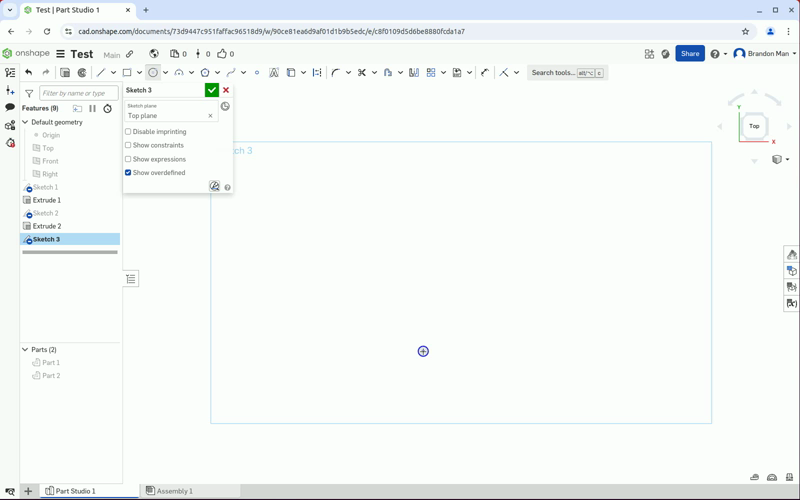
click(423, 351)
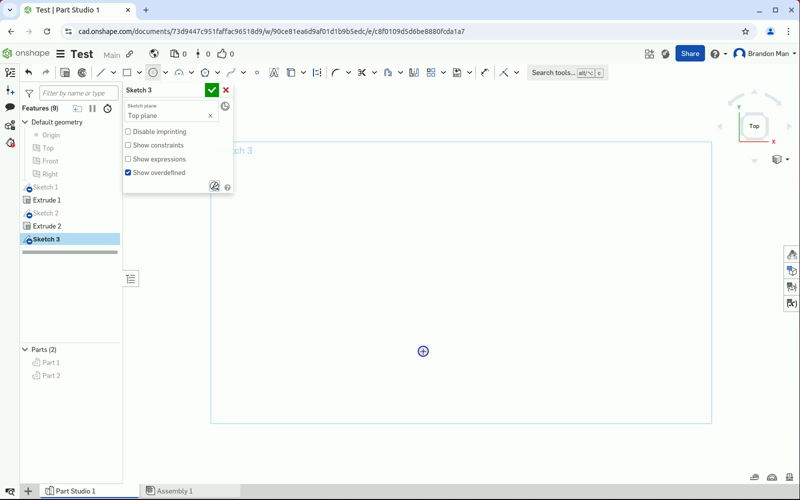
key_up(shift)
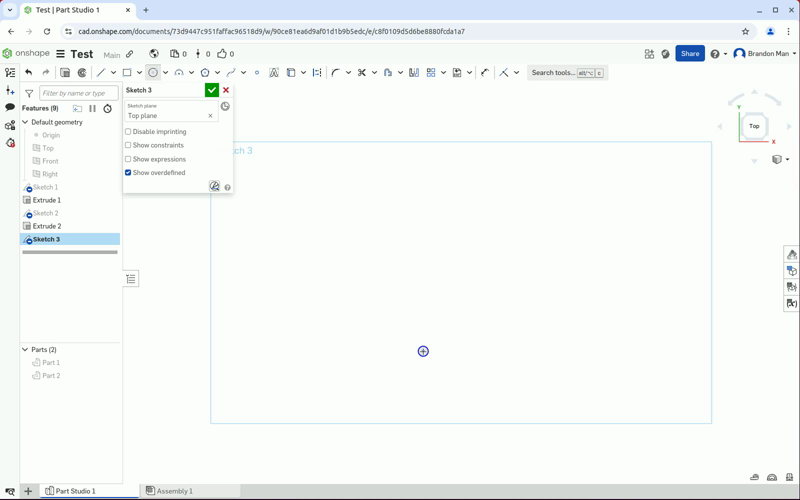
mouse_move(425, 351)
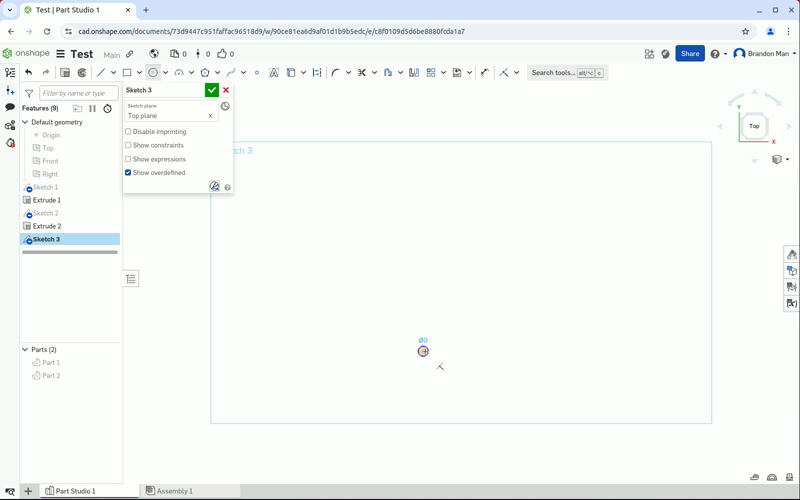
scroll(6)
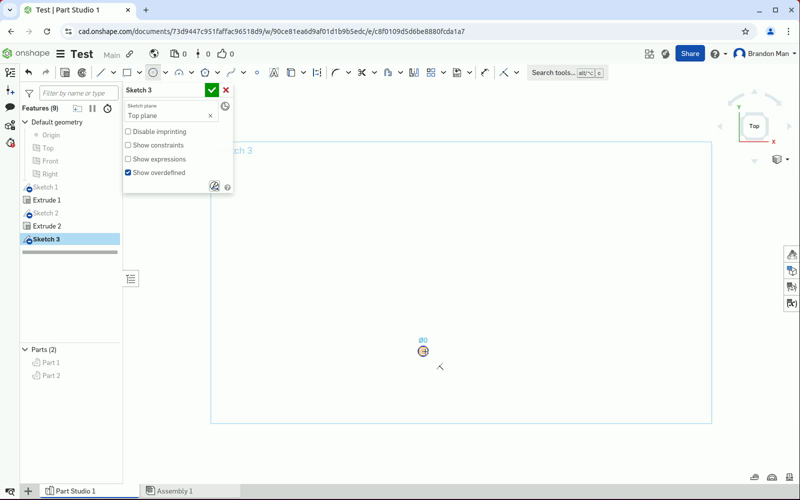
scroll(6)
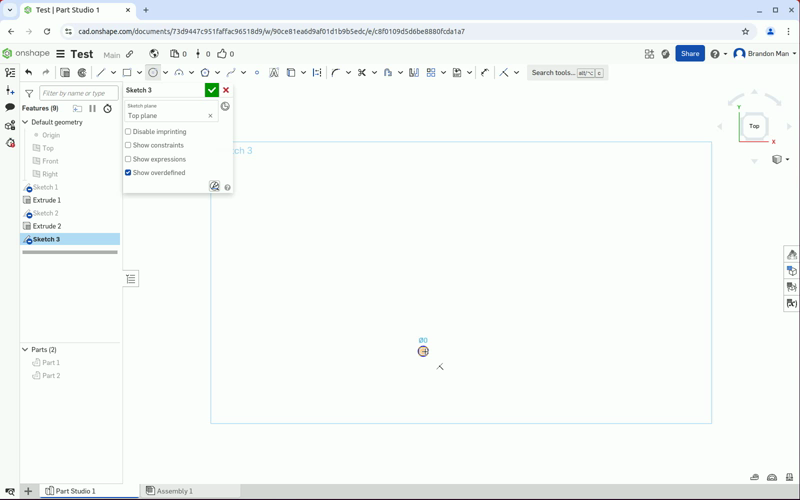
scroll(6)
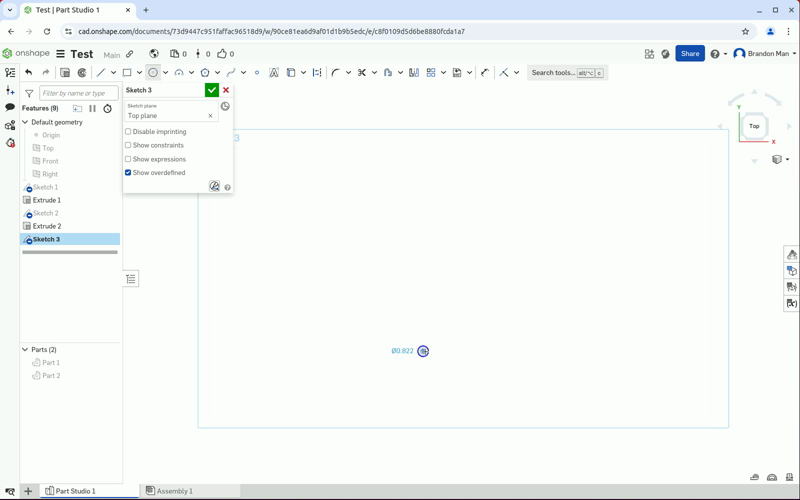
scroll(6)
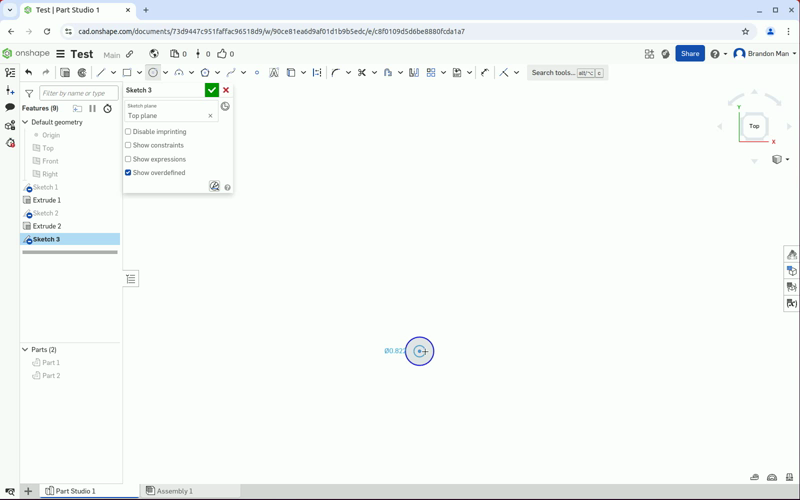
scroll(6)
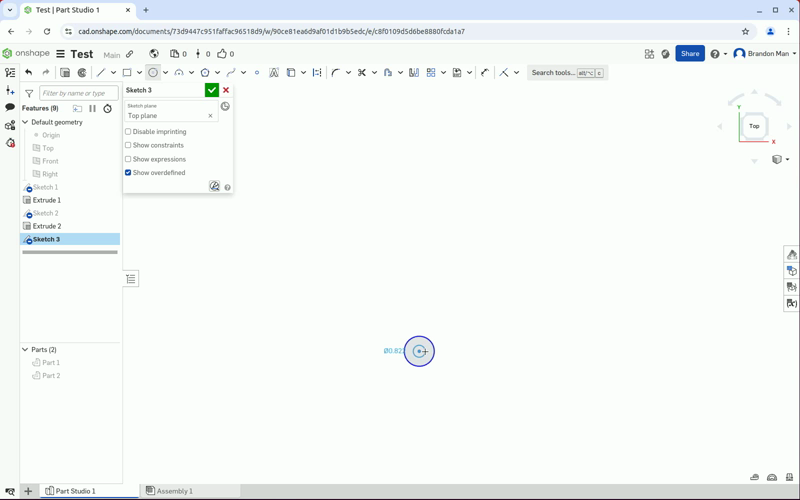
scroll(6)
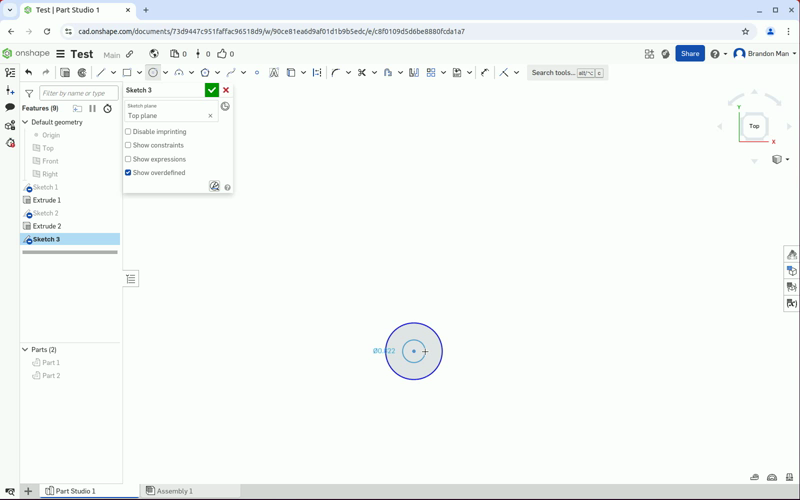
scroll(6)
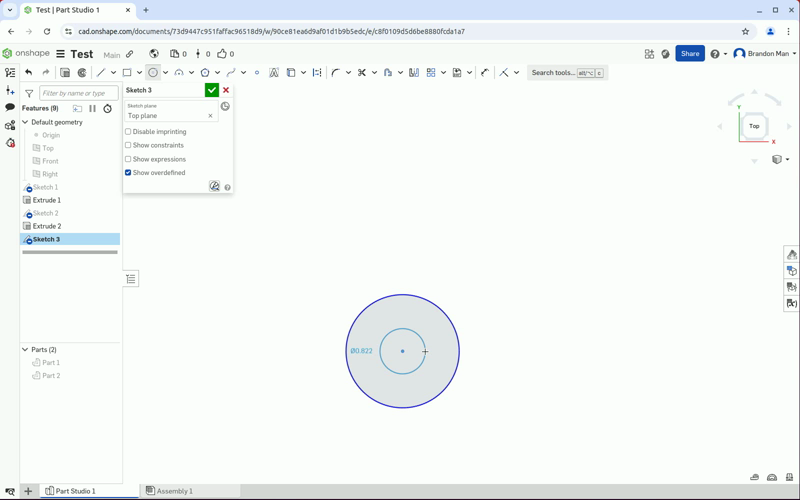
click(425, 351)
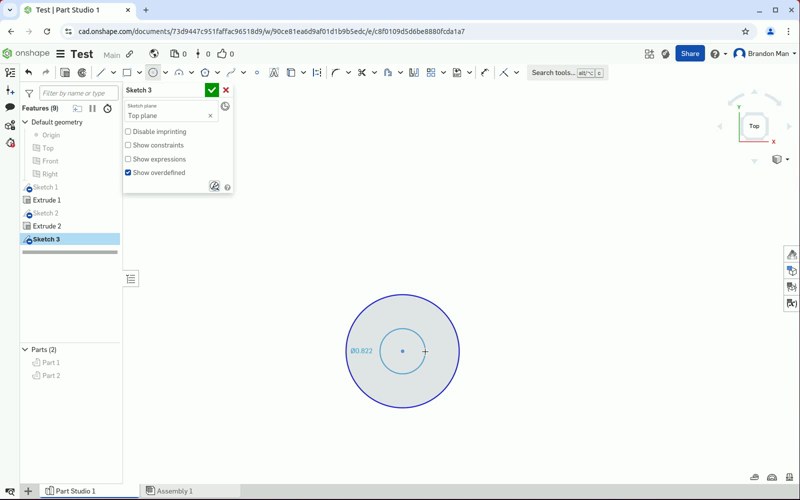
scroll(-6)
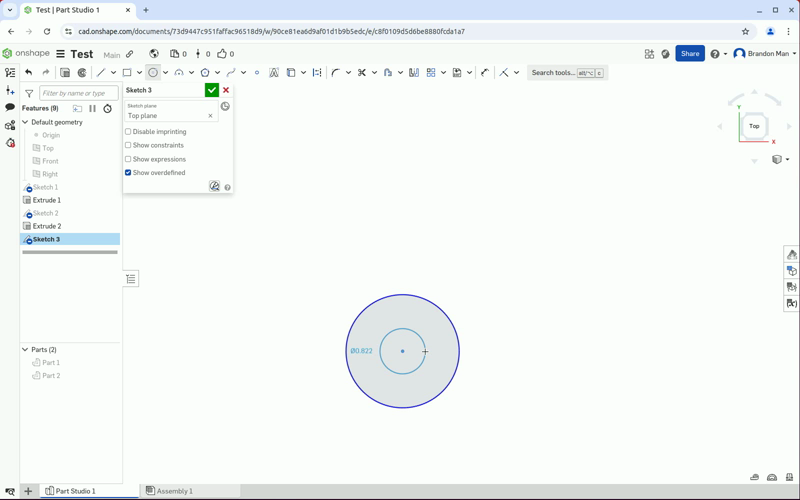
scroll(-6)
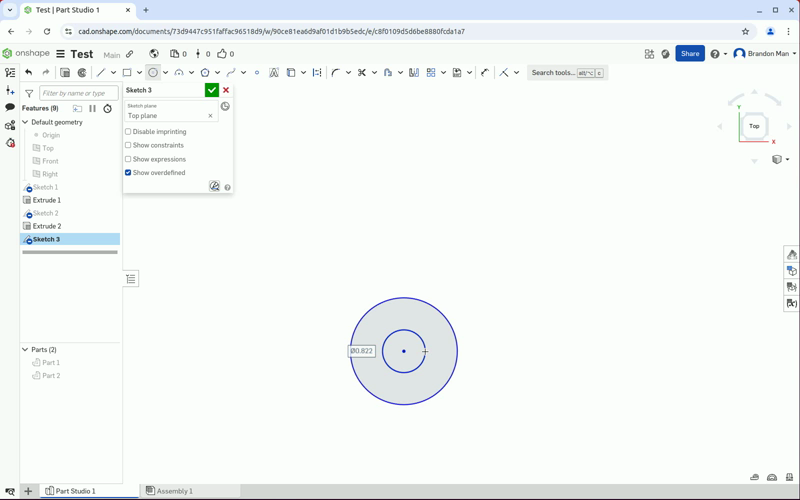
scroll(-6)
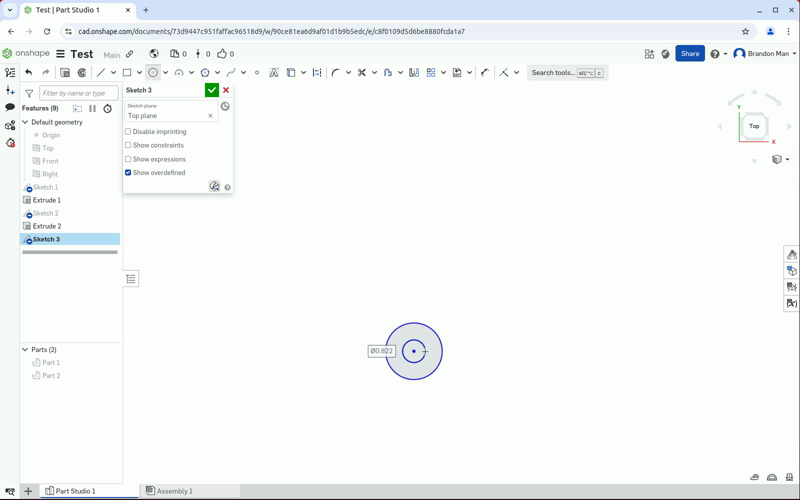
scroll(-6)
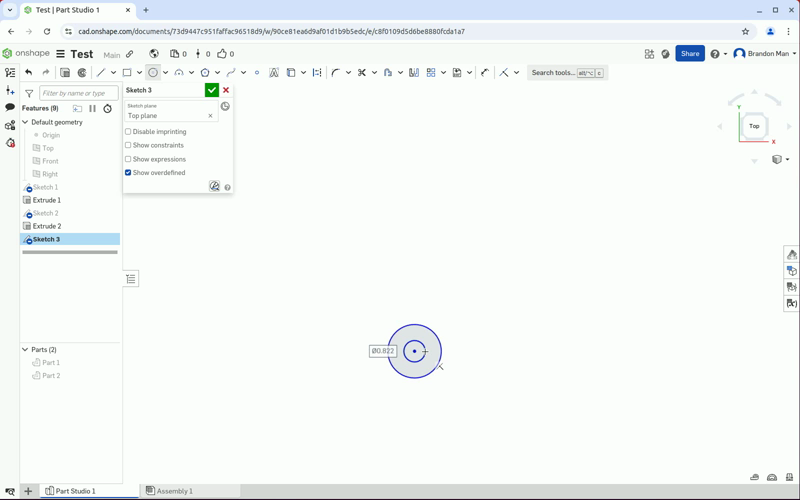
scroll(-6)
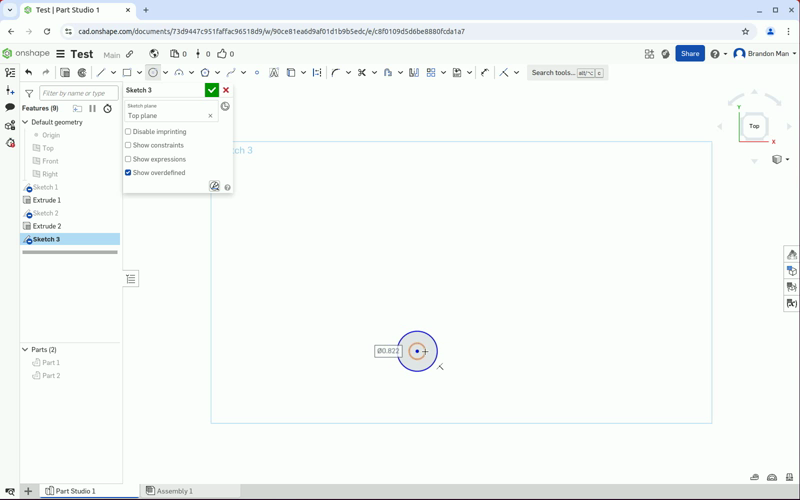
scroll(-6)
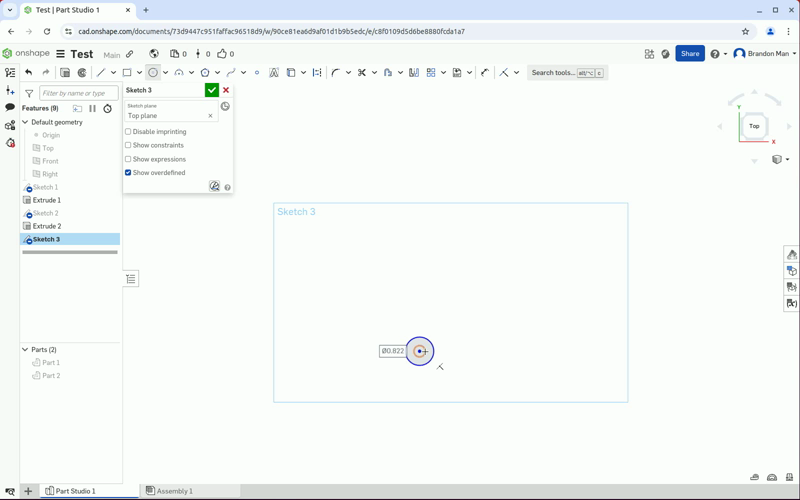
scroll(-6)
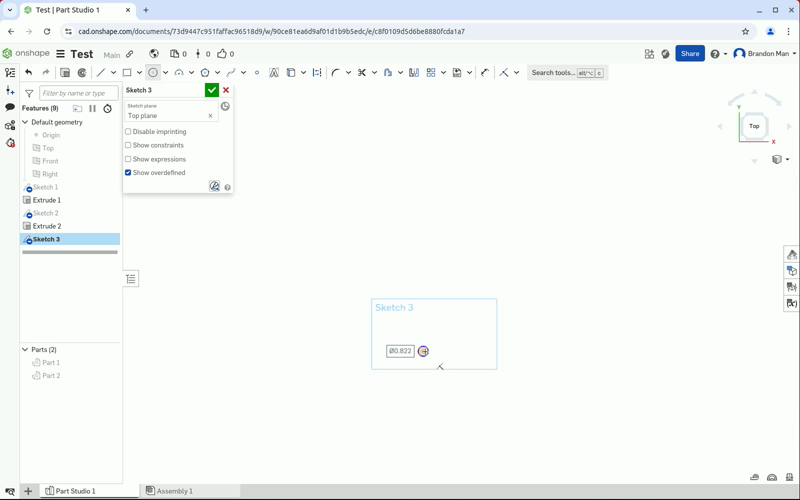
key(esc)
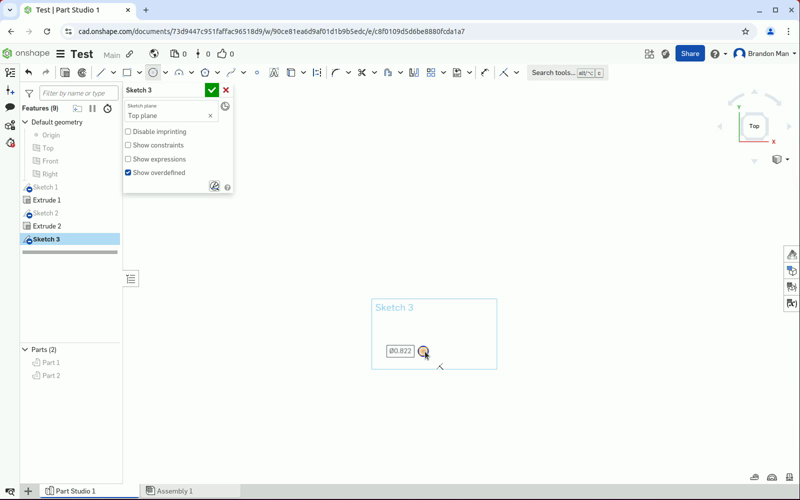
mouse_move(427, 351)
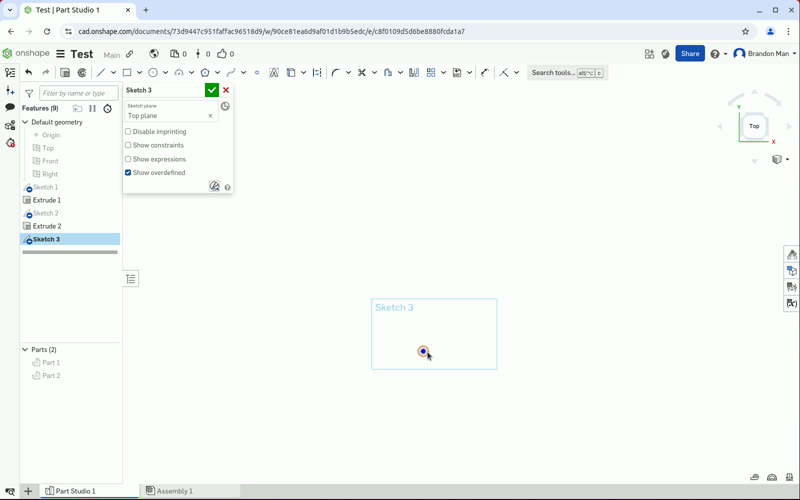
scroll(6)
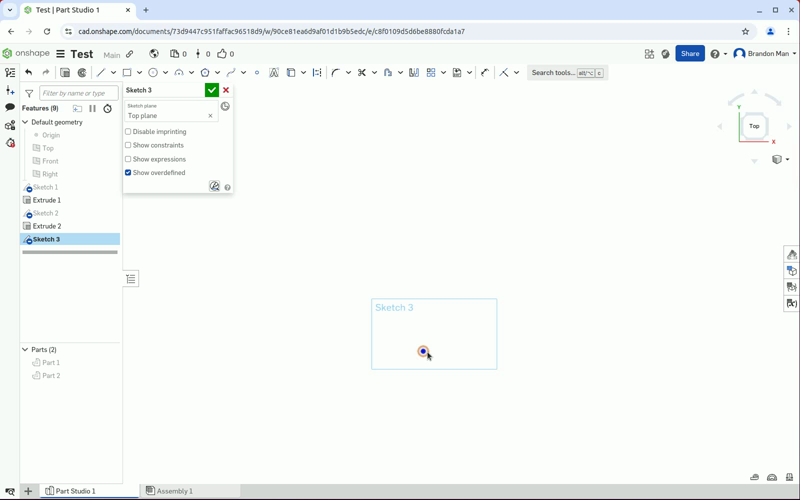
scroll(6)
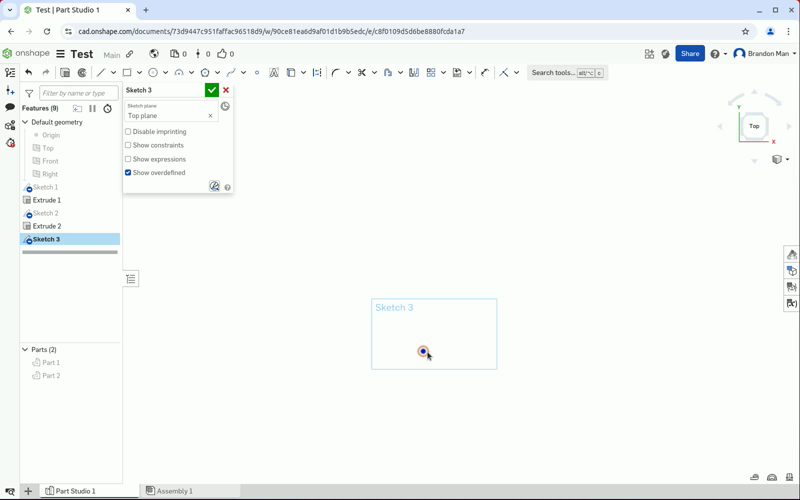
scroll(6)
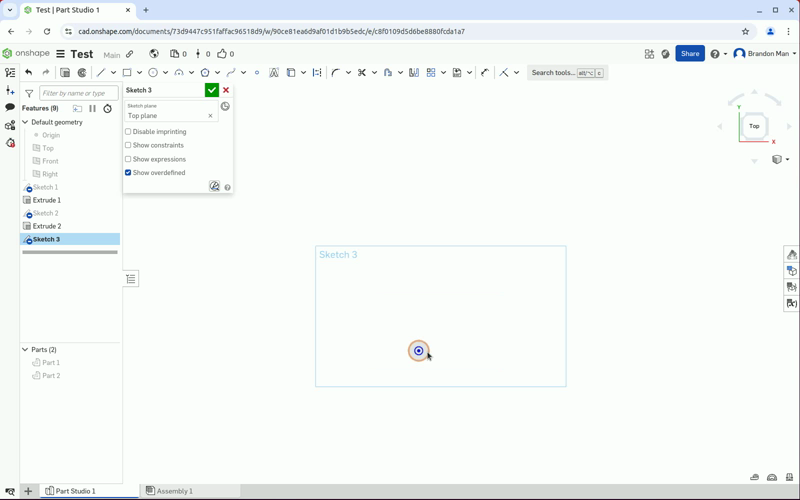
scroll(6)
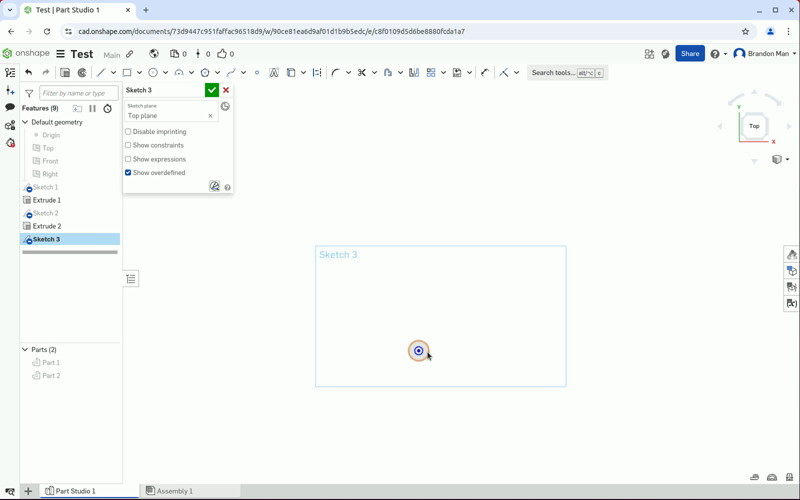
scroll(6)
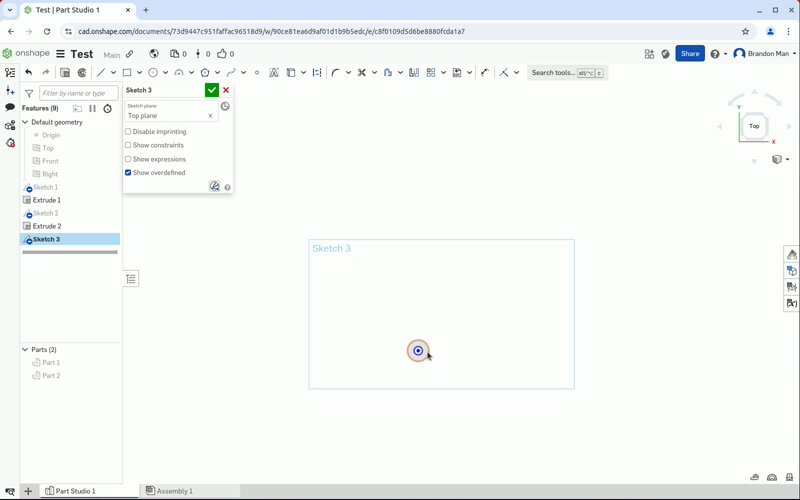
scroll(6)
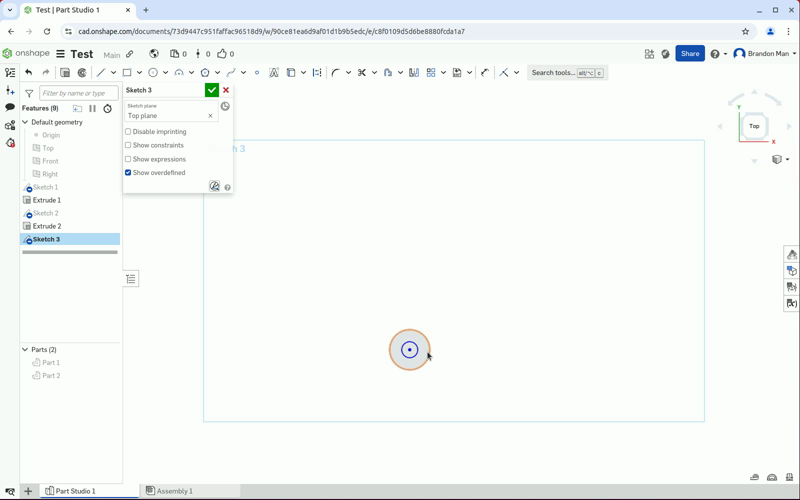
scroll(6)
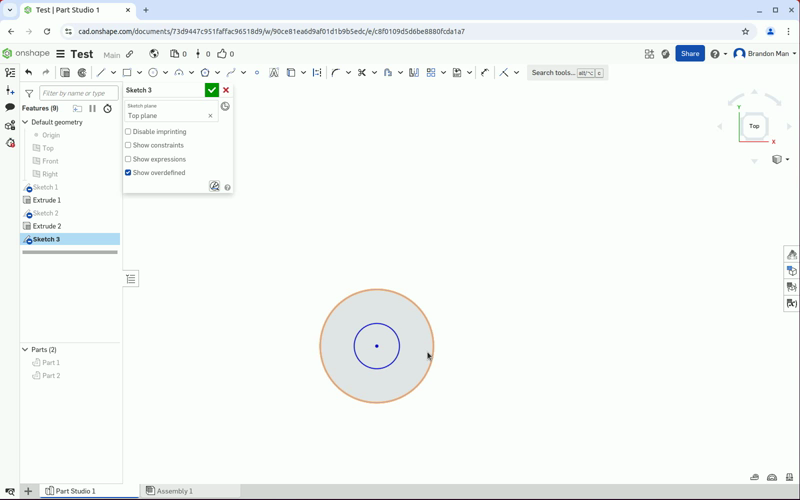
click(427, 351)
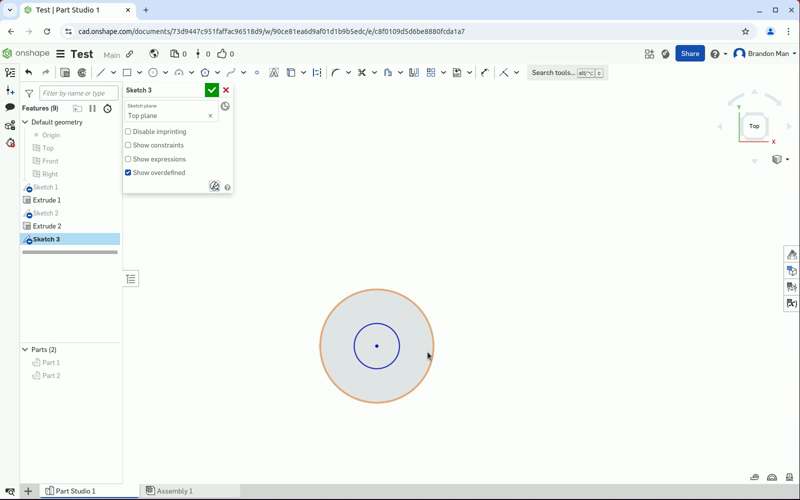
scroll(-6)
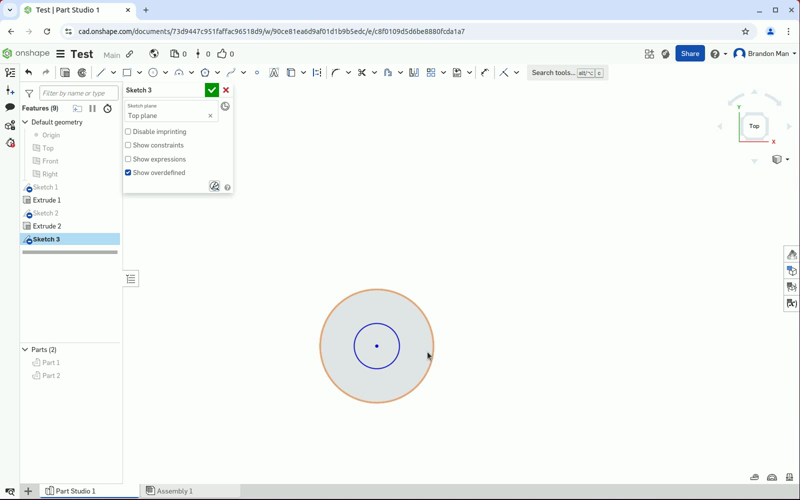
scroll(-6)
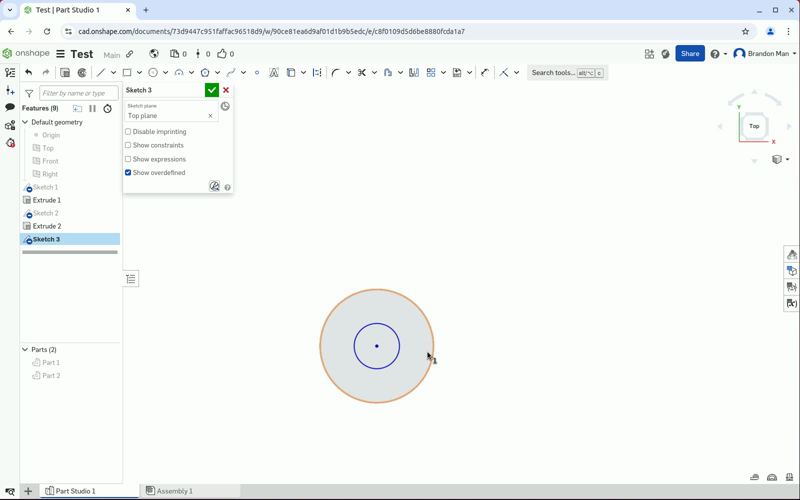
scroll(-6)
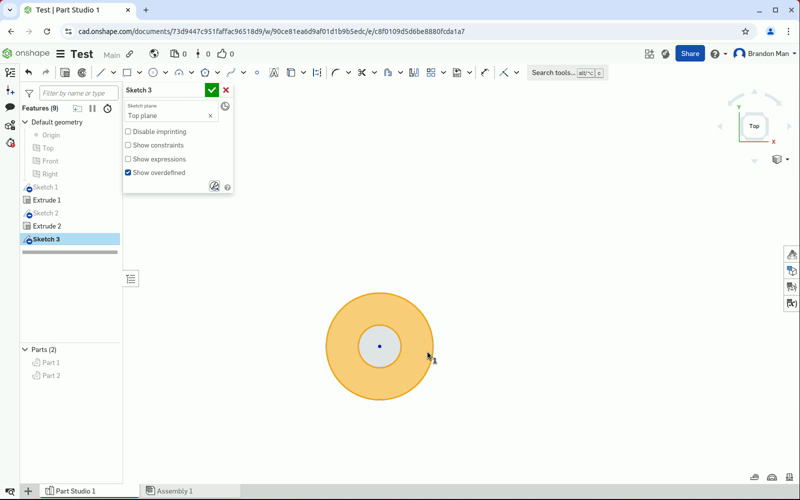
scroll(-6)
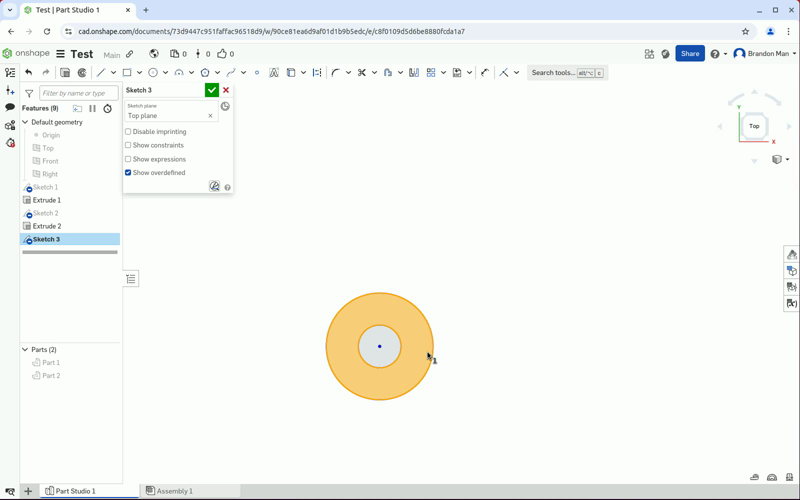
scroll(-6)
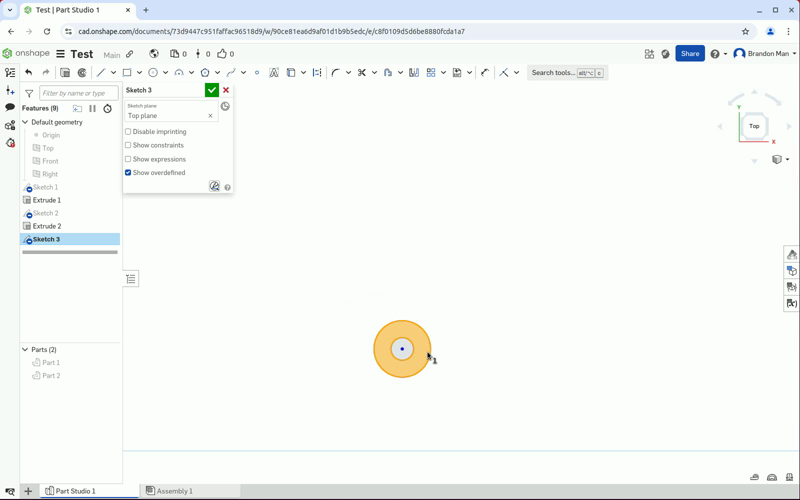
scroll(-6)
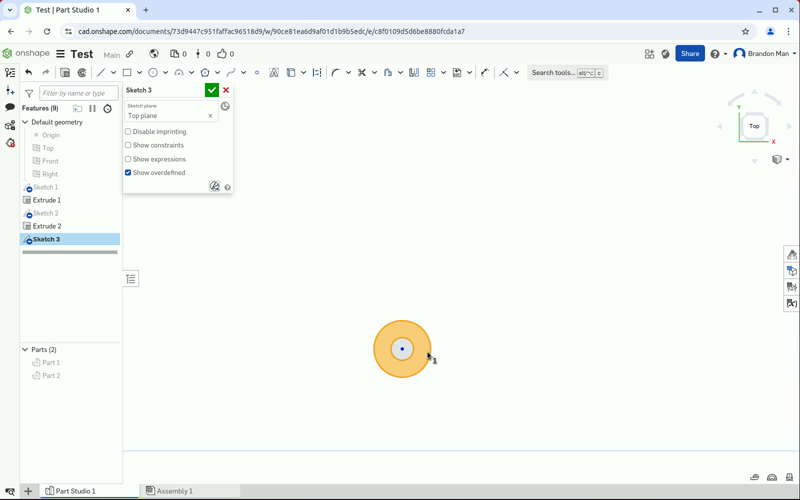
scroll(-6)
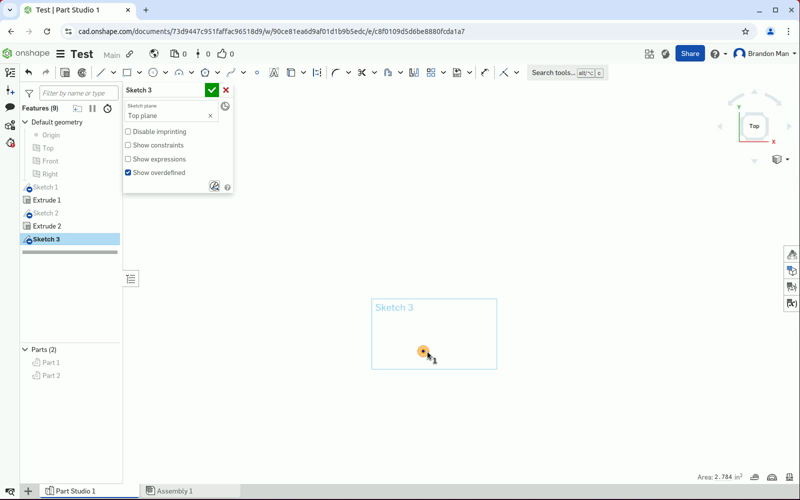
mouse_move(73, 352)
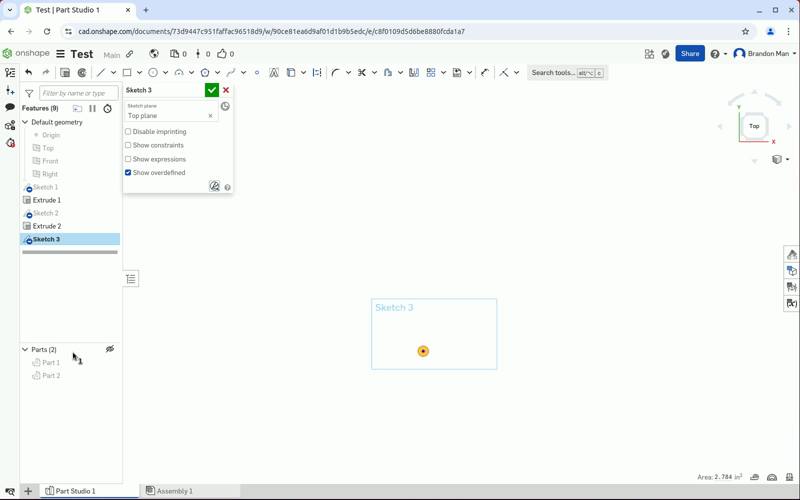
key(shift+y)
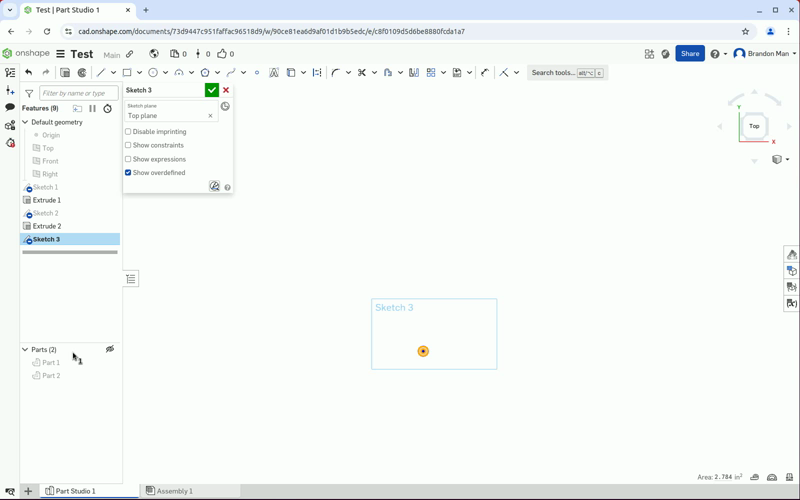
key(shift+e)
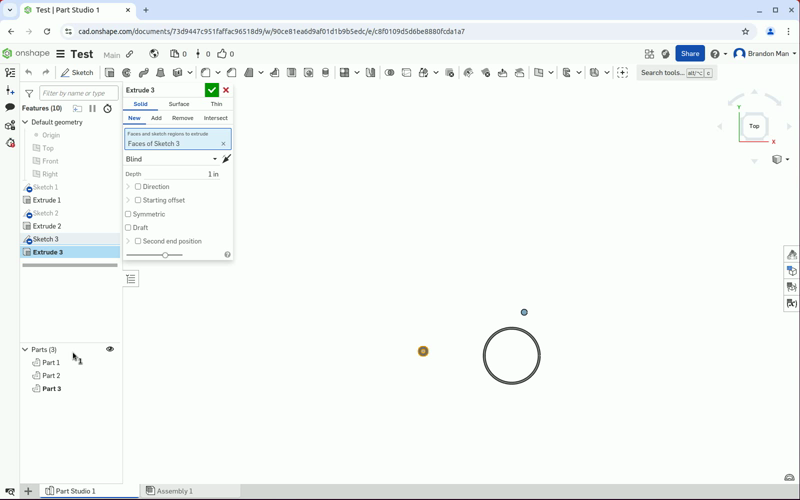
mouse_move(143, 106)
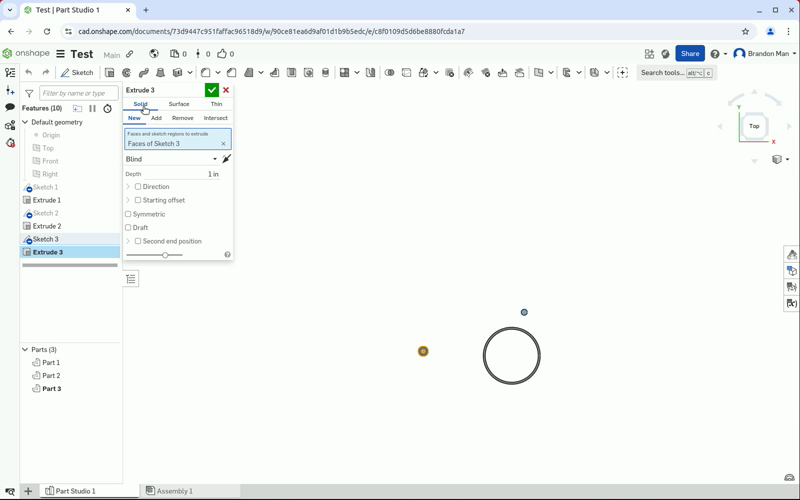
click(143, 106)
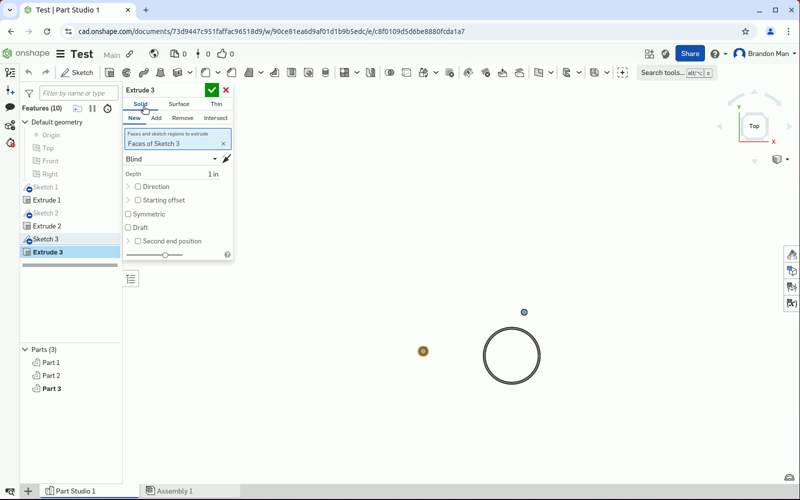
mouse_move(137, 120)
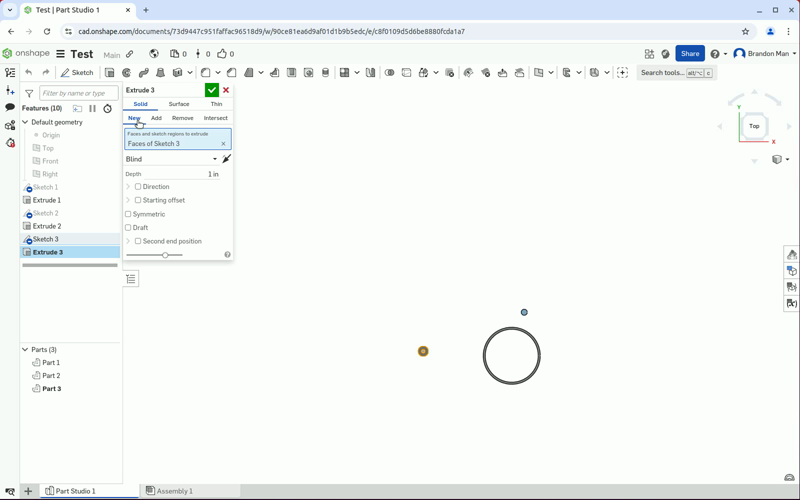
click(137, 120)
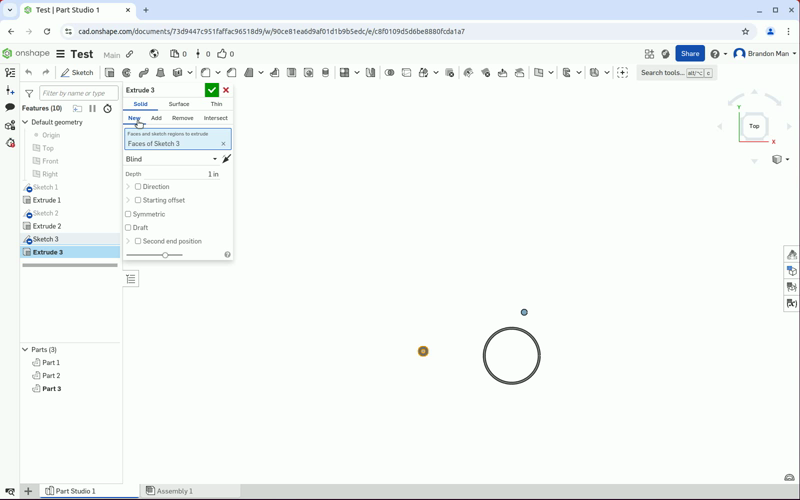
key(tab, 4)
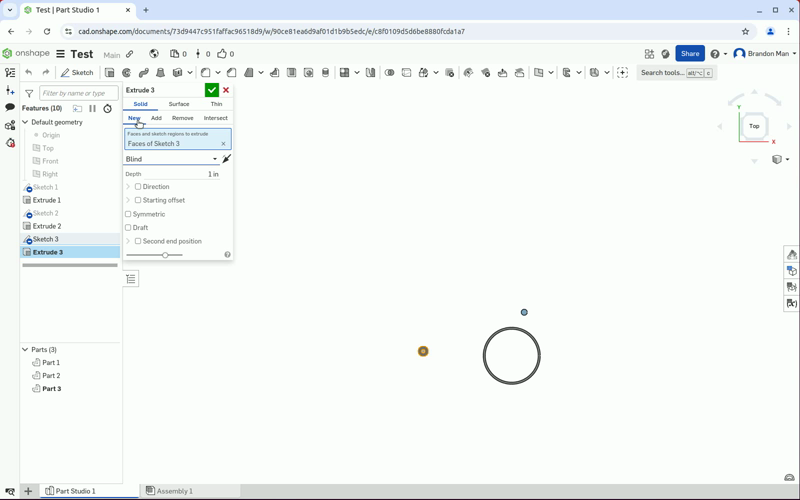
text(0.481)
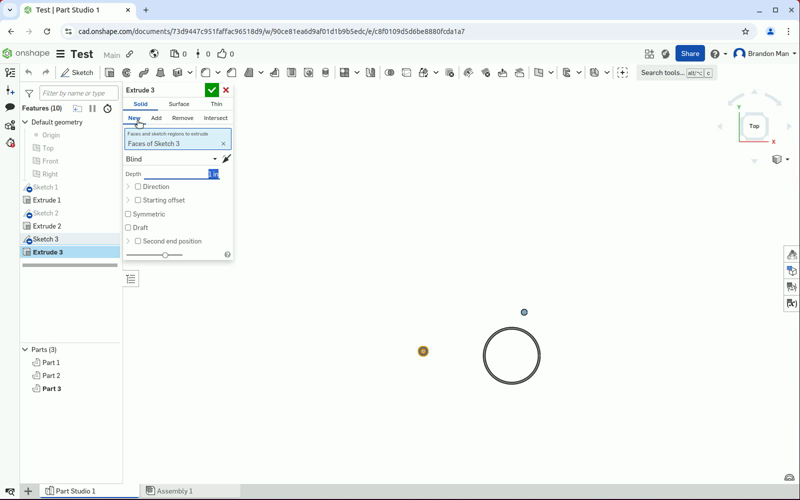
key(enter)
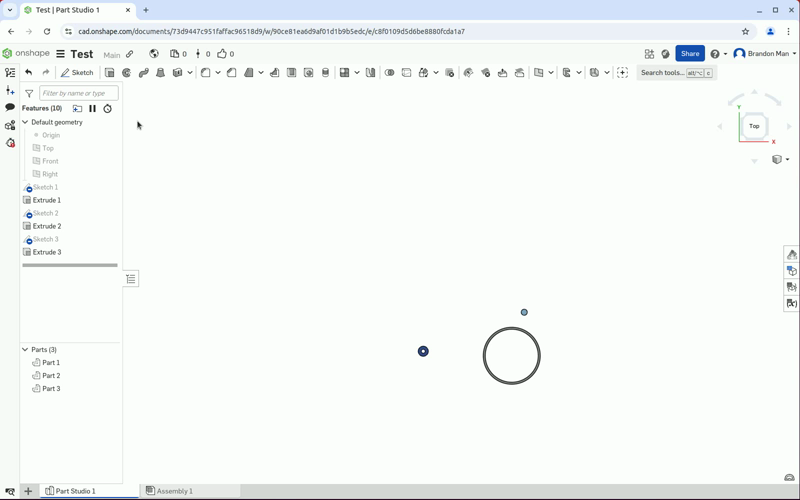
key(shift+h)
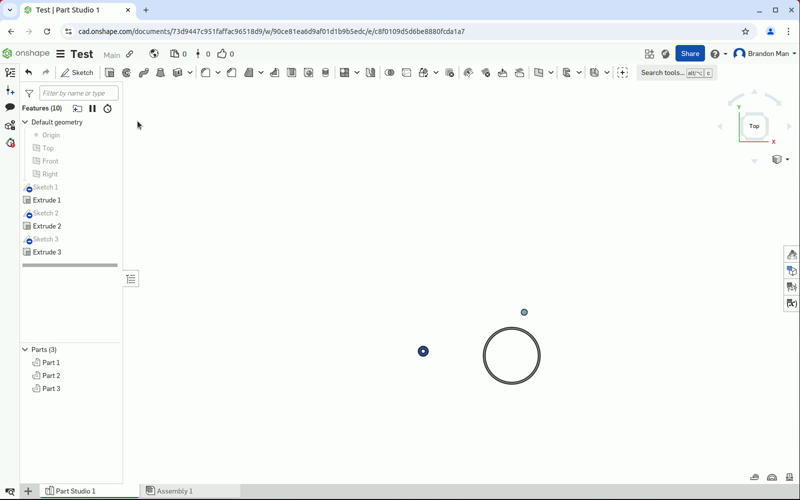
key(shift+h)
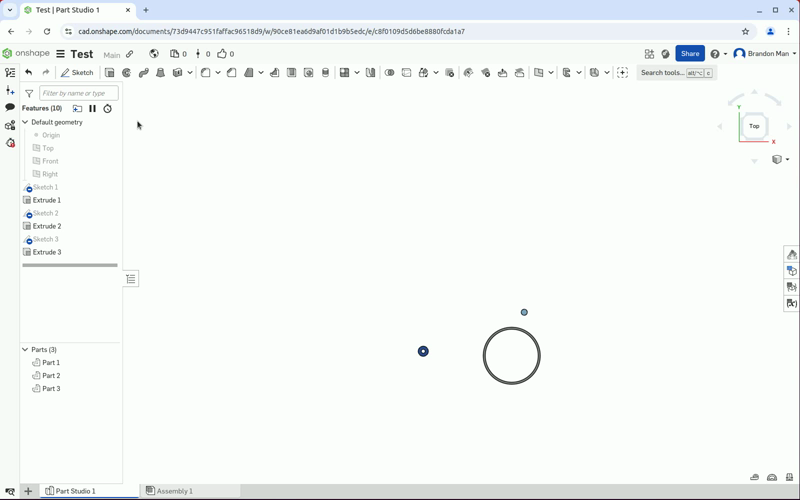
mouse_move(73, 189)
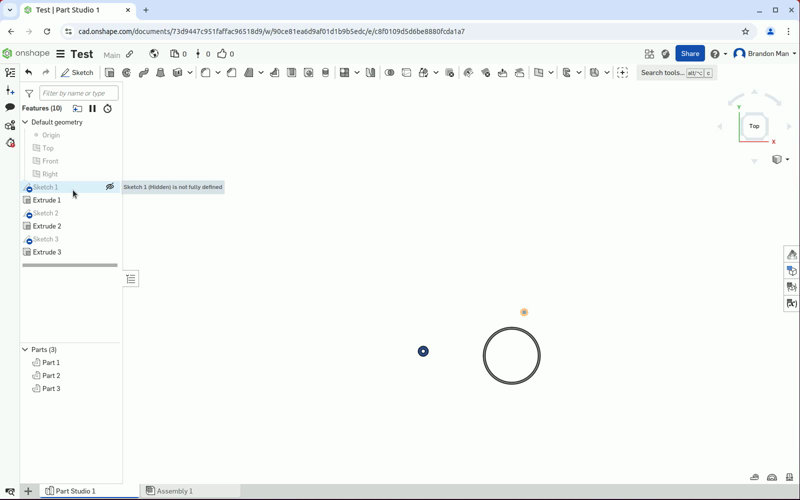
click(73, 189)
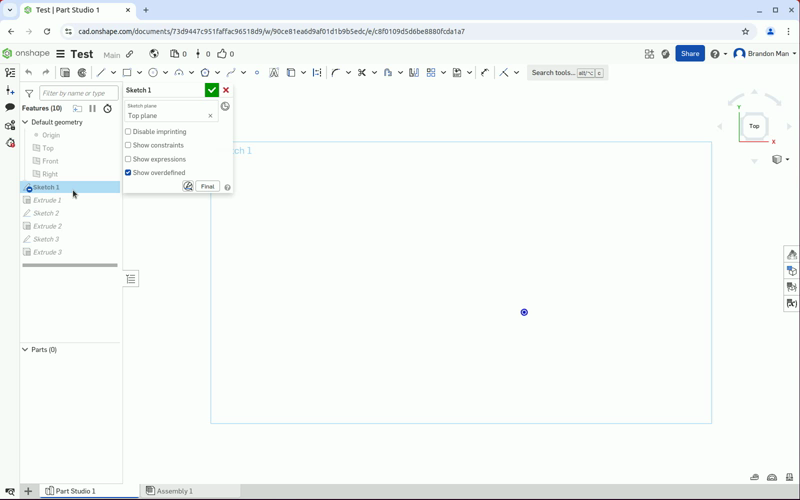
mouse_move(229, 92)
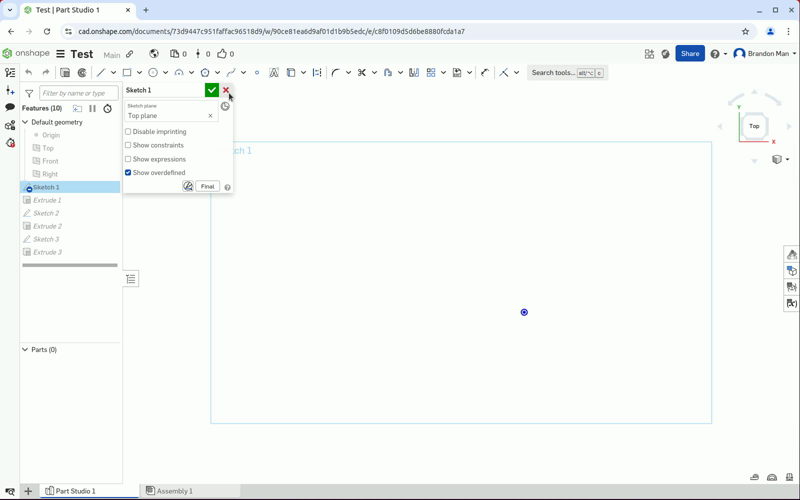
click(229, 92)
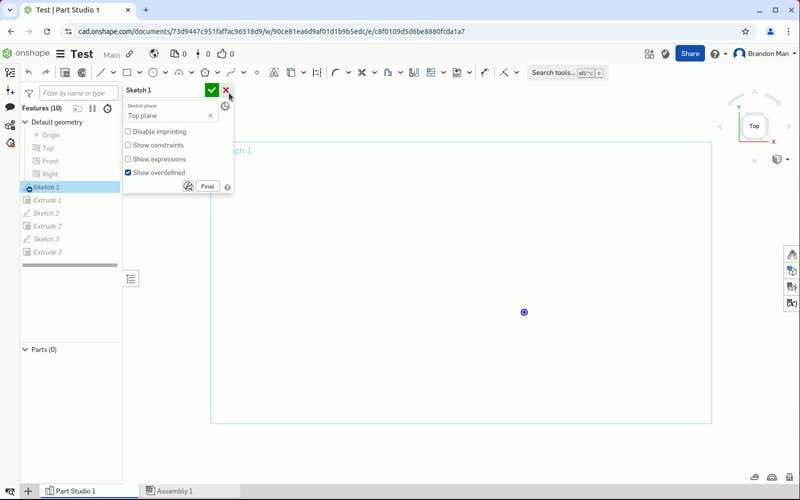
key(shift+s)
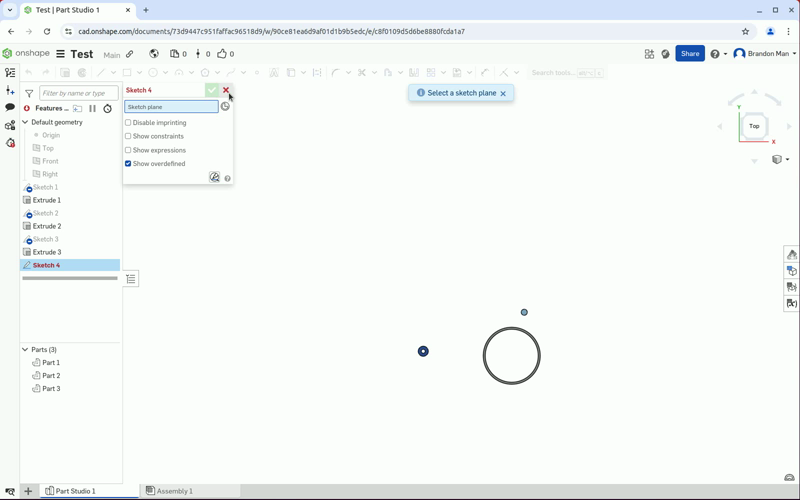
mouse_move(73, 150)
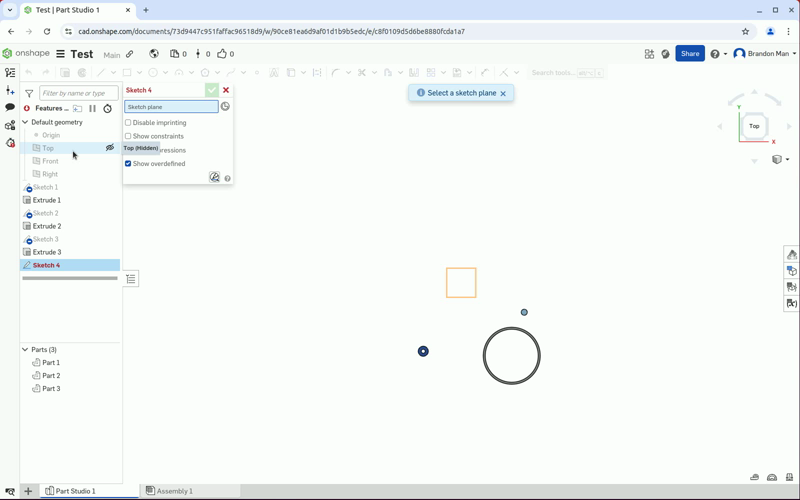
click(73, 150)
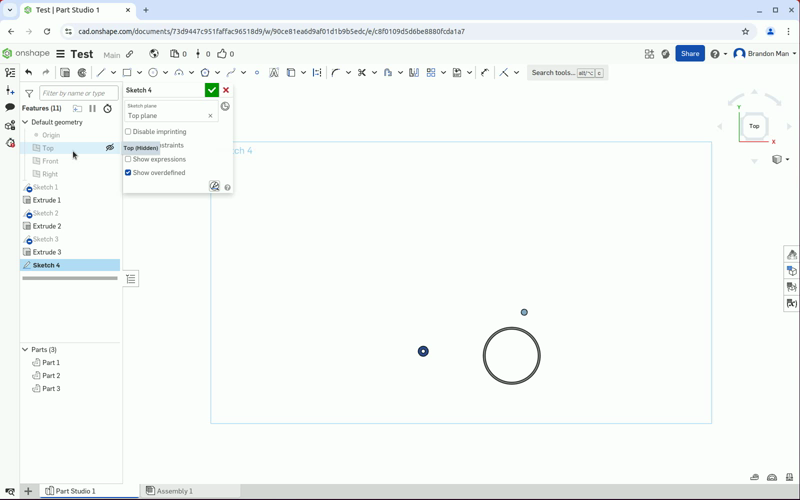
mouse_move(73, 352)
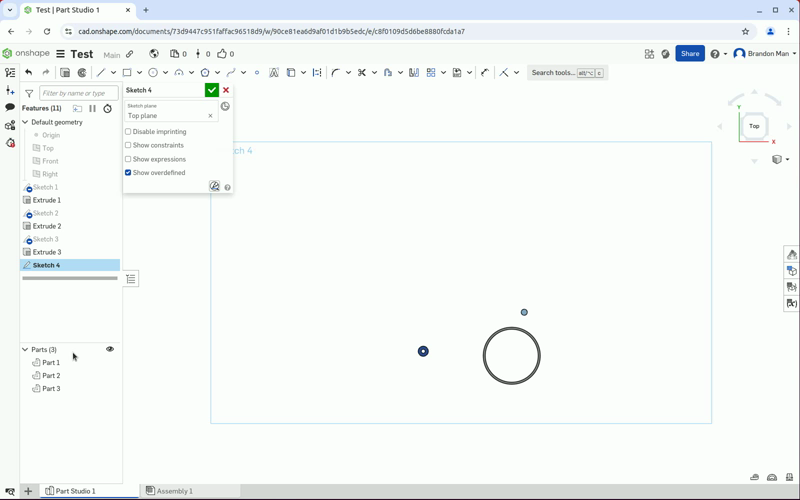
key(y)
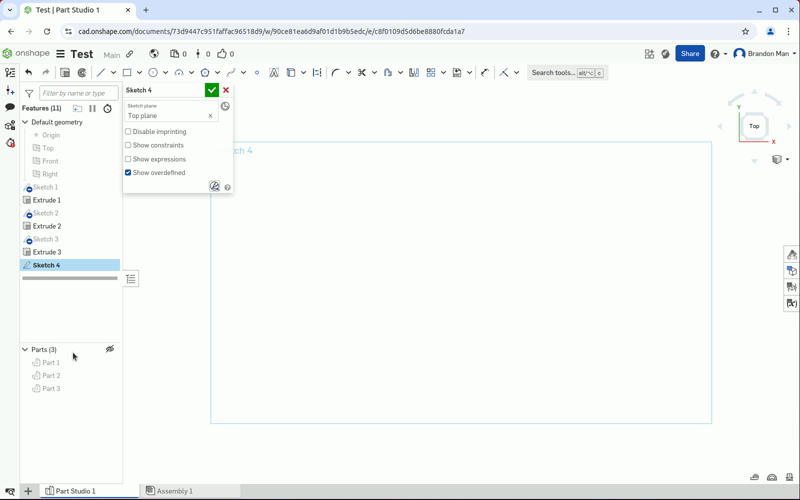
key(c)
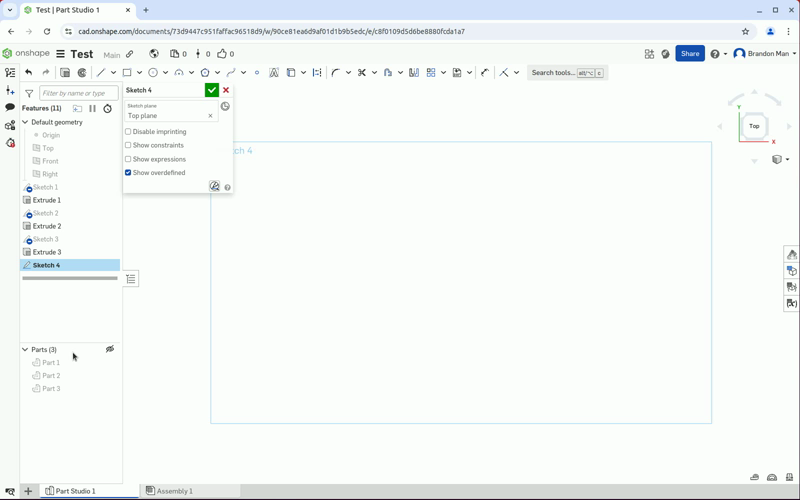
key_down(shift)
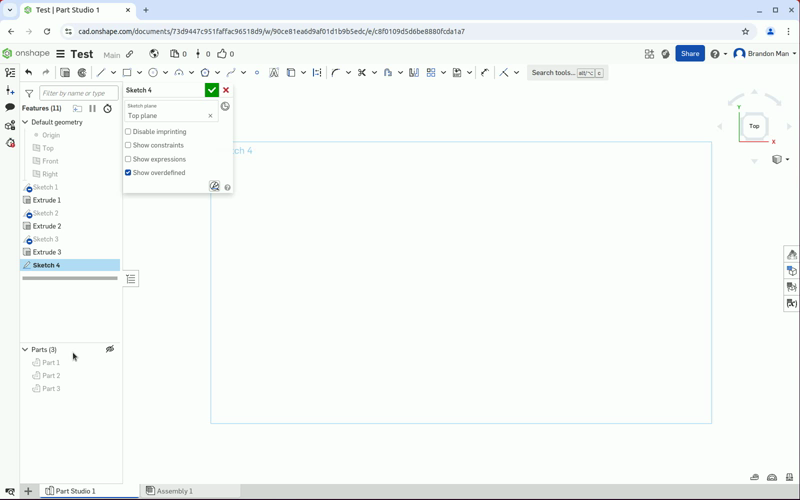
mouse_move(461, 282)
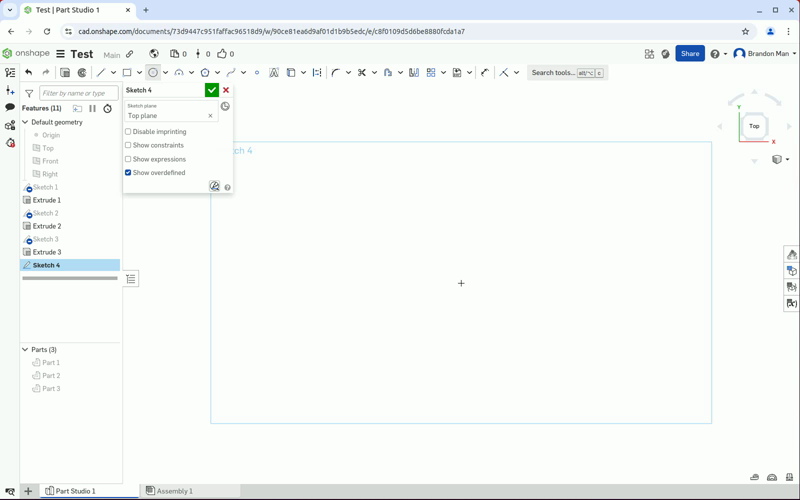
click(461, 282)
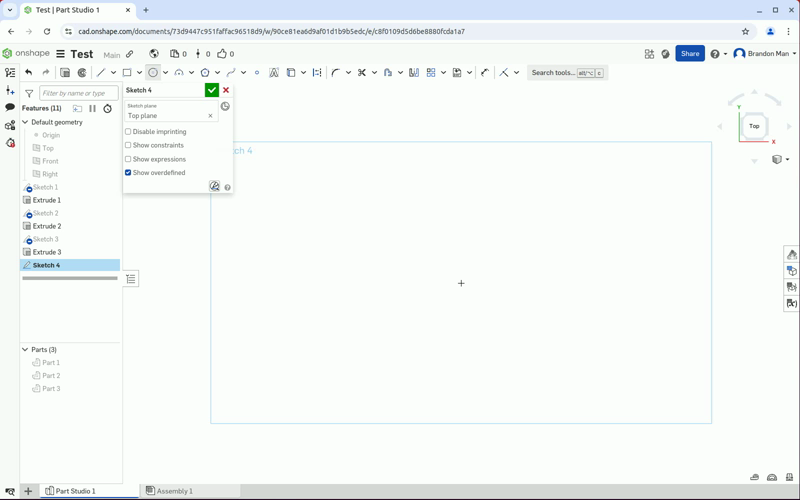
key_up(shift)
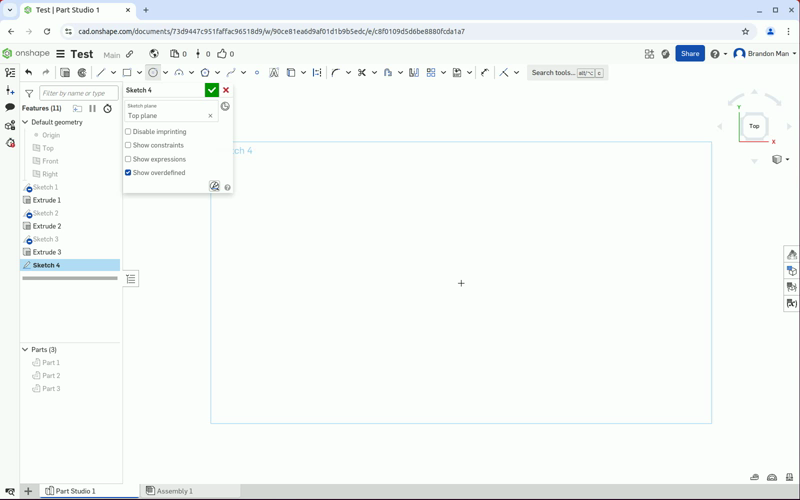
mouse_move(520, 282)
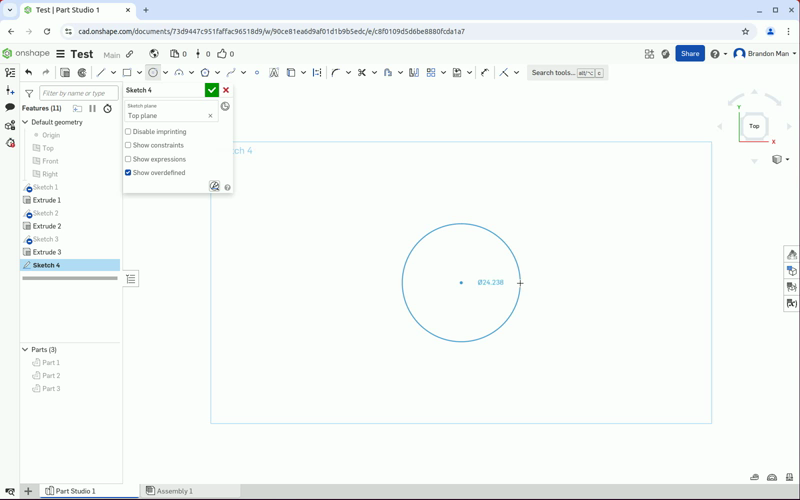
click(520, 282)
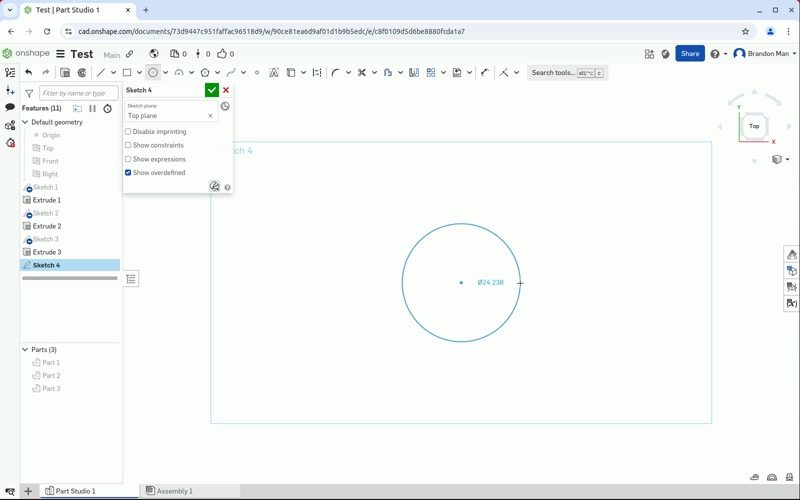
key(esc)
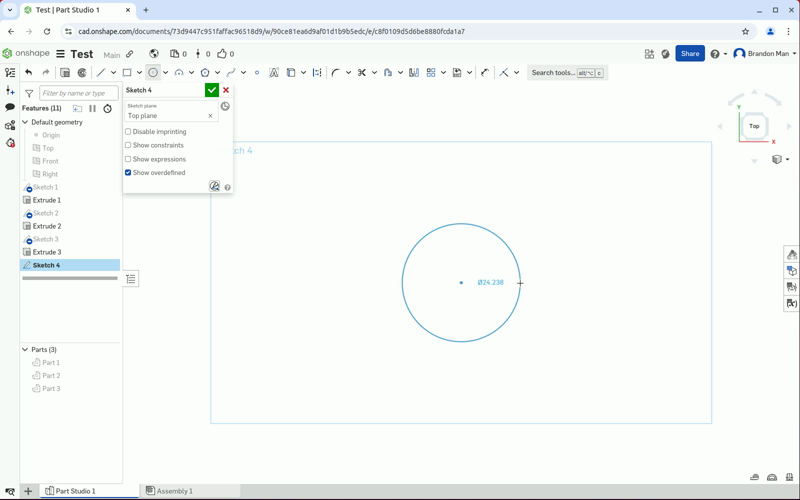
key(c)
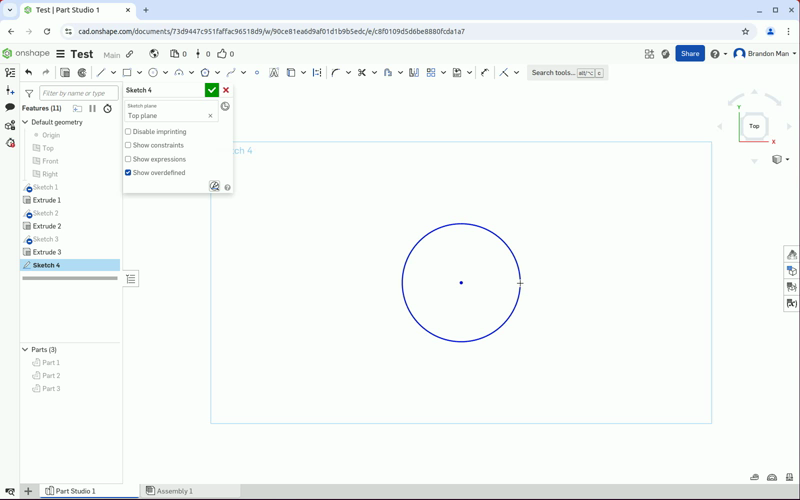
key_down(shift)
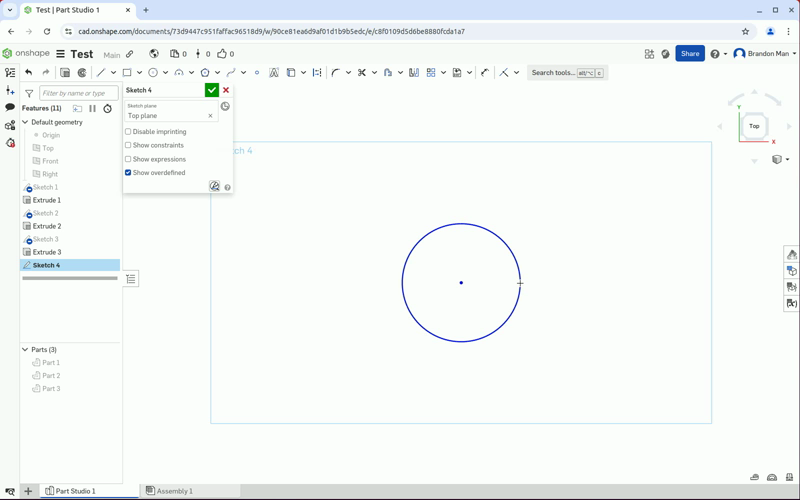
mouse_move(461, 282)
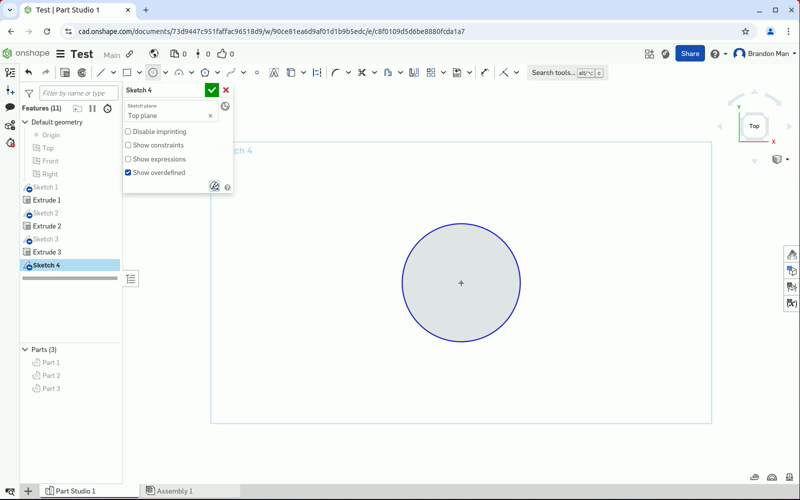
click(461, 282)
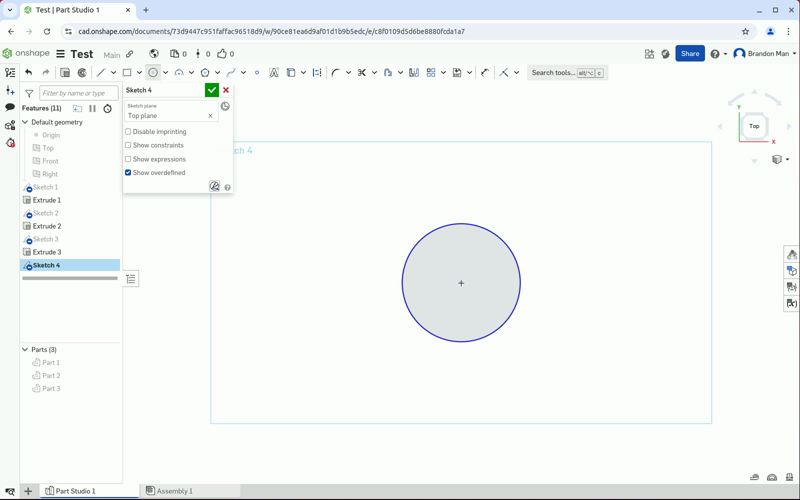
key_up(shift)
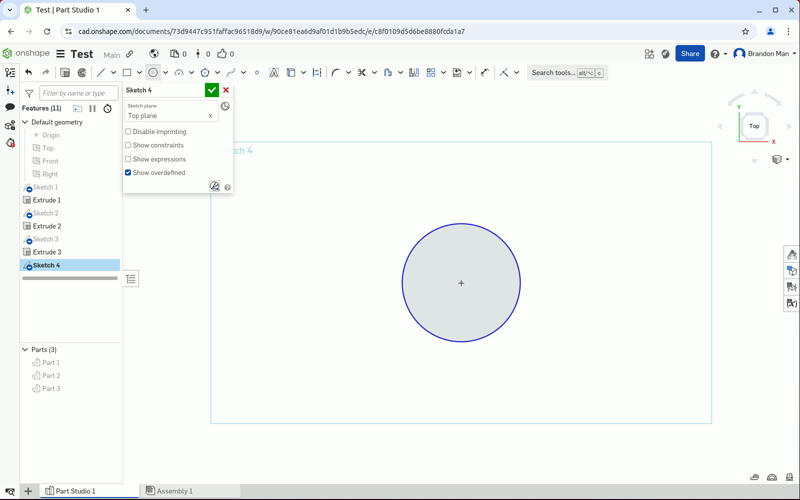
mouse_move(518, 282)
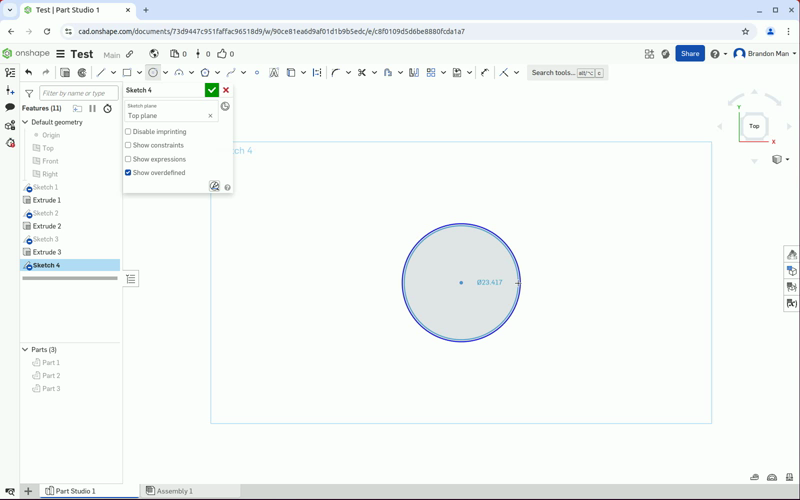
scroll(6)
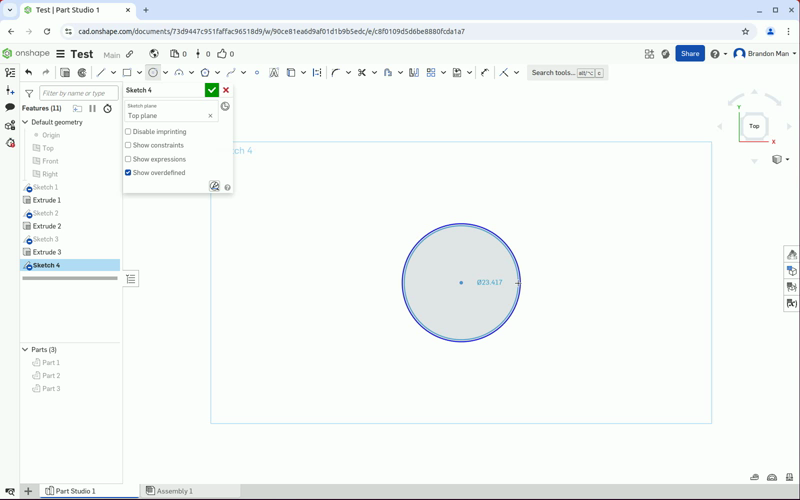
scroll(6)
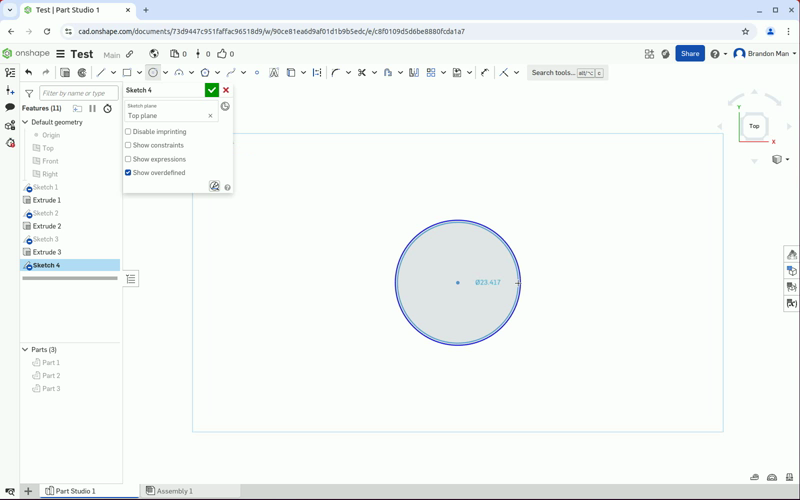
scroll(6)
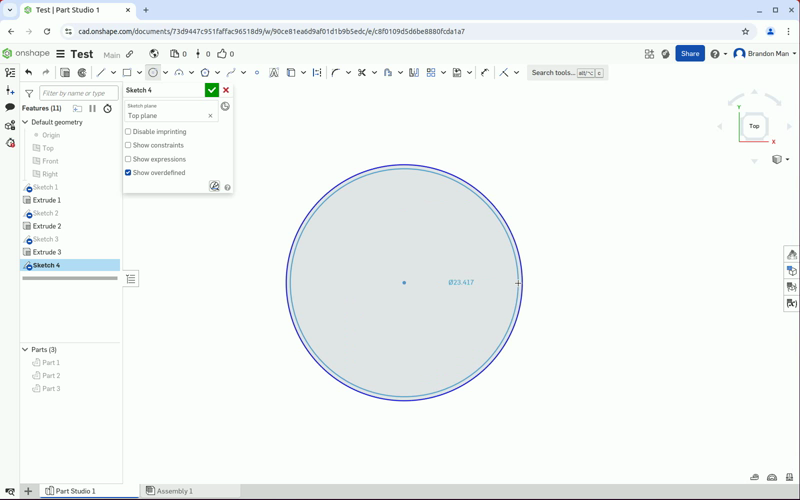
scroll(6)
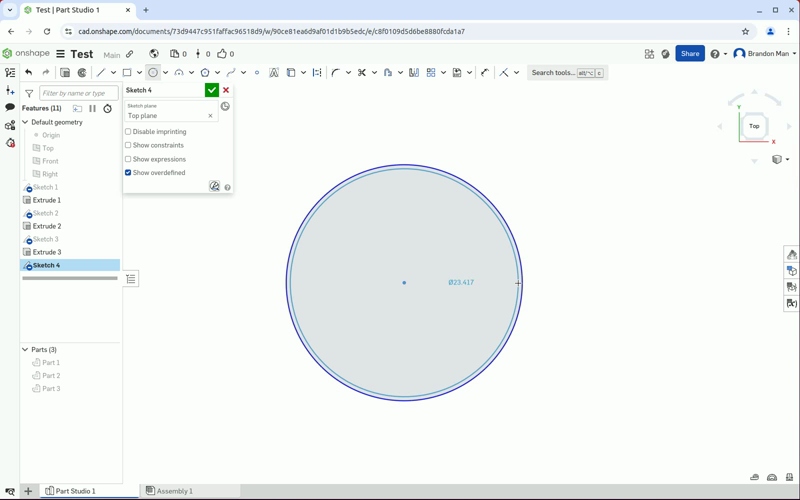
scroll(6)
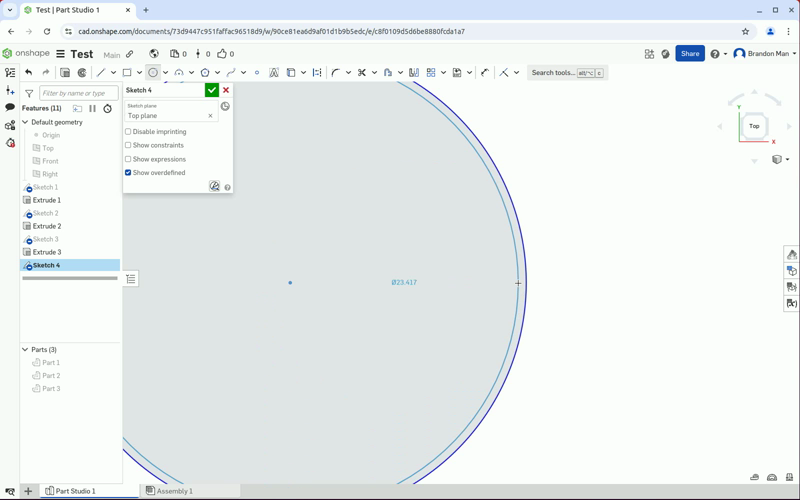
scroll(6)
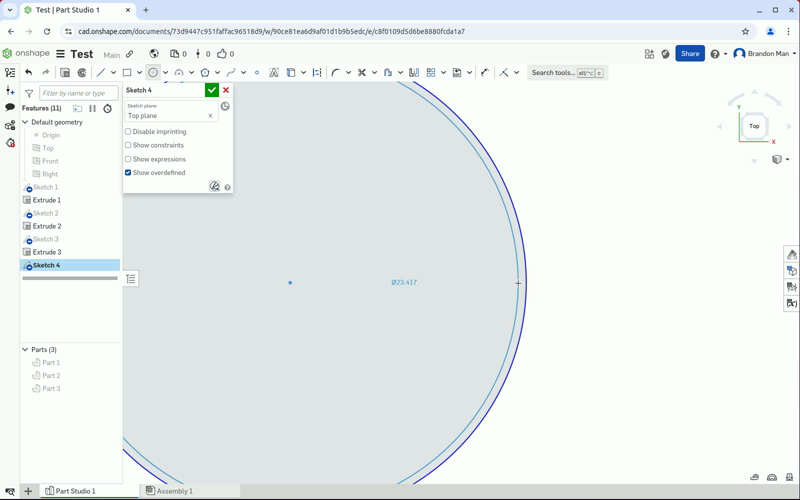
scroll(6)
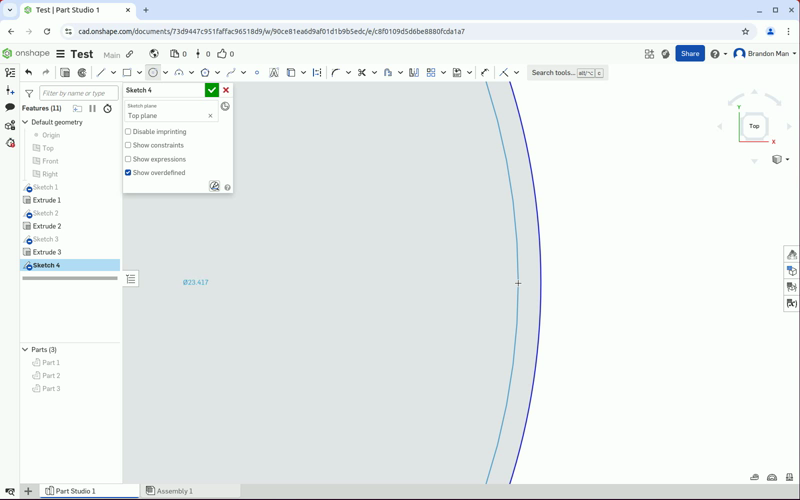
click(518, 282)
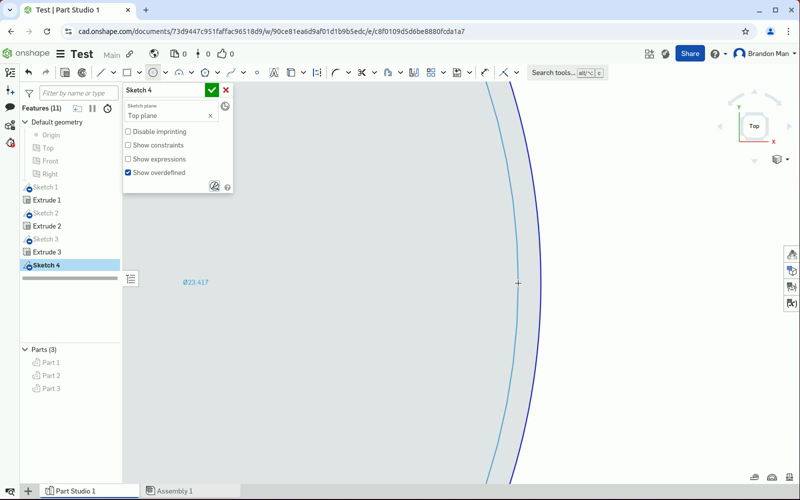
scroll(-6)
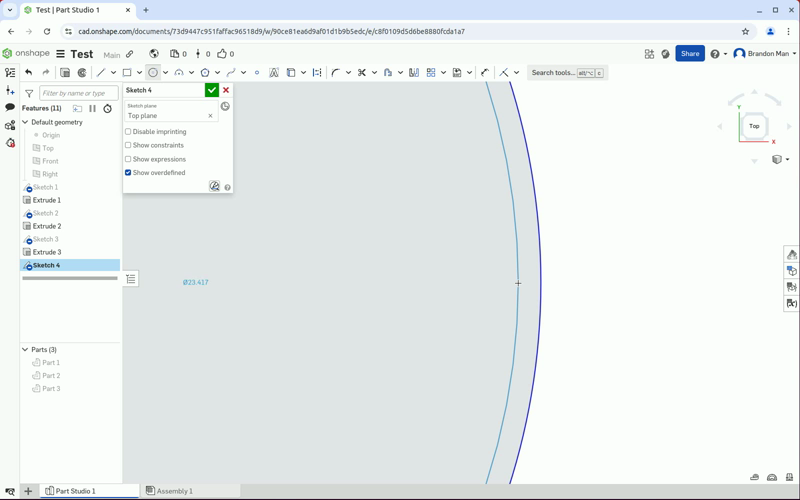
scroll(-6)
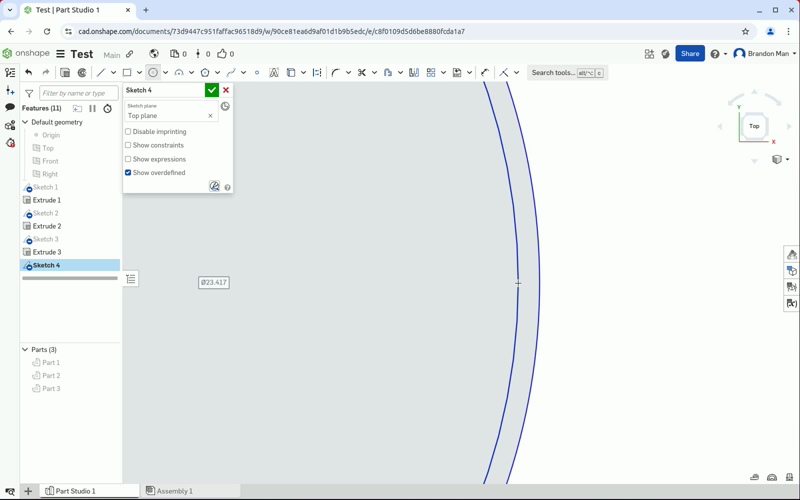
scroll(-6)
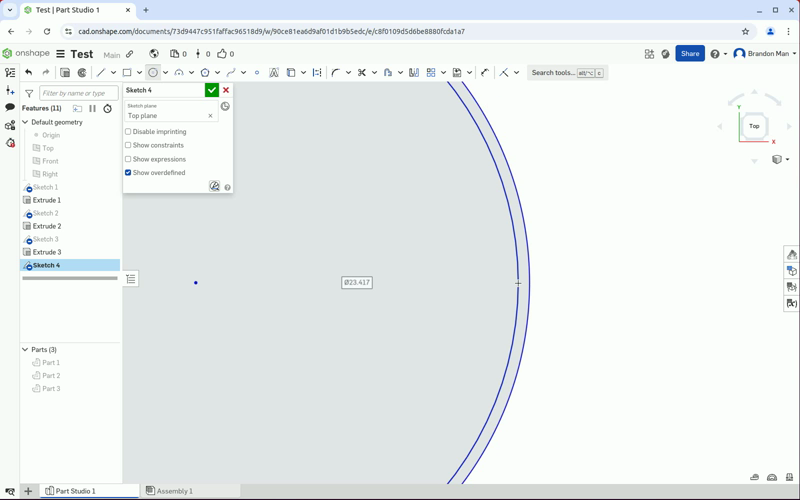
scroll(-6)
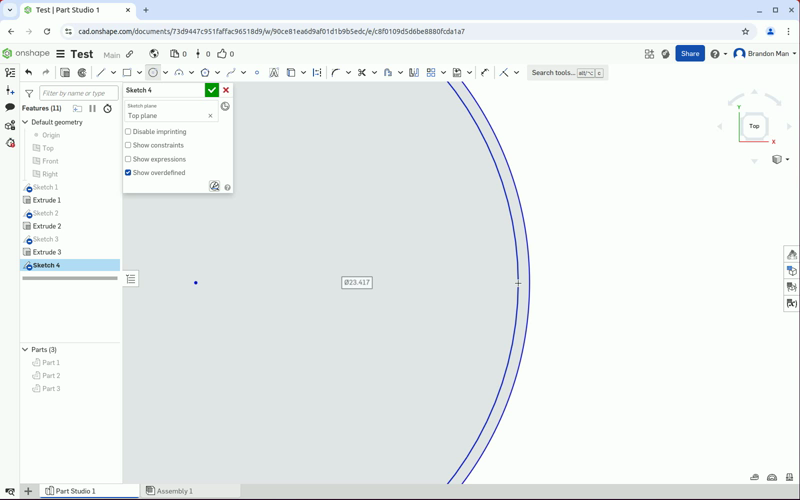
scroll(-6)
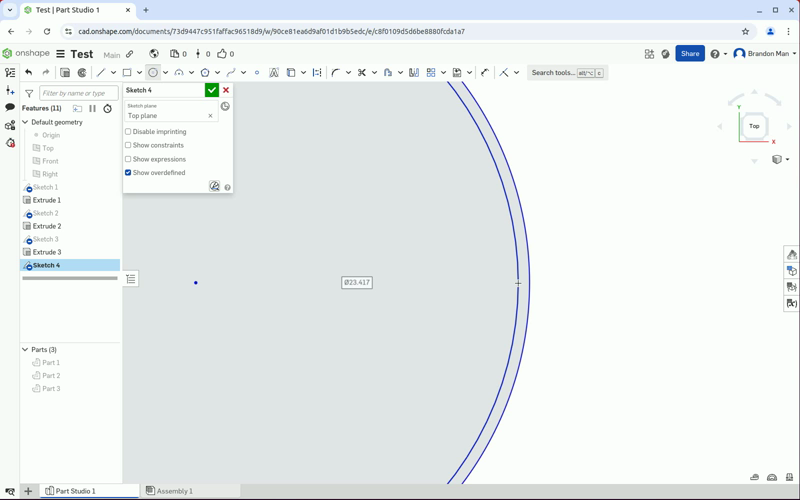
scroll(-6)
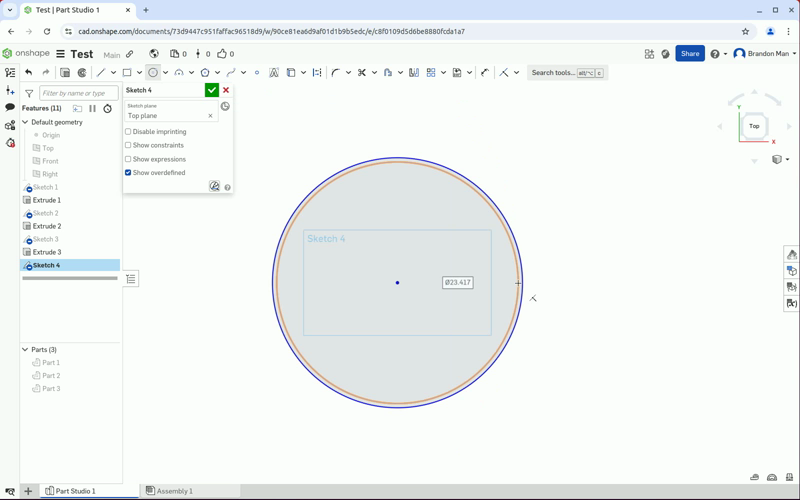
scroll(-6)
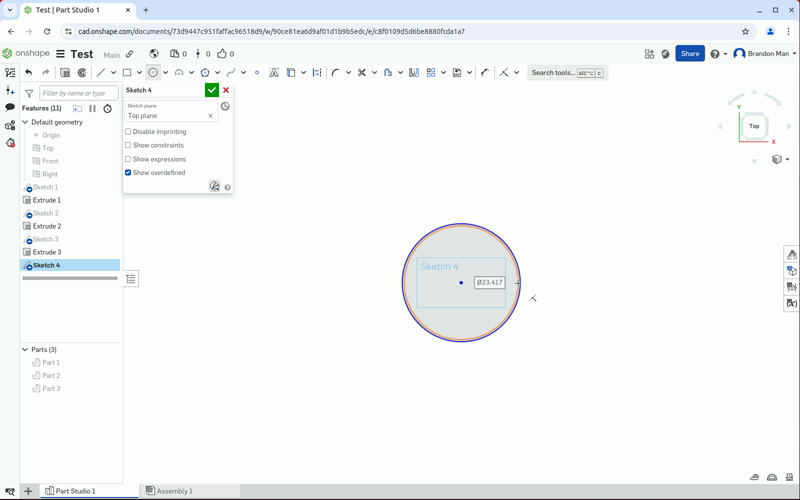
key(esc)
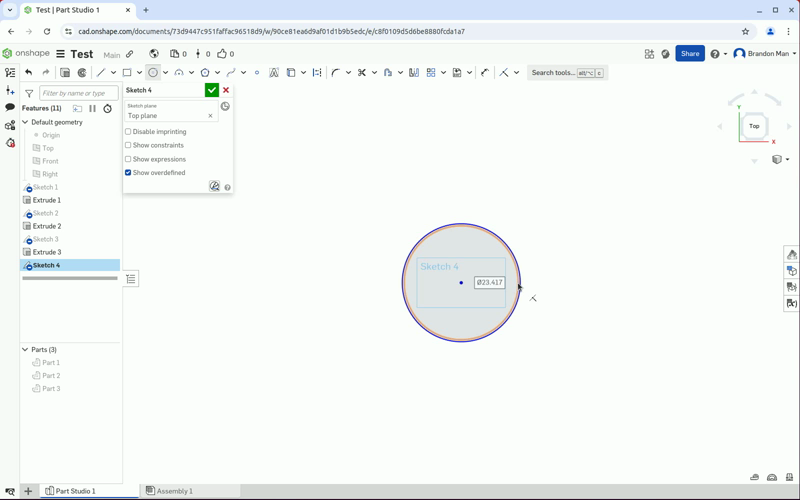
mouse_move(416, 245)
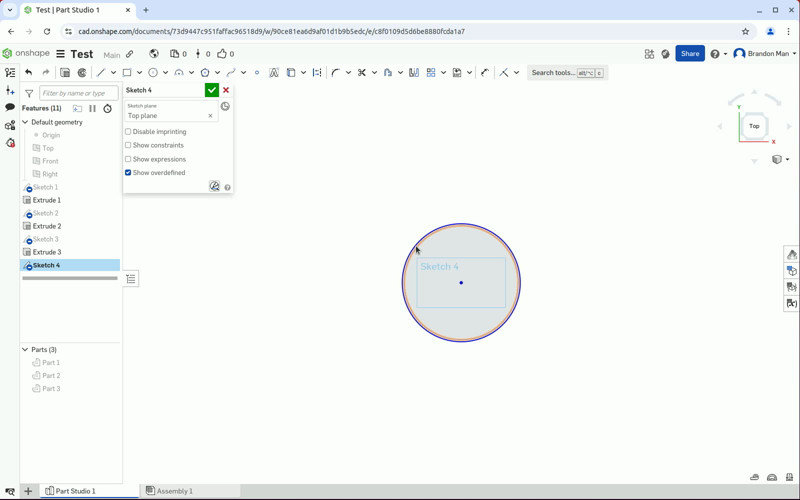
scroll(6)
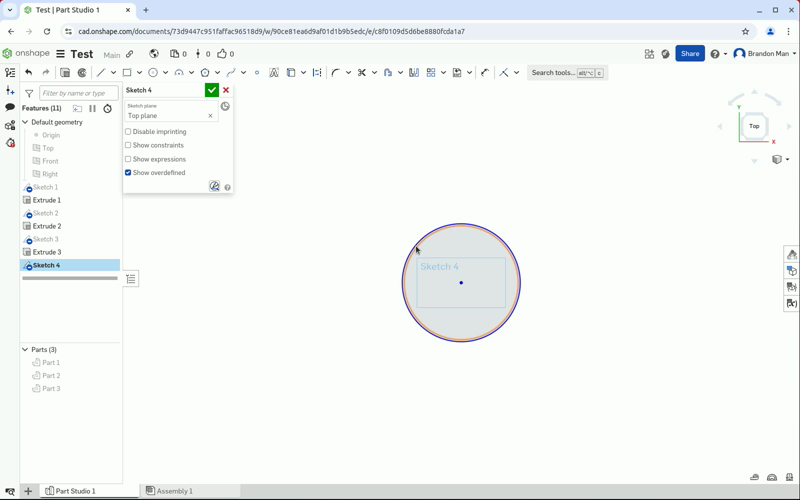
scroll(6)
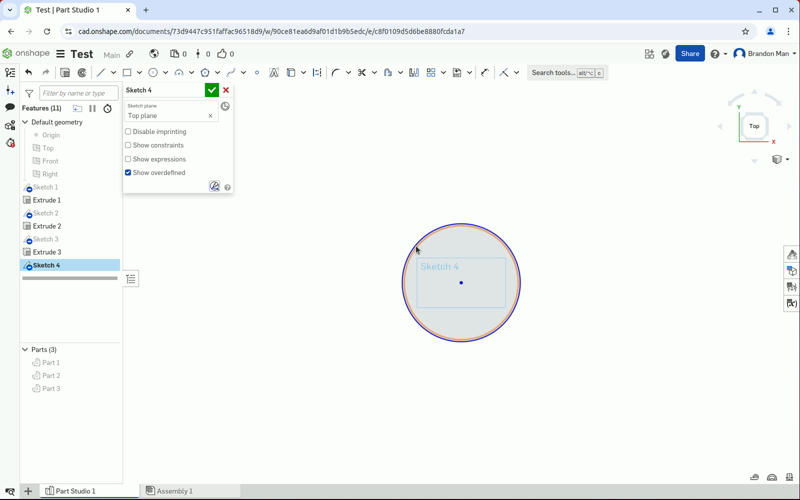
scroll(6)
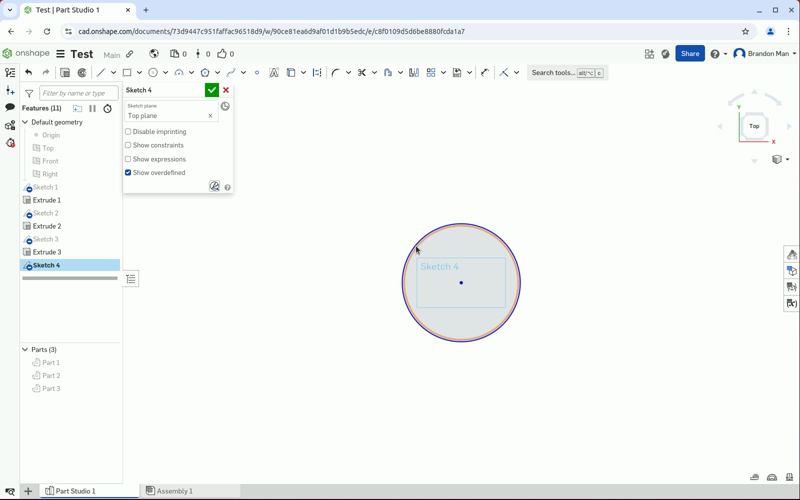
scroll(6)
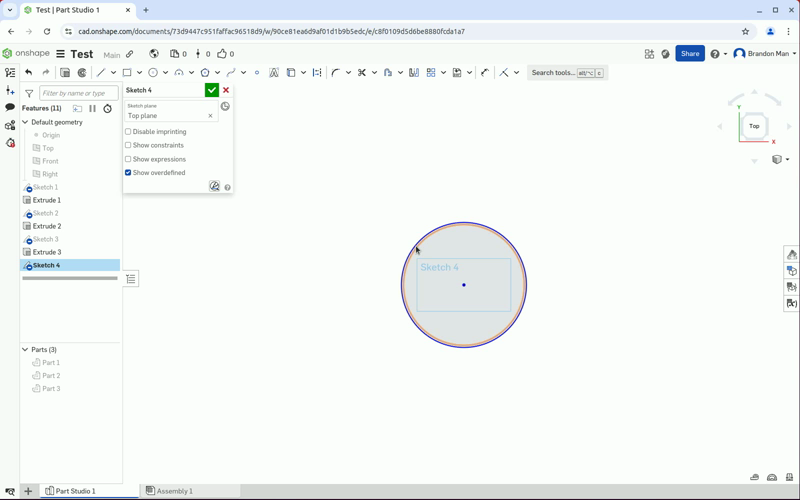
scroll(6)
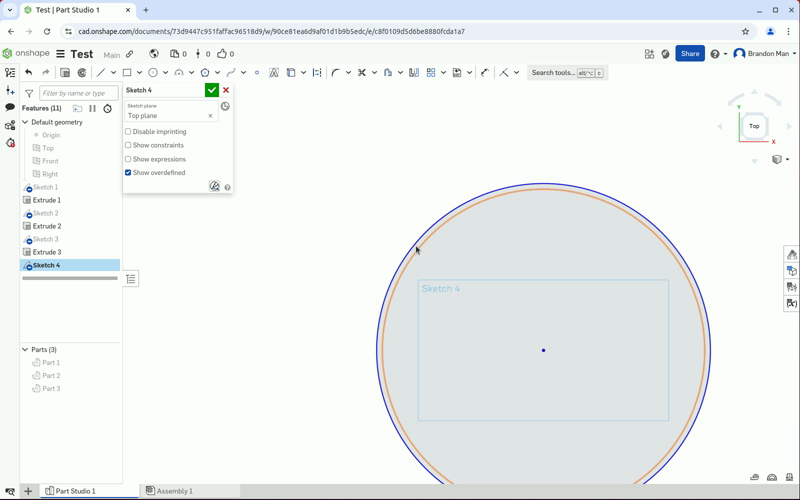
scroll(6)
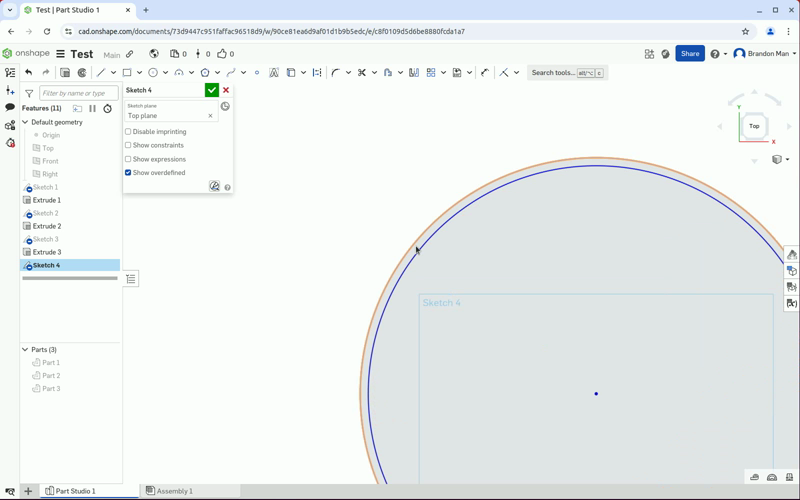
scroll(6)
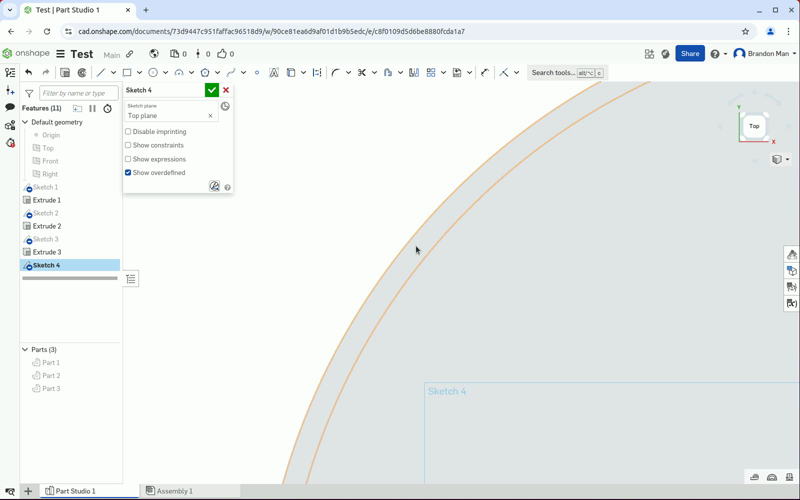
click(416, 245)
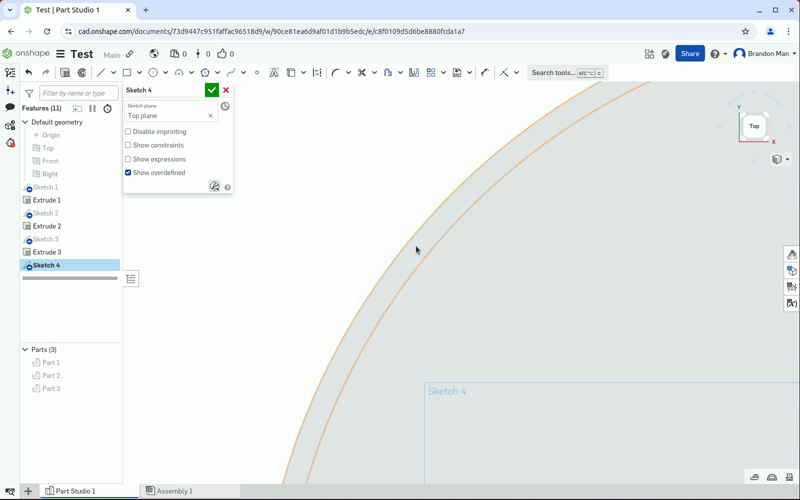
scroll(-6)
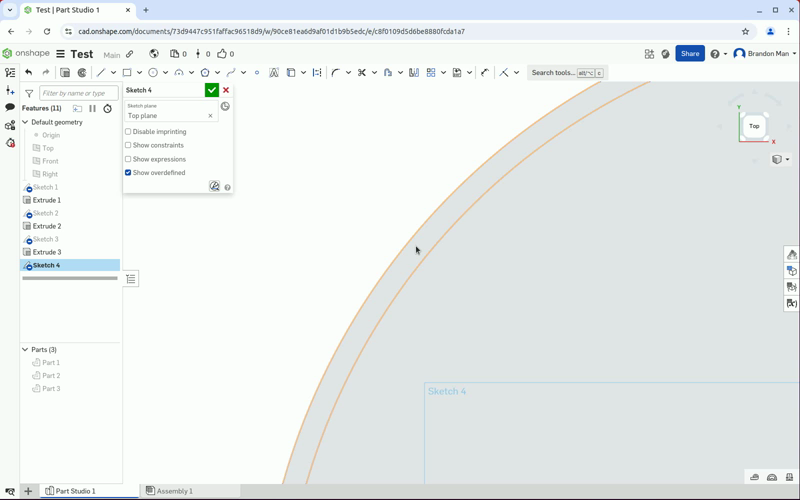
scroll(-6)
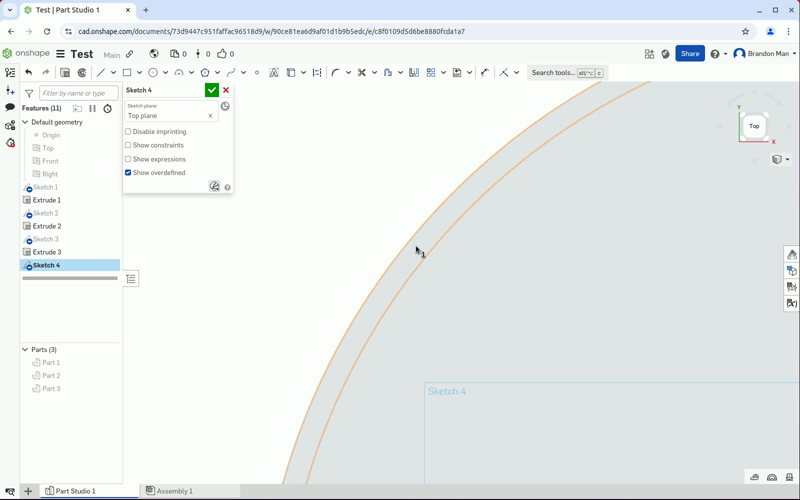
scroll(-6)
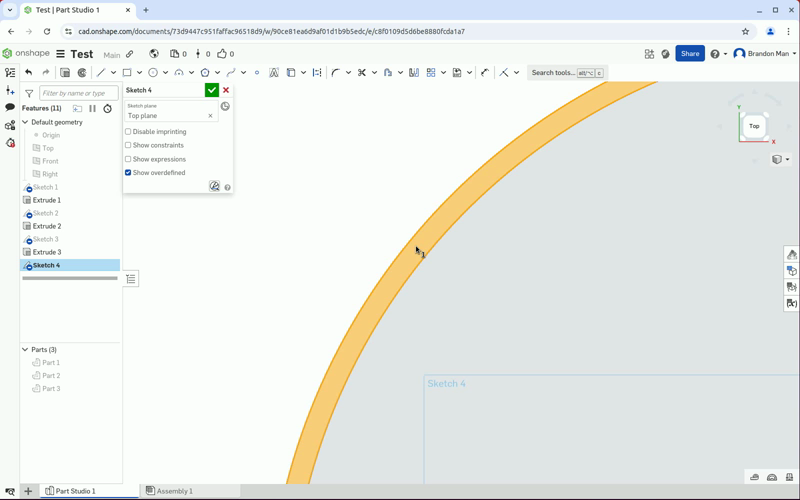
scroll(-6)
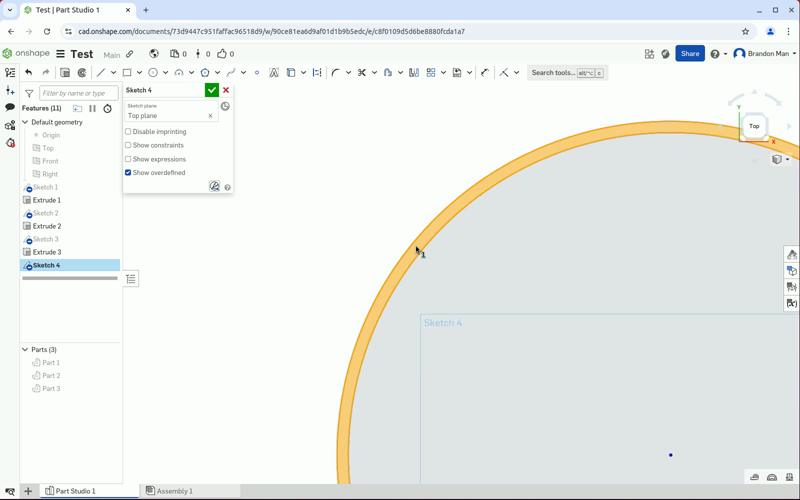
scroll(-6)
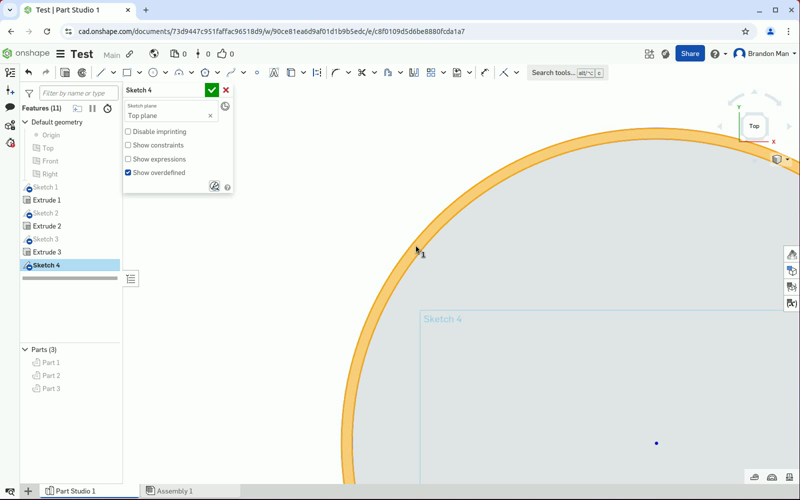
scroll(-6)
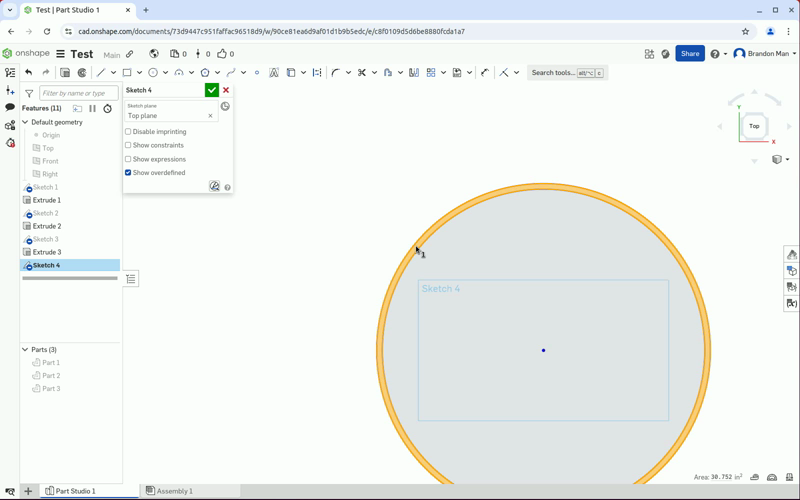
scroll(-6)
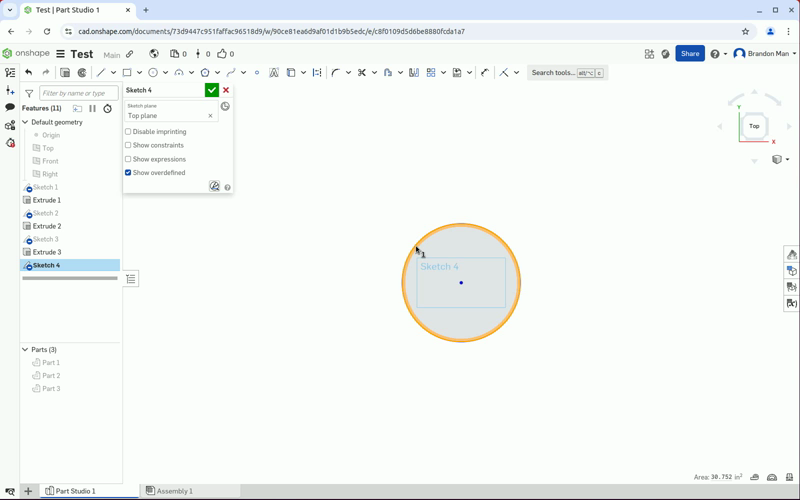
mouse_move(73, 352)
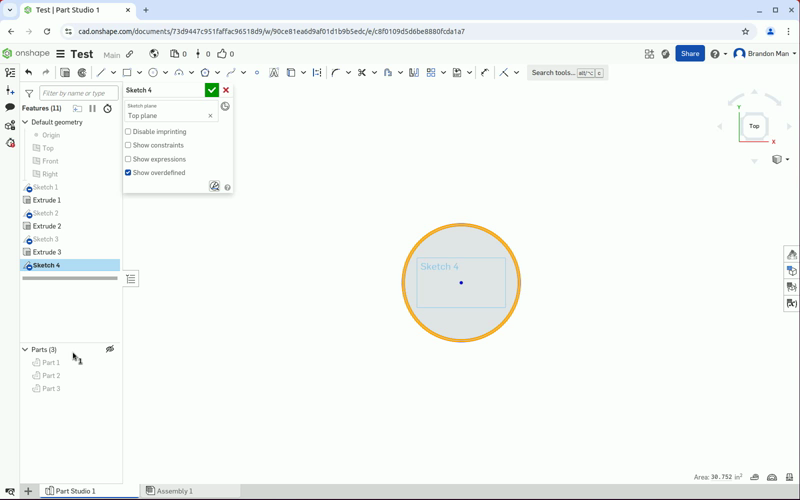
key(shift+y)
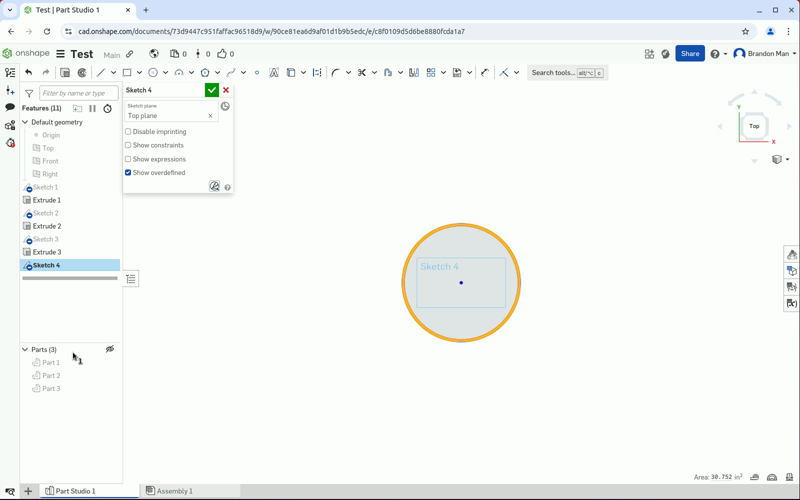
key(shift+e)
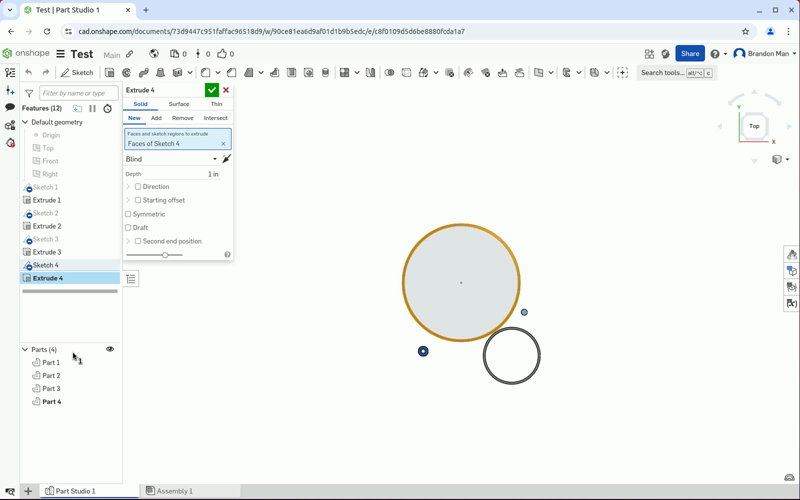
mouse_move(143, 106)
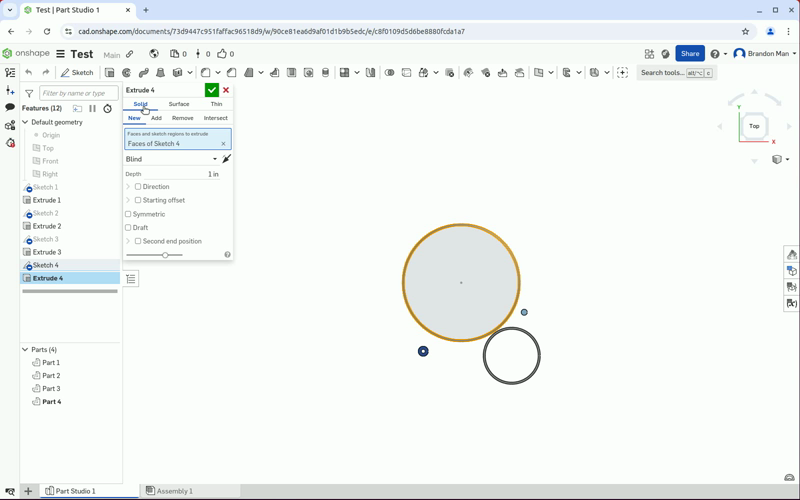
click(143, 106)
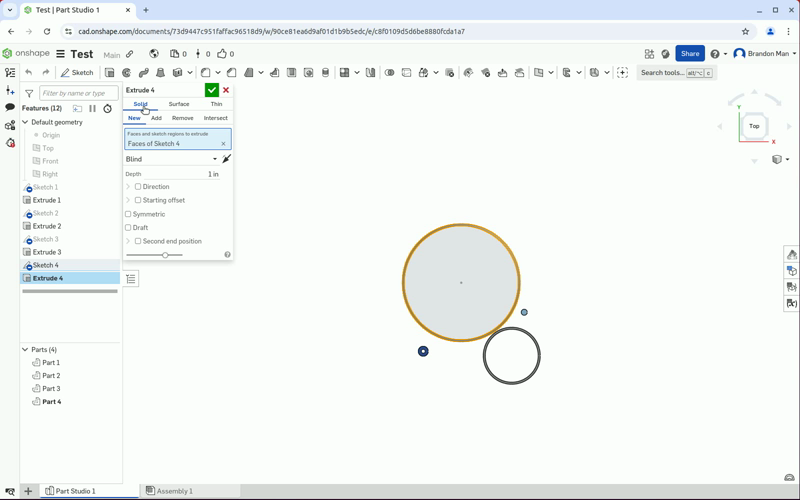
mouse_move(137, 120)
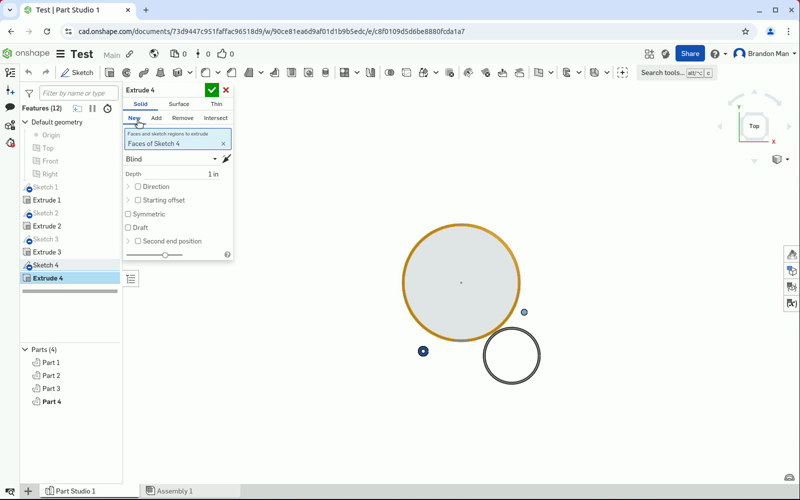
click(137, 120)
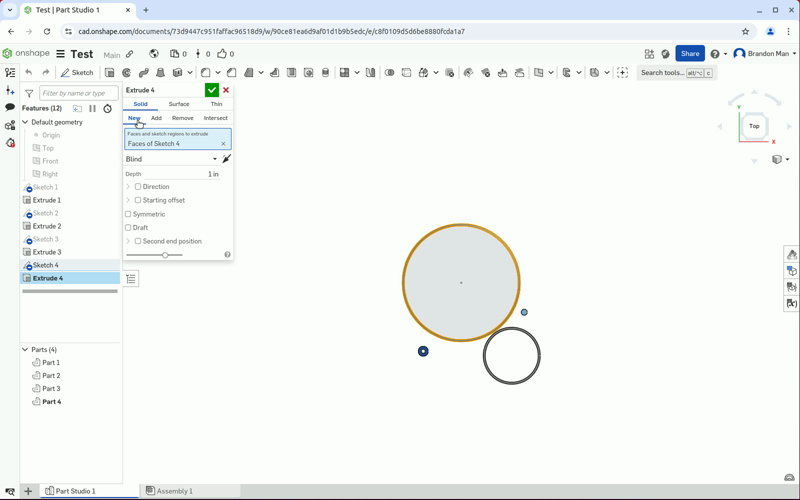
key(tab, 4)
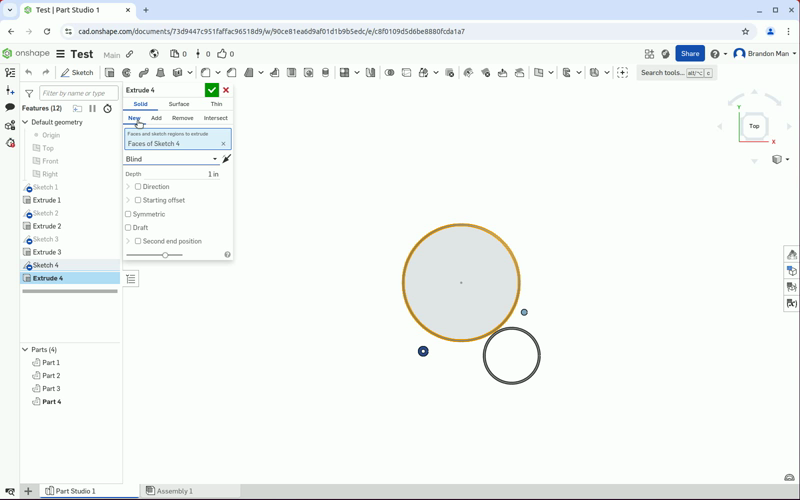
text(0.481)
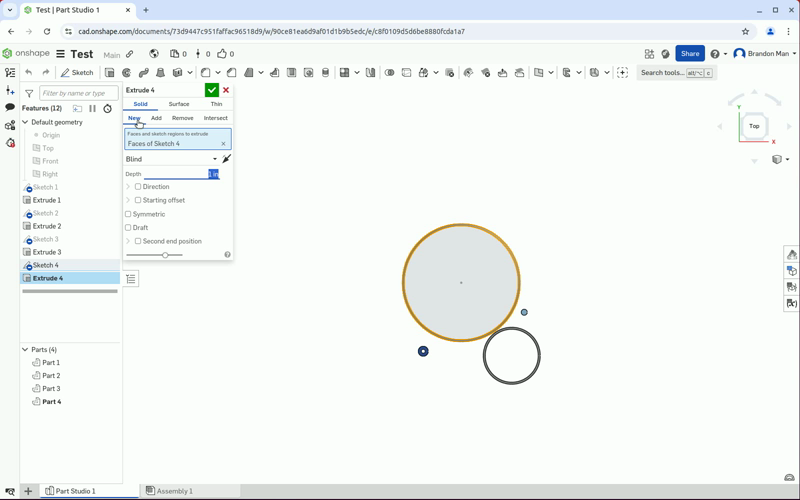
key(enter)
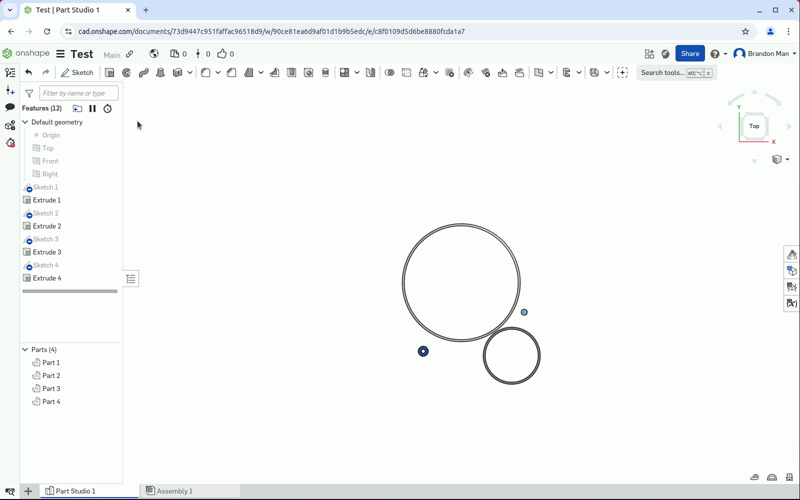
key(shift+h)
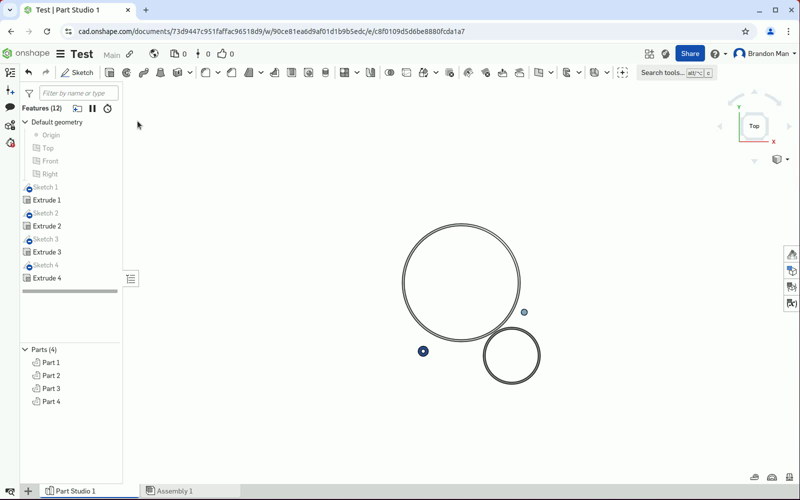
key(shift+h)
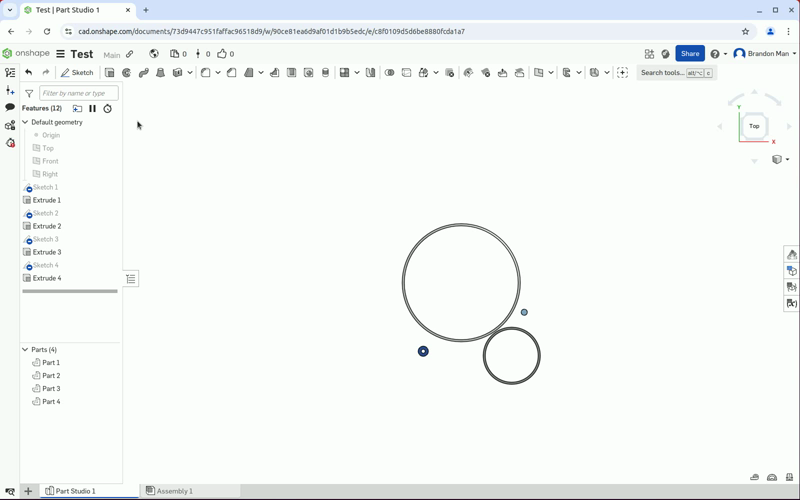
mouse_move(73, 189)
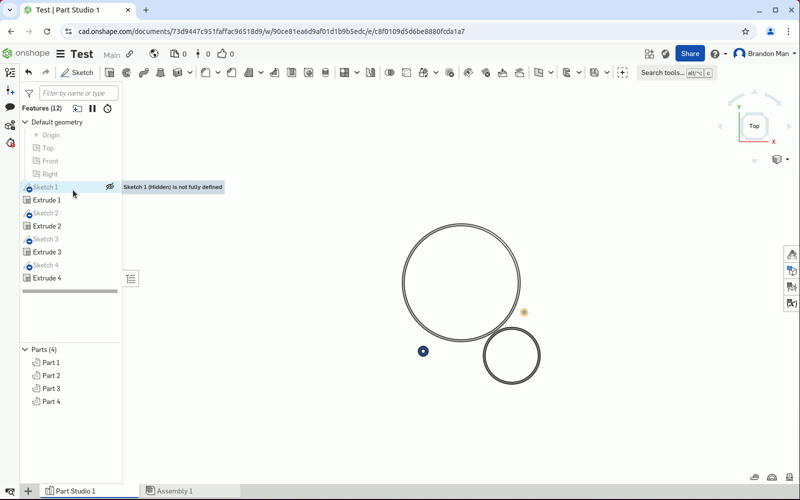
click(73, 189)
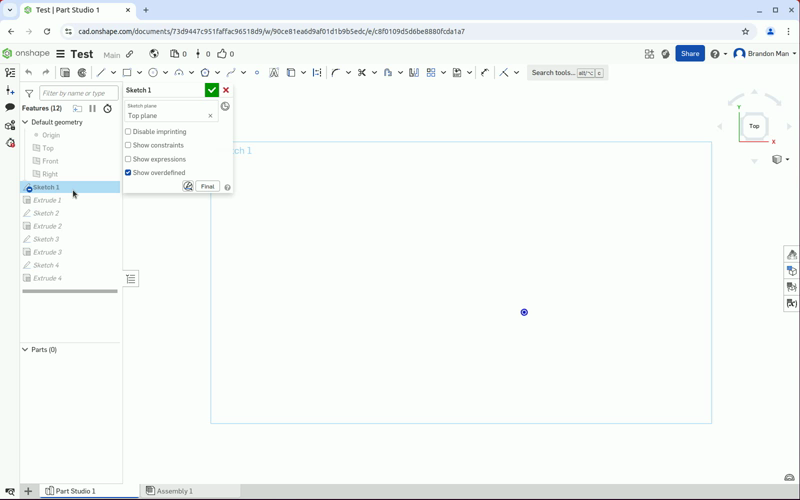
mouse_move(229, 92)
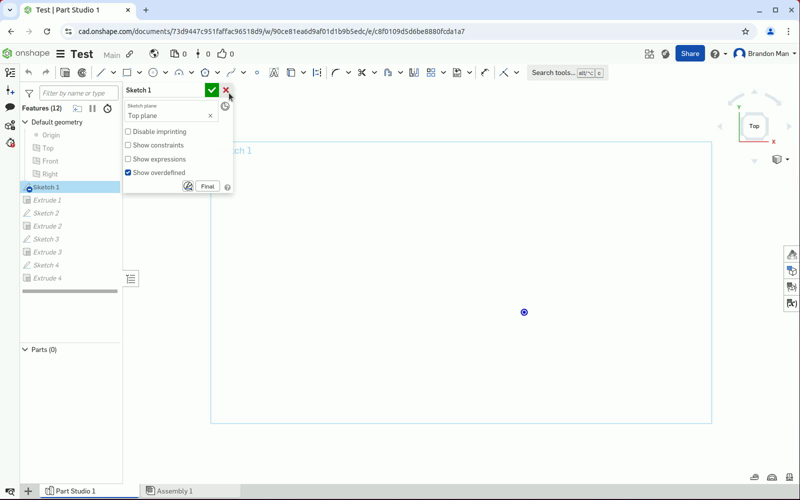
click(229, 92)
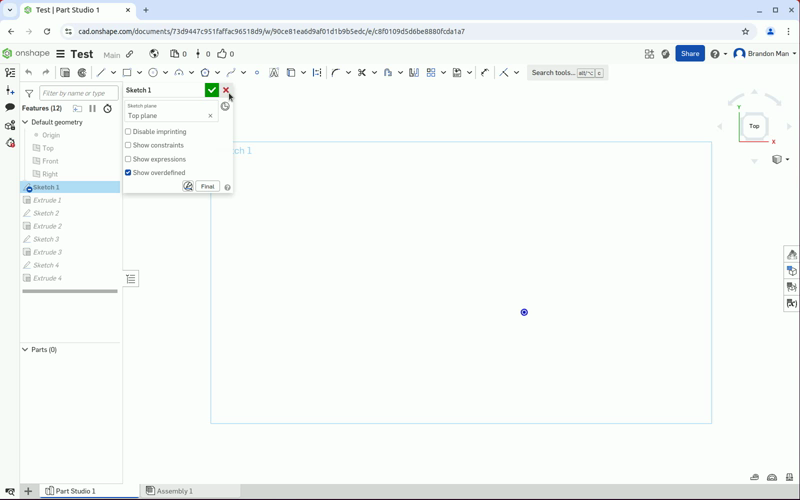
key(shift+s)
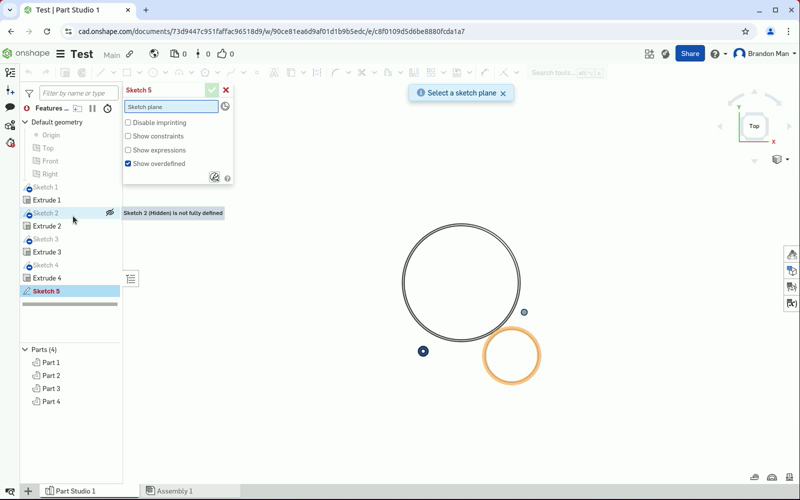
scroll(3)
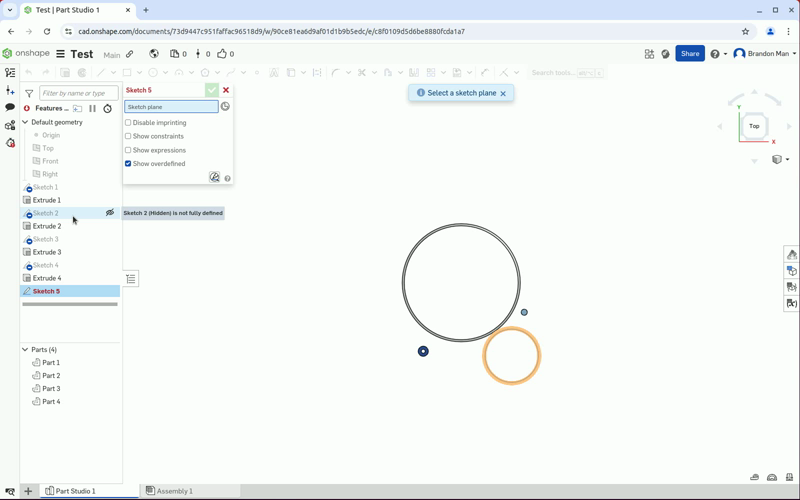
mouse_move(73, 150)
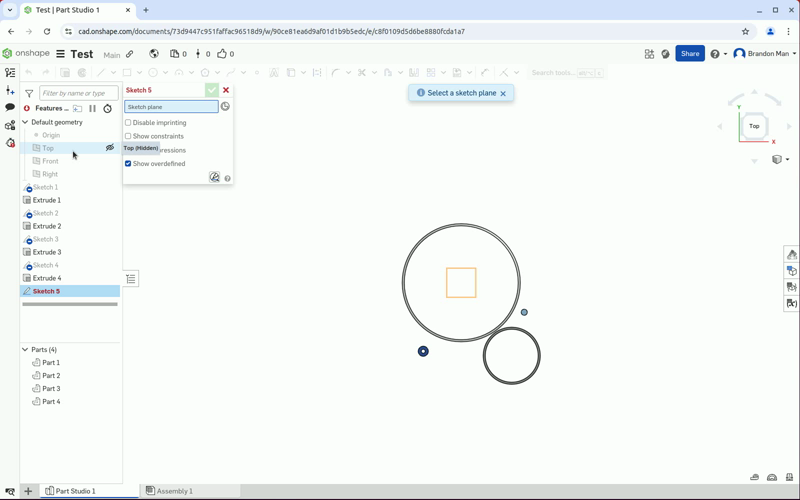
click(73, 150)
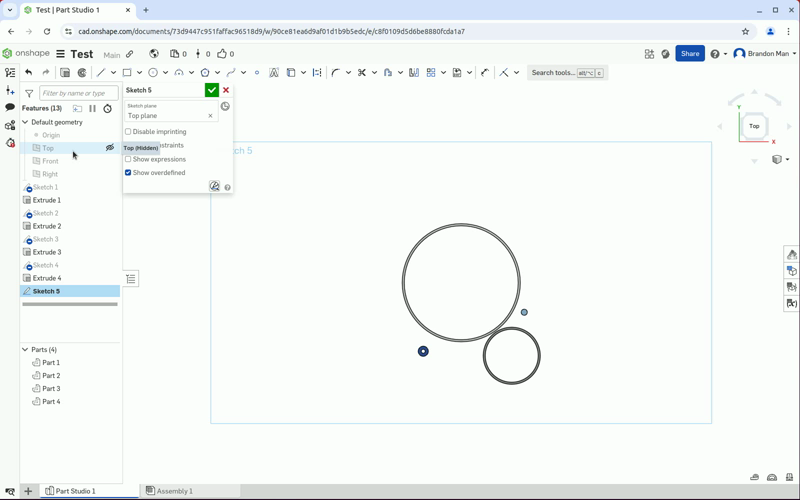
mouse_move(73, 352)
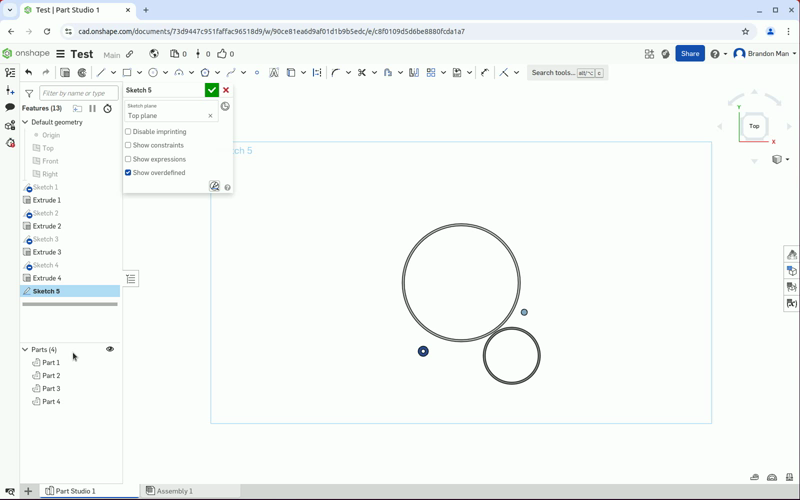
key(y)
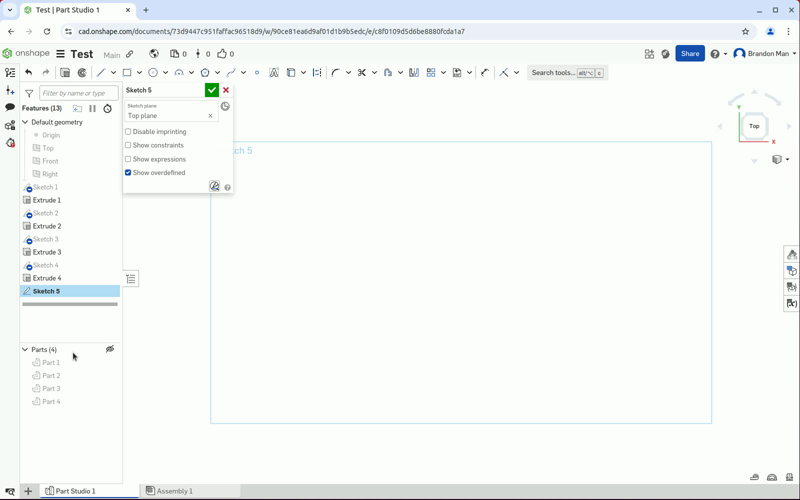
key(c)
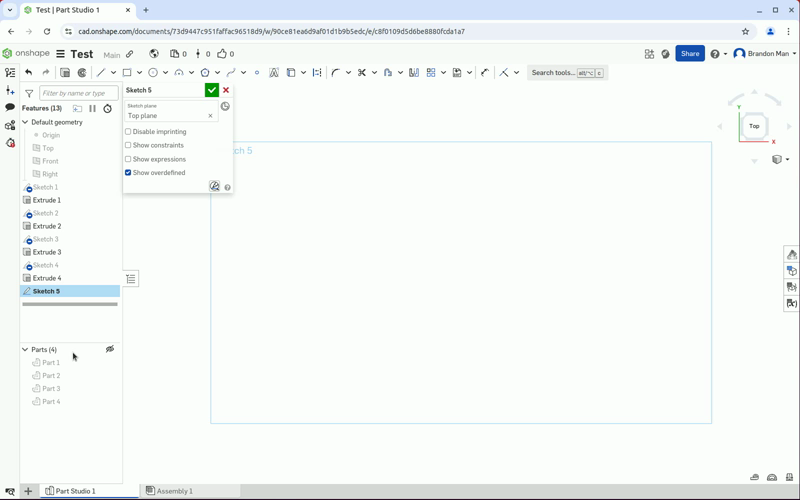
key_down(shift)
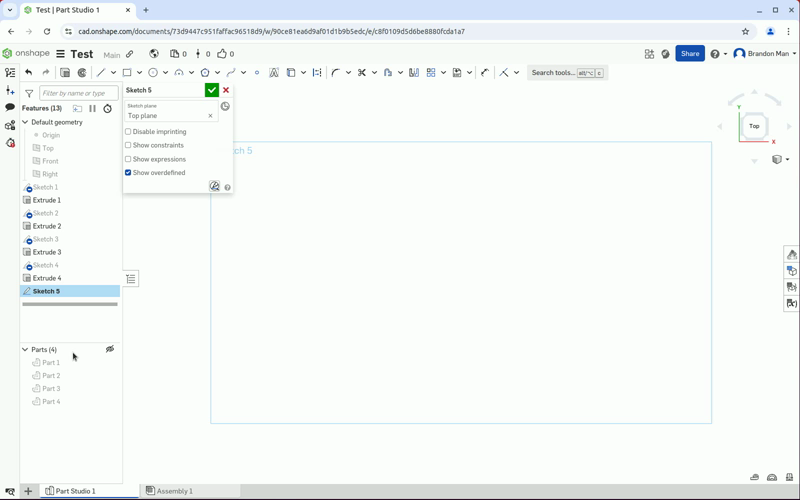
mouse_move(529, 259)
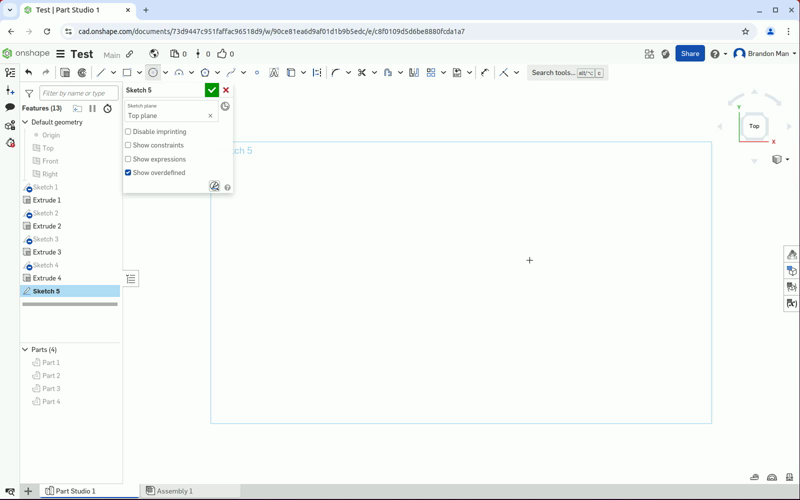
click(529, 259)
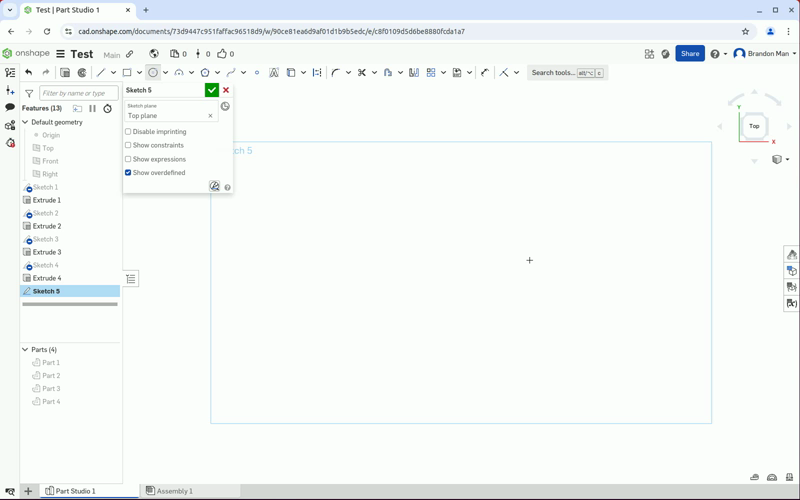
key_up(shift)
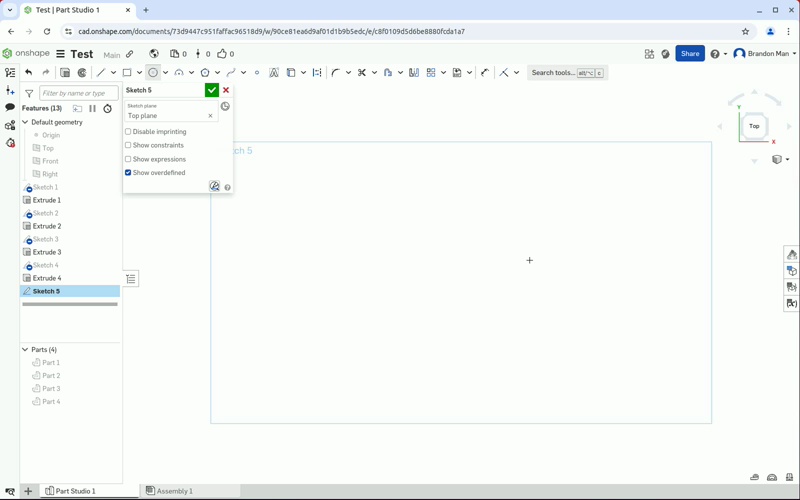
mouse_move(539, 259)
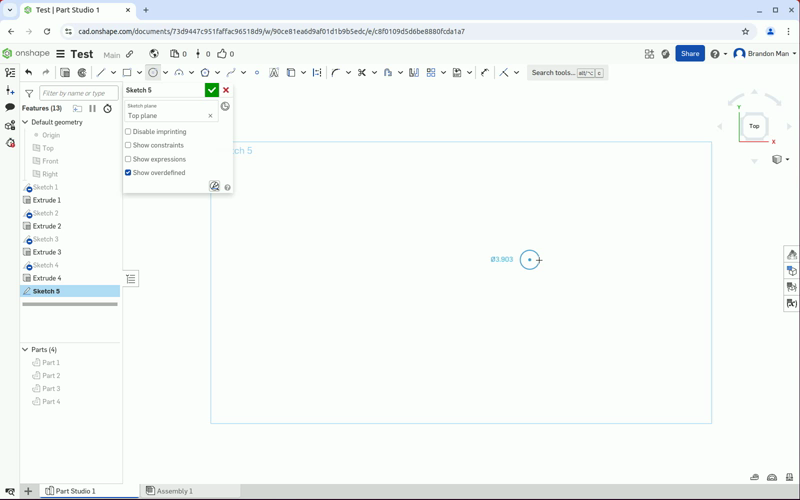
click(539, 259)
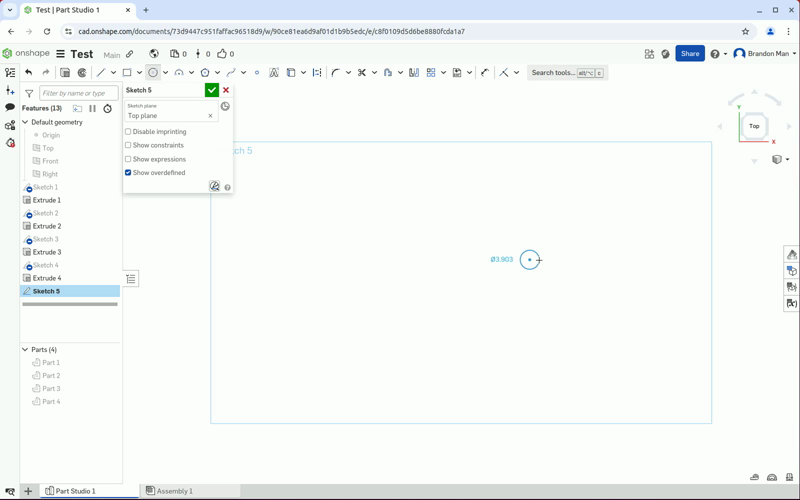
key(esc)
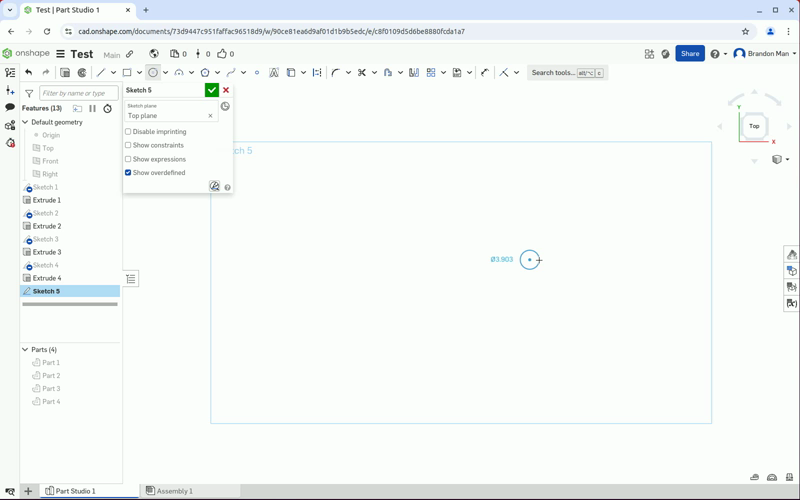
key(c)
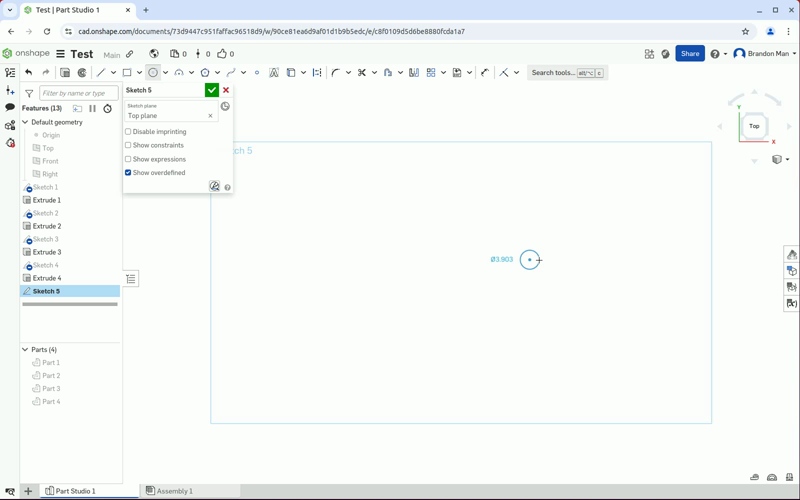
key_down(shift)
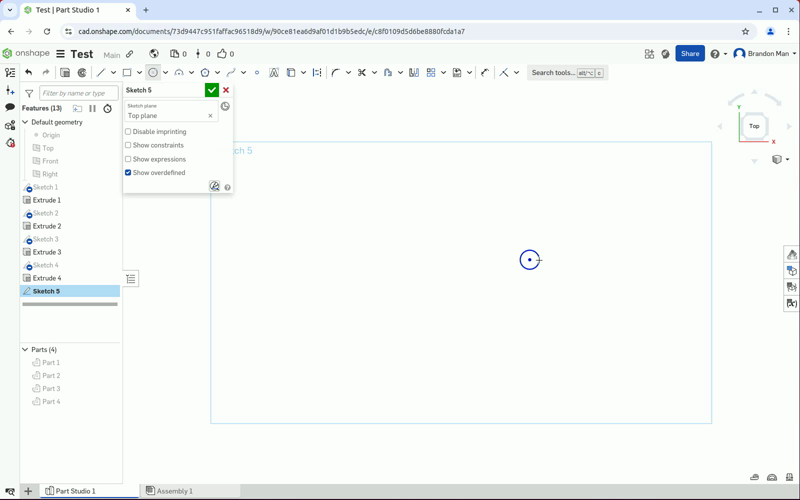
mouse_move(529, 259)
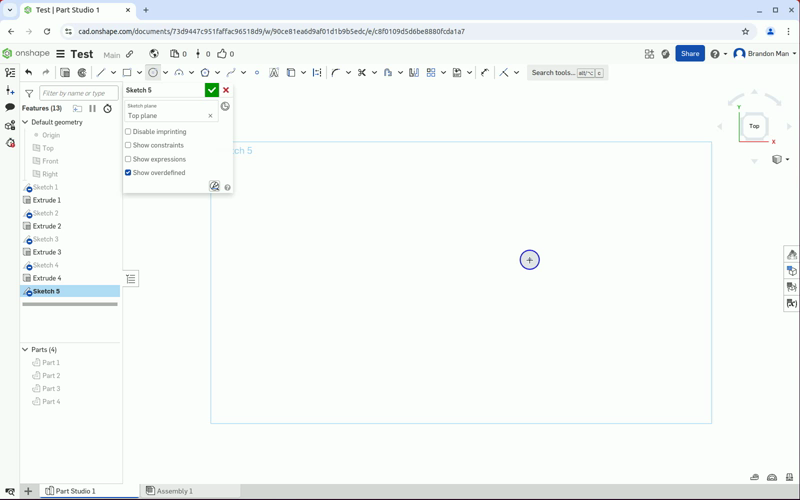
click(529, 259)
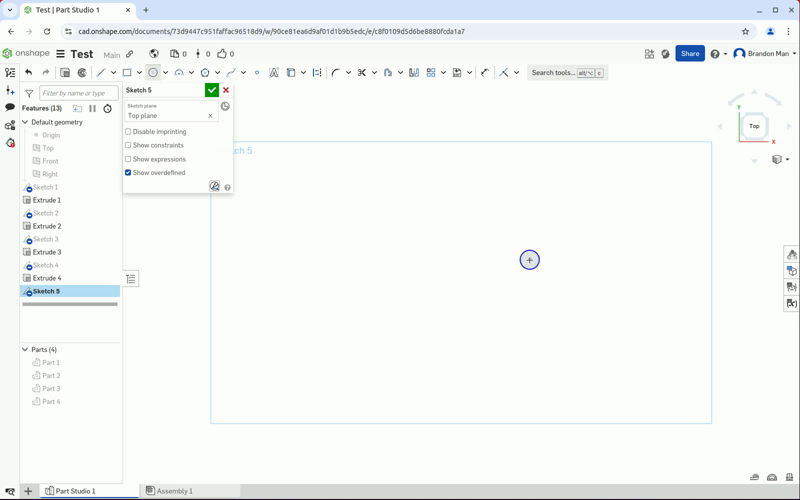
key_up(shift)
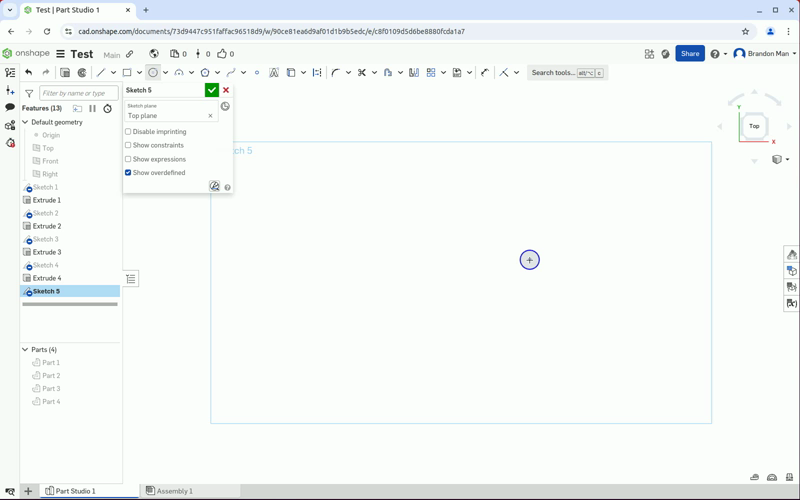
mouse_move(536, 259)
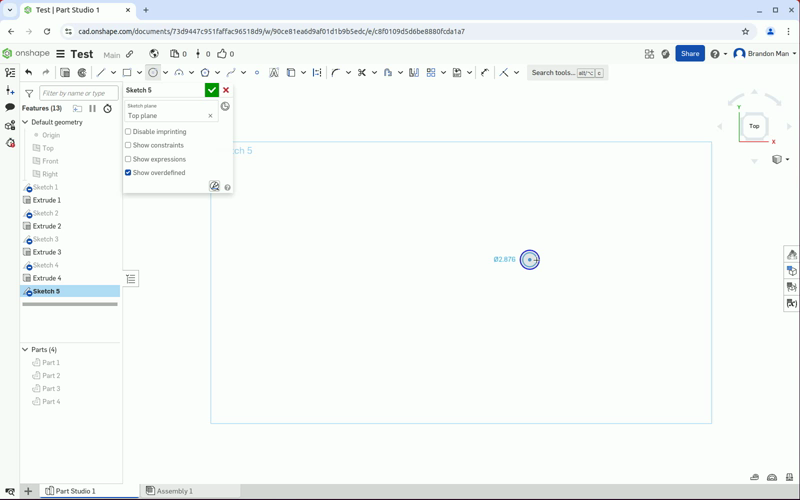
scroll(6)
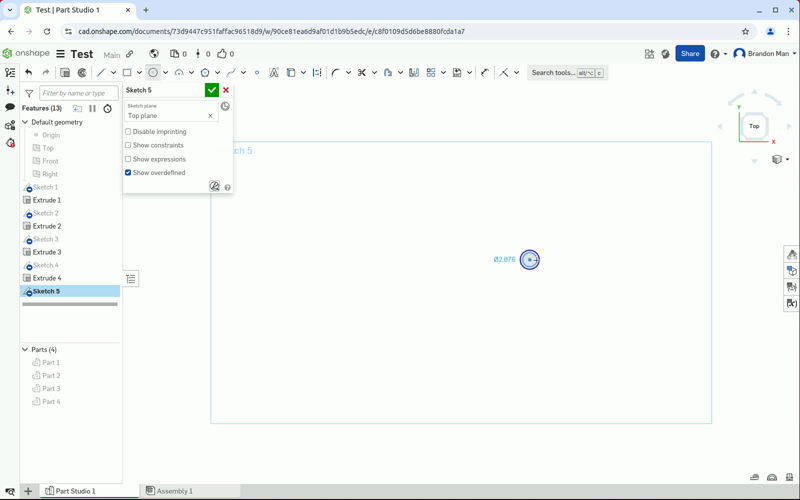
scroll(6)
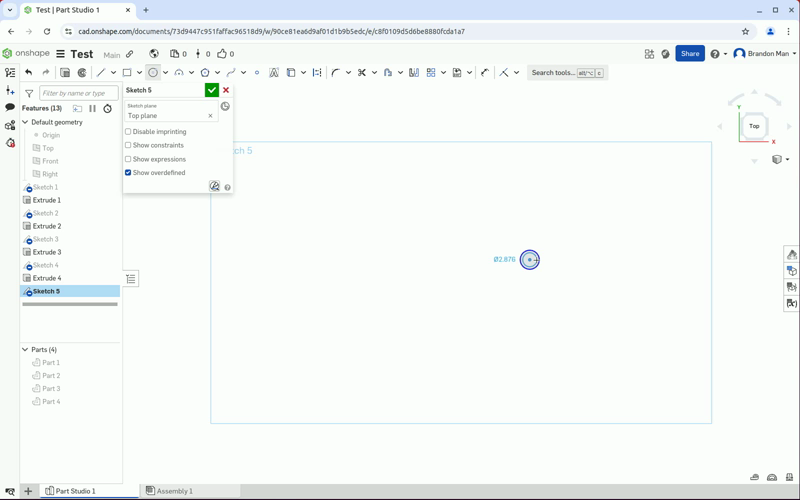
scroll(6)
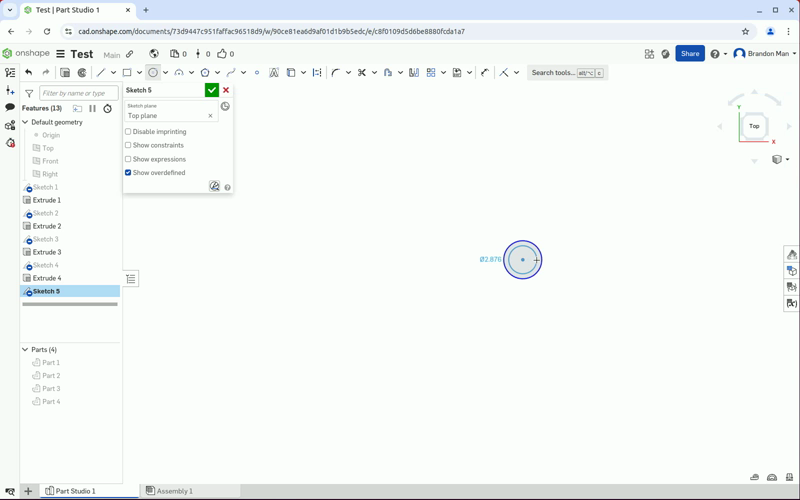
scroll(6)
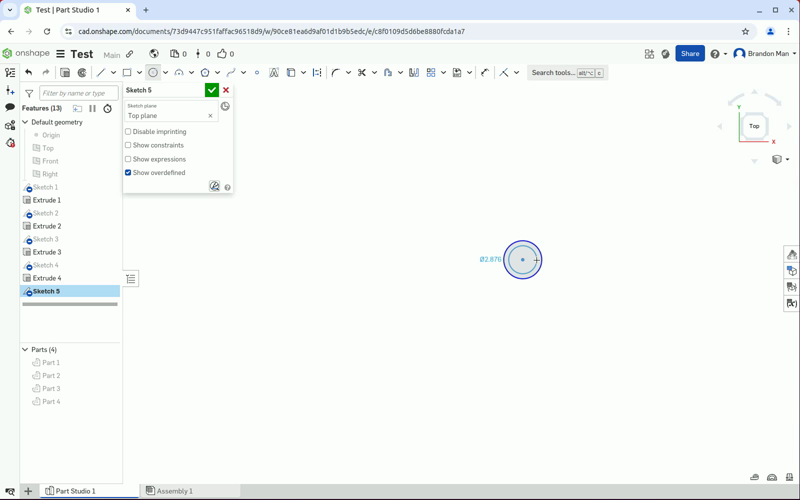
scroll(6)
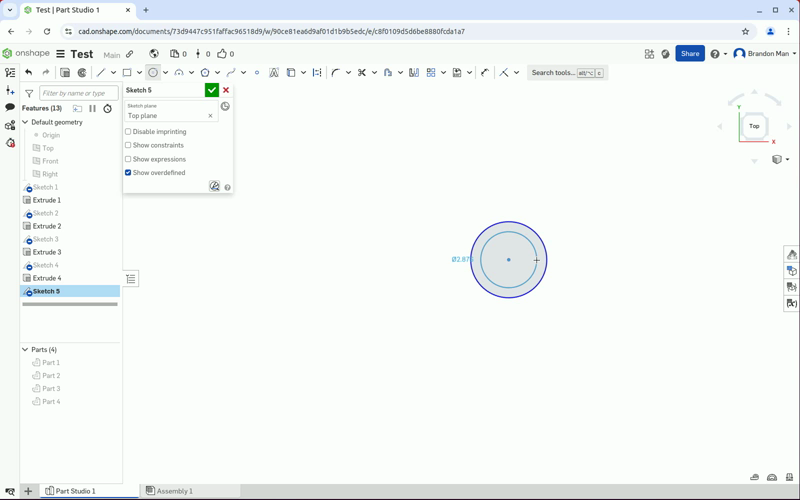
scroll(6)
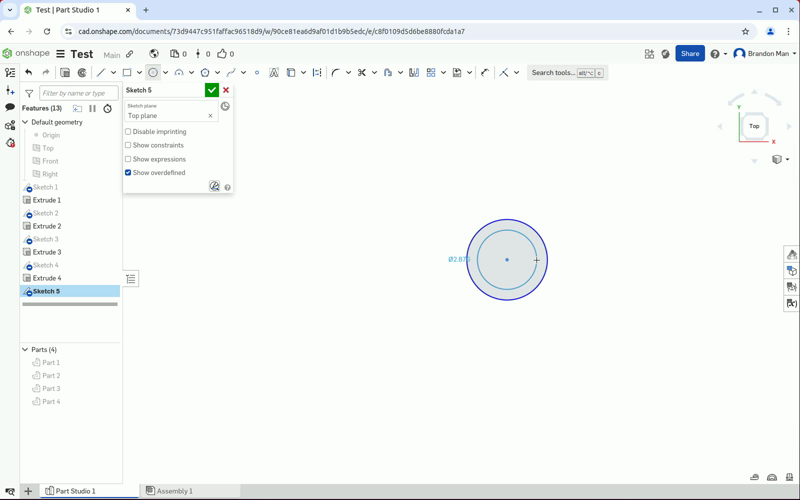
scroll(6)
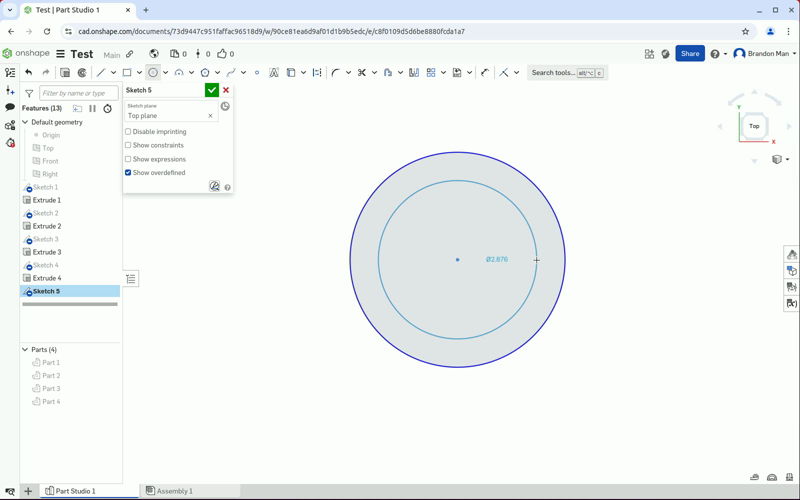
click(536, 259)
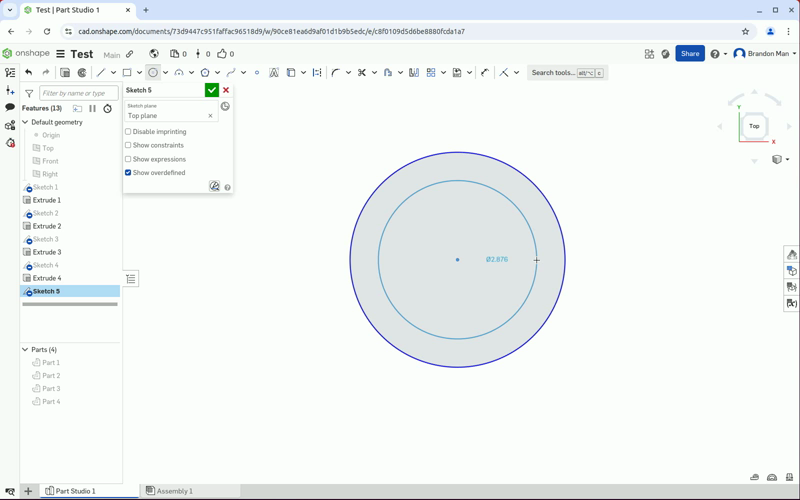
scroll(-6)
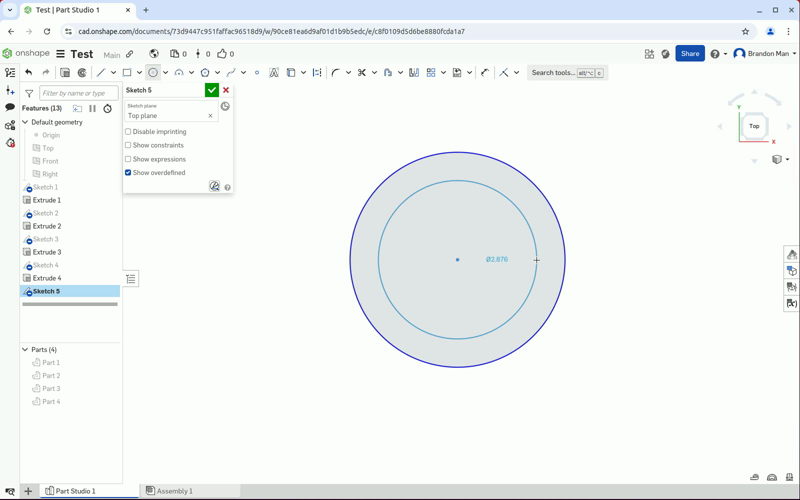
scroll(-6)
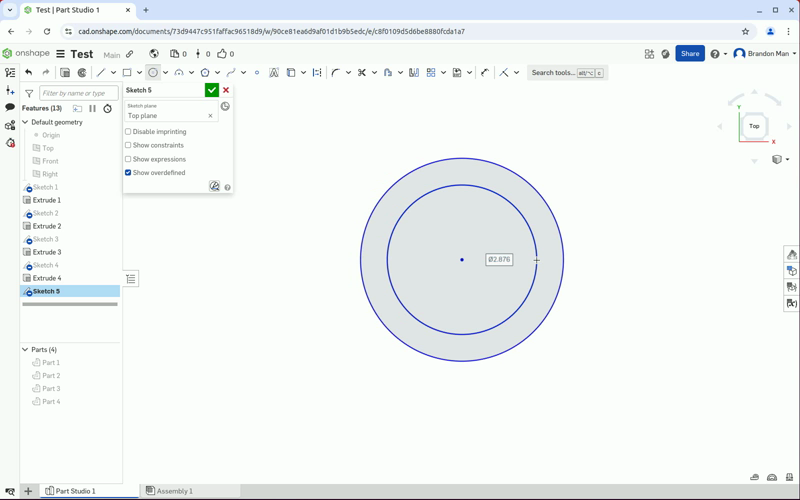
scroll(-6)
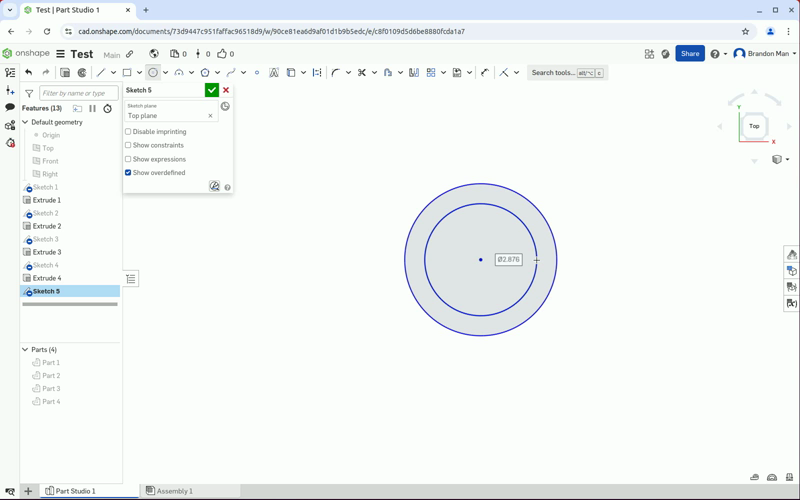
scroll(-6)
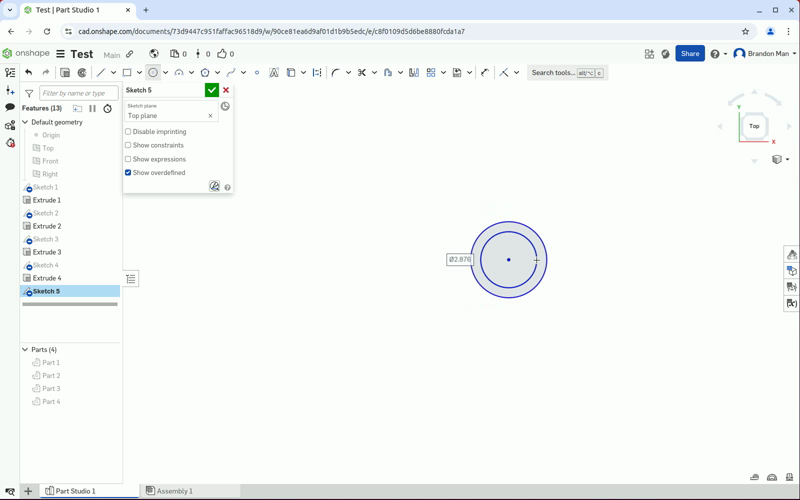
scroll(-6)
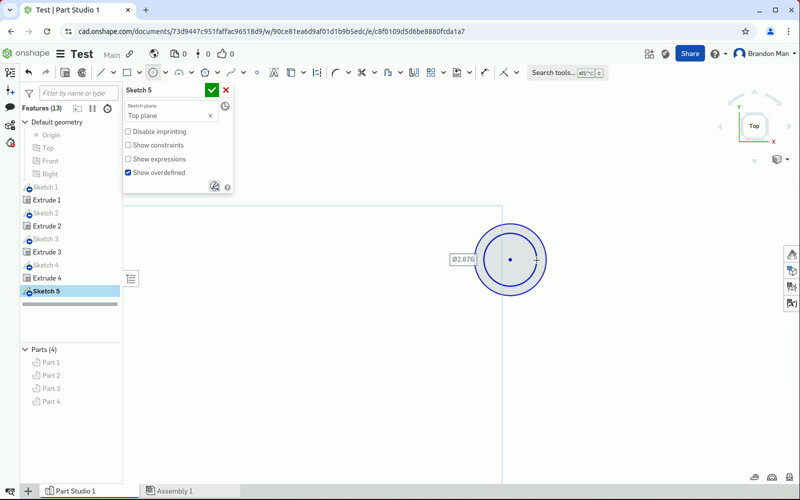
scroll(-6)
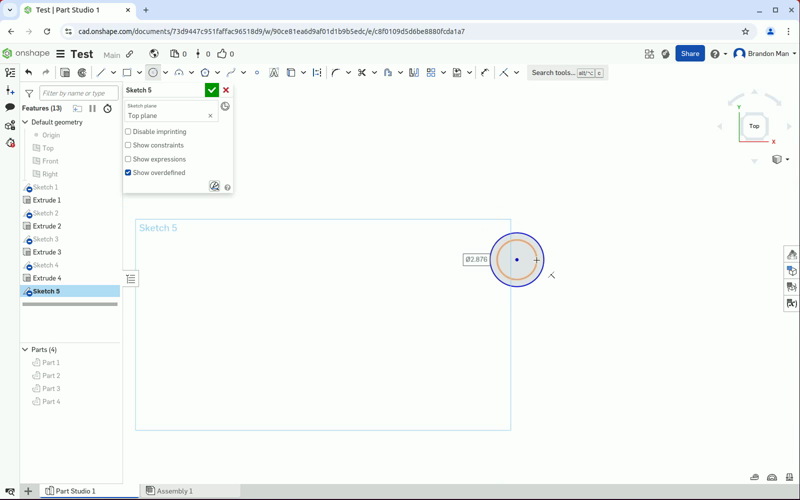
scroll(-6)
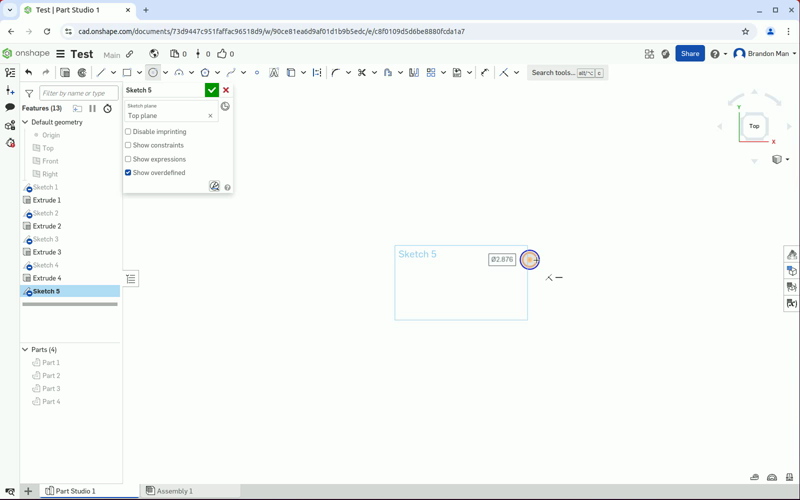
key(esc)
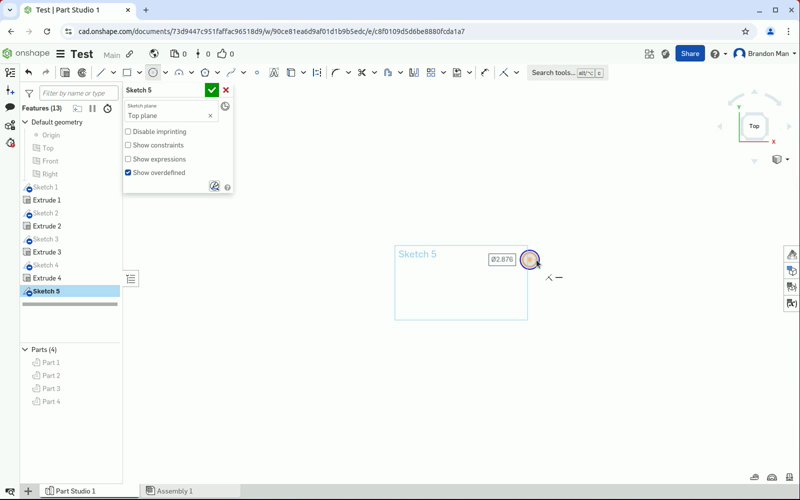
mouse_move(537, 254)
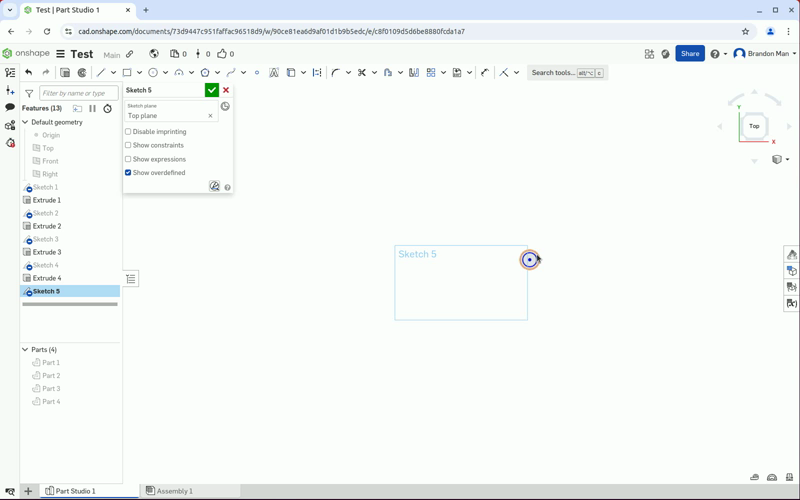
scroll(6)
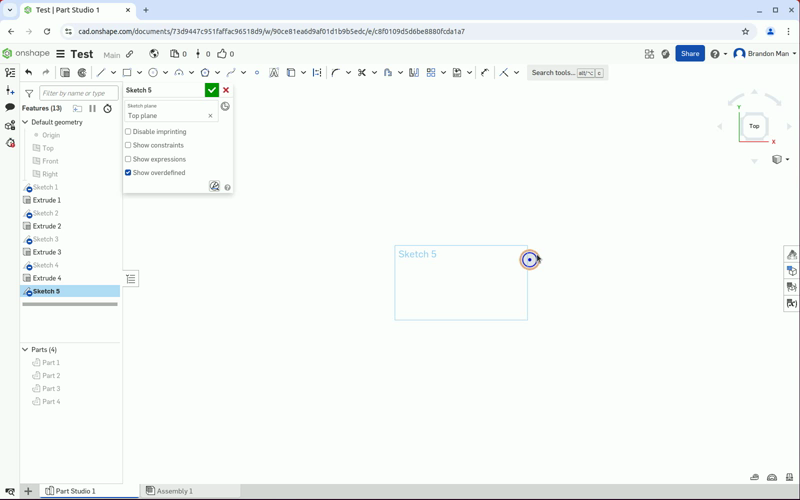
scroll(6)
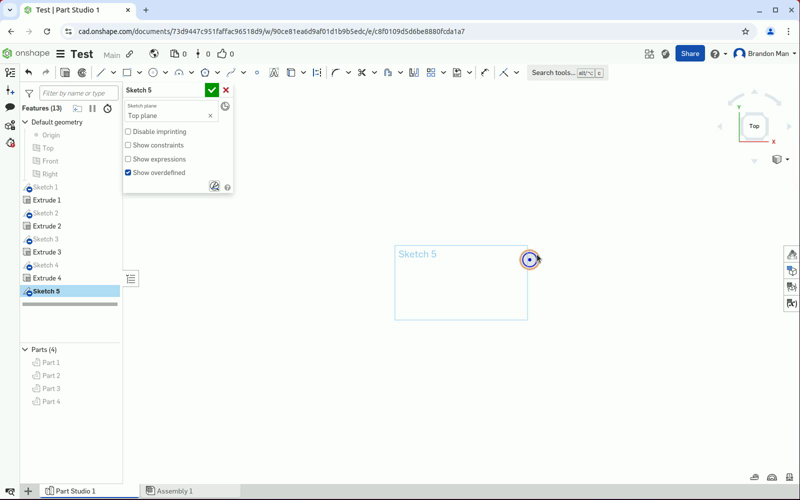
scroll(6)
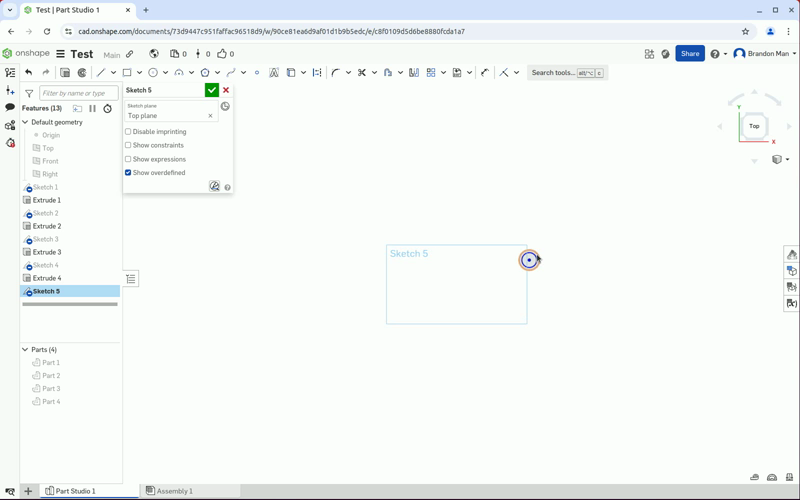
scroll(6)
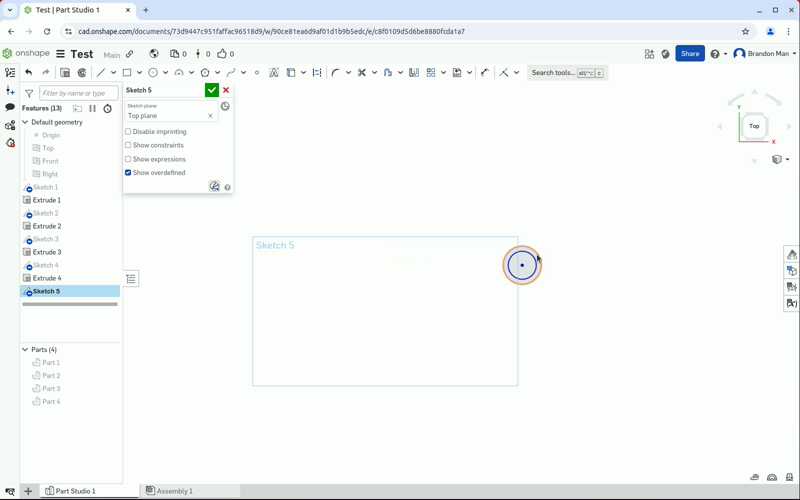
scroll(6)
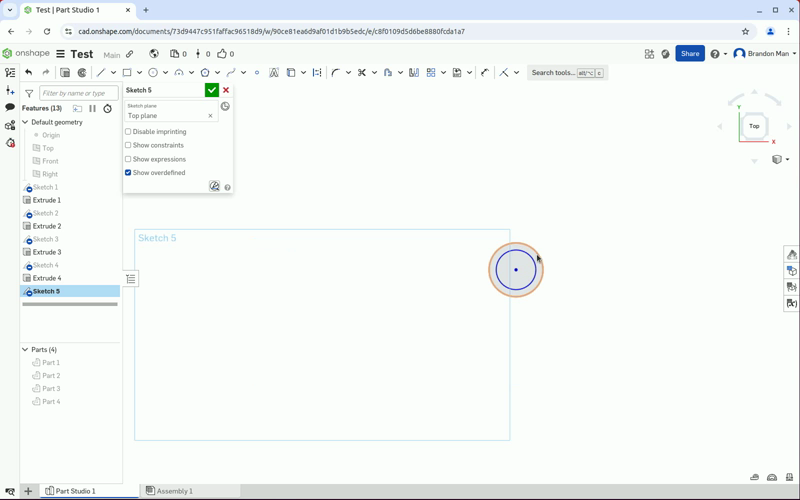
scroll(6)
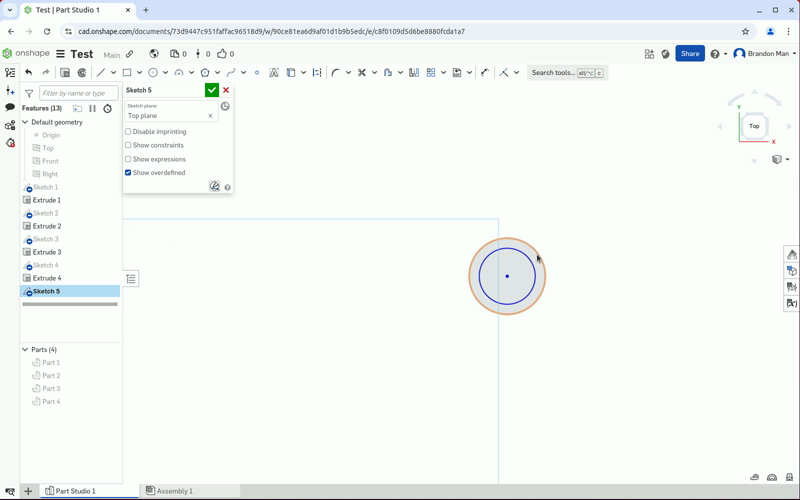
scroll(6)
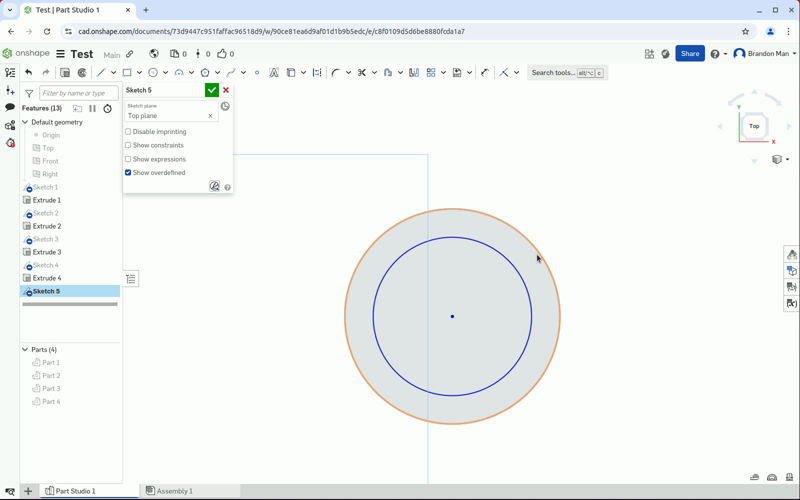
click(537, 254)
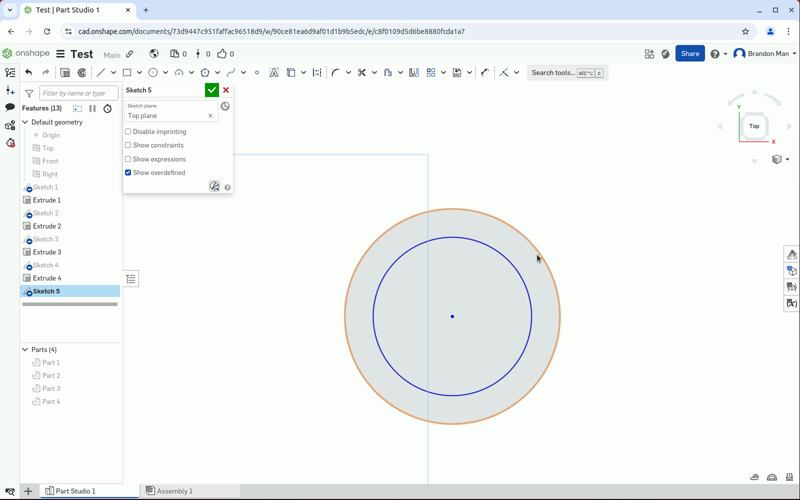
scroll(-6)
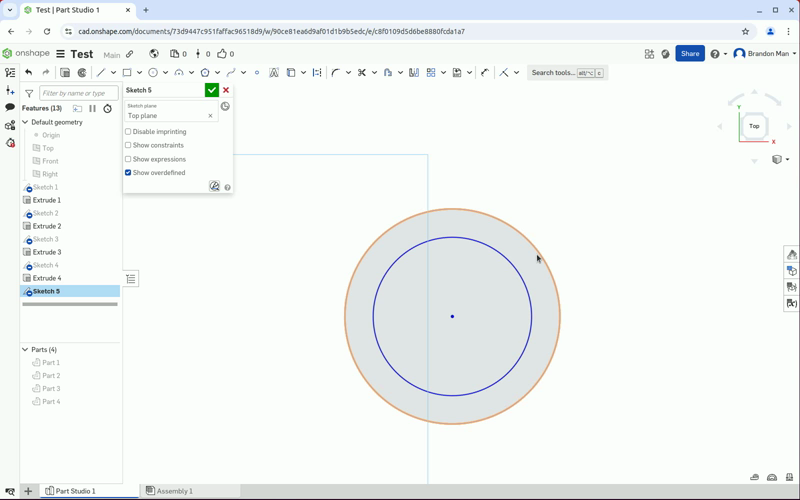
scroll(-6)
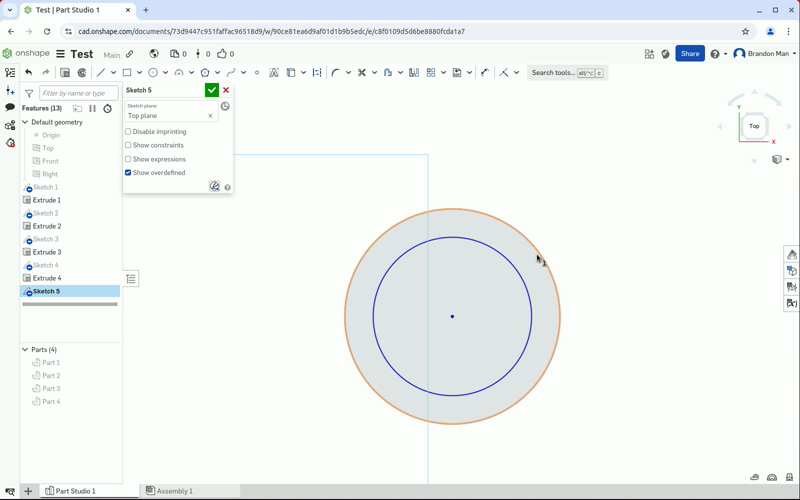
scroll(-6)
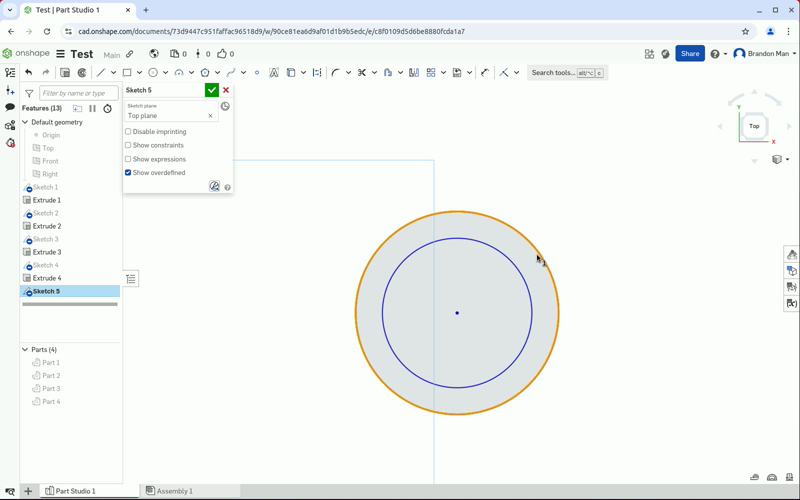
scroll(-6)
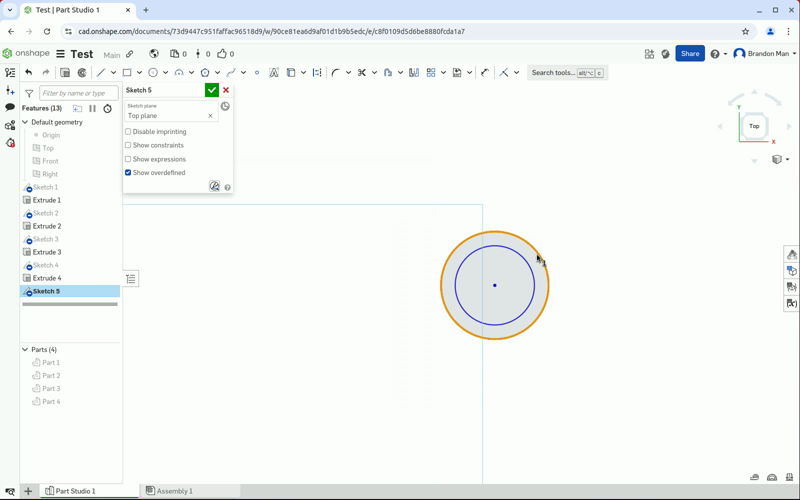
scroll(-6)
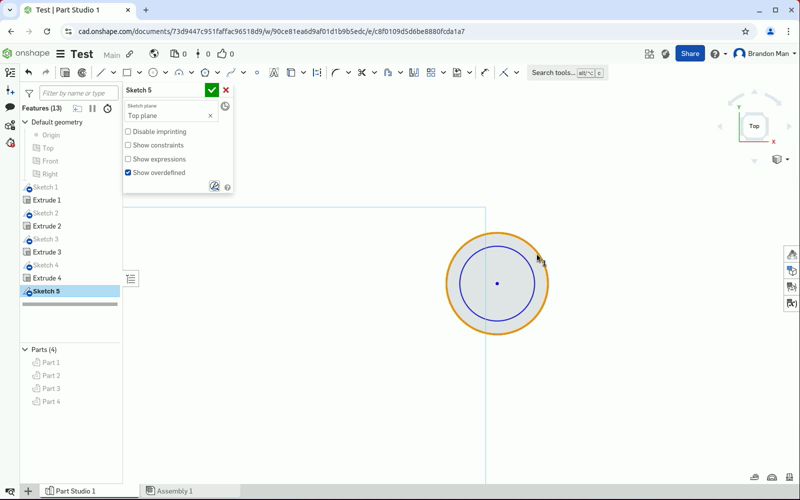
scroll(-6)
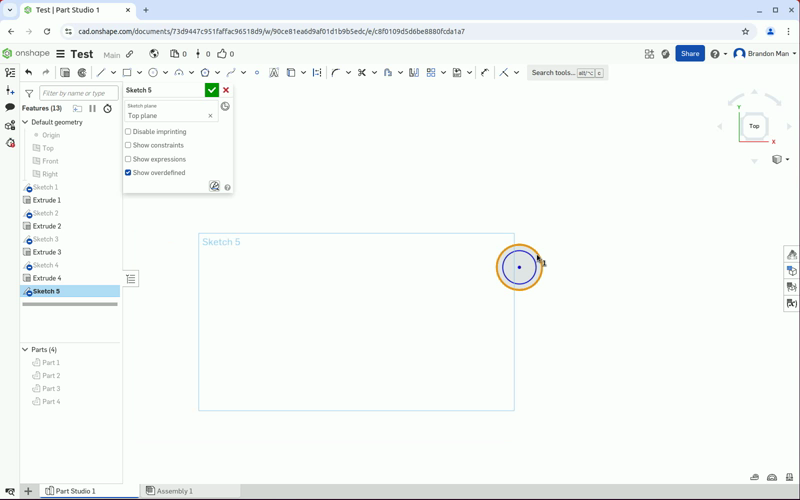
scroll(-6)
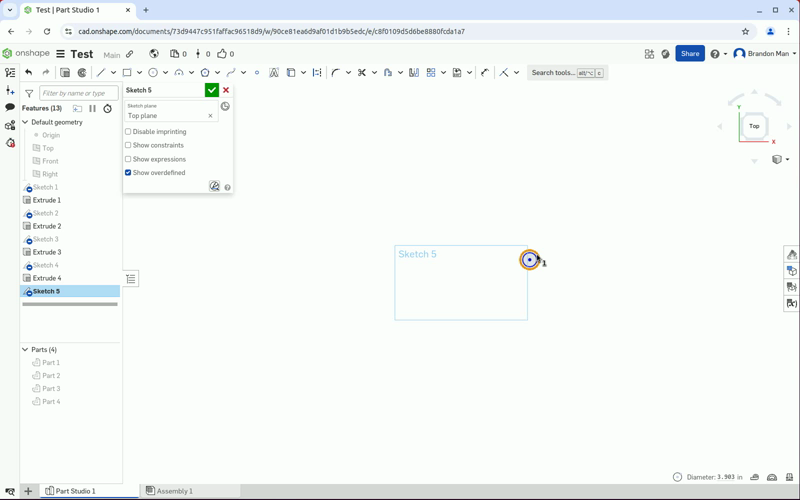
mouse_move(73, 352)
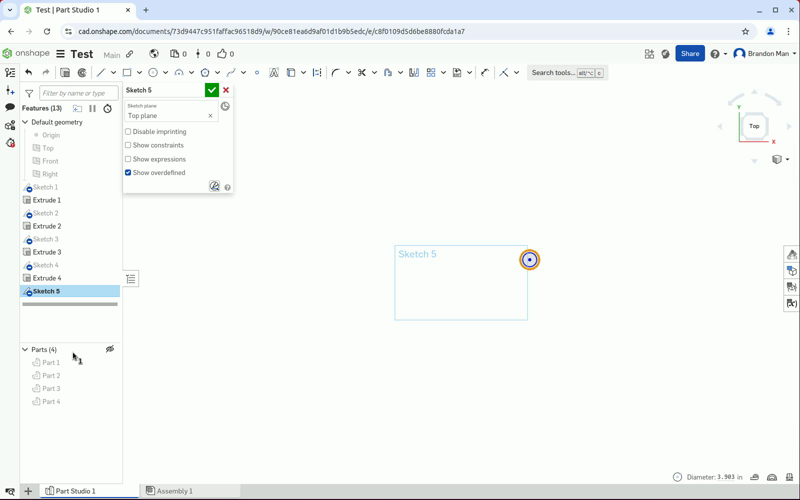
key(shift+y)
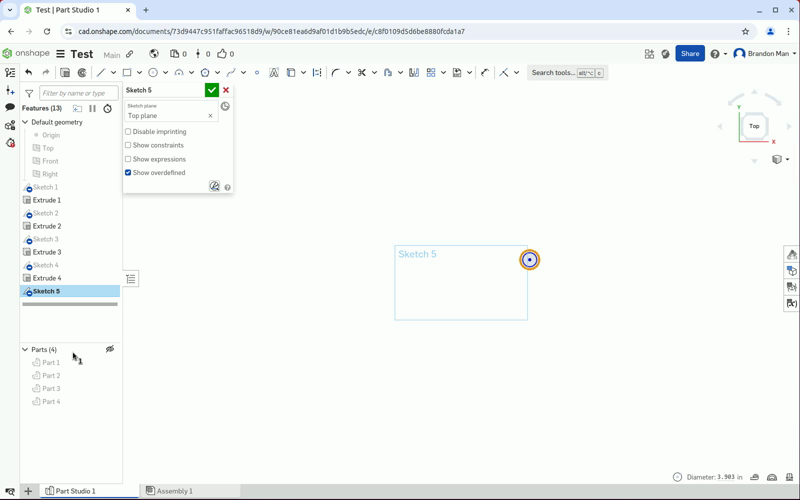
key(shift+e)
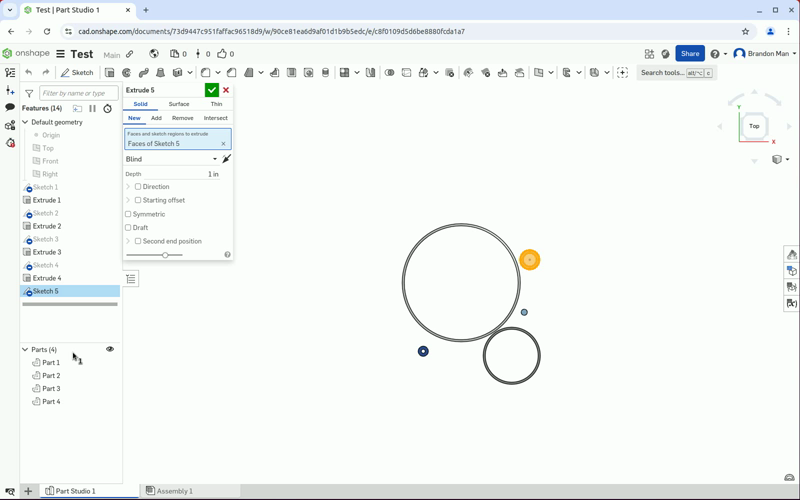
mouse_move(143, 106)
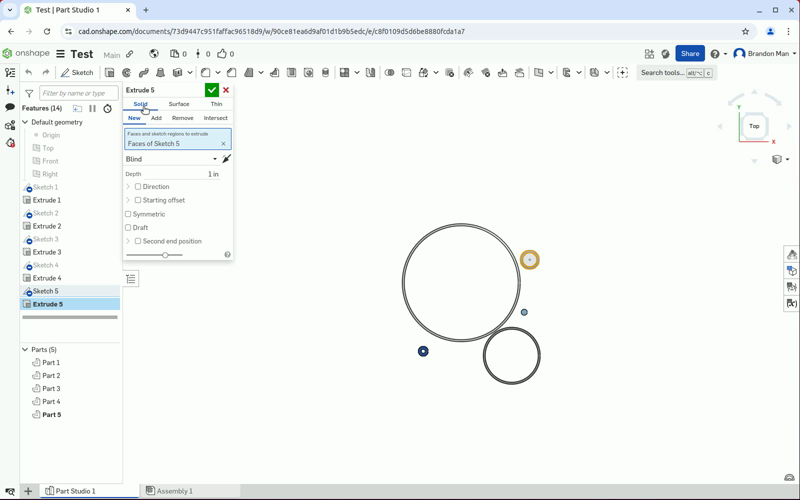
click(143, 106)
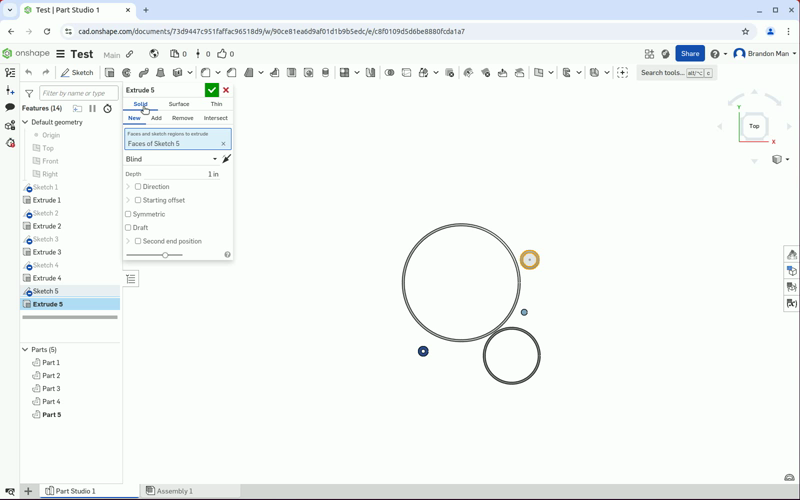
mouse_move(137, 120)
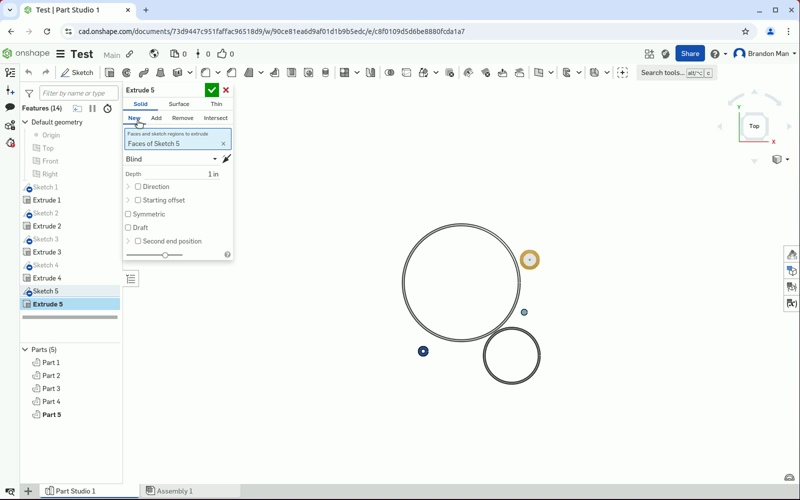
click(137, 120)
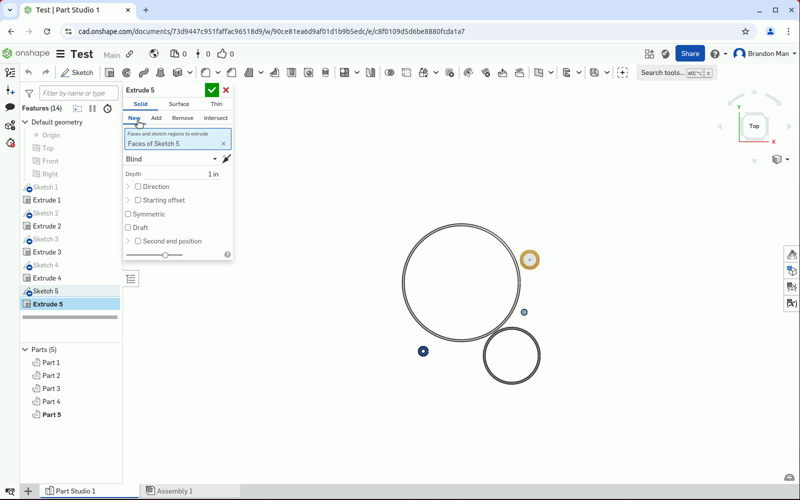
key(tab, 4)
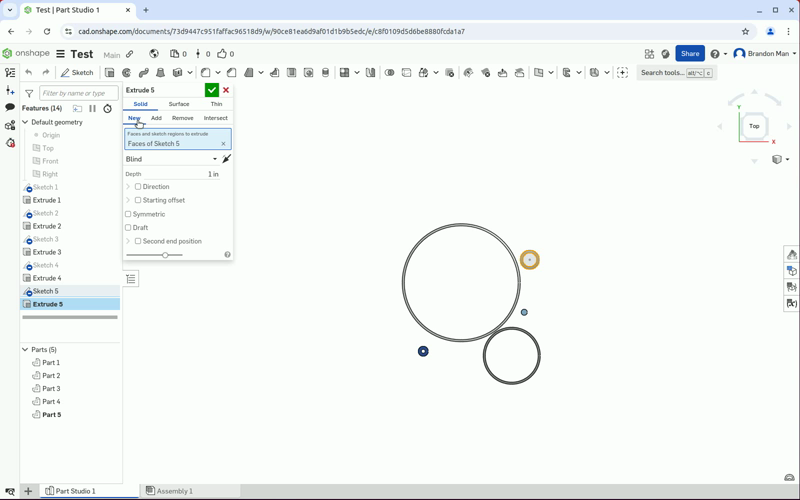
text(0.481)
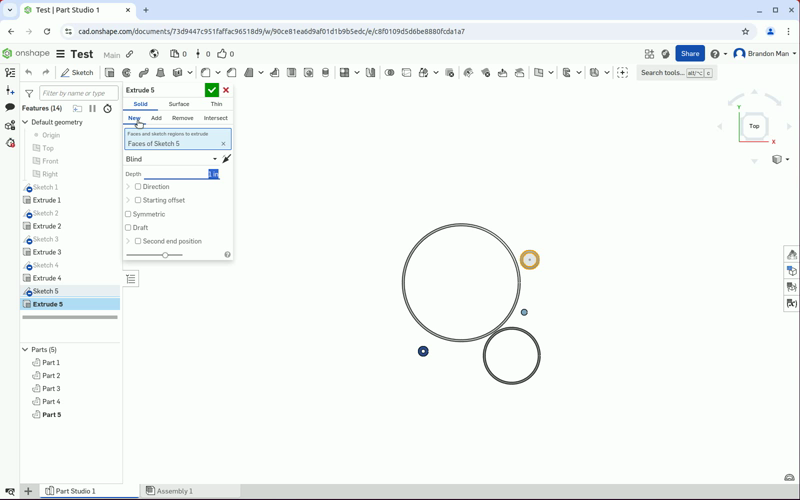
key(enter)
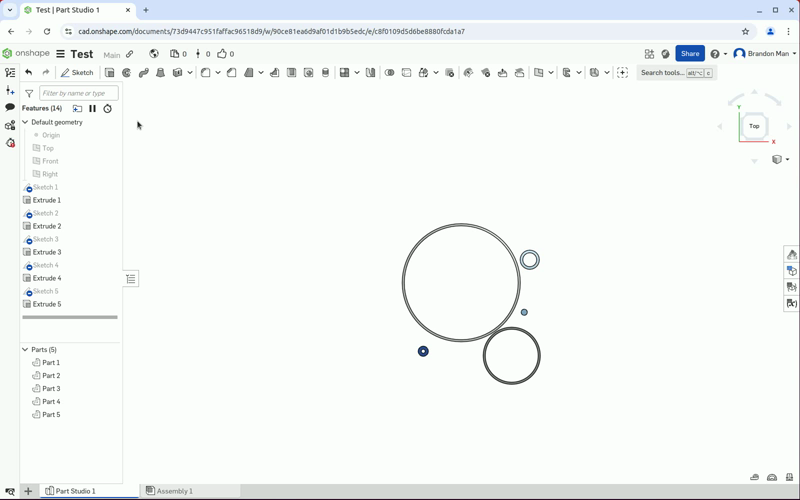
key(shift+h)
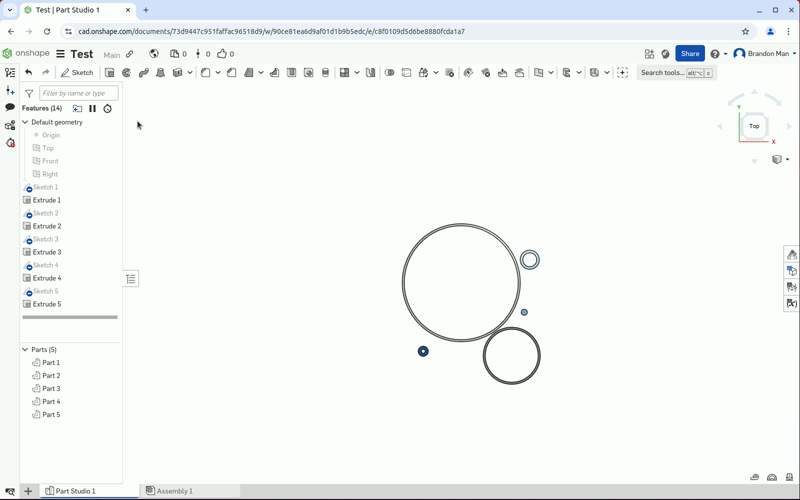
key(shift+h)
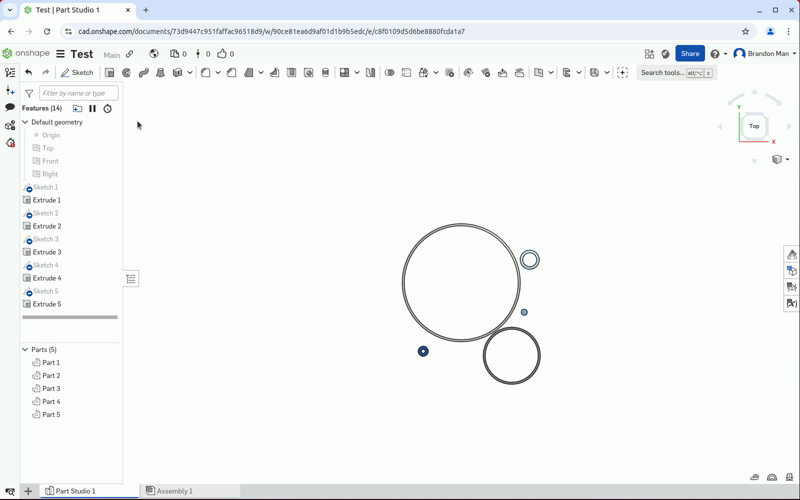
mouse_move(73, 189)
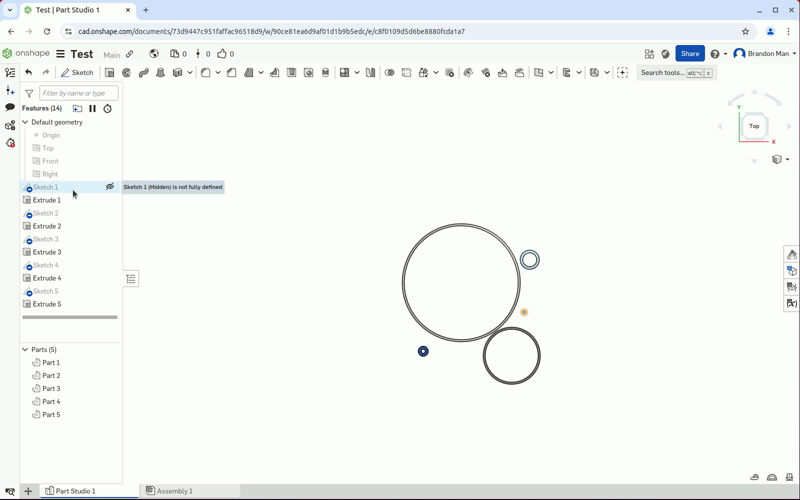
click(73, 189)
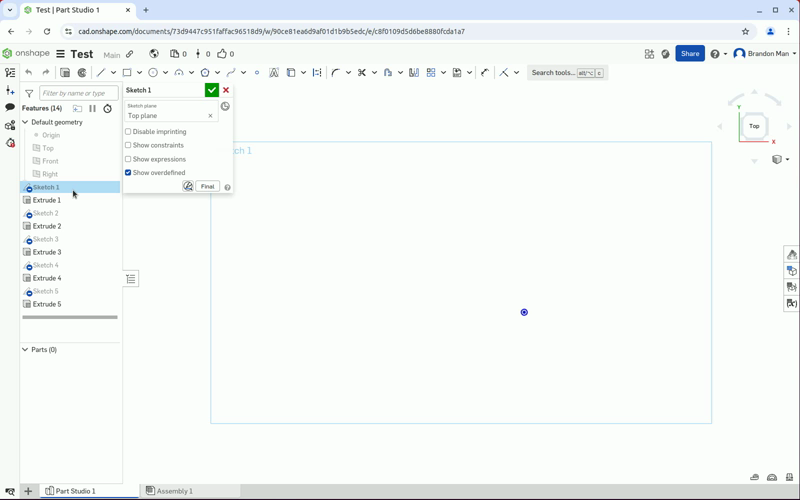
mouse_move(229, 92)
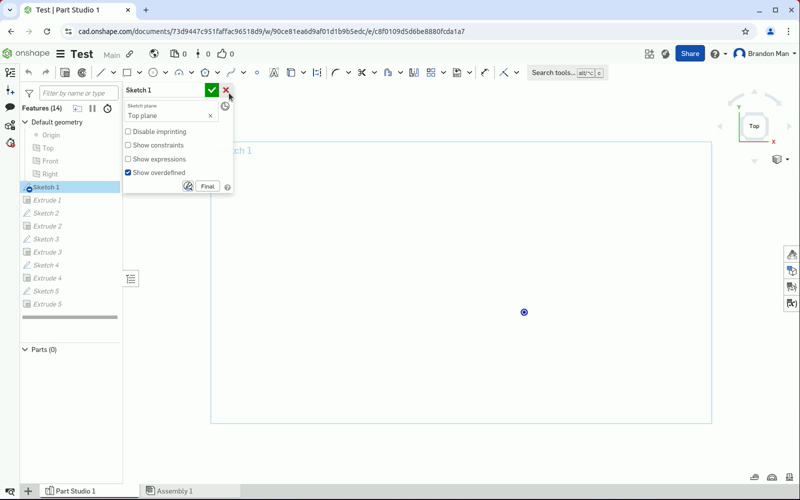
click(229, 92)
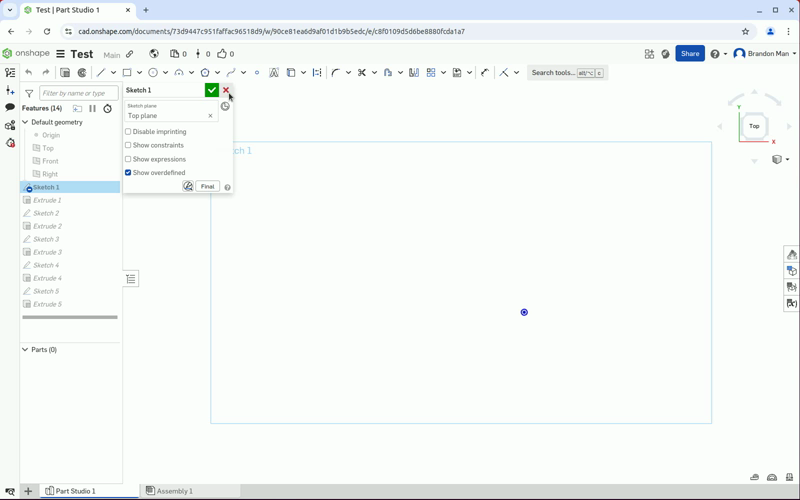
key(shift+s)
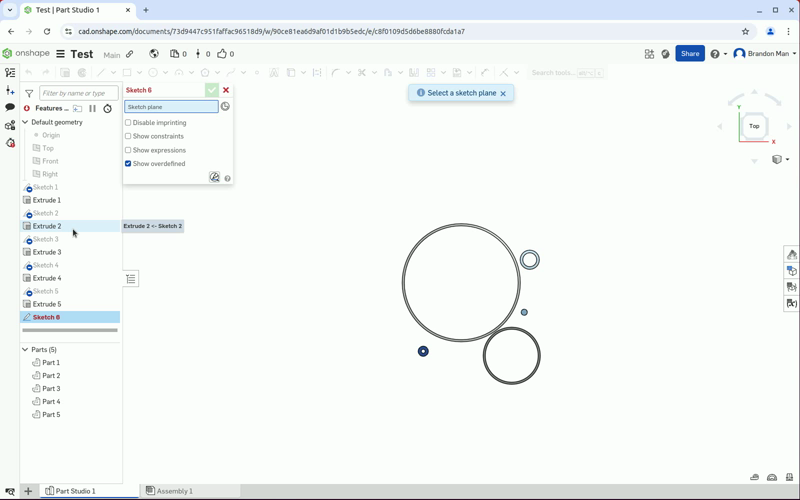
scroll(3)
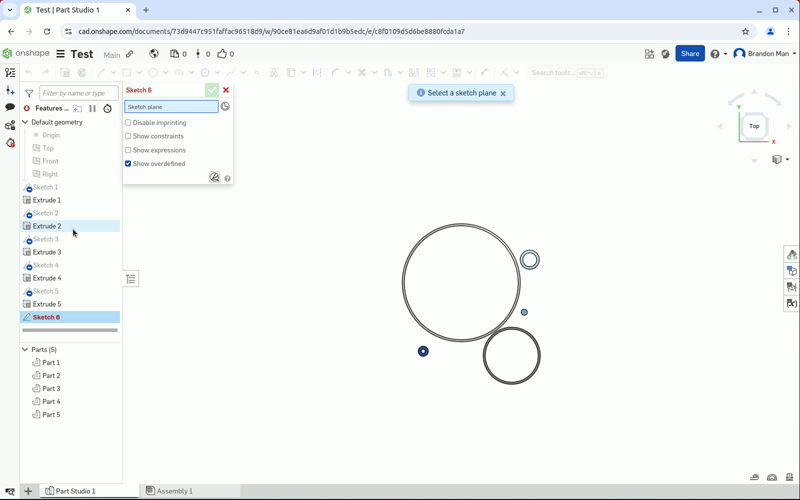
mouse_move(73, 150)
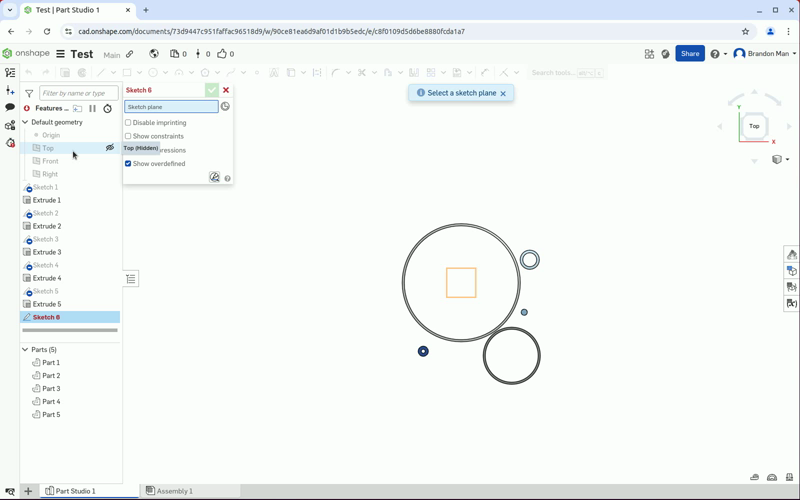
click(73, 150)
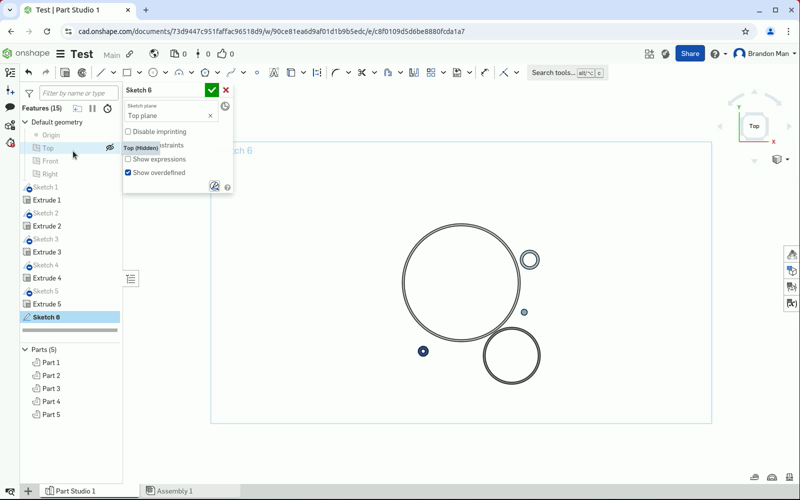
mouse_move(73, 352)
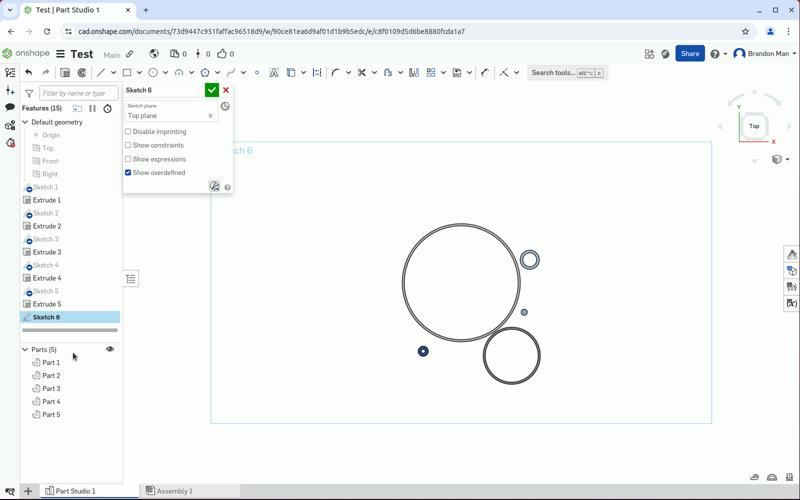
key(y)
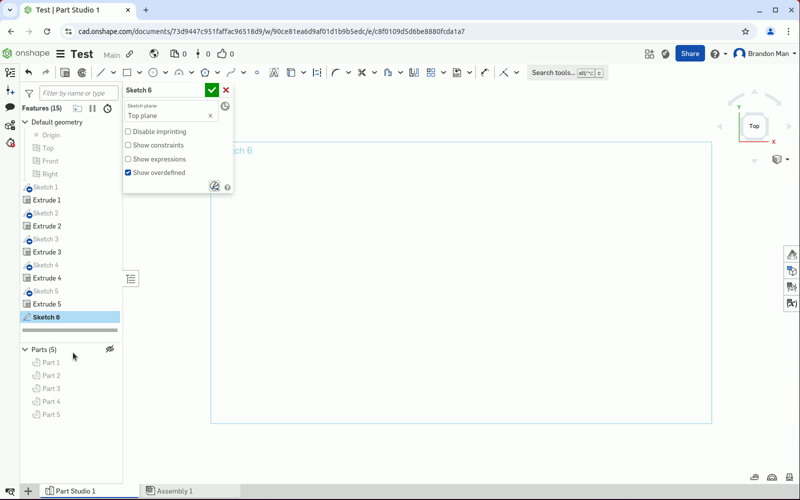
key(c)
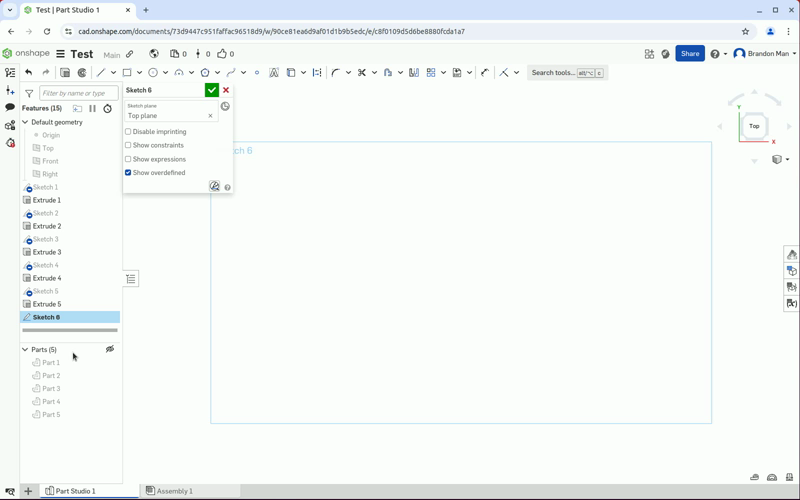
key_down(shift)
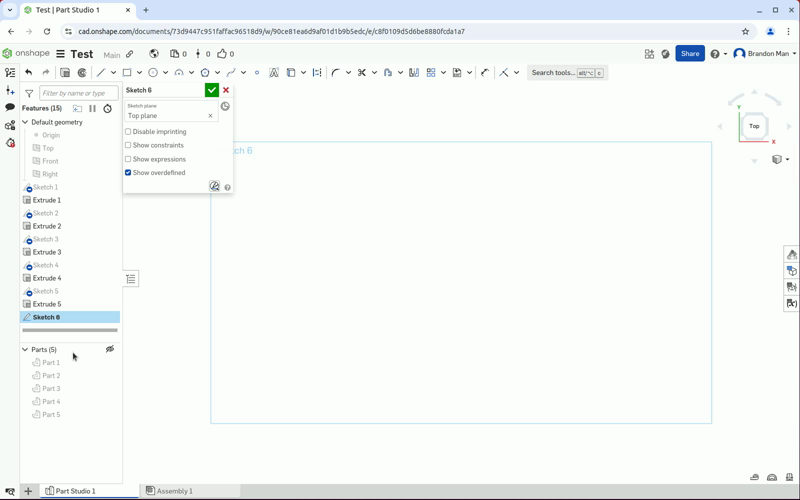
mouse_move(378, 324)
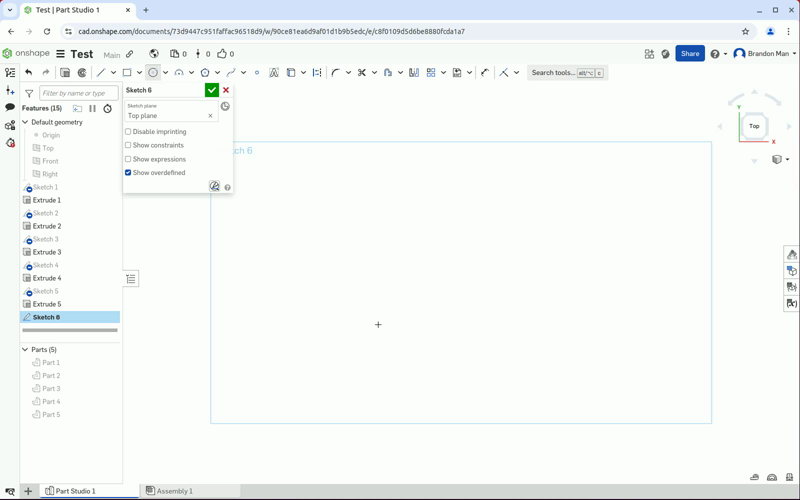
click(378, 324)
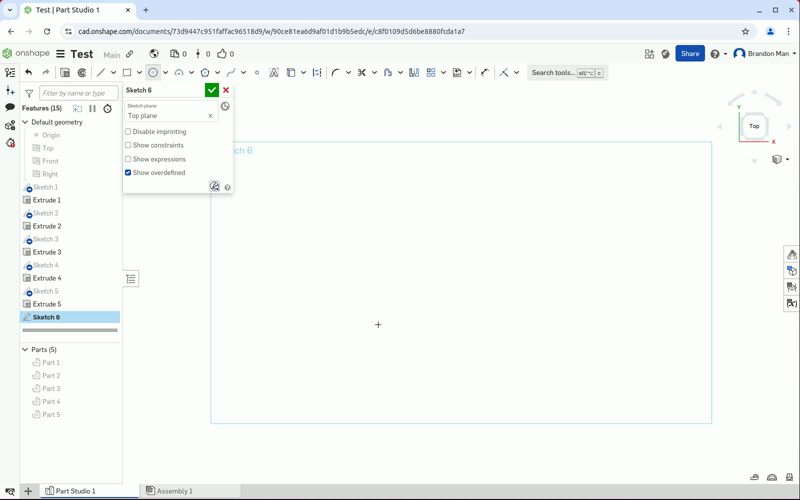
key_up(shift)
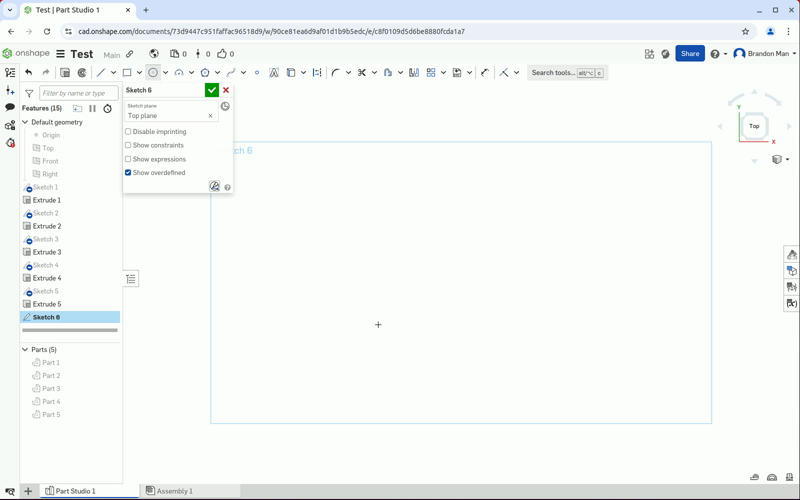
mouse_move(407, 324)
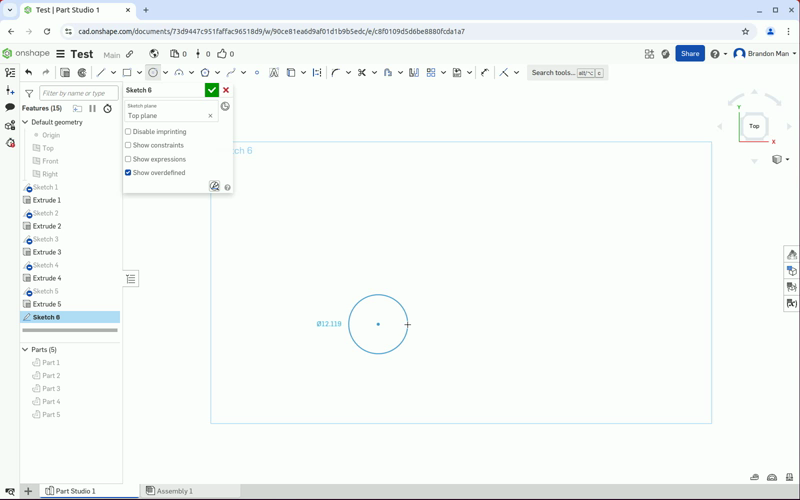
click(407, 324)
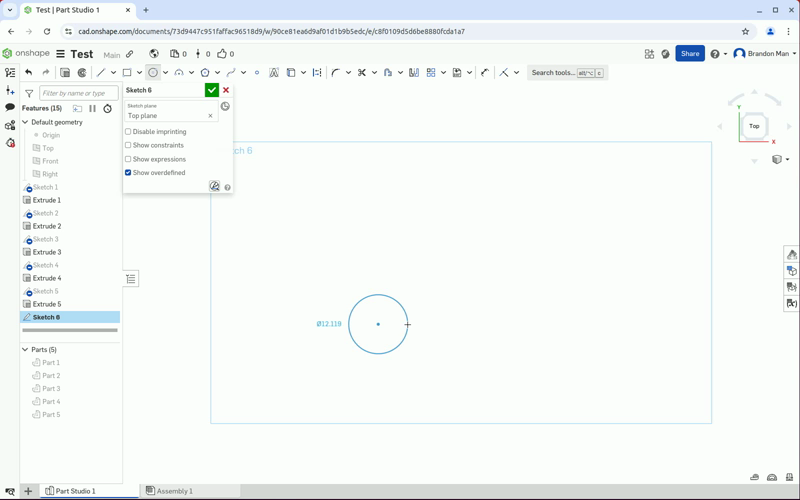
key(esc)
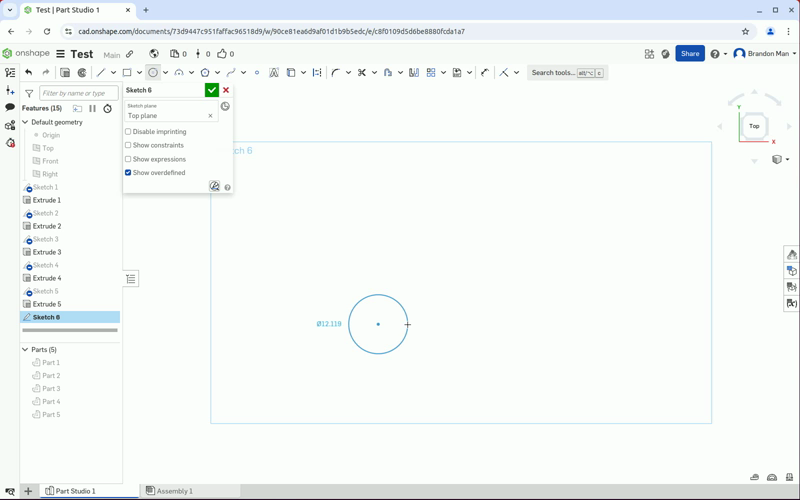
key(c)
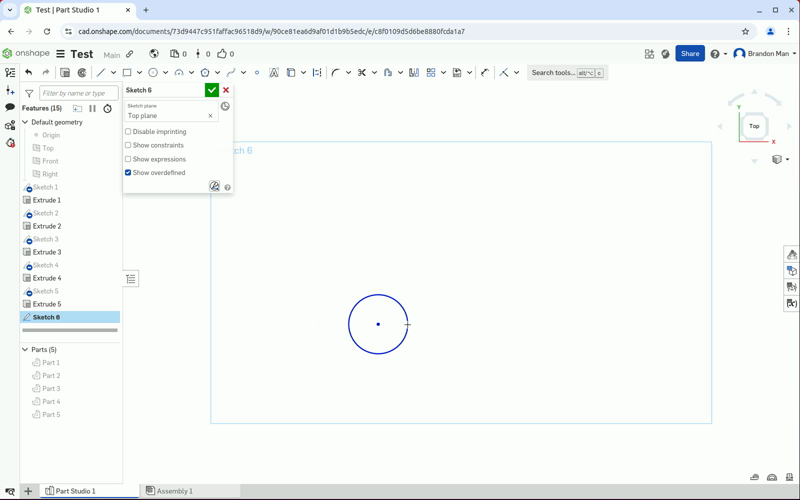
key_down(shift)
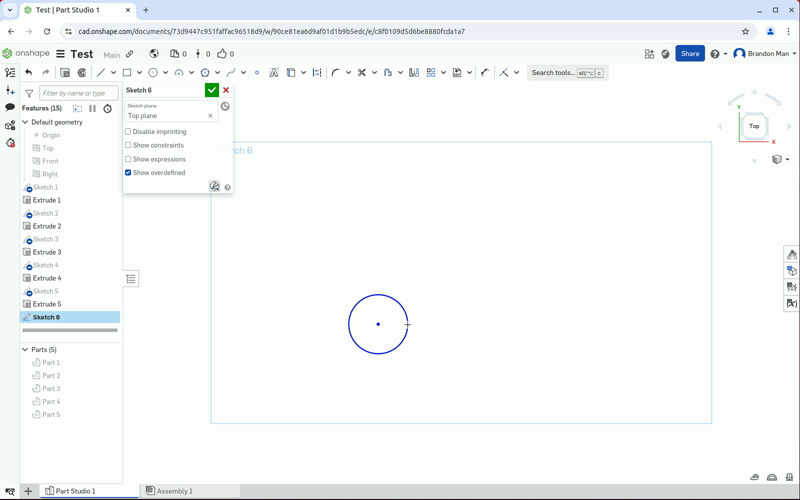
mouse_move(378, 324)
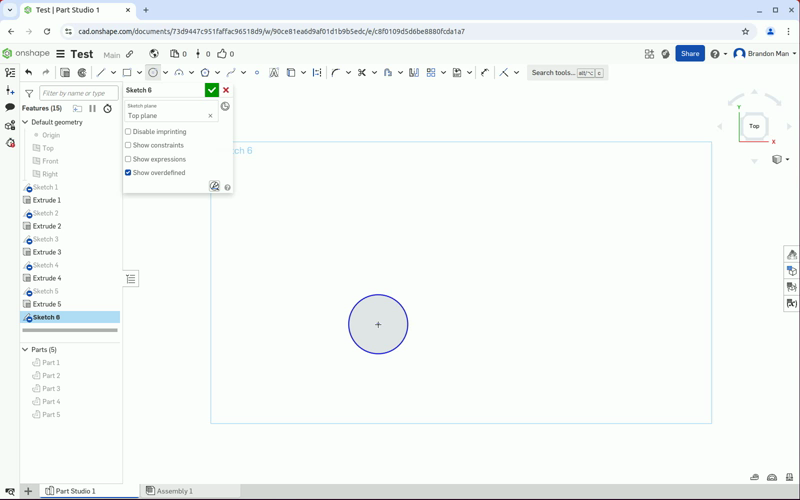
click(378, 324)
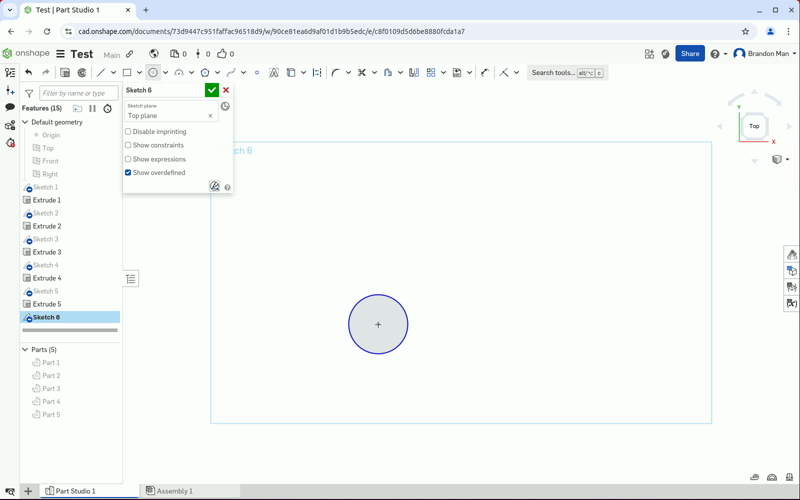
key_up(shift)
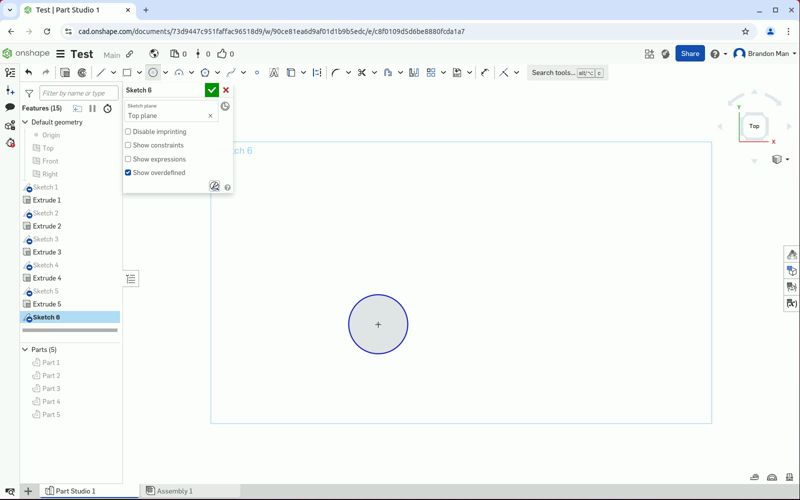
mouse_move(405, 324)
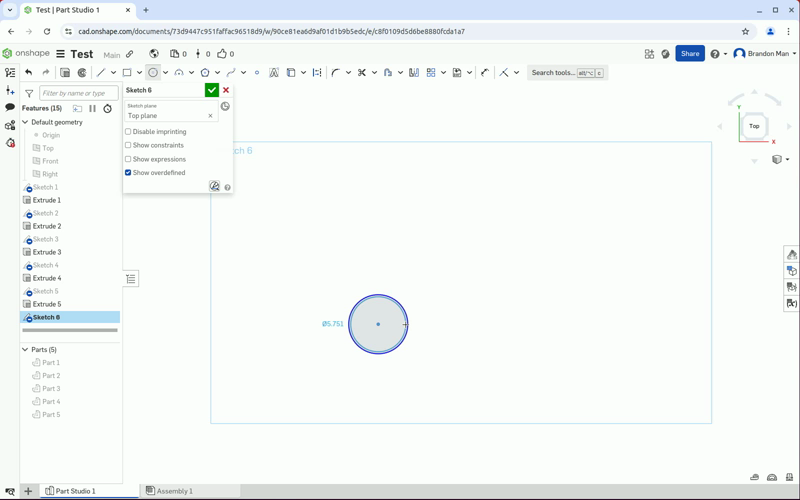
scroll(6)
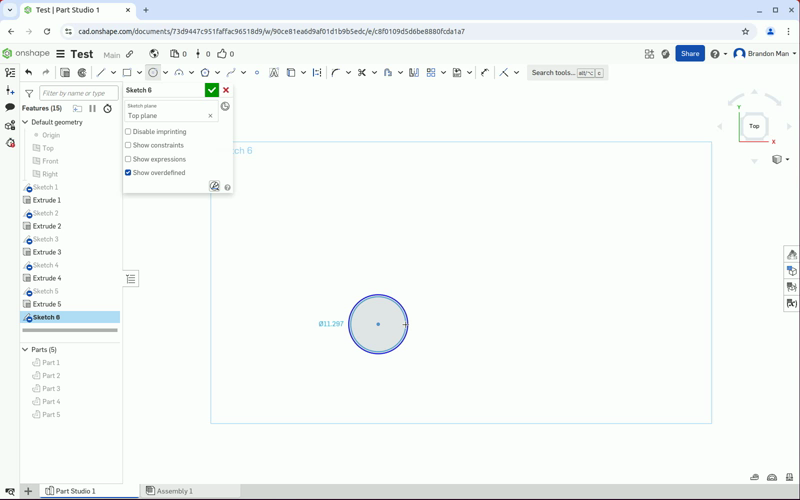
scroll(6)
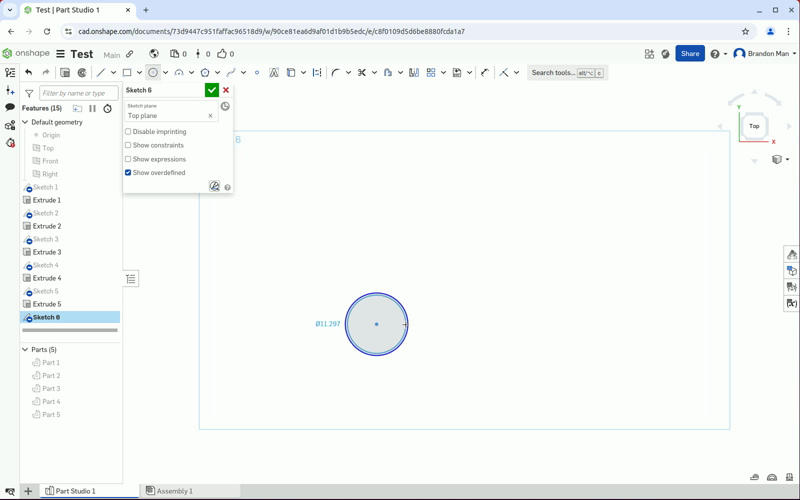
scroll(6)
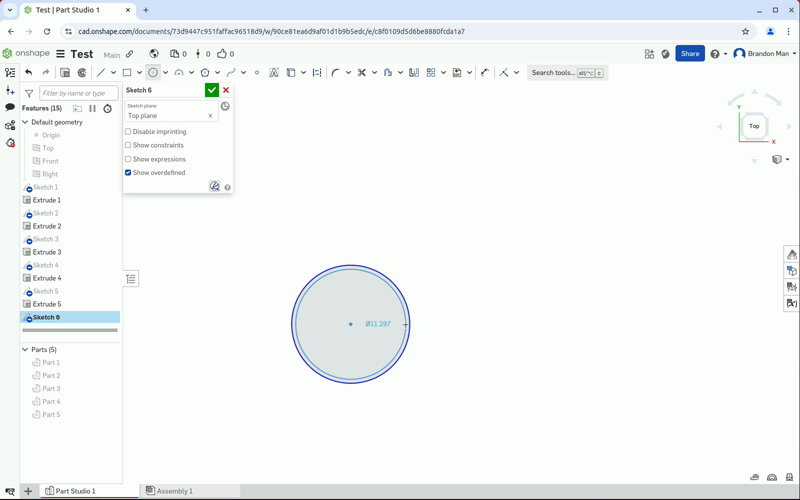
scroll(6)
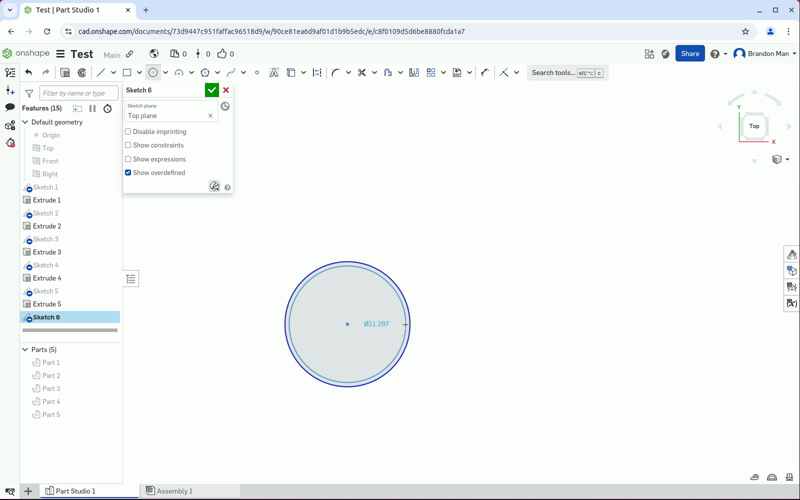
scroll(6)
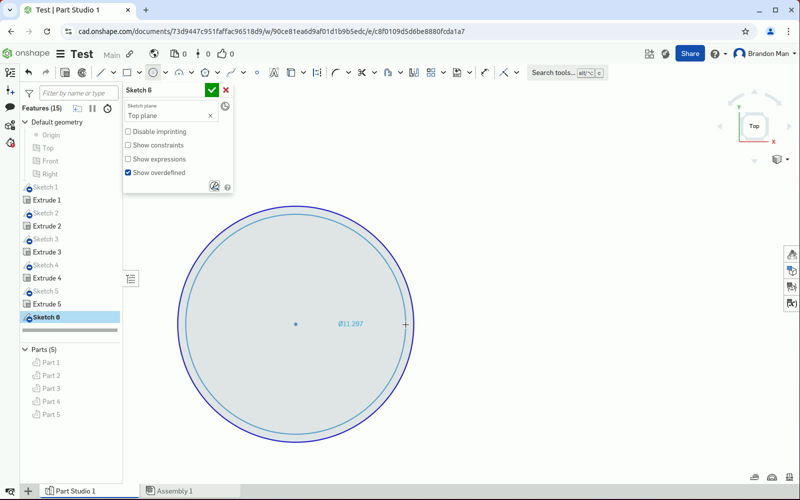
scroll(6)
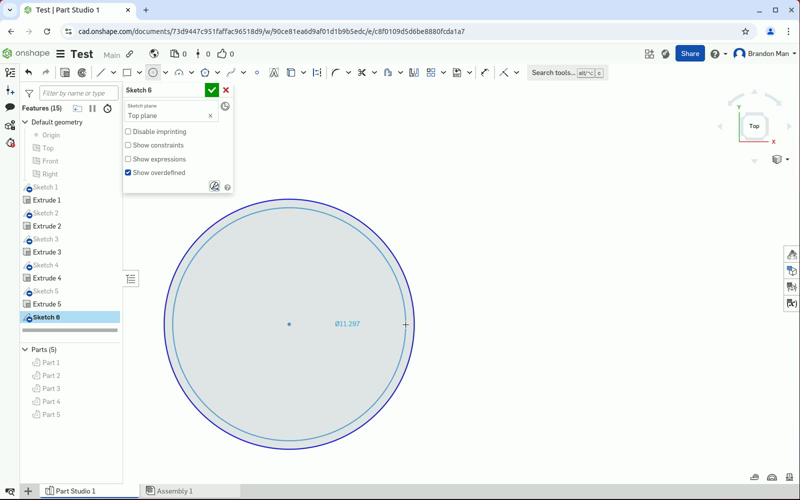
scroll(6)
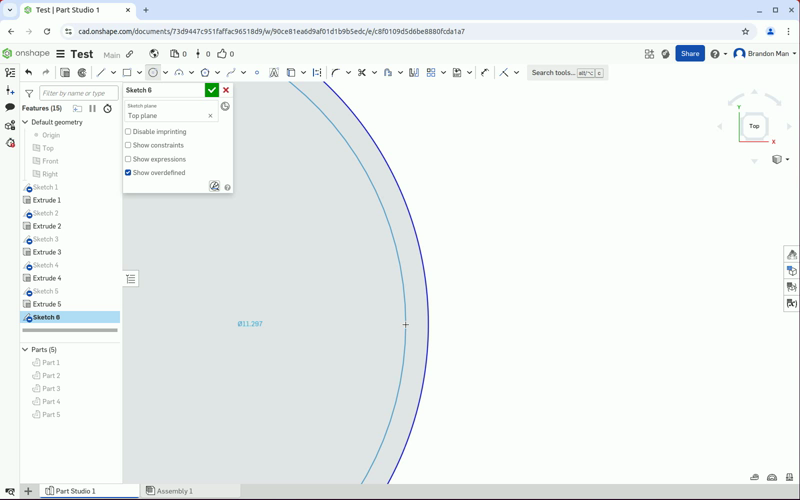
click(405, 324)
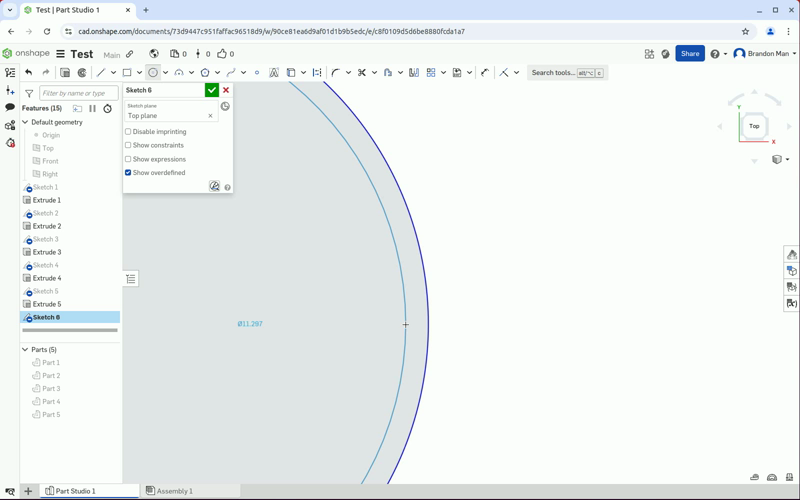
scroll(-6)
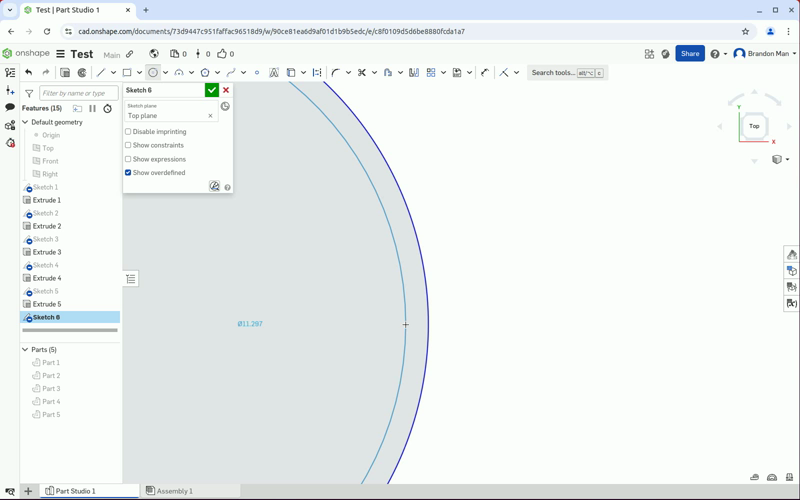
scroll(-6)
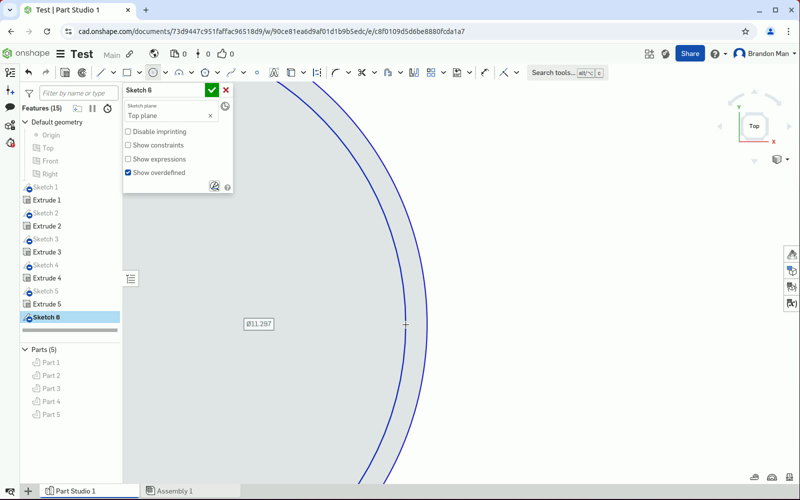
scroll(-6)
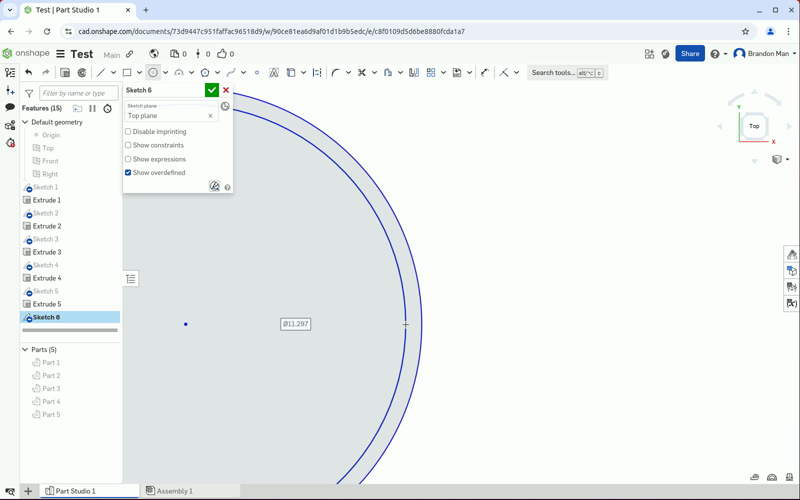
scroll(-6)
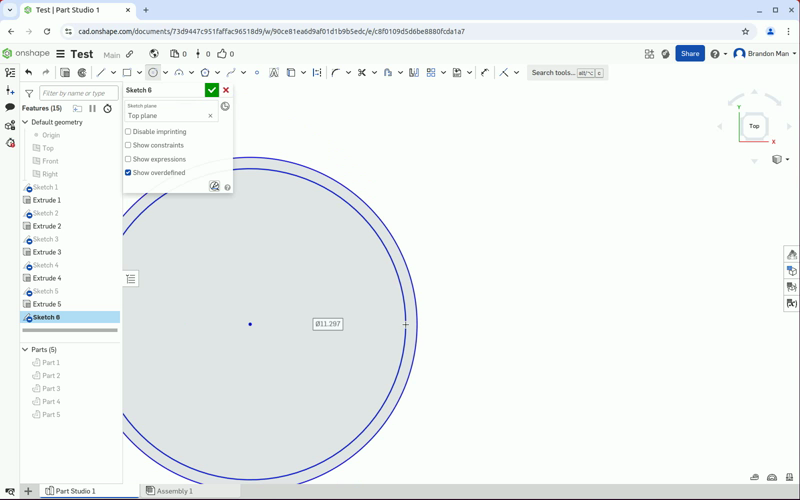
scroll(-6)
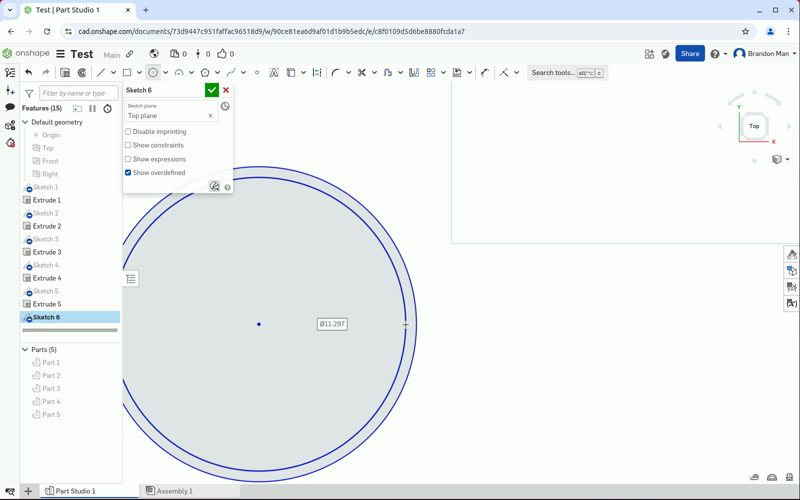
scroll(-6)
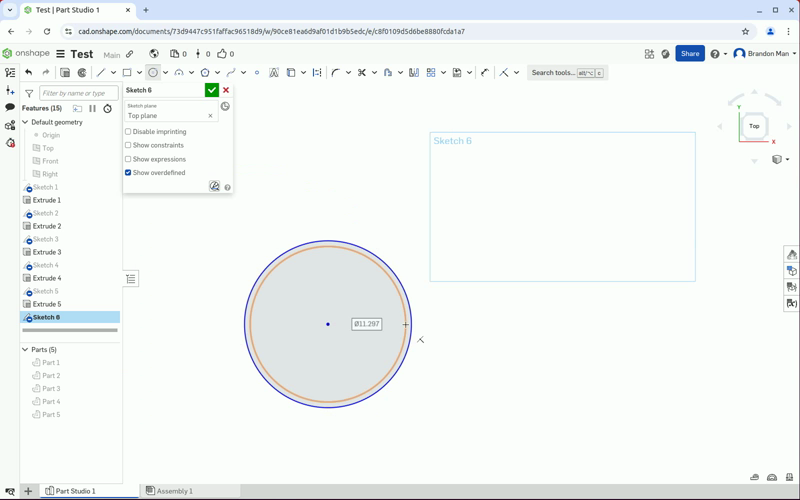
scroll(-6)
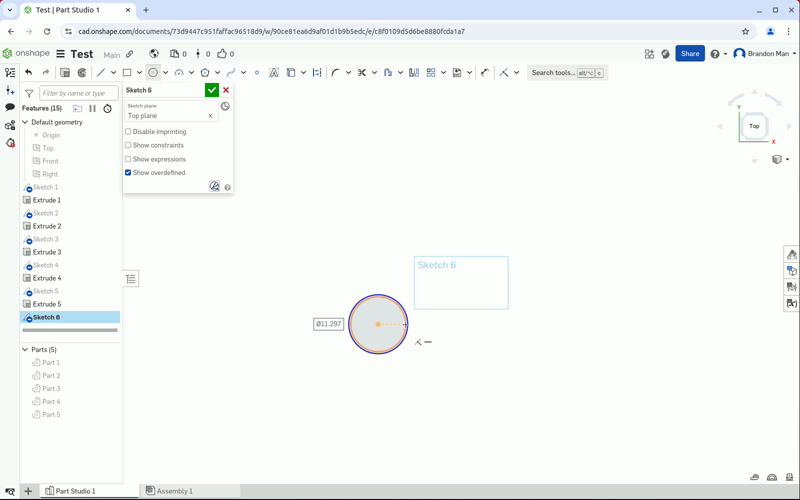
key(esc)
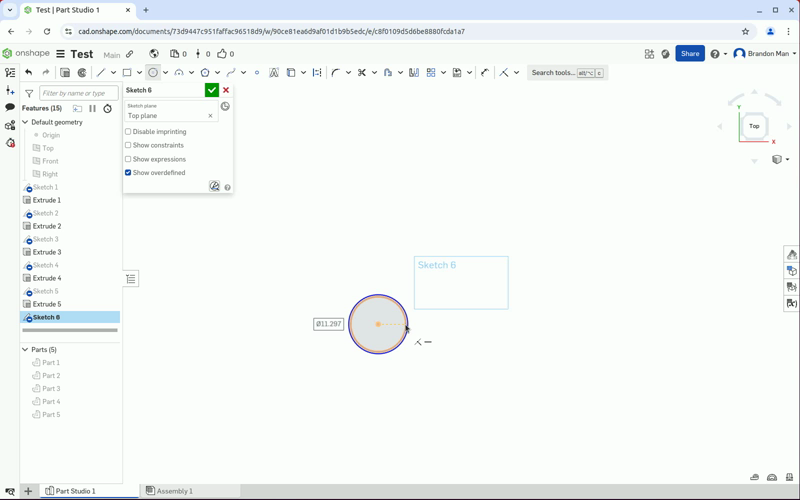
mouse_move(358, 344)
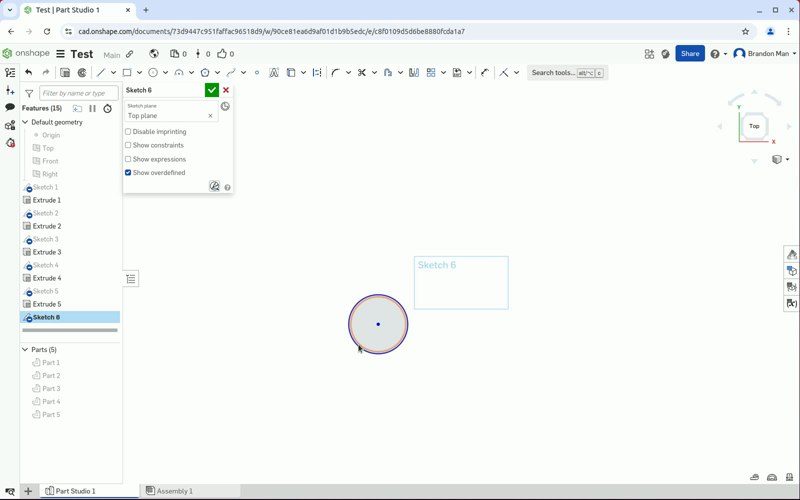
scroll(6)
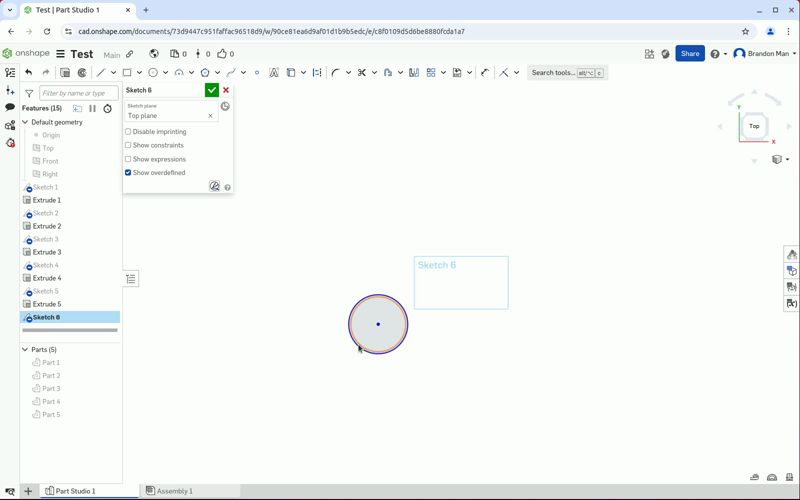
scroll(6)
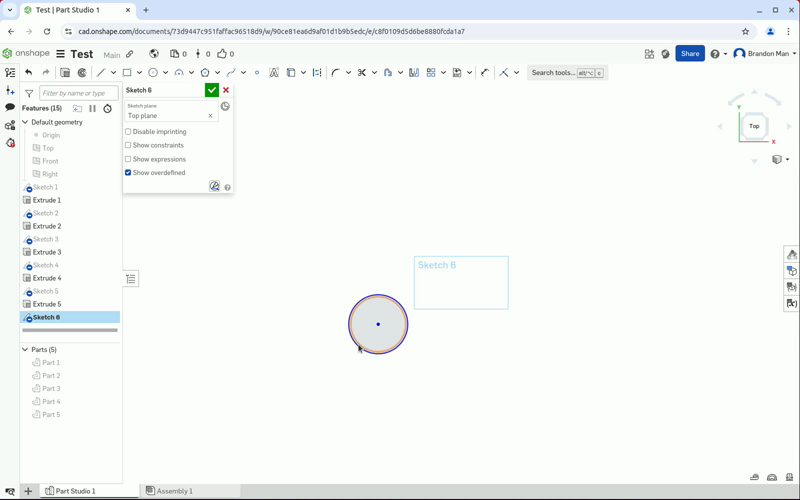
scroll(6)
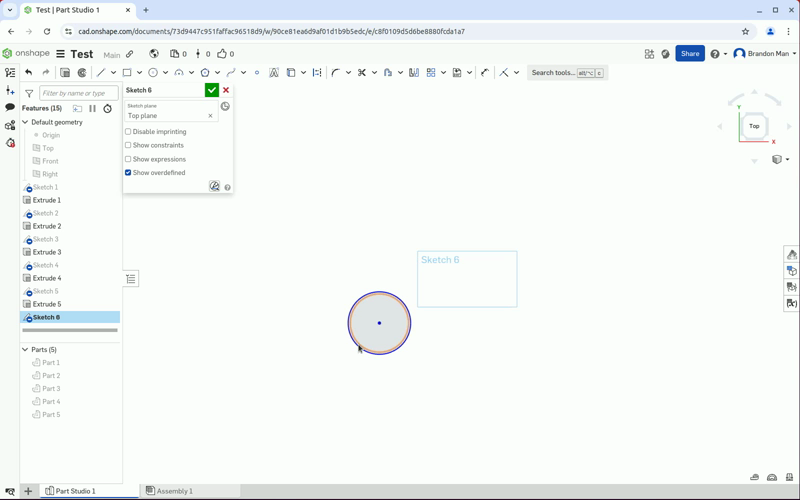
scroll(6)
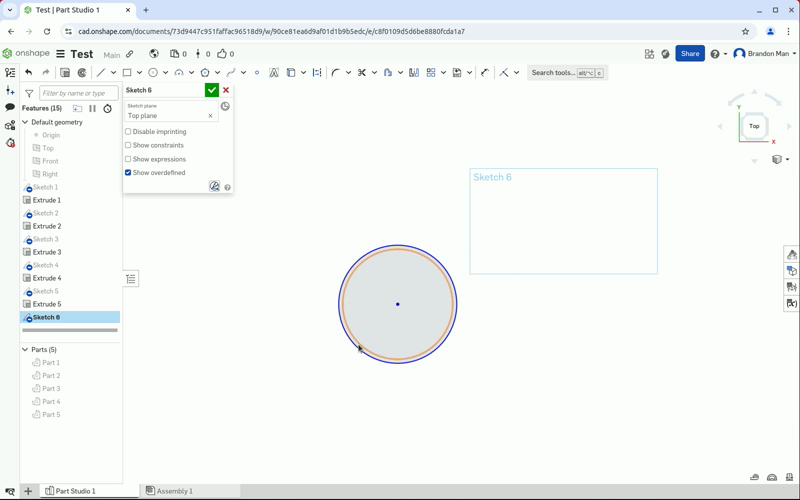
scroll(6)
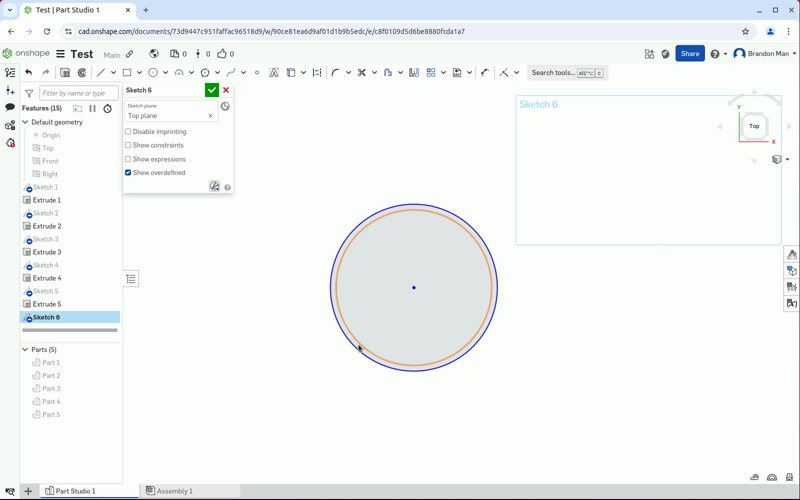
scroll(6)
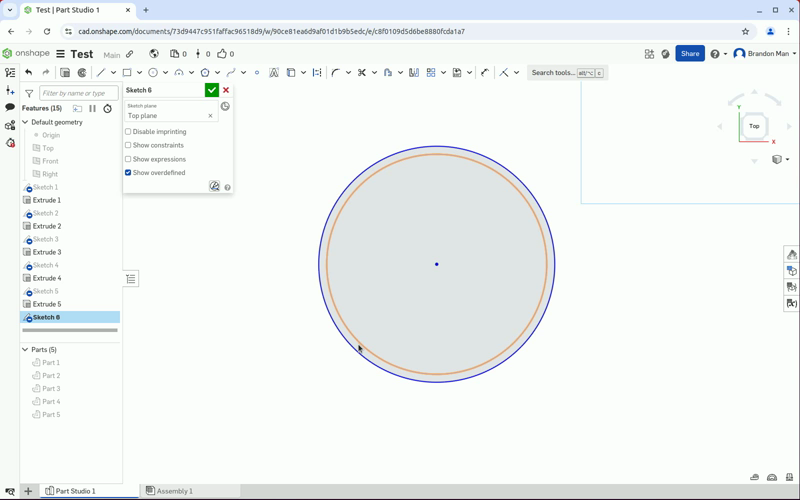
scroll(6)
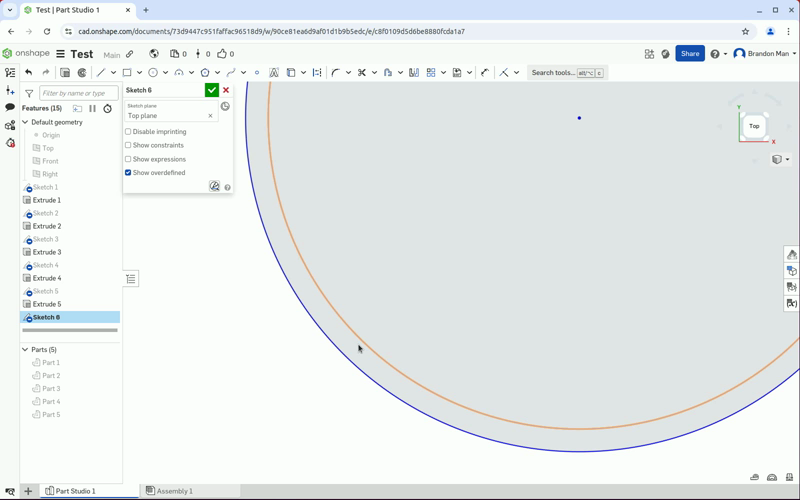
click(358, 344)
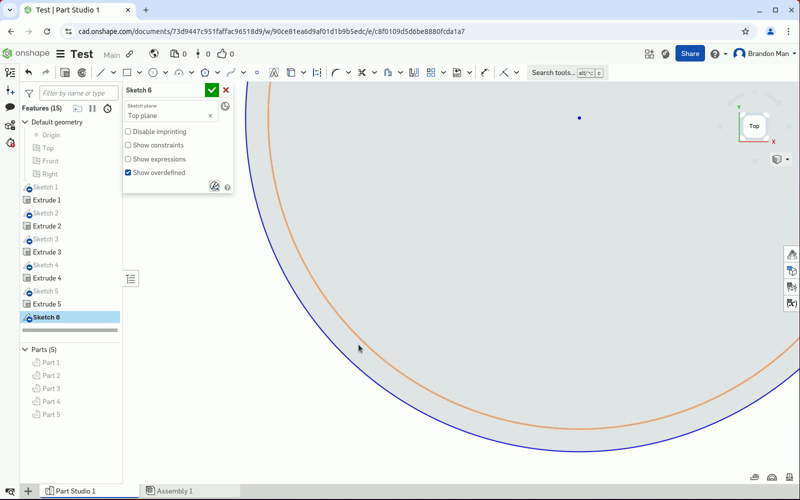
scroll(-6)
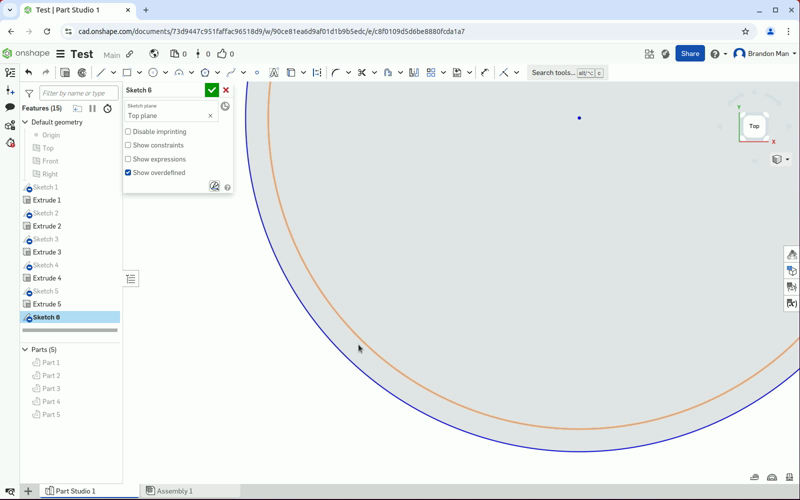
scroll(-6)
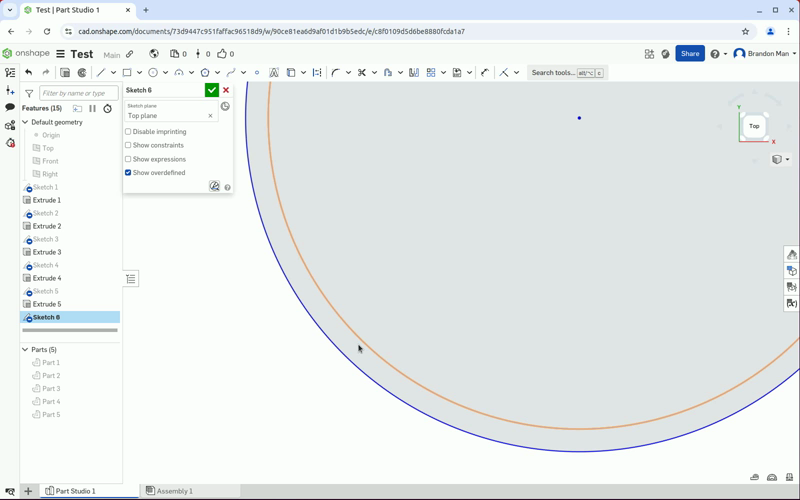
scroll(-6)
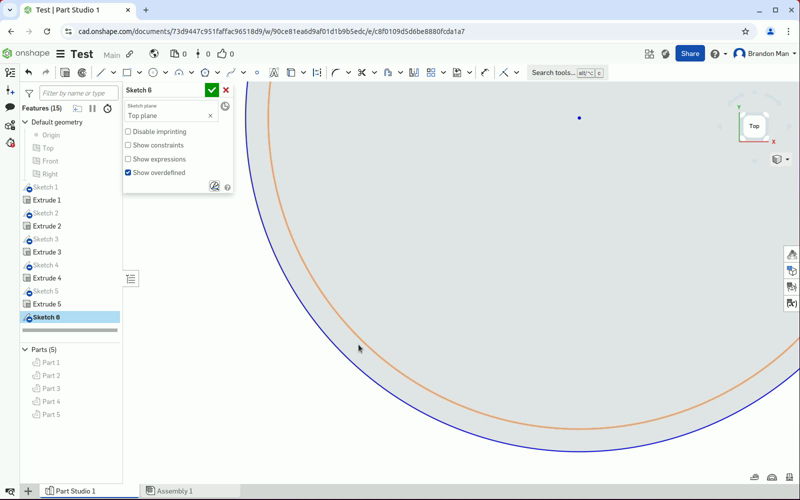
scroll(-6)
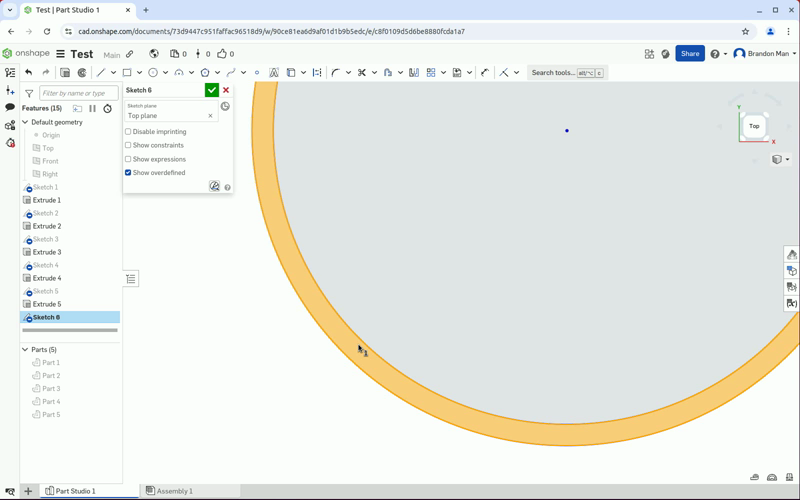
scroll(-6)
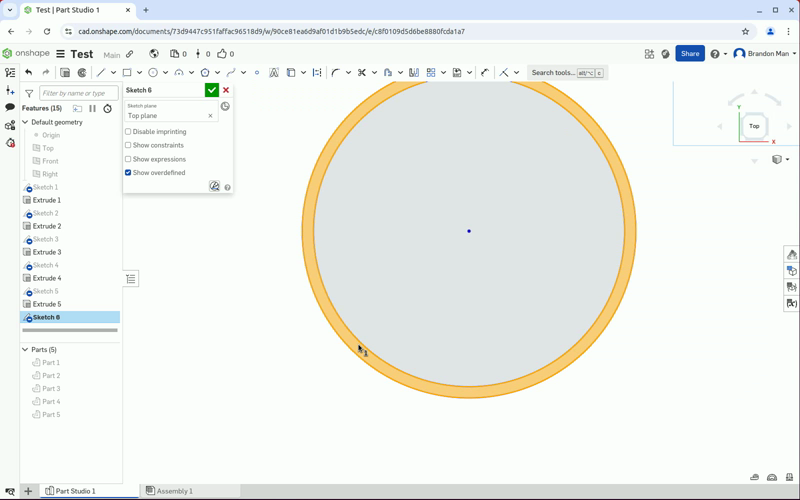
scroll(-6)
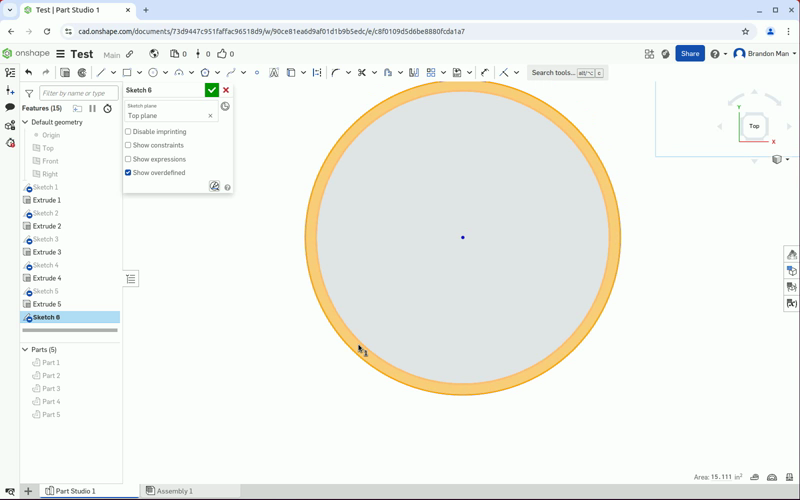
scroll(-6)
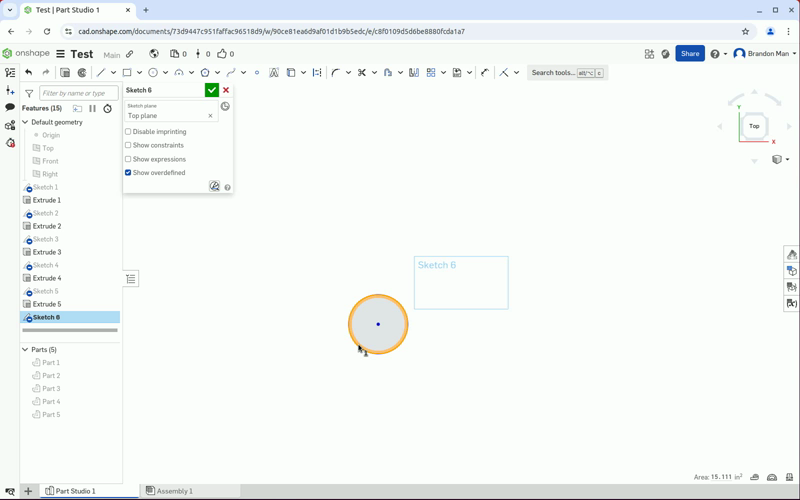
mouse_move(73, 352)
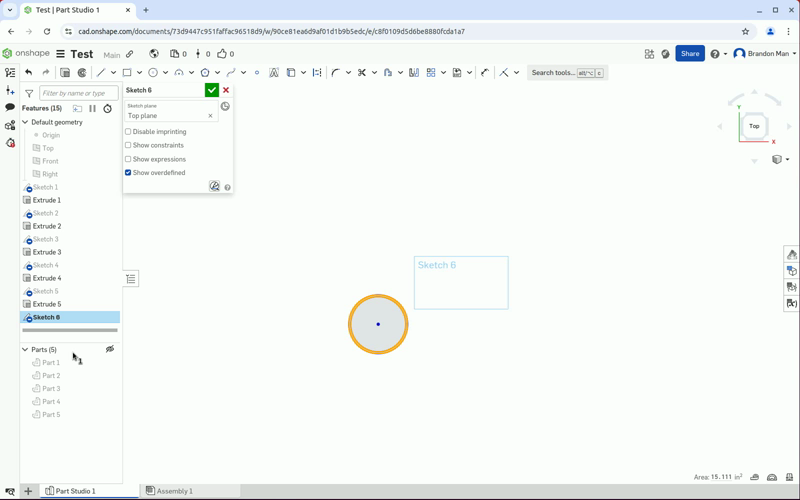
key(shift+y)
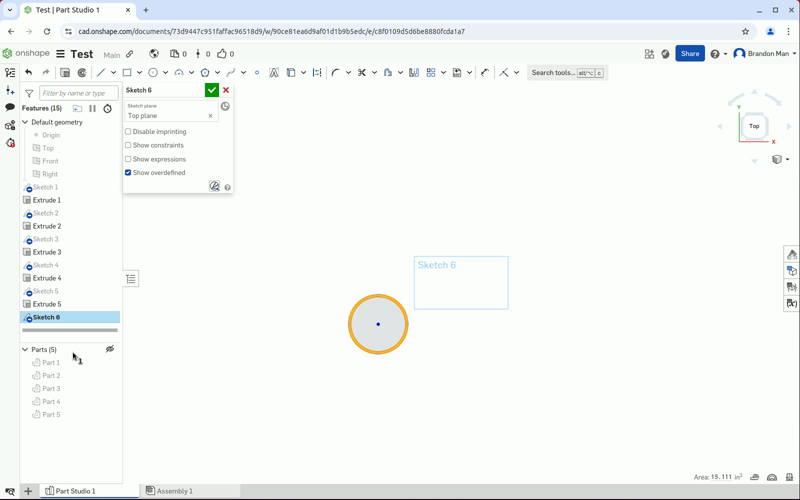
key(shift+e)
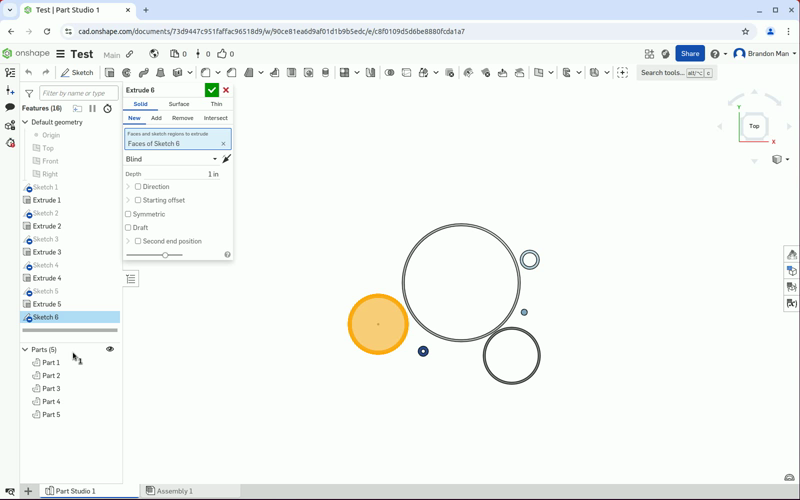
mouse_move(143, 106)
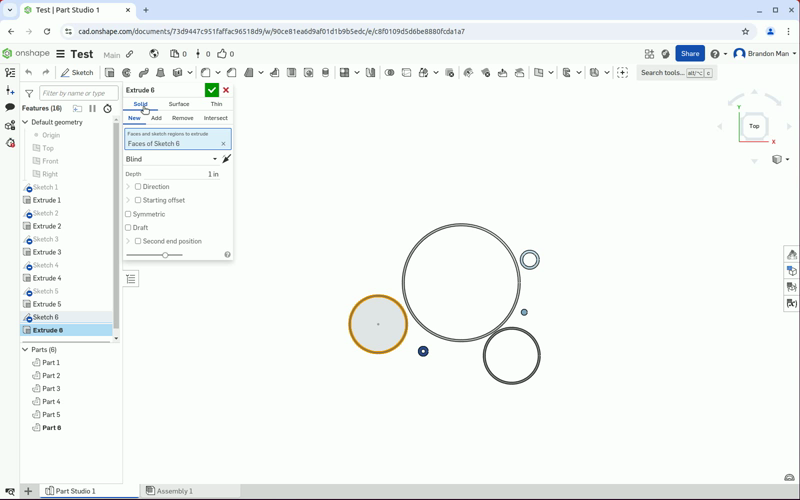
click(143, 106)
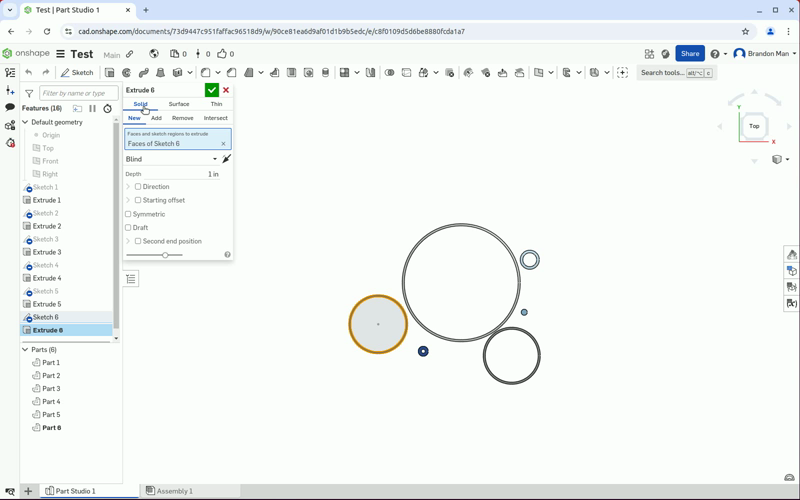
mouse_move(137, 120)
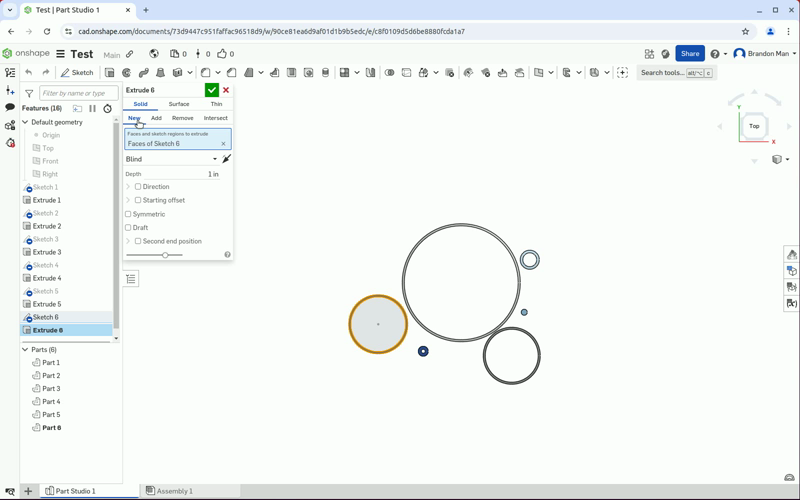
click(137, 120)
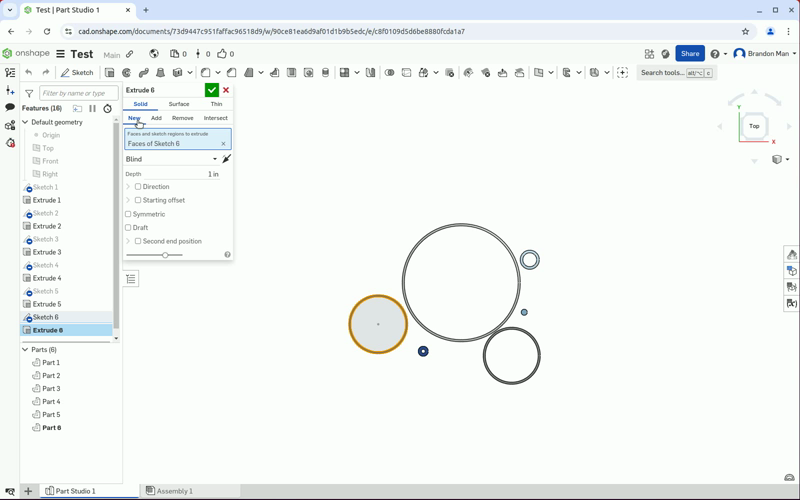
key(tab, 4)
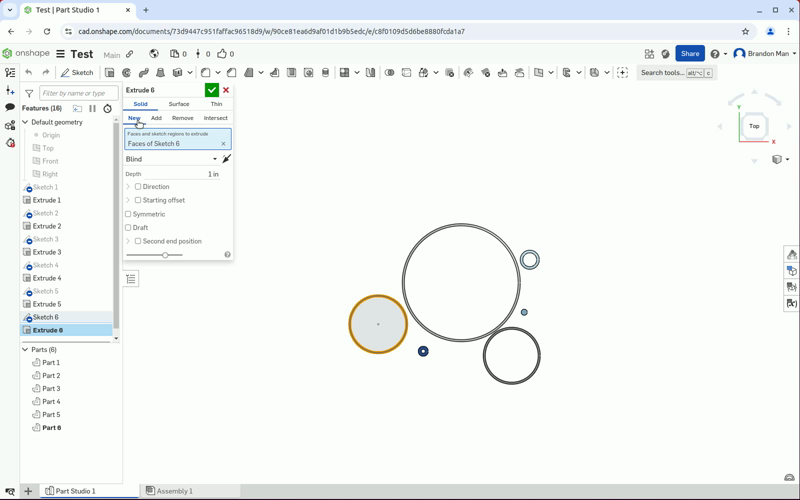
text(0.481)
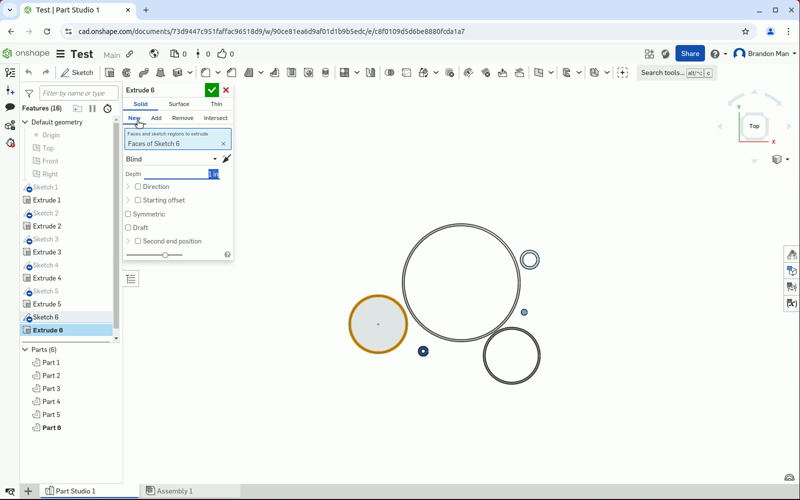
key(enter)
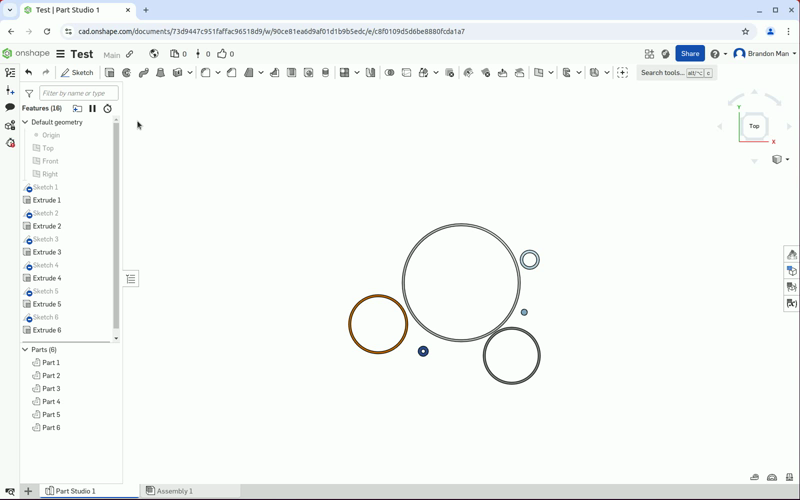
key(shift+h)
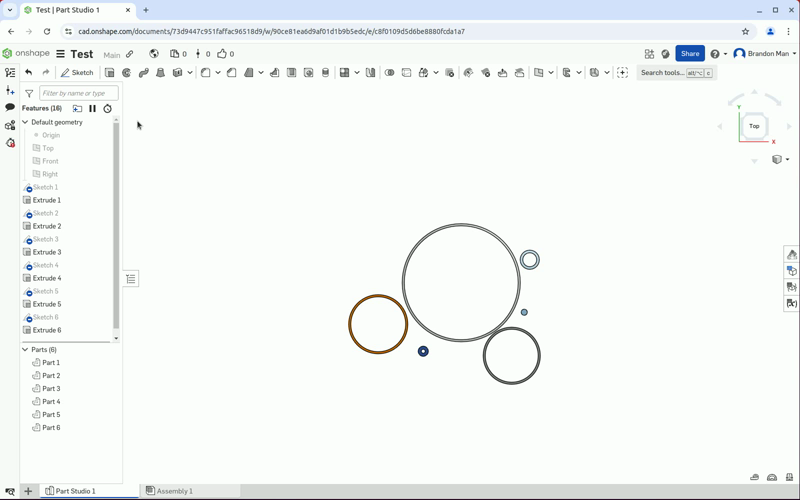
key(shift+h)
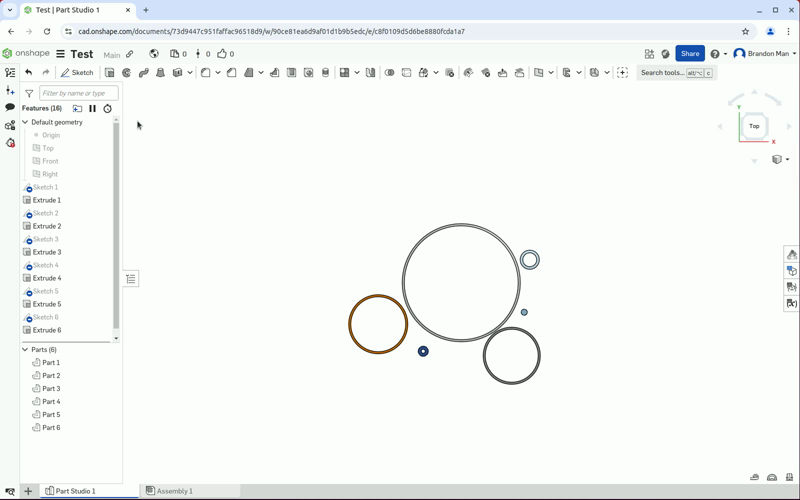
key(shift+7)
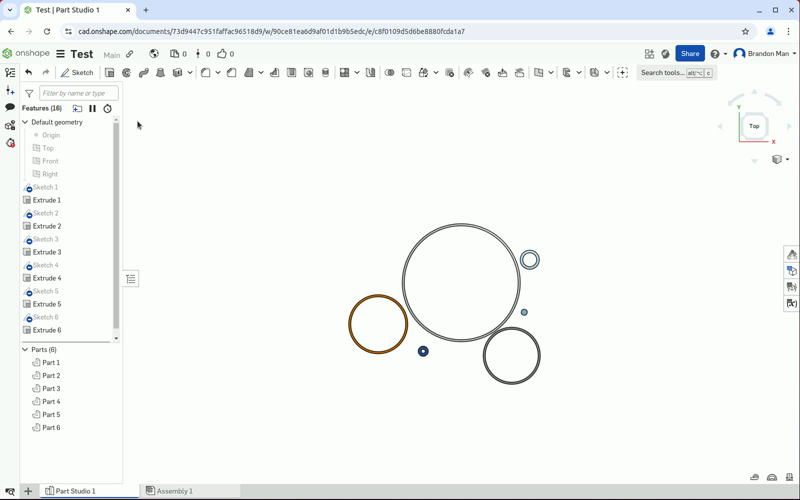
key(up, 3)
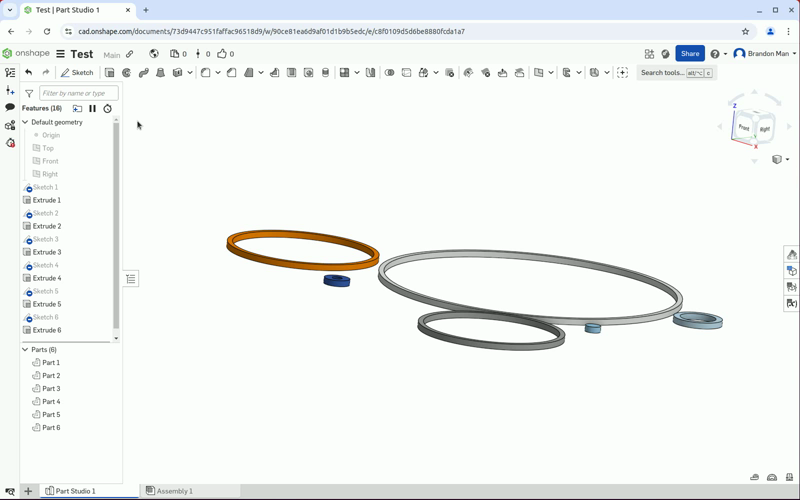
key(left, 3)
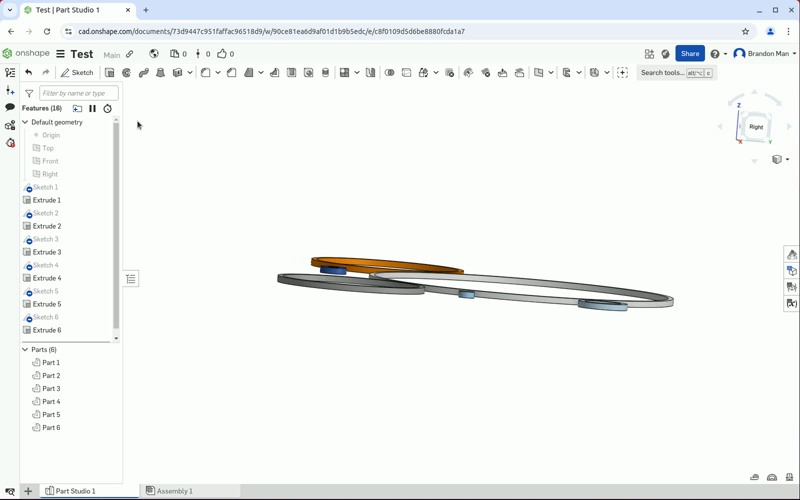
key(right, 3)
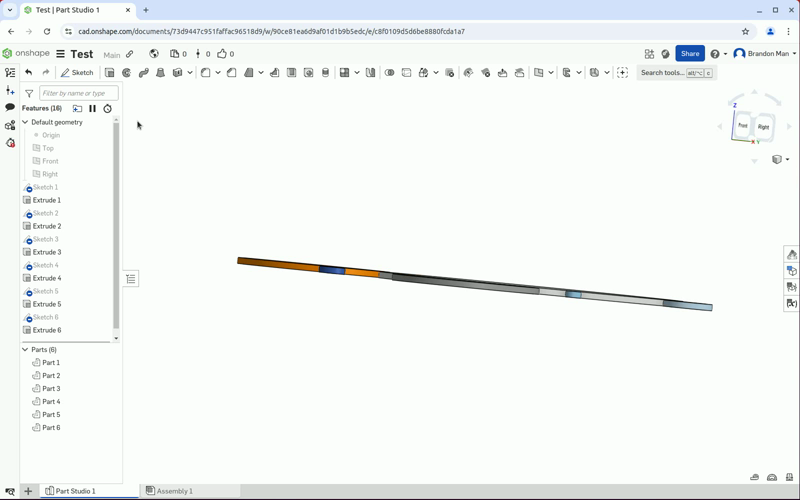
key(down, 3)
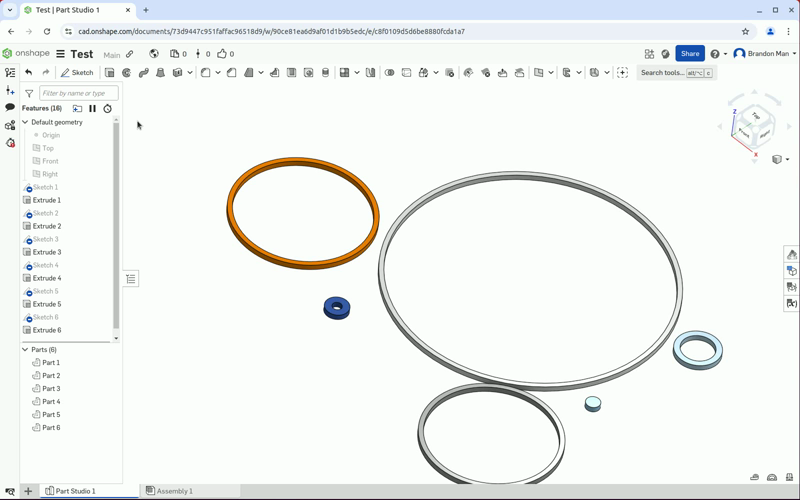
mouse_move(69, 189)
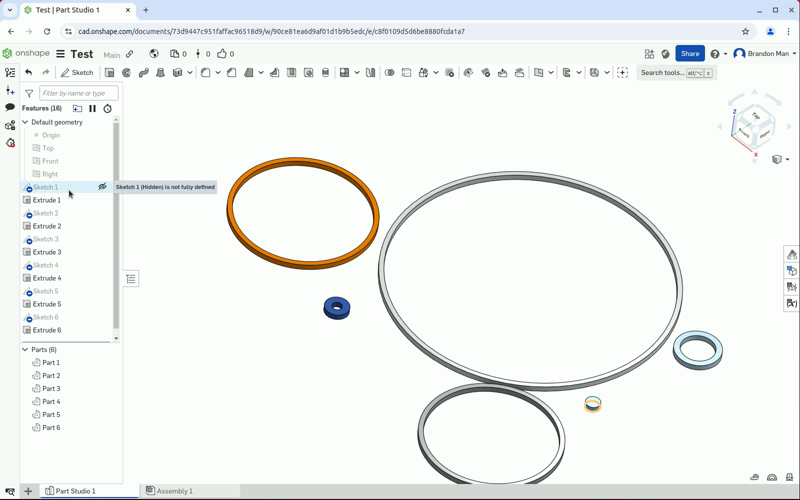
click(69, 189)